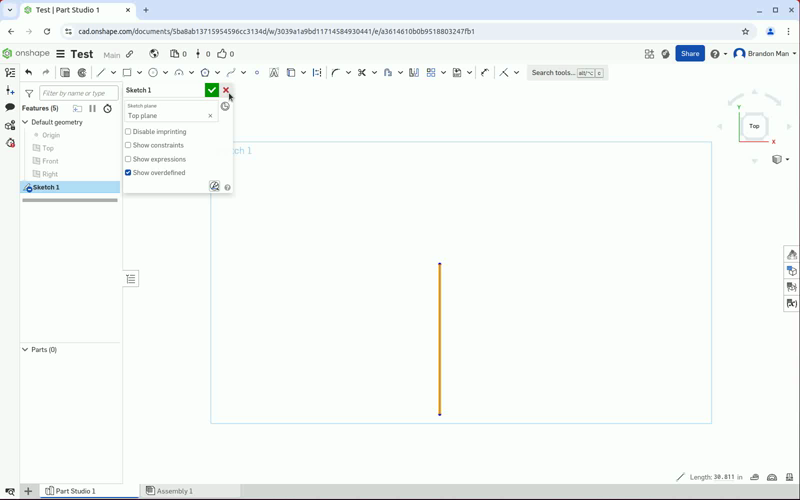
key(shift+h)
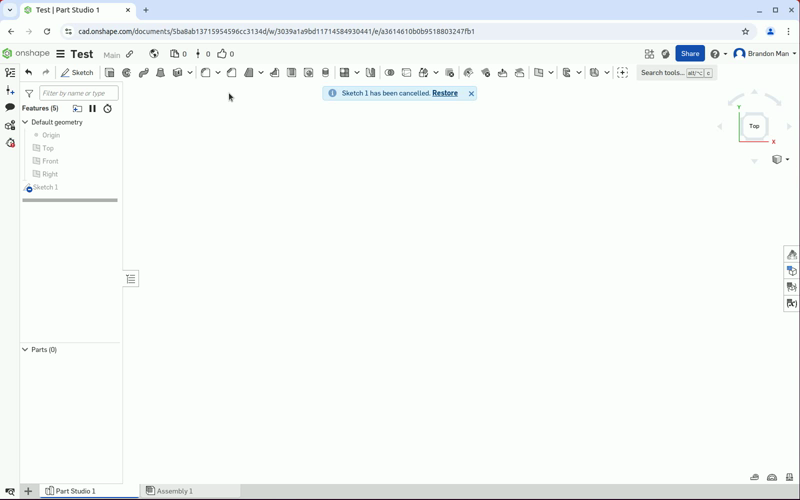
mouse_move(73, 352)
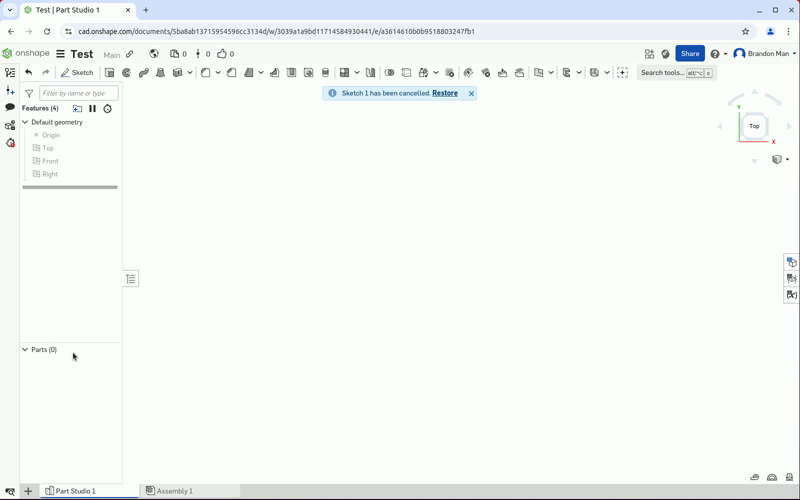
key(y)
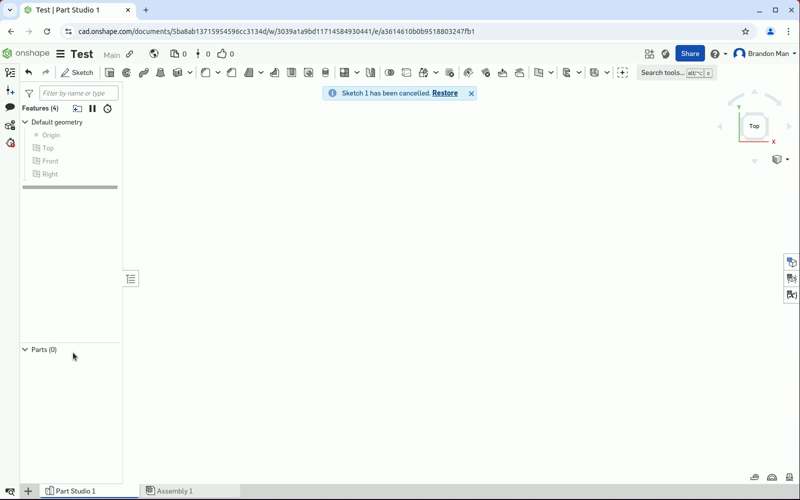
key(shift+p)
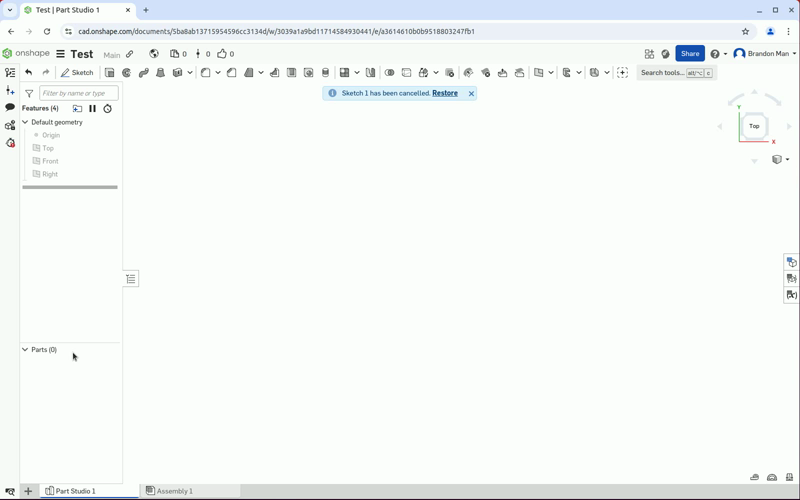
key(space)
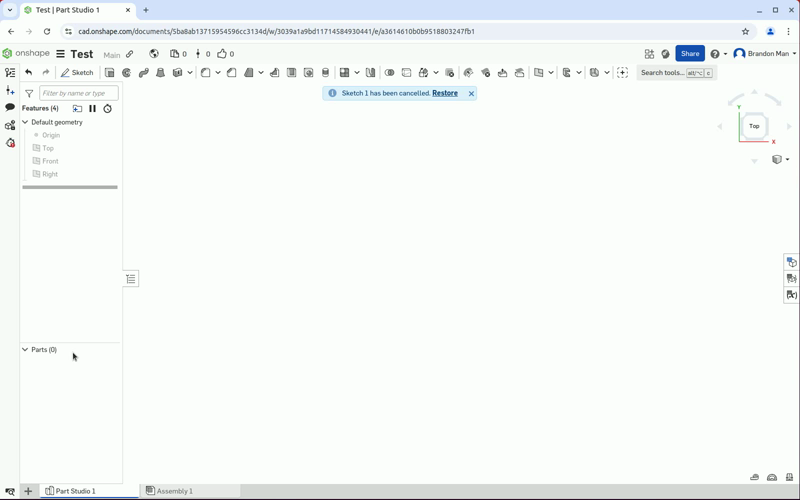
key_down(shift)
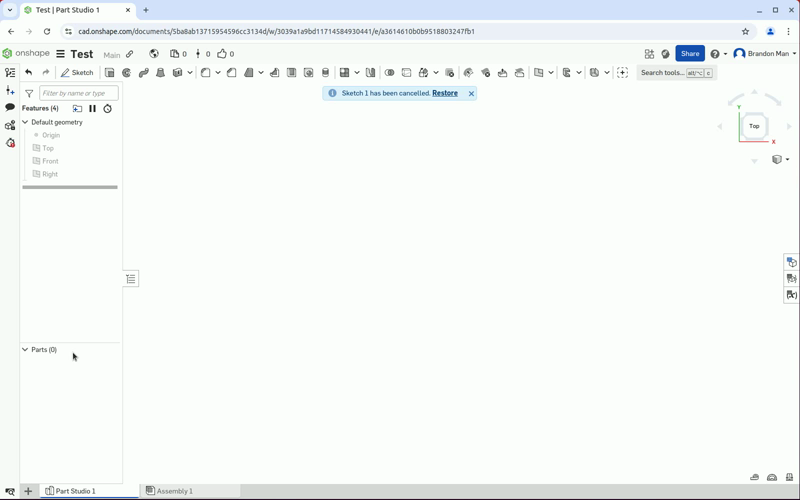
key(up)
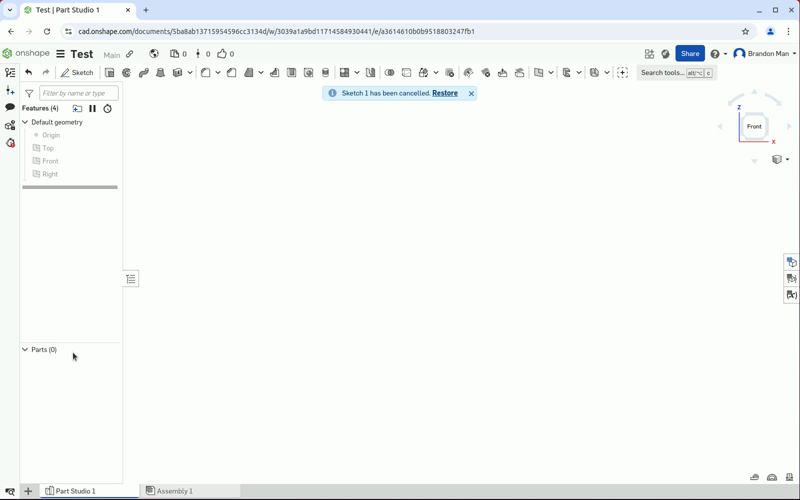
key_up(shift)
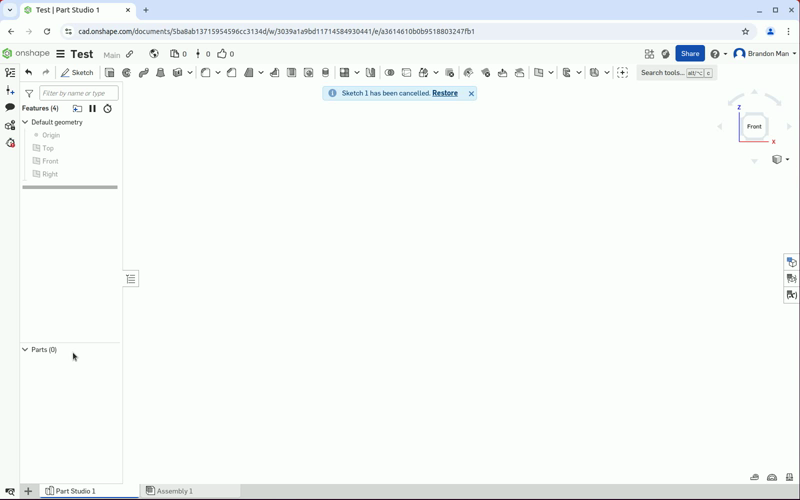
mouse_move(73, 352)
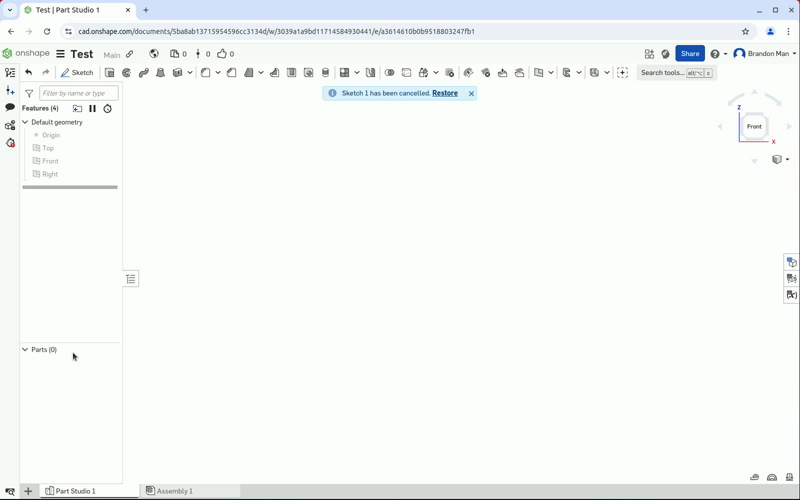
key(shift+y)
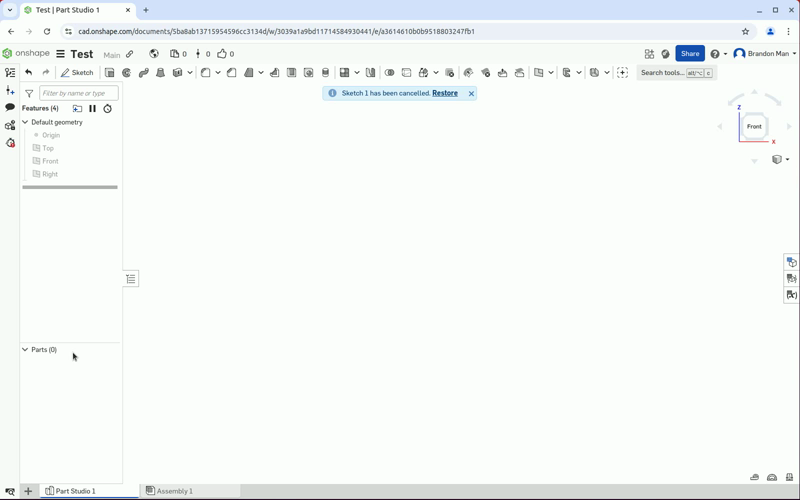
key(shift+s)
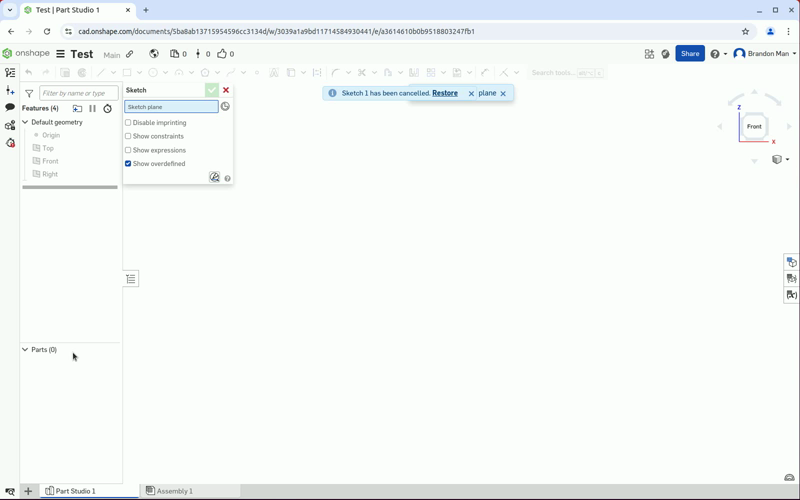
mouse_move(73, 163)
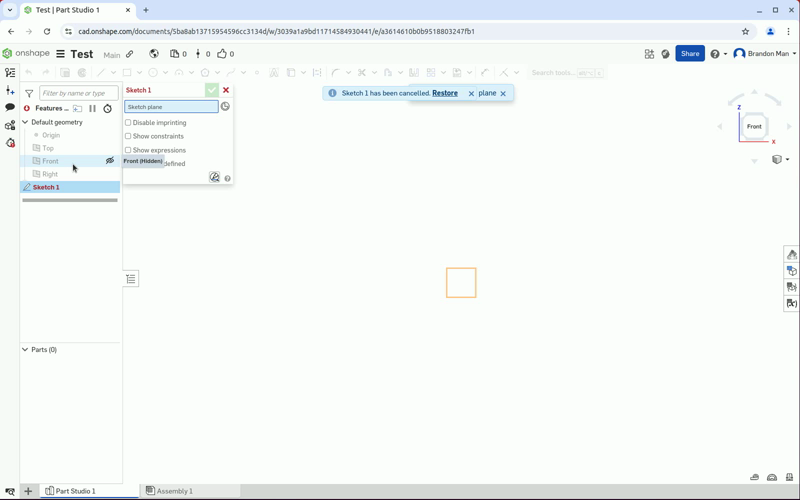
click(73, 163)
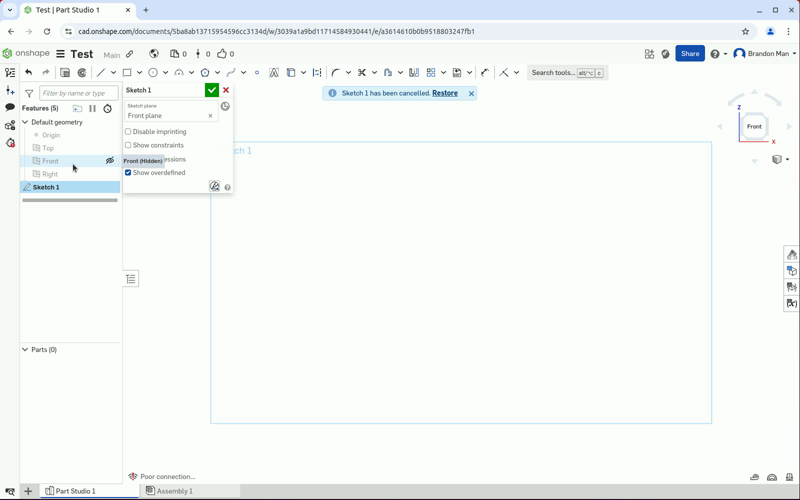
mouse_move(73, 352)
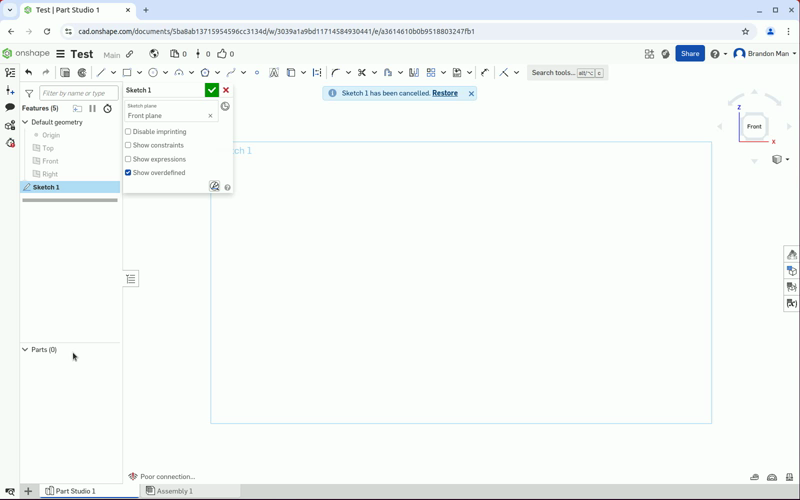
key(y)
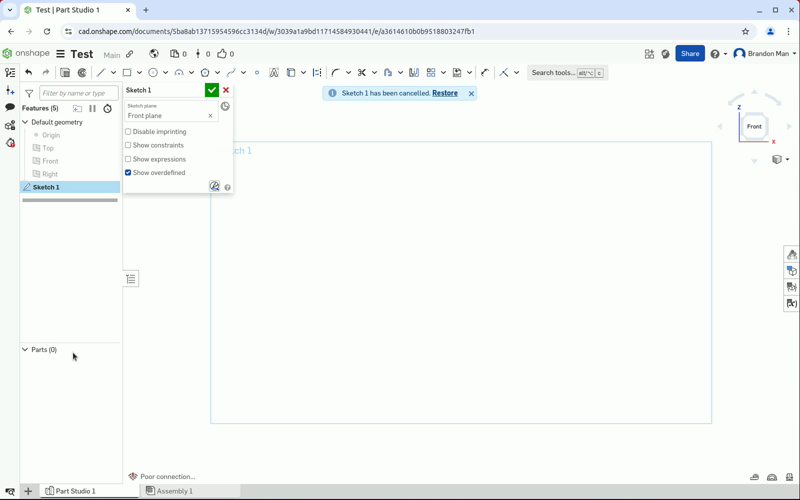
key(l)
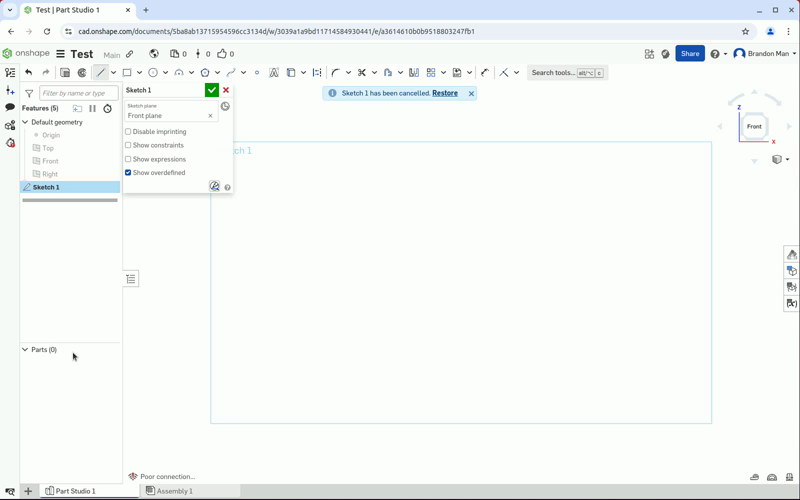
key_down(shift)
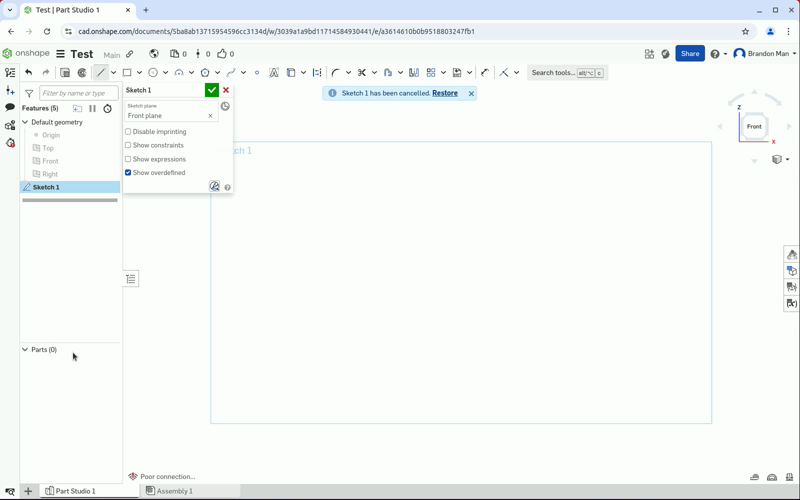
mouse_move(383, 177)
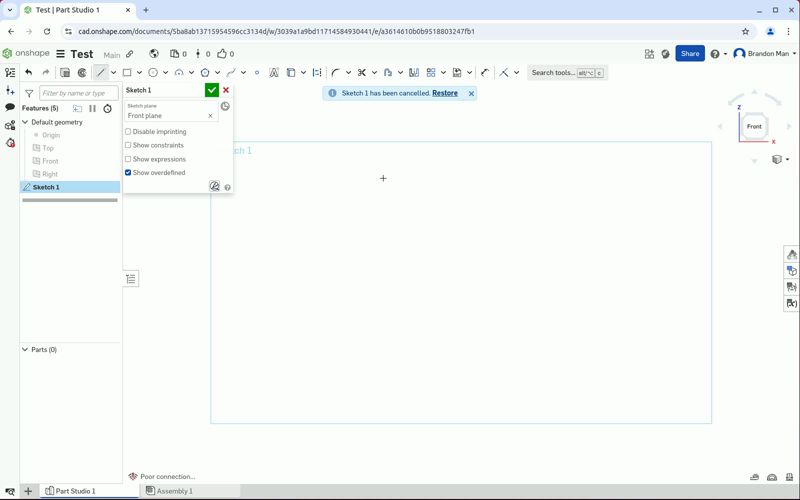
click(383, 177)
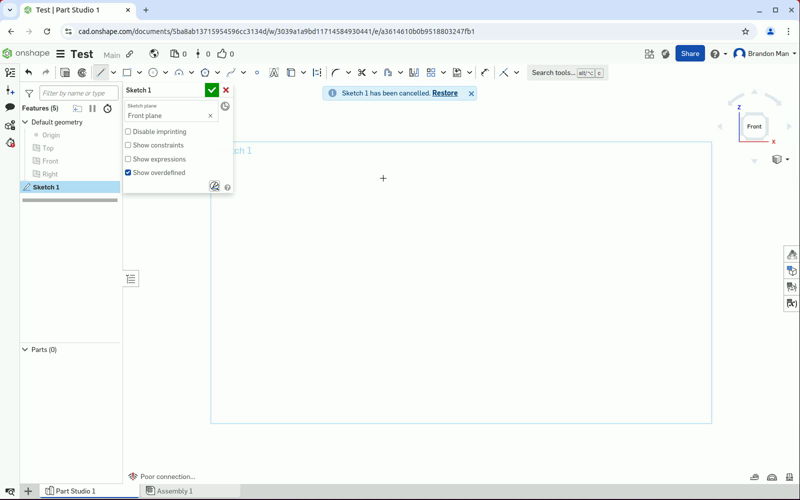
key_up(shift)
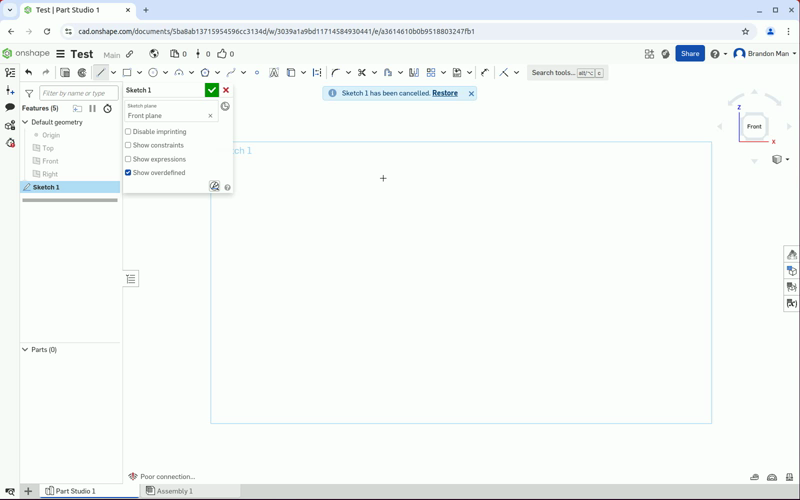
key_down(shift)
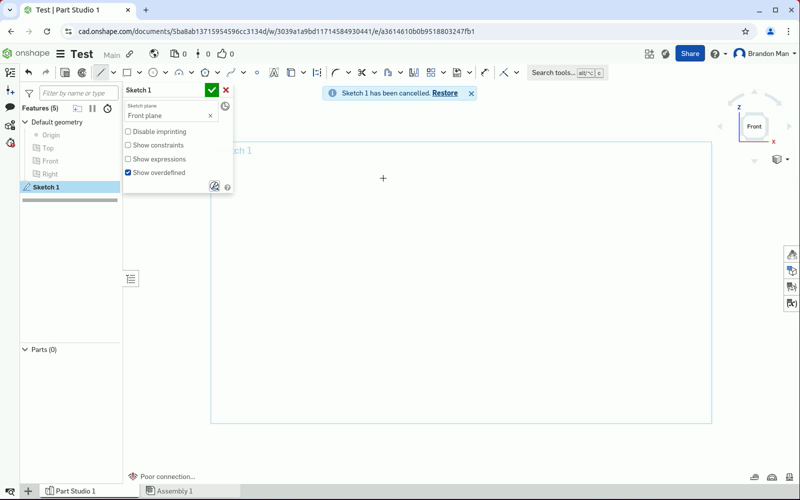
mouse_move(413, 177)
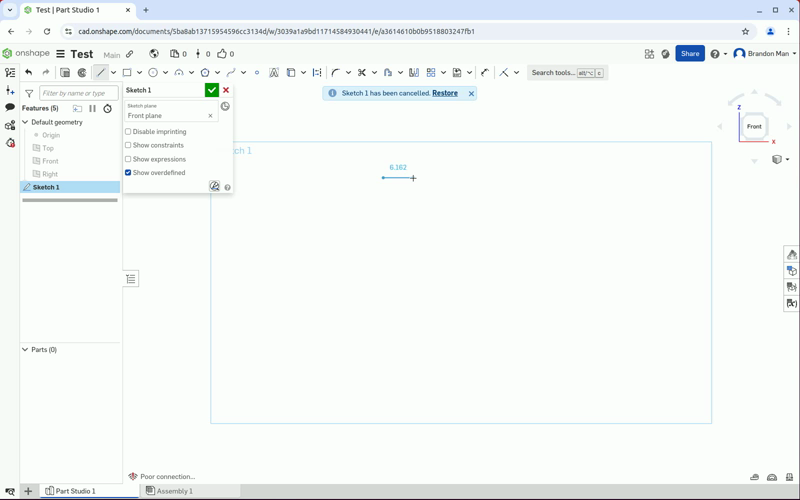
mouse_move(390, 177)
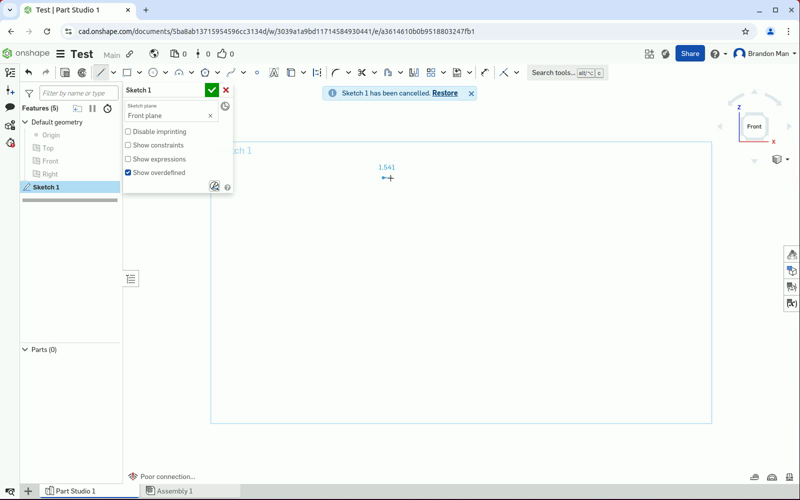
click(390, 177)
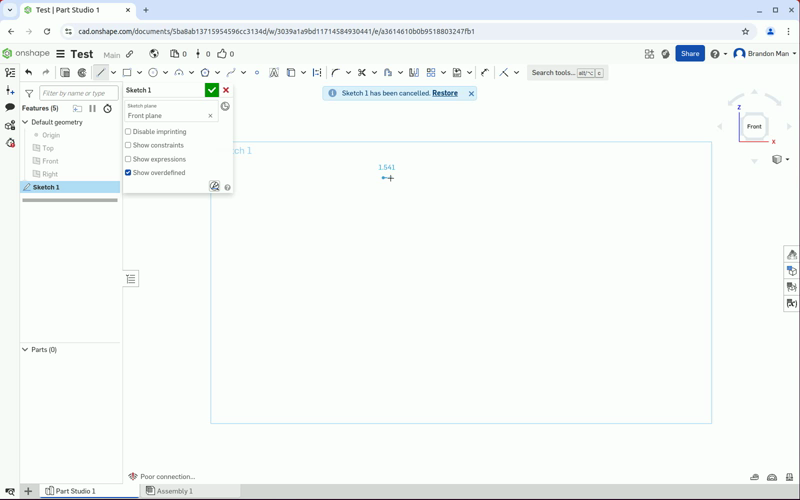
key_up(shift)
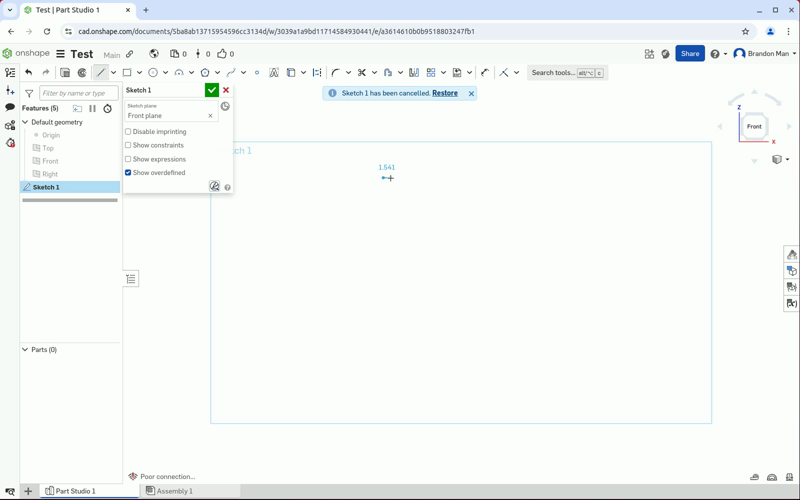
key_down(shift)
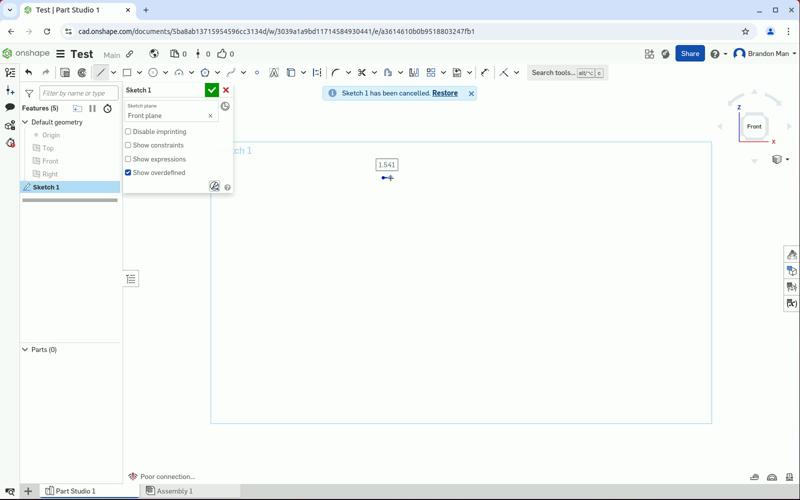
mouse_move(453, 177)
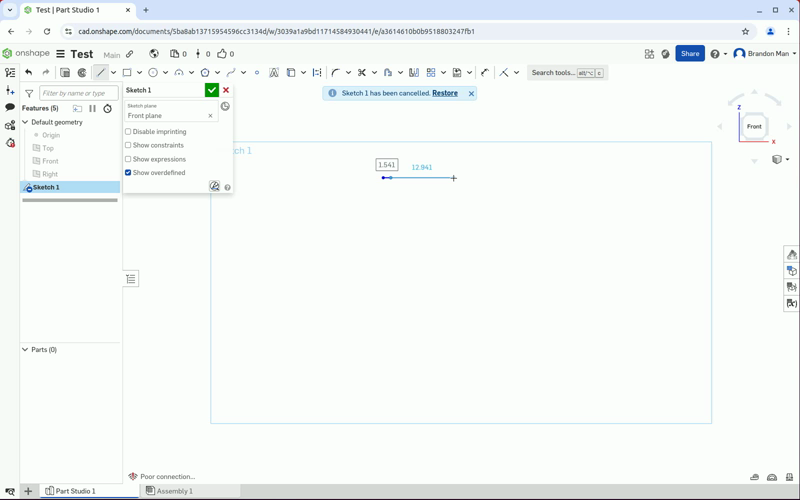
click(453, 177)
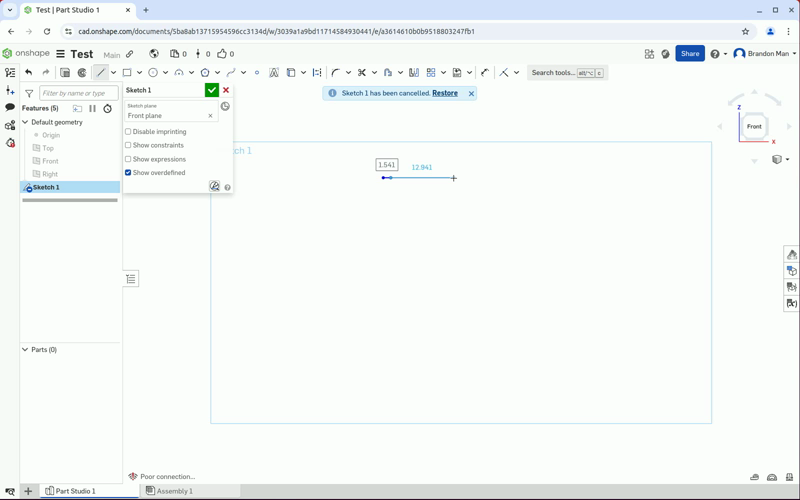
key_up(shift)
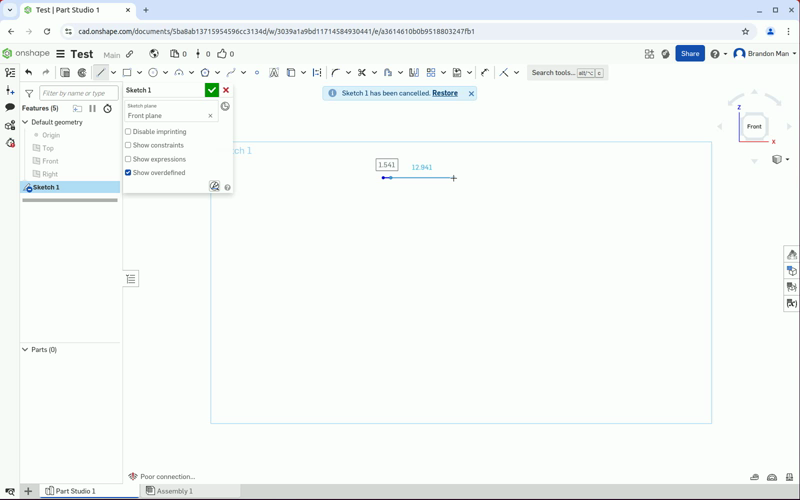
key_down(shift)
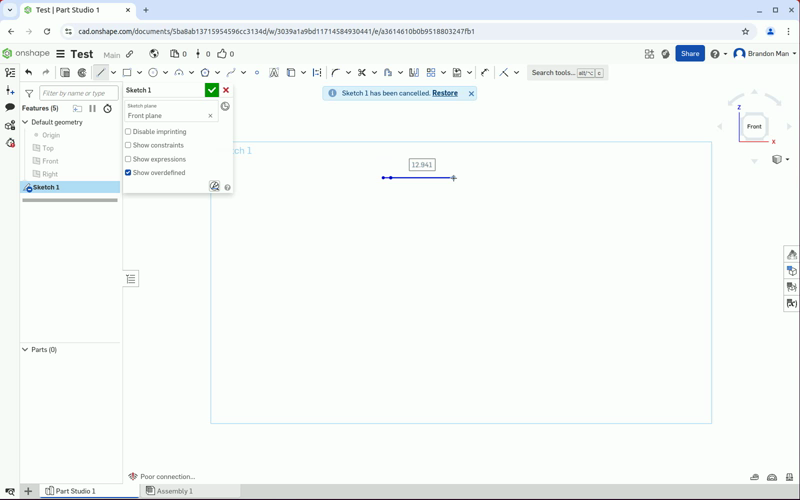
mouse_move(483, 177)
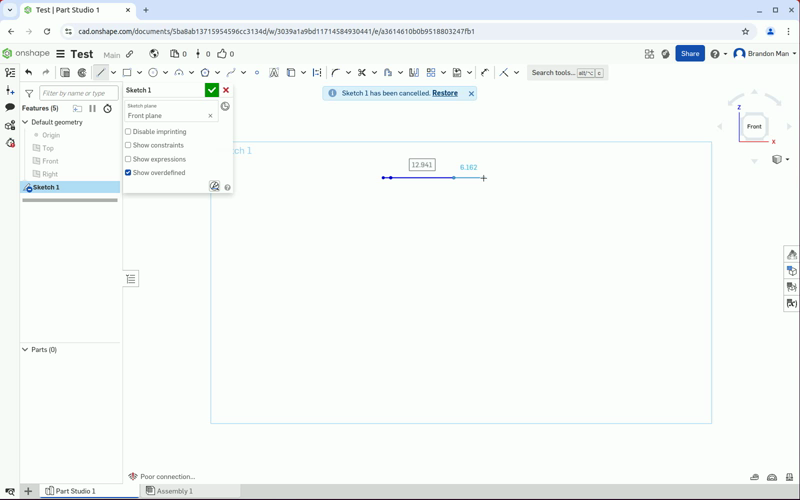
mouse_move(461, 177)
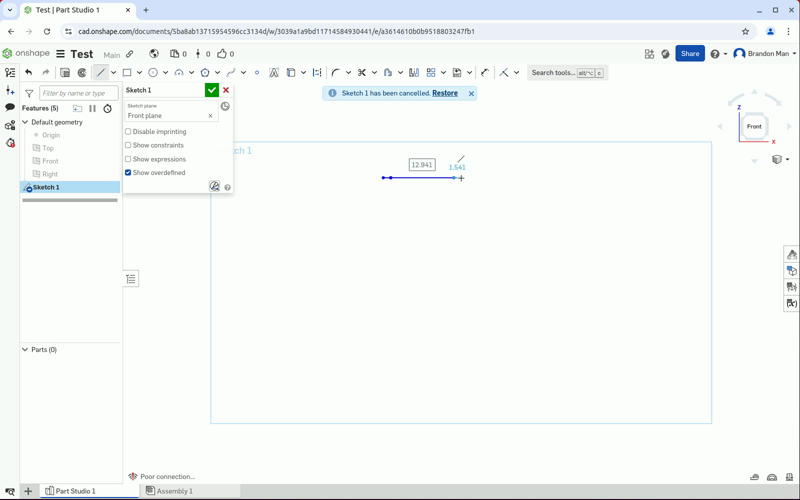
scroll(6)
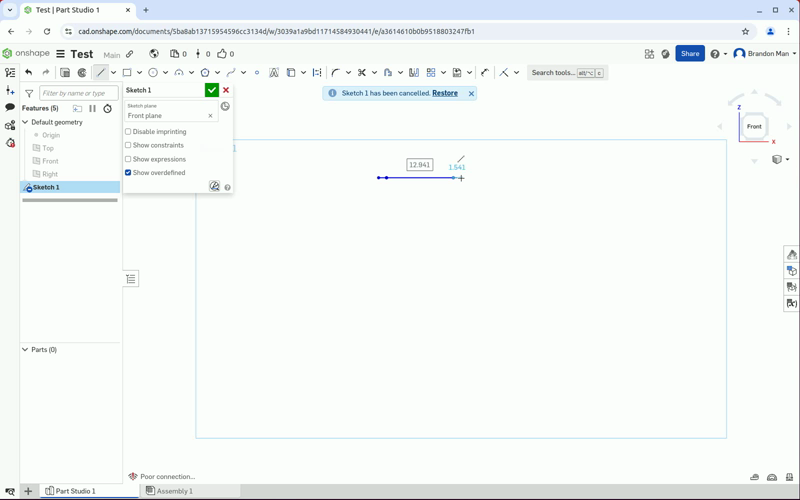
scroll(6)
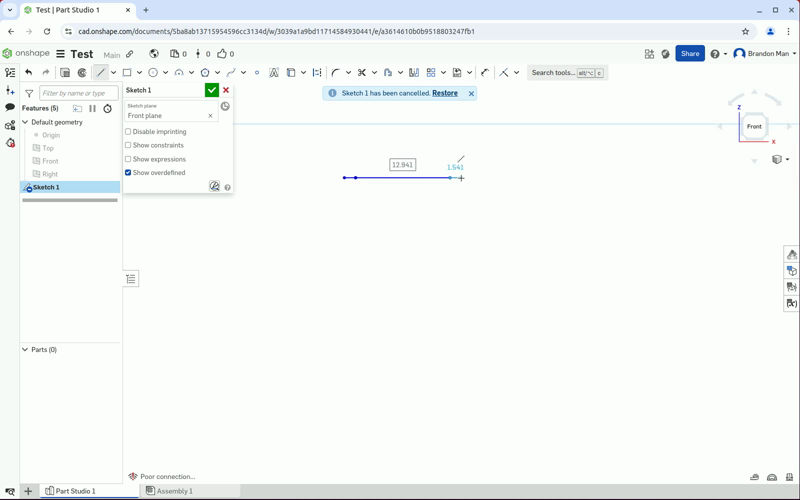
scroll(6)
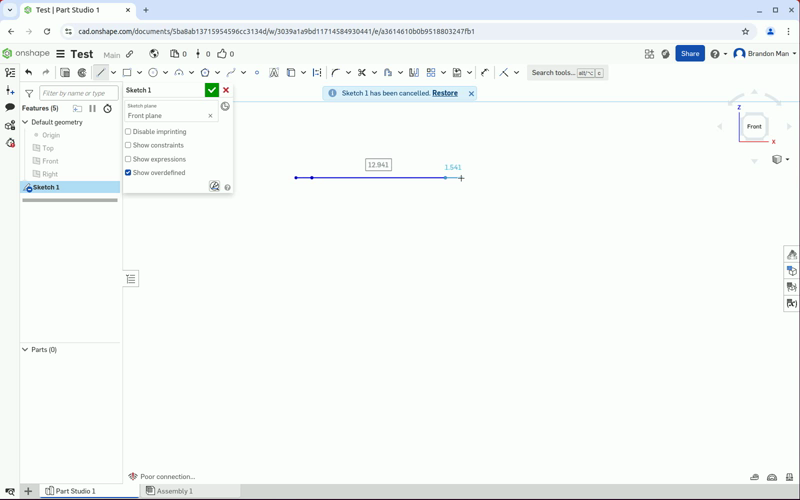
scroll(6)
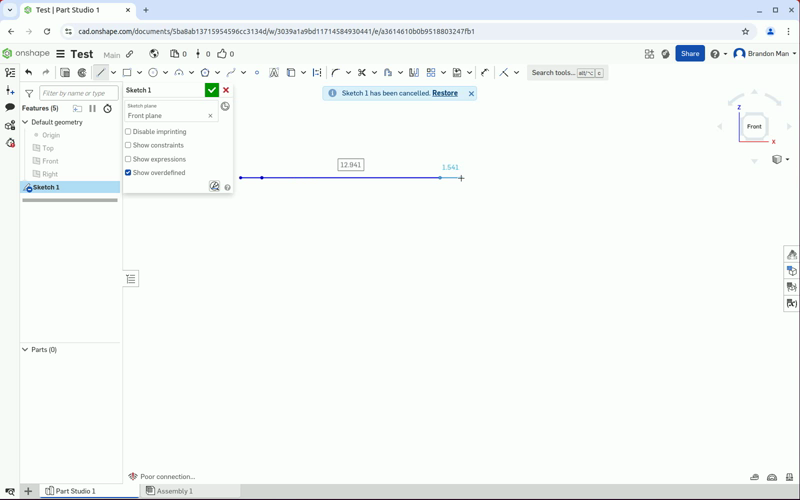
scroll(6)
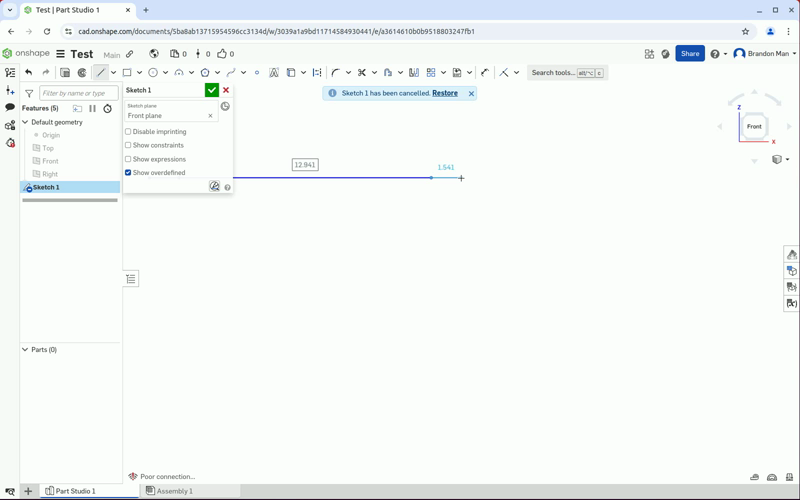
scroll(6)
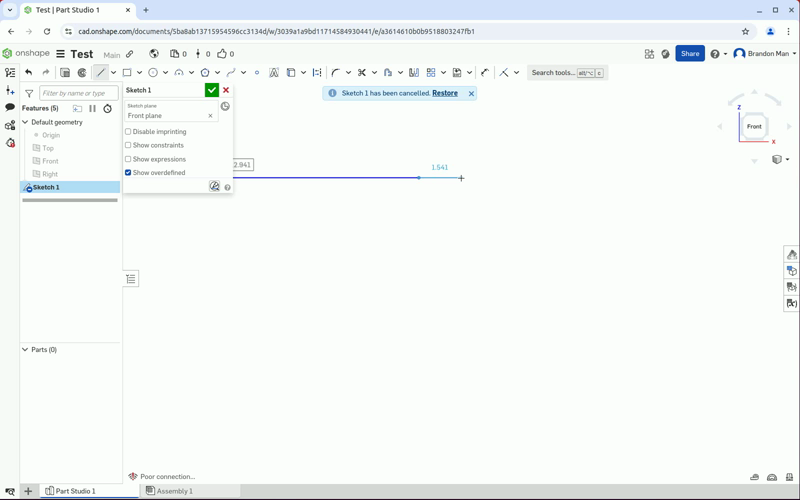
scroll(6)
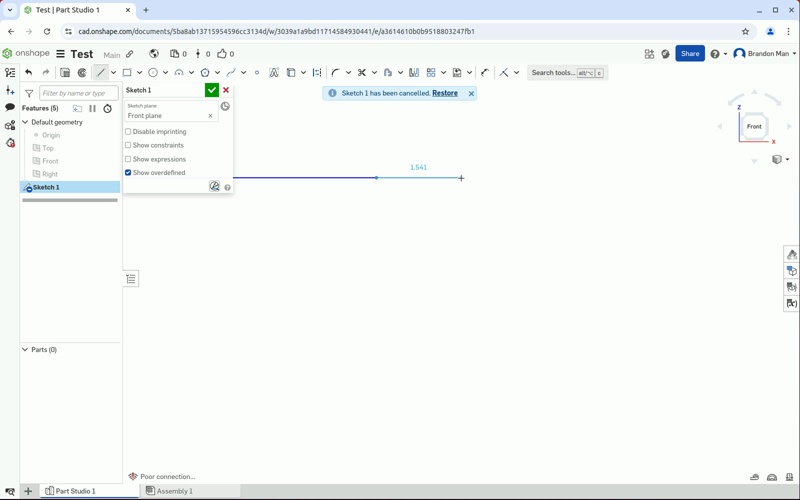
click(461, 177)
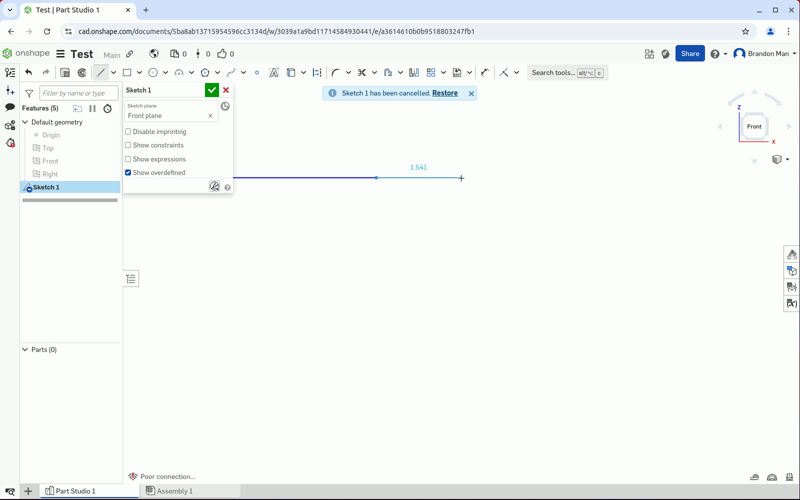
scroll(-6)
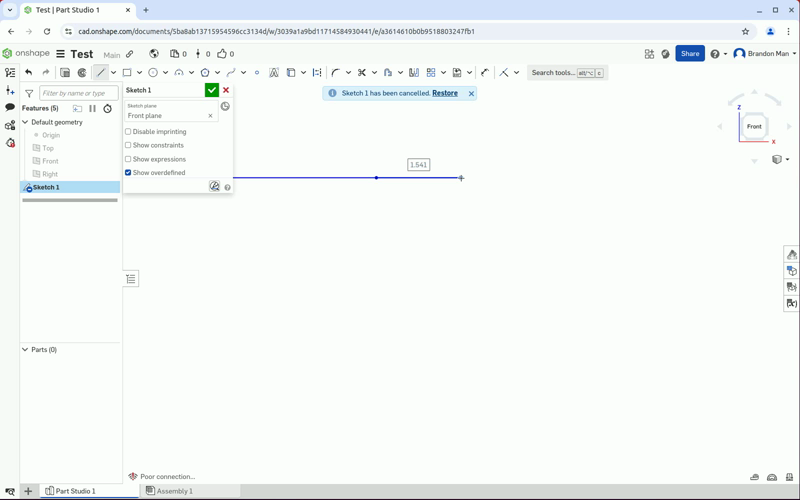
scroll(-6)
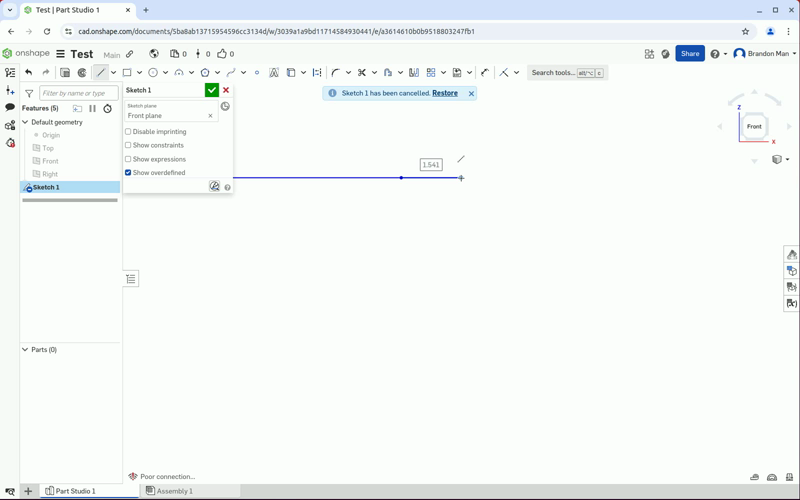
scroll(-6)
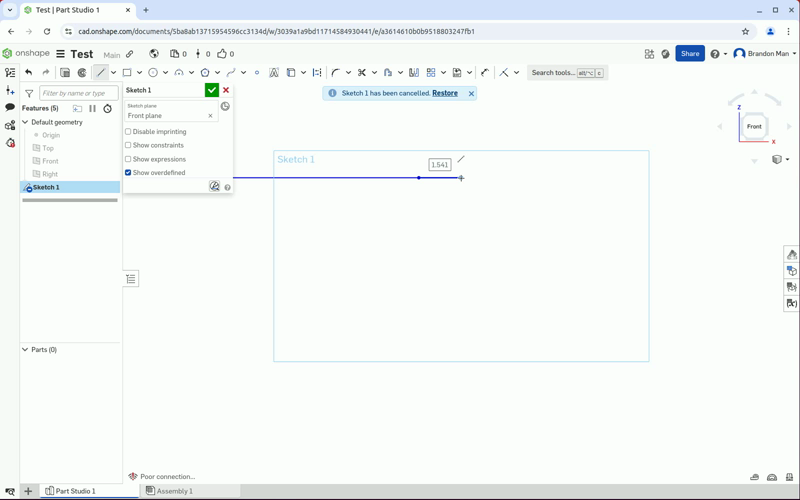
scroll(-6)
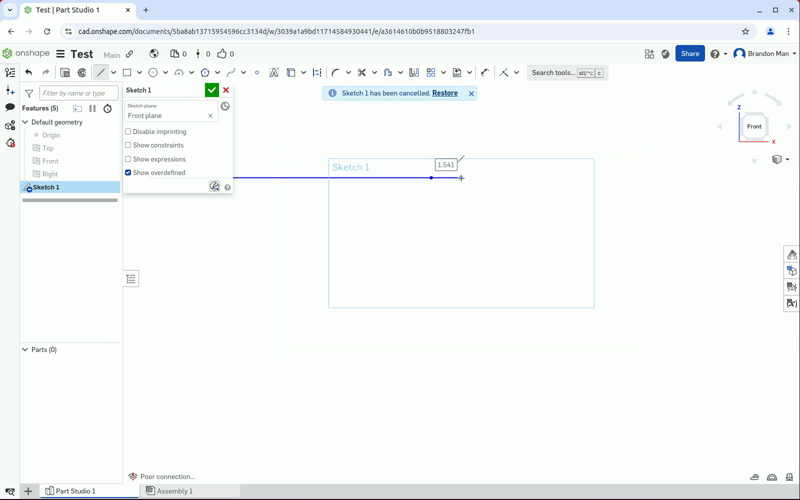
scroll(-6)
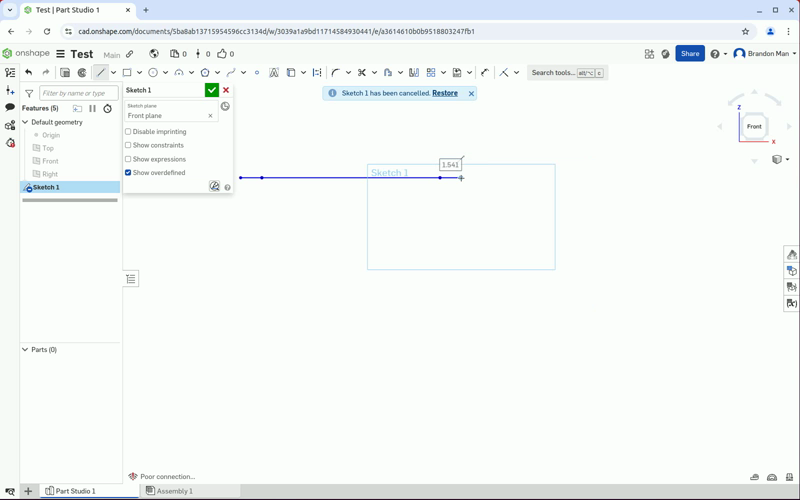
scroll(-6)
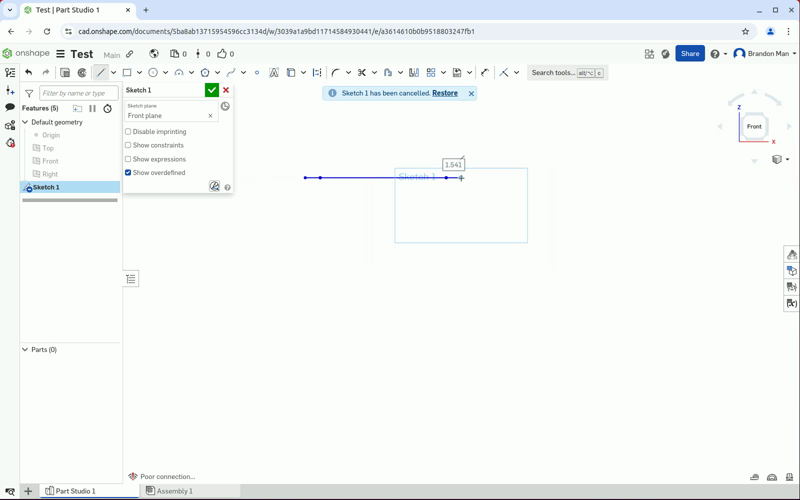
scroll(-6)
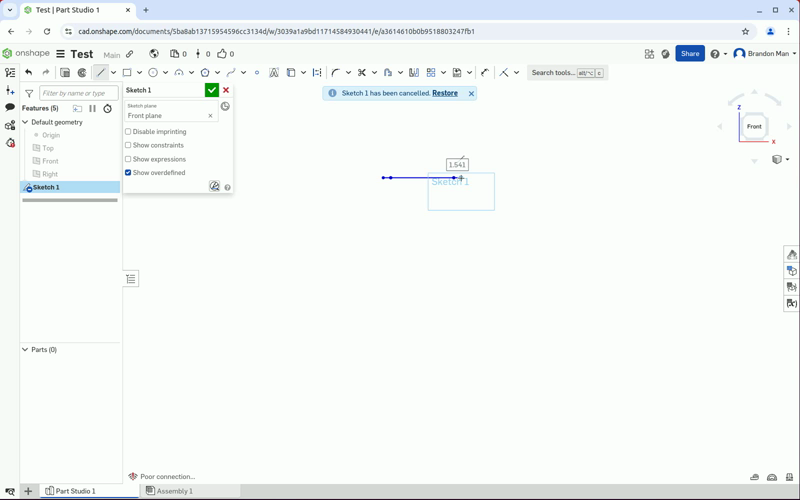
key_up(shift)
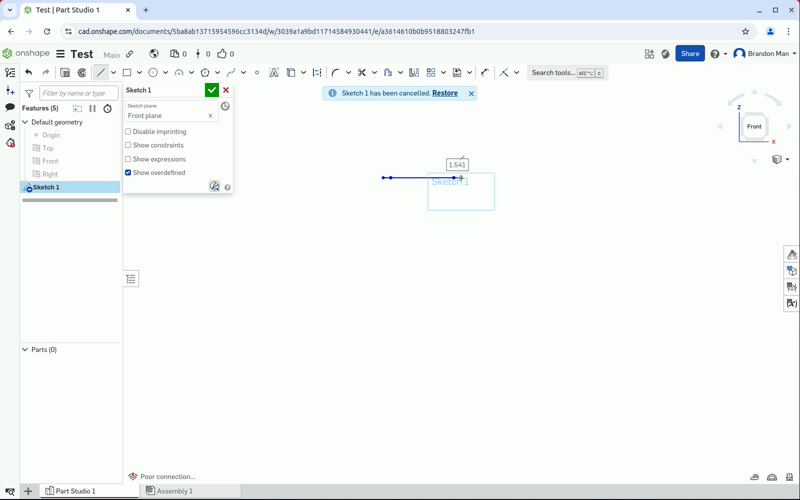
key_down(shift)
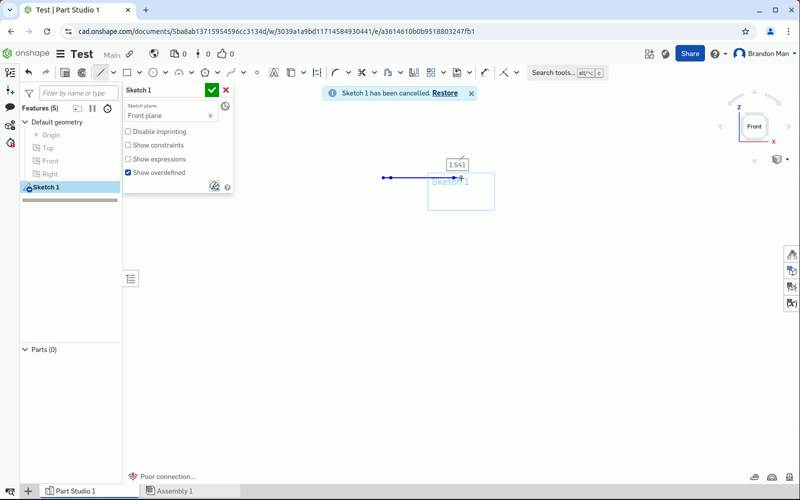
mouse_move(491, 177)
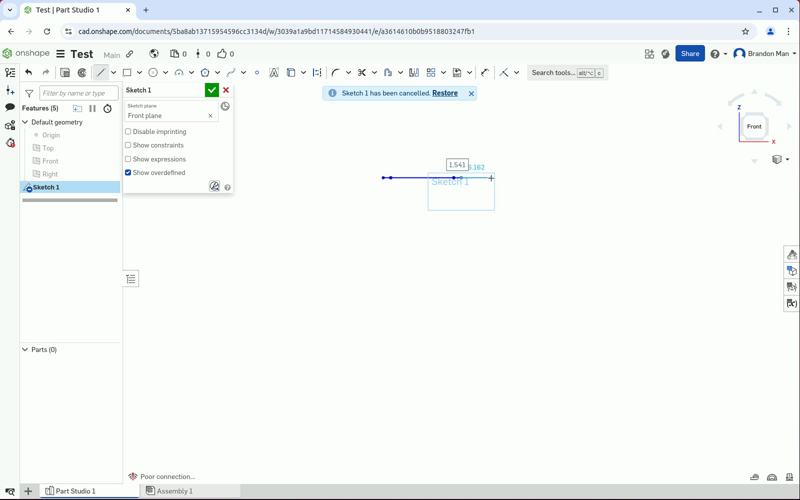
mouse_move(461, 170)
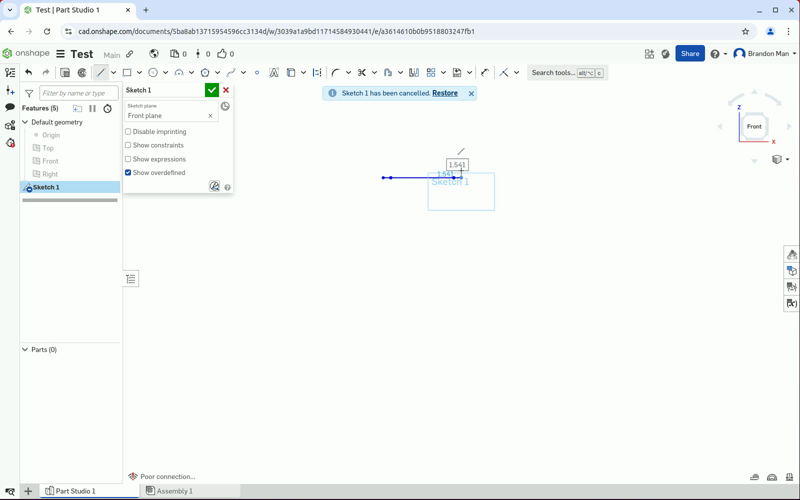
scroll(6)
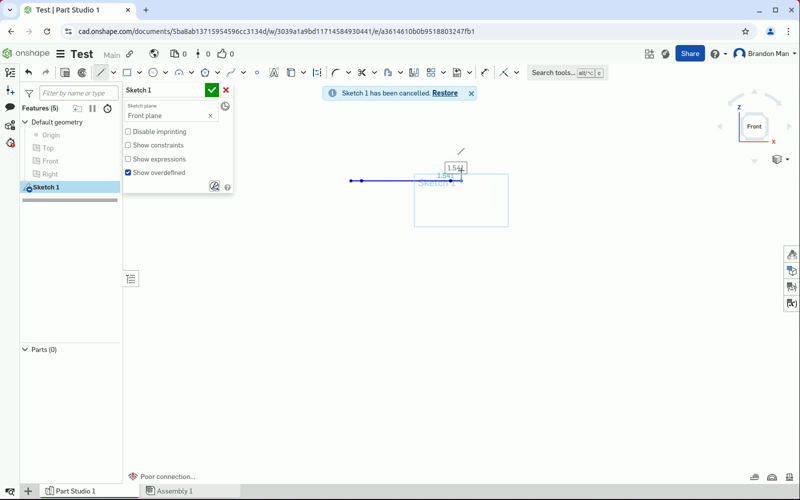
scroll(6)
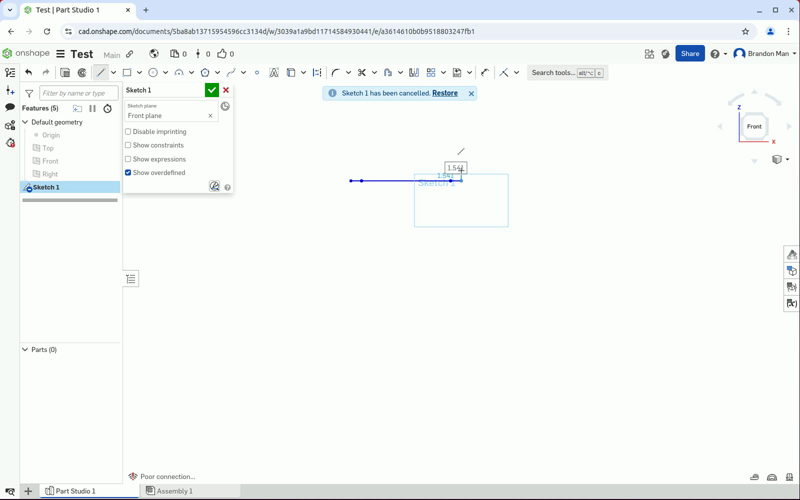
scroll(6)
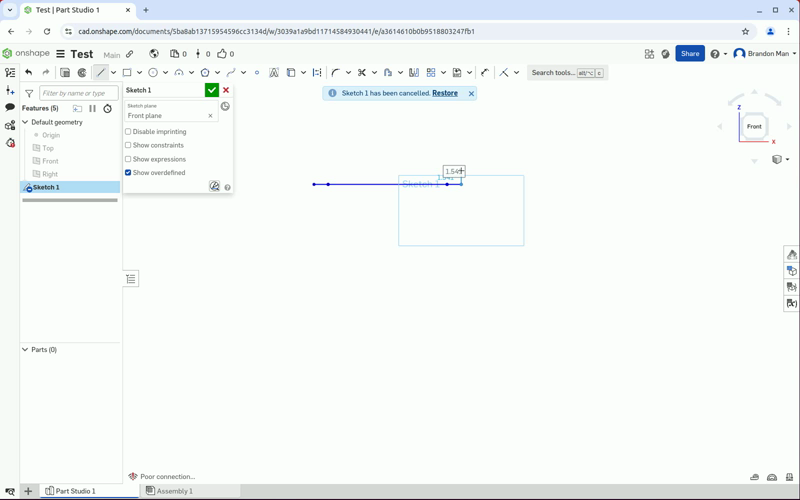
scroll(6)
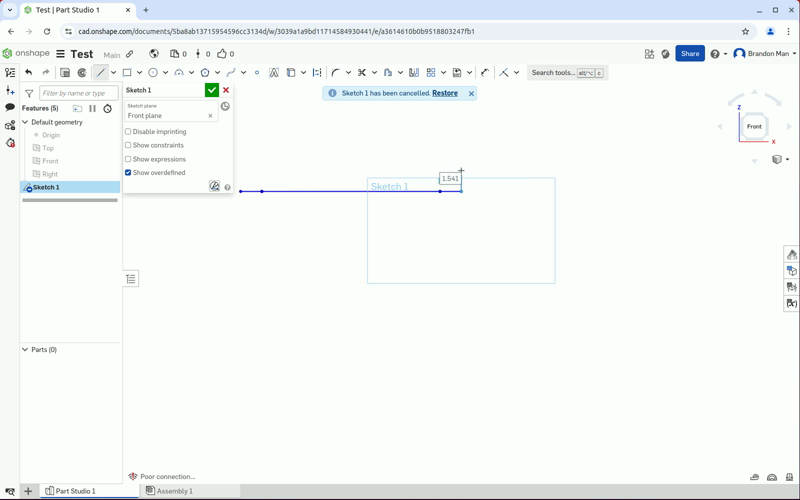
scroll(6)
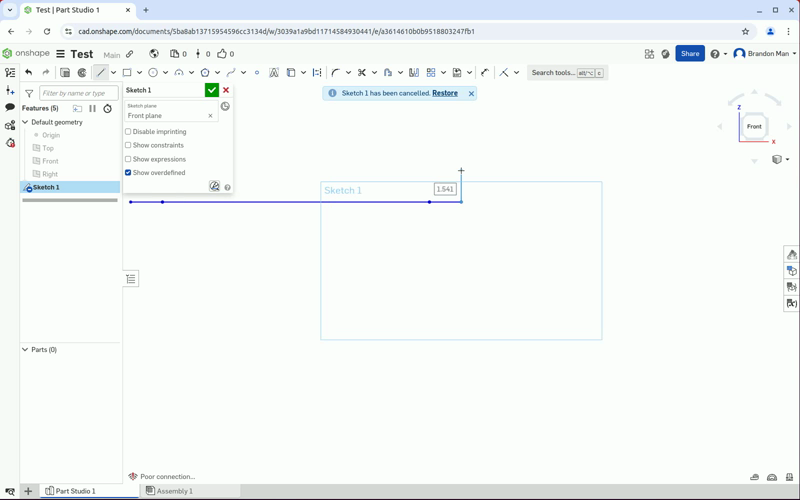
scroll(6)
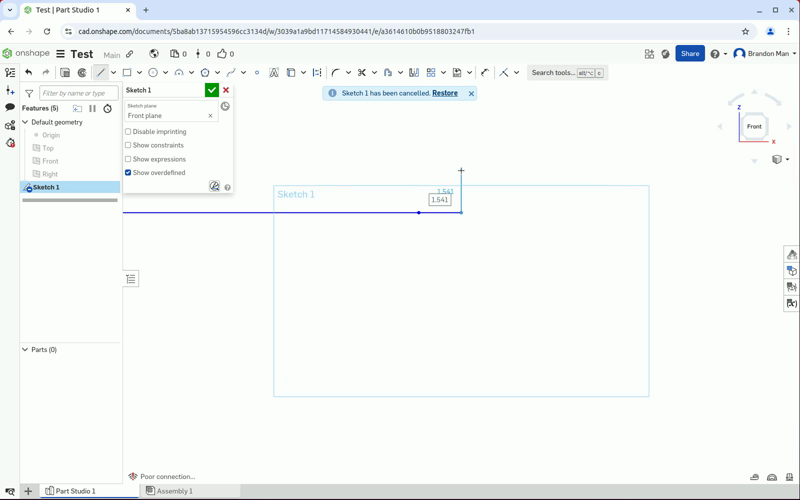
scroll(6)
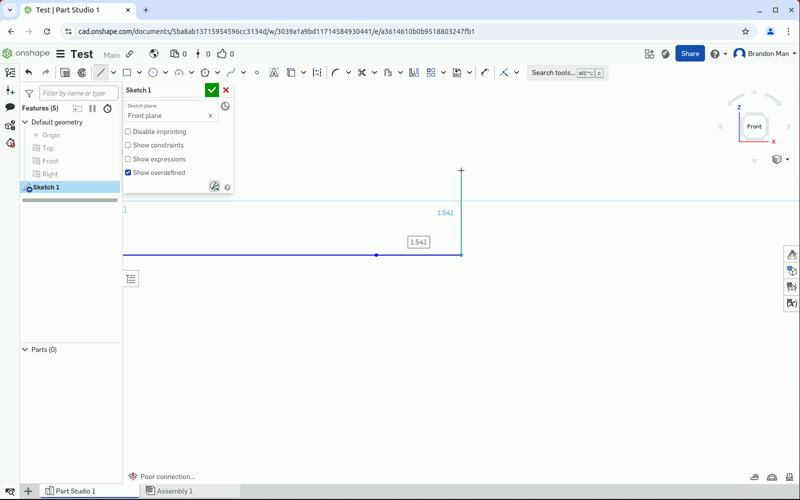
click(461, 170)
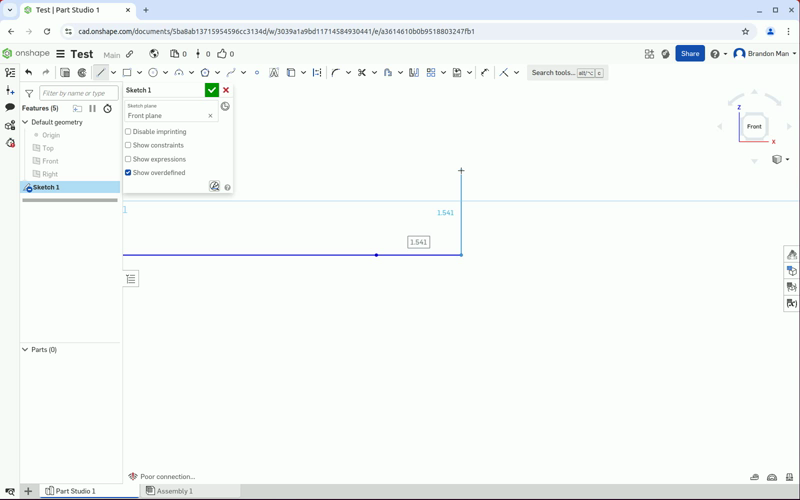
scroll(-6)
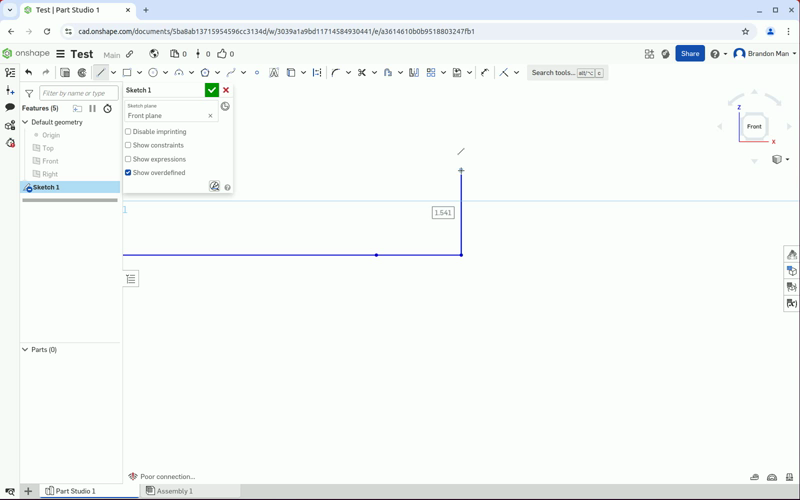
scroll(-6)
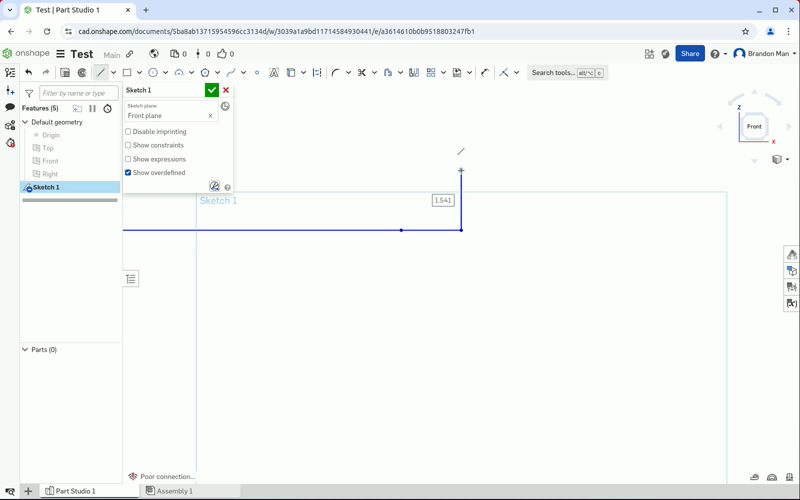
scroll(-6)
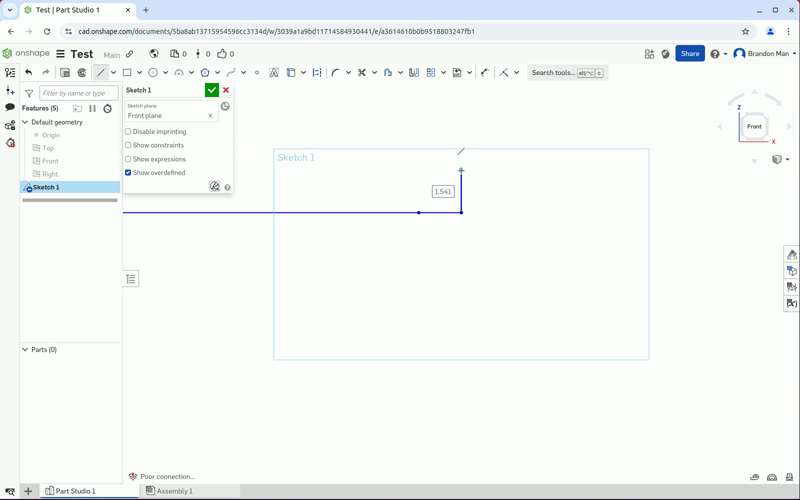
scroll(-6)
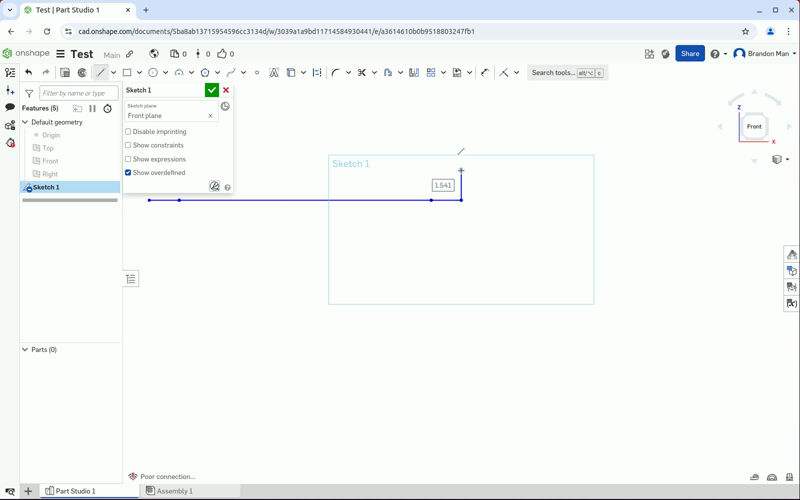
scroll(-6)
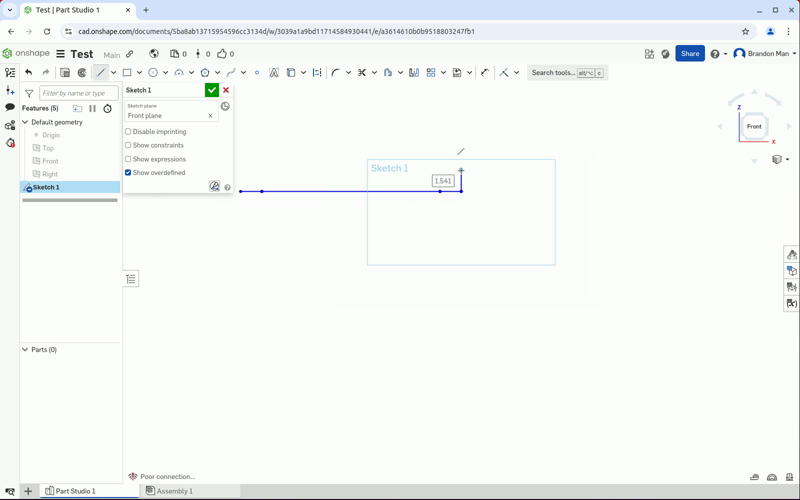
scroll(-6)
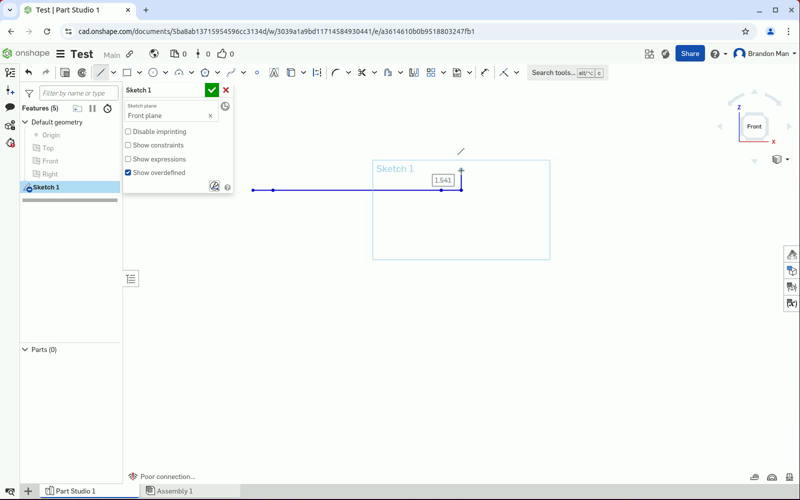
scroll(-6)
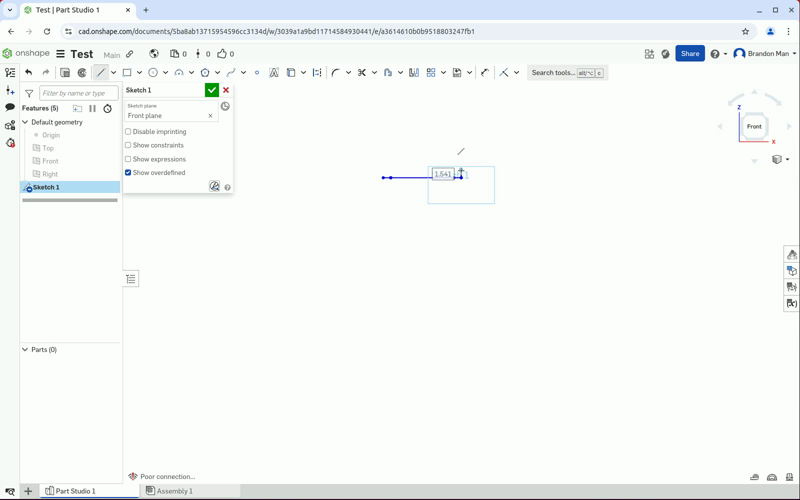
key_up(shift)
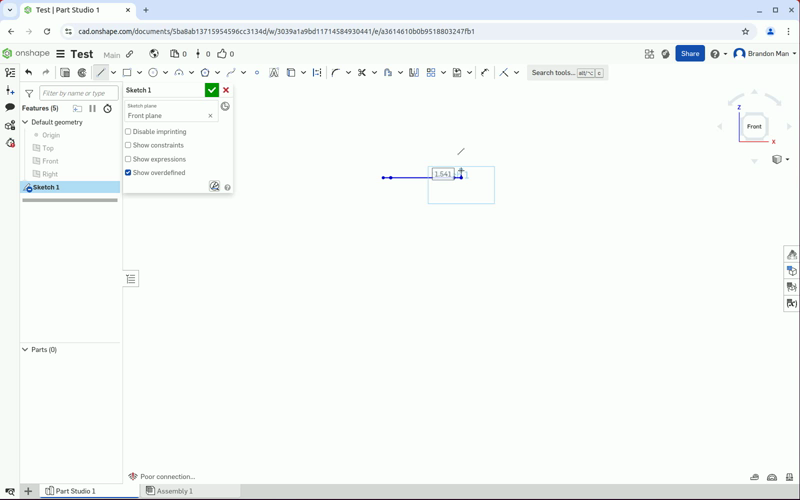
key_down(shift)
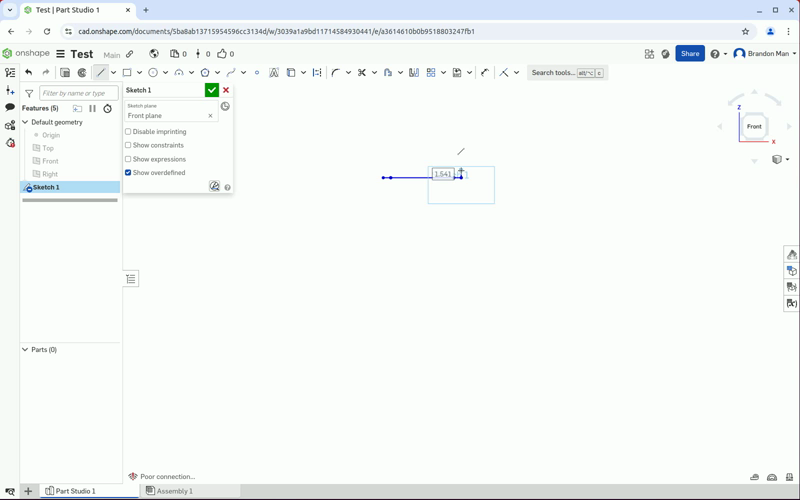
mouse_move(383, 170)
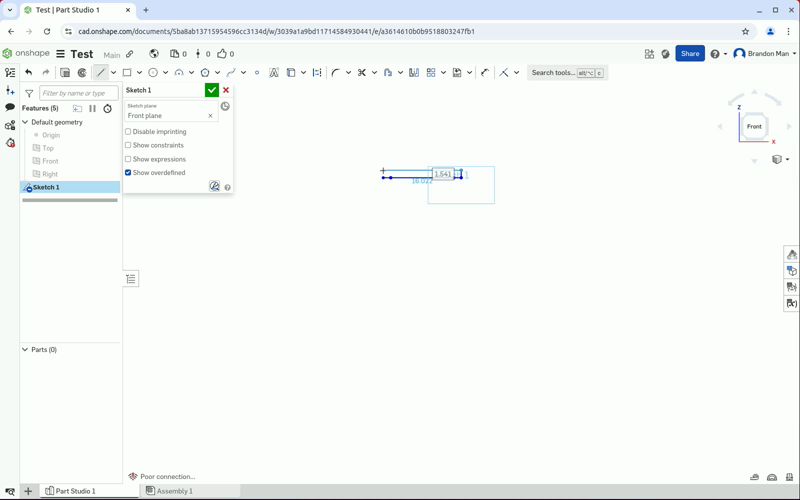
click(383, 170)
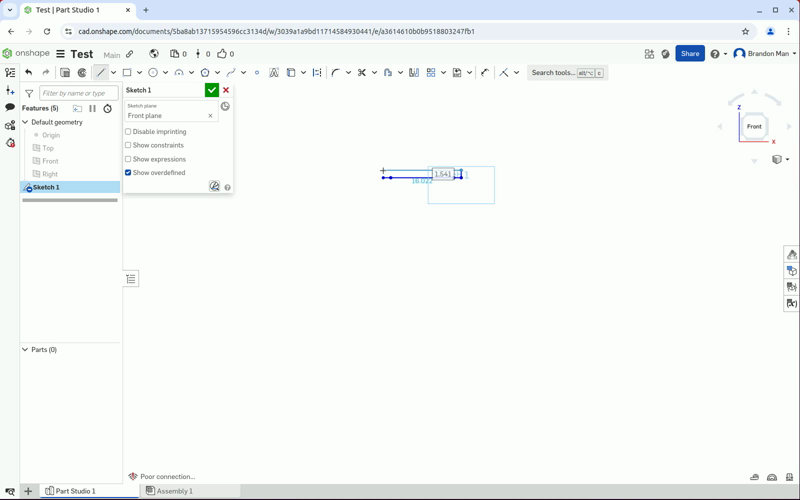
key_up(shift)
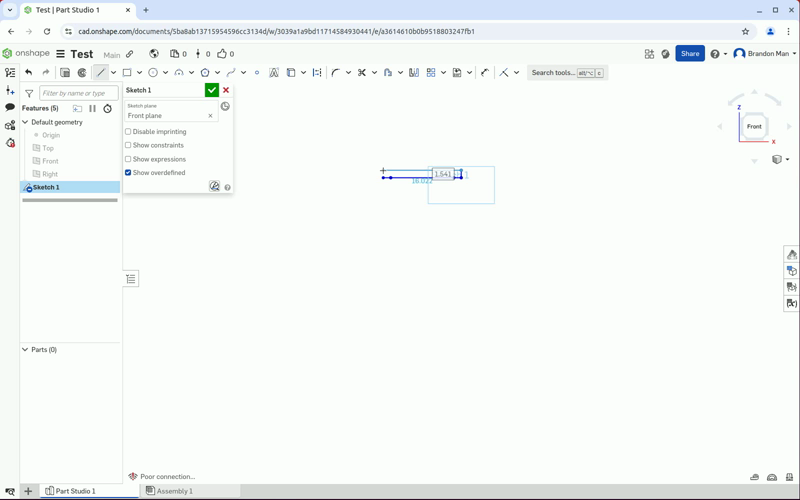
mouse_move(413, 170)
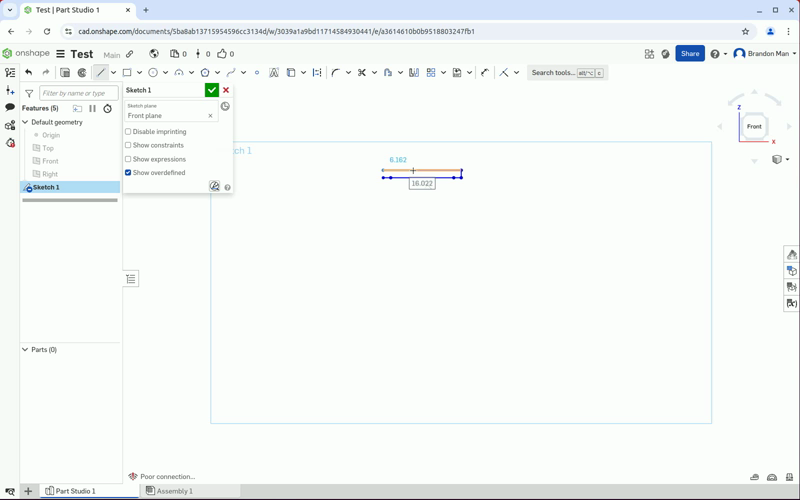
key_down(shift)
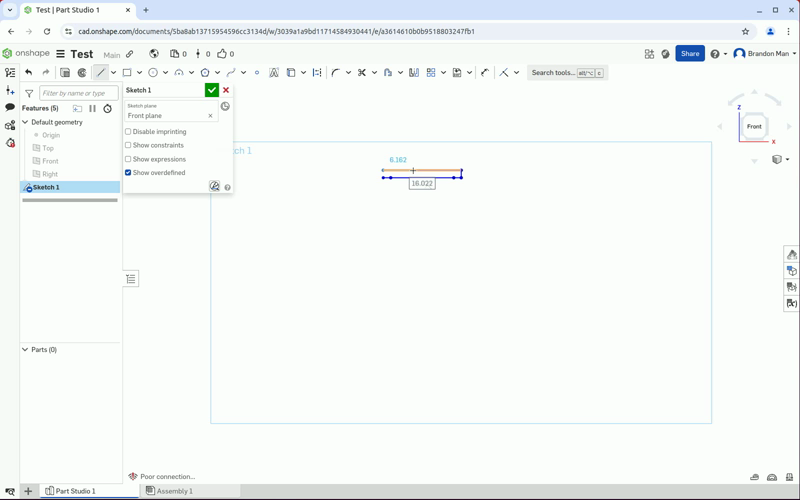
mouse_move(383, 177)
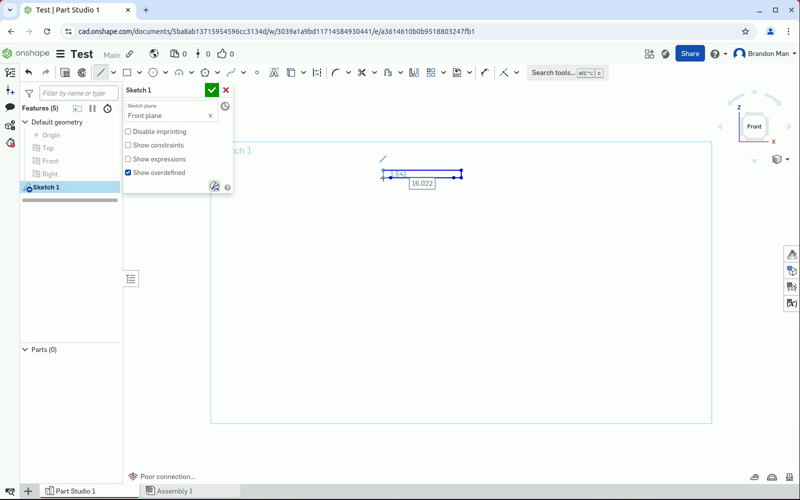
scroll(6)
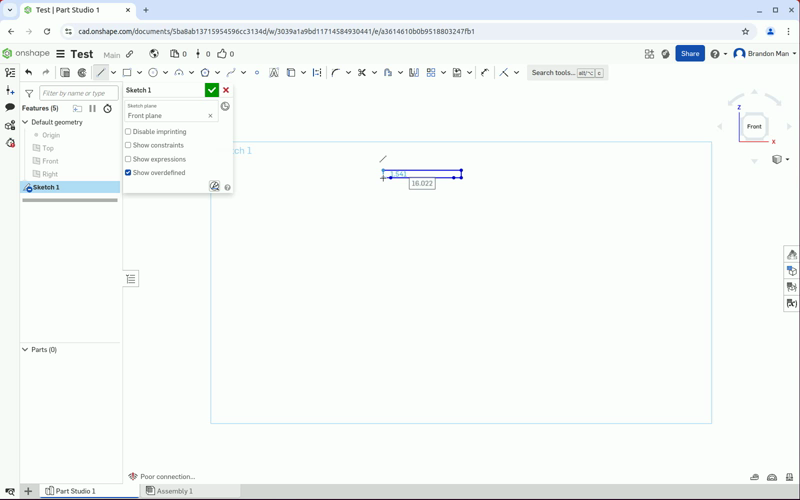
scroll(6)
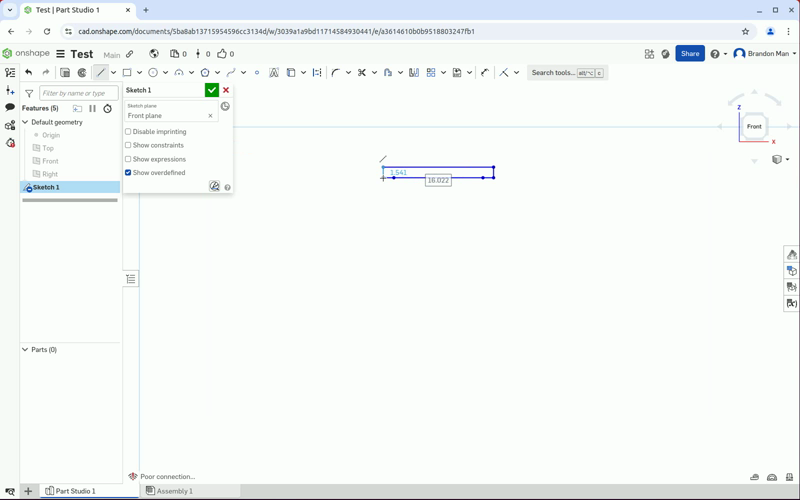
scroll(6)
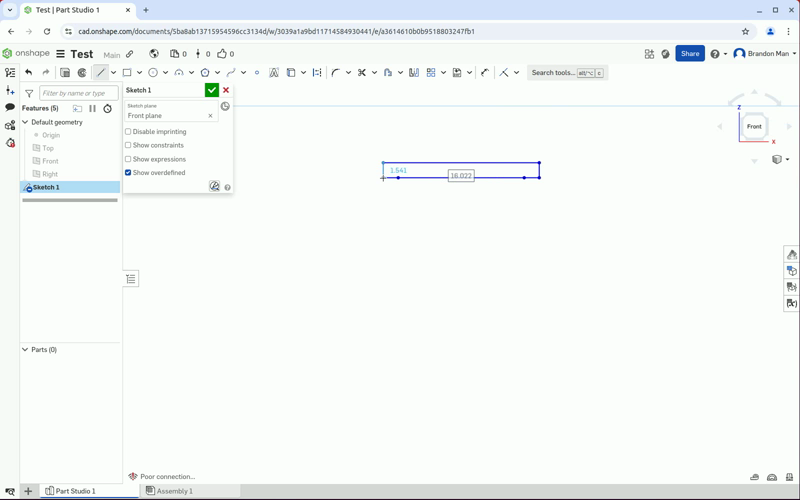
scroll(6)
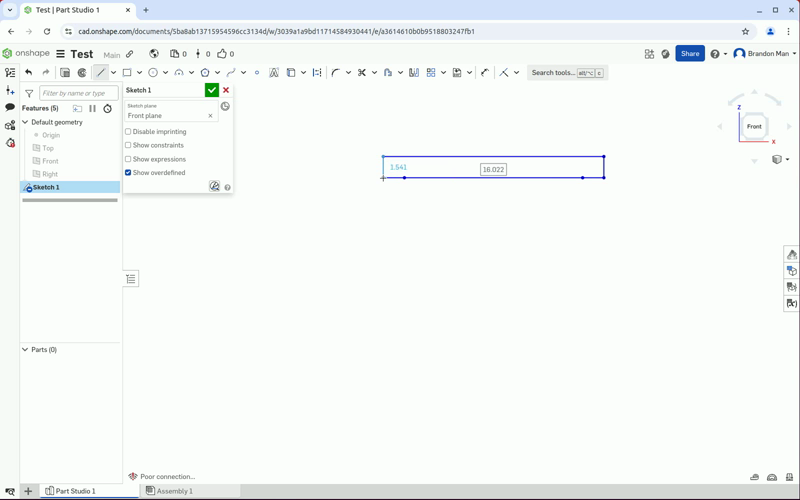
scroll(6)
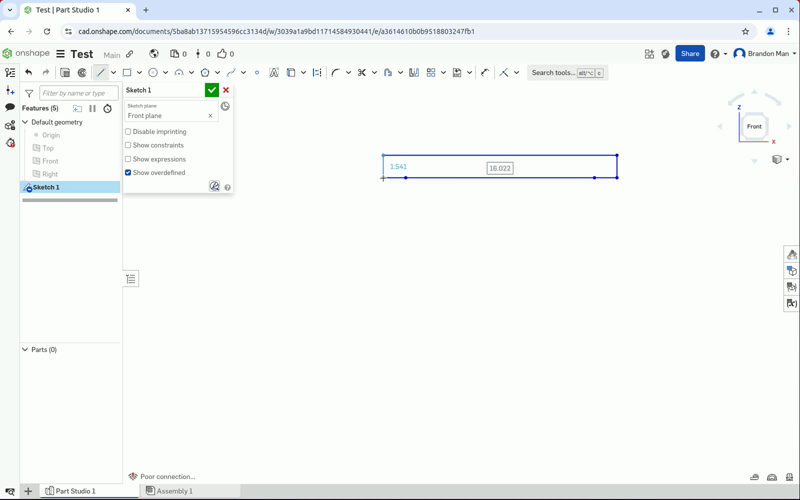
scroll(6)
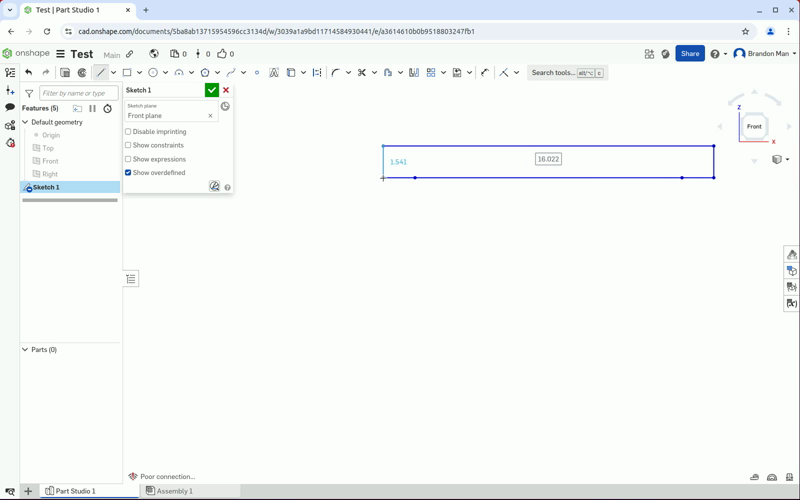
scroll(6)
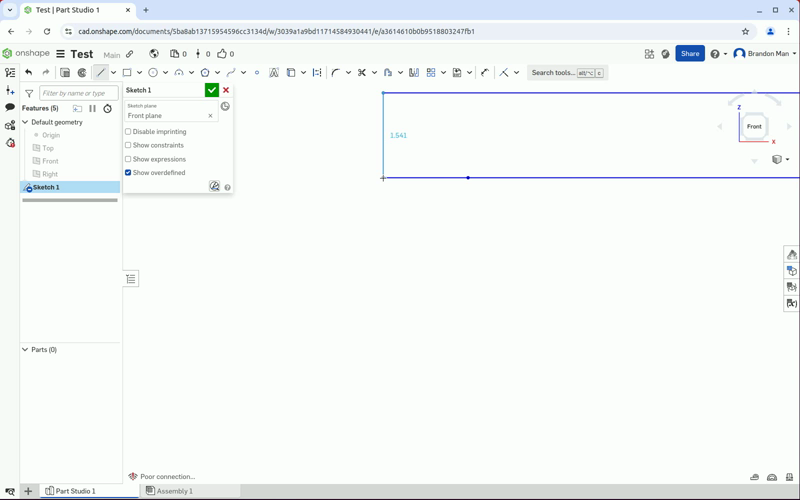
key_up(shift)
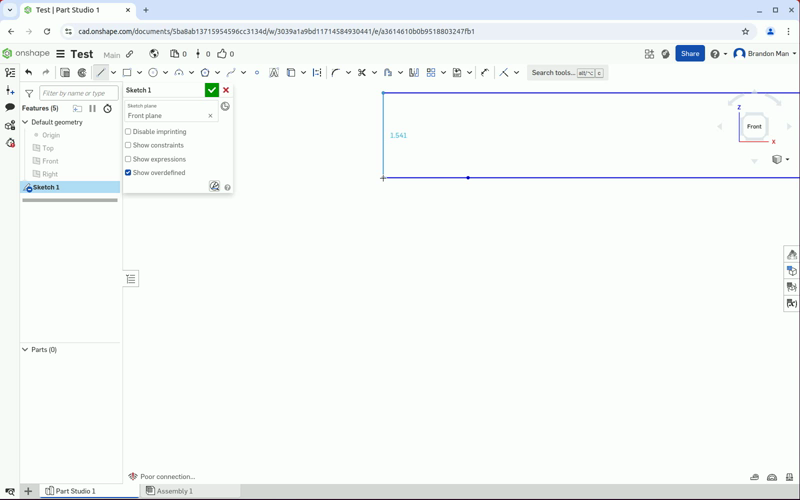
click(383, 177)
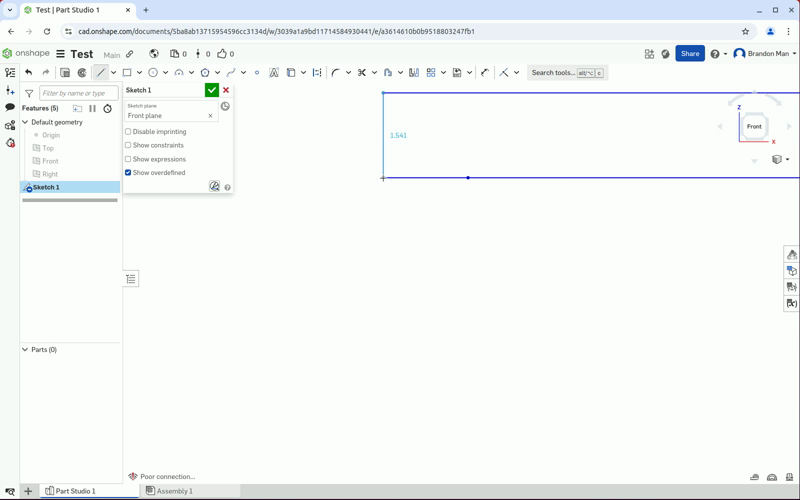
scroll(-6)
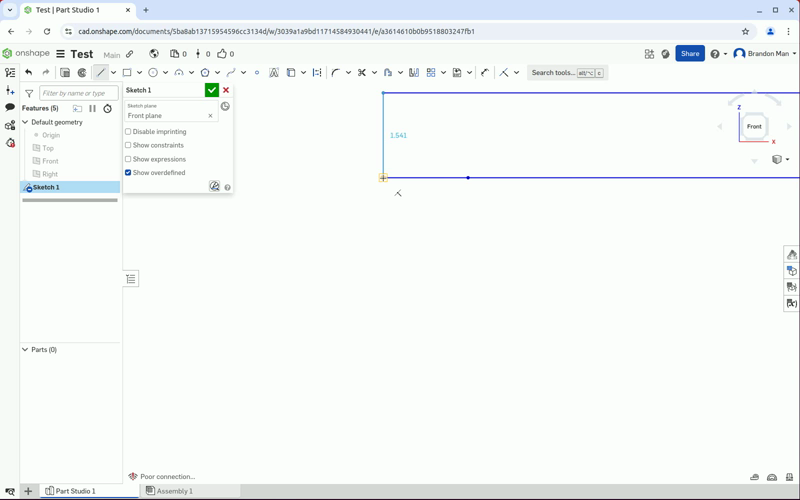
scroll(-6)
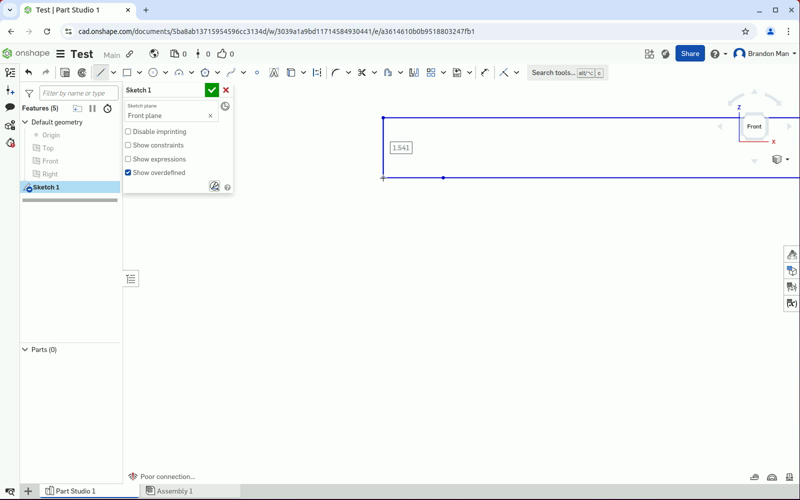
scroll(-6)
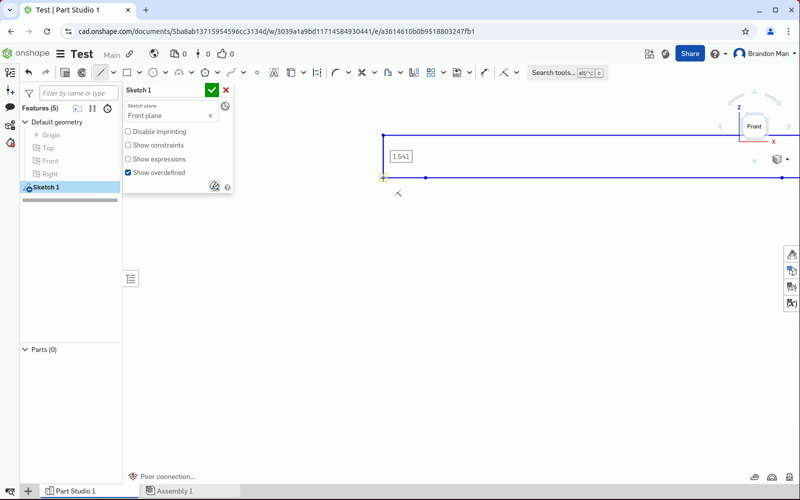
scroll(-6)
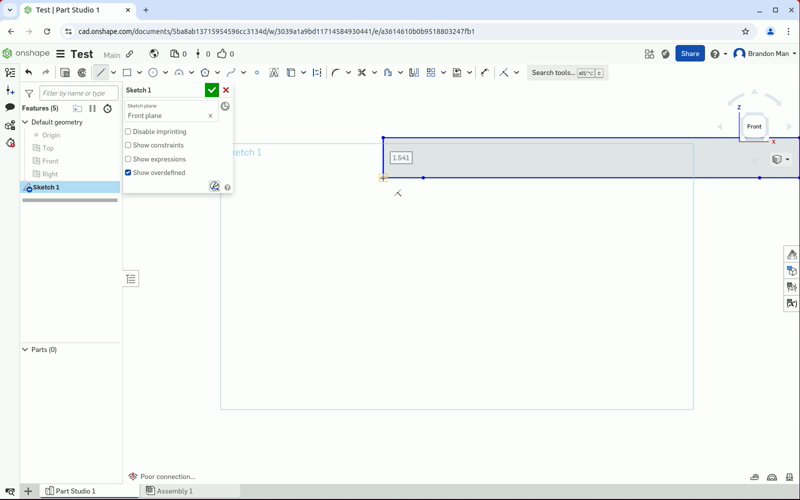
scroll(-6)
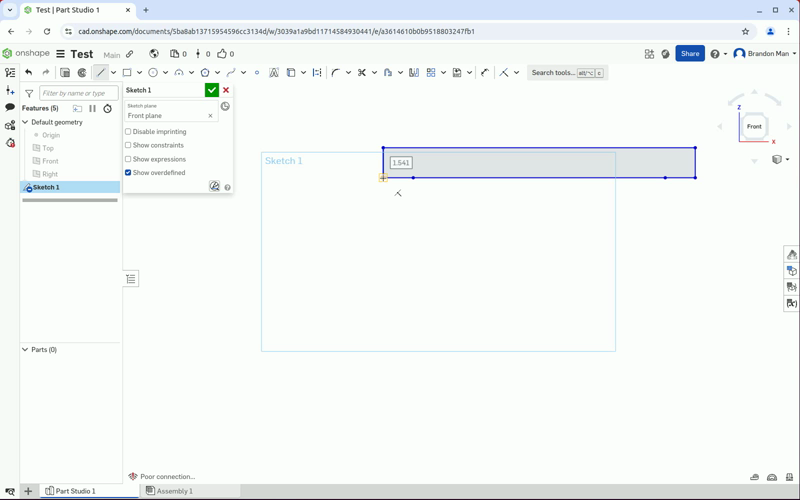
scroll(-6)
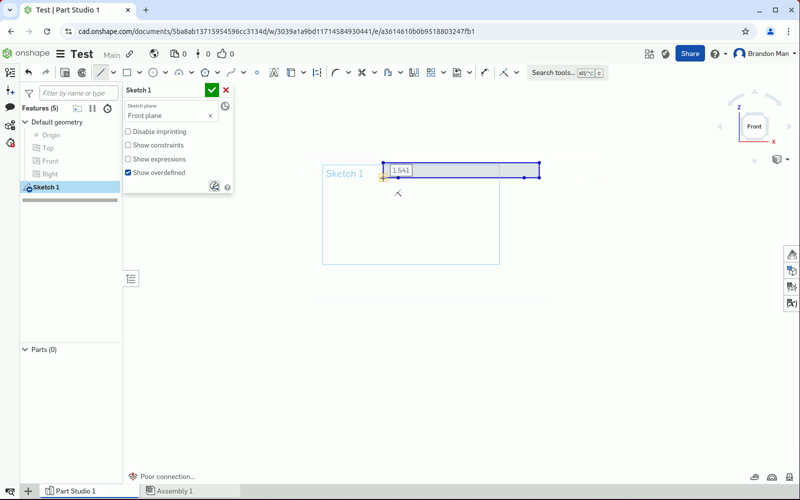
scroll(-6)
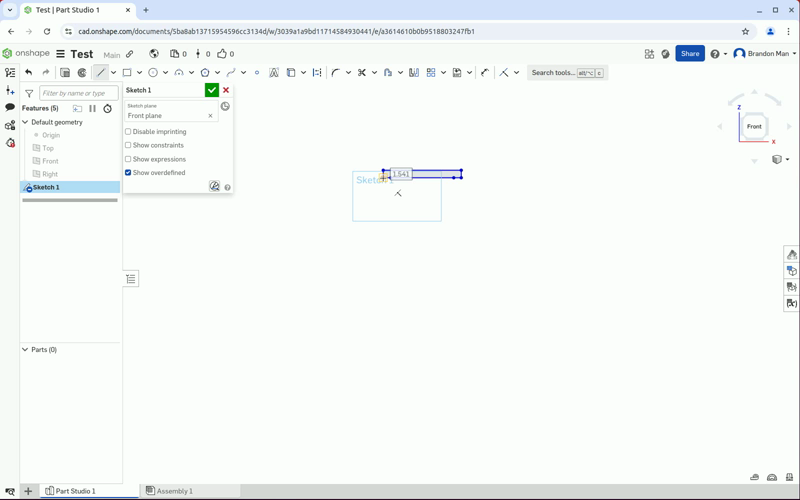
key(esc)
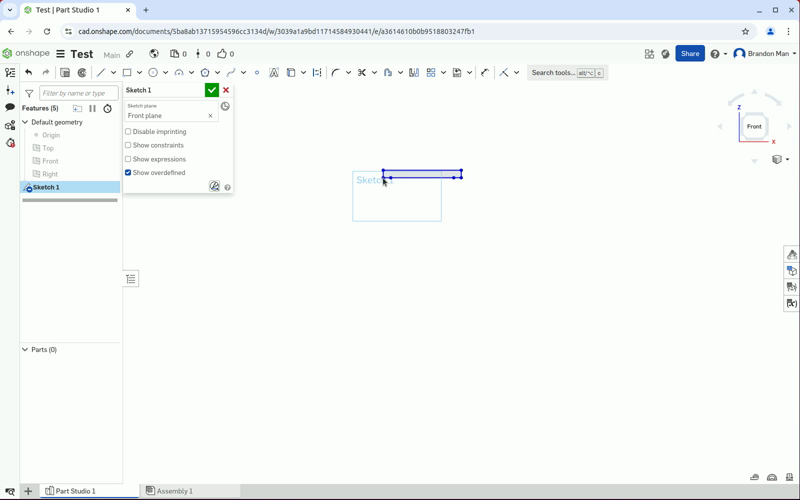
mouse_move(457, 172)
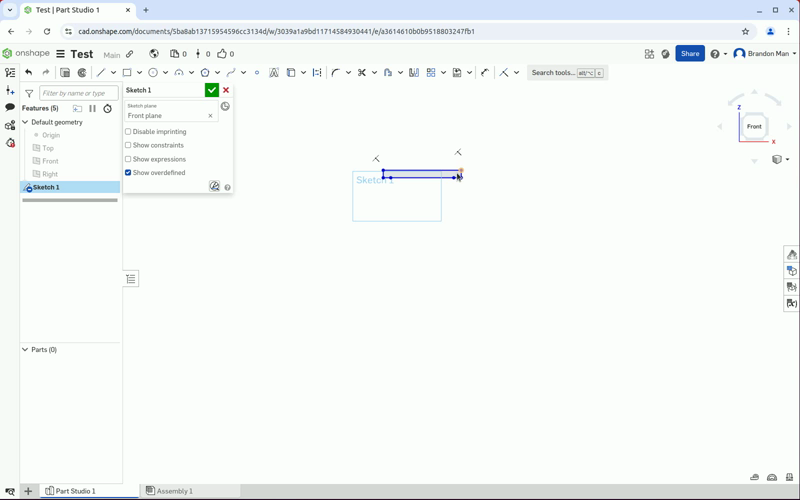
scroll(6)
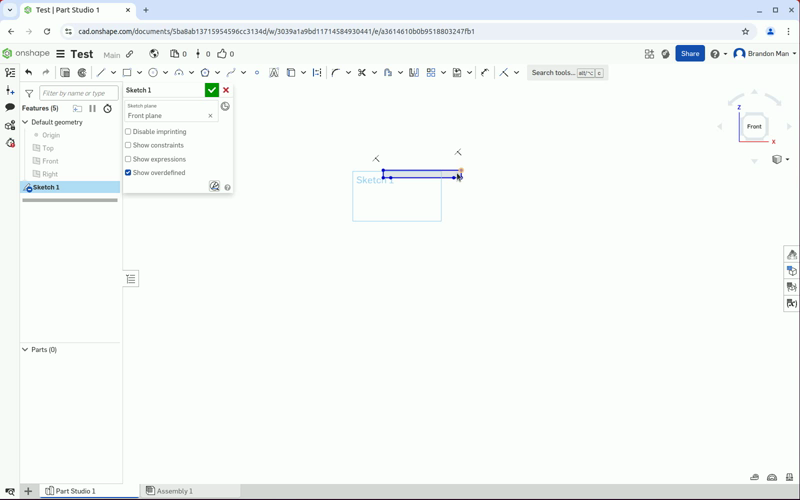
scroll(6)
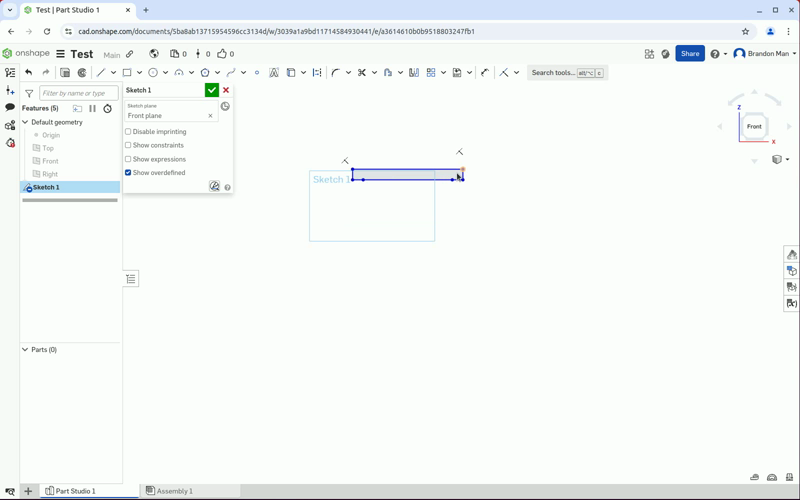
scroll(6)
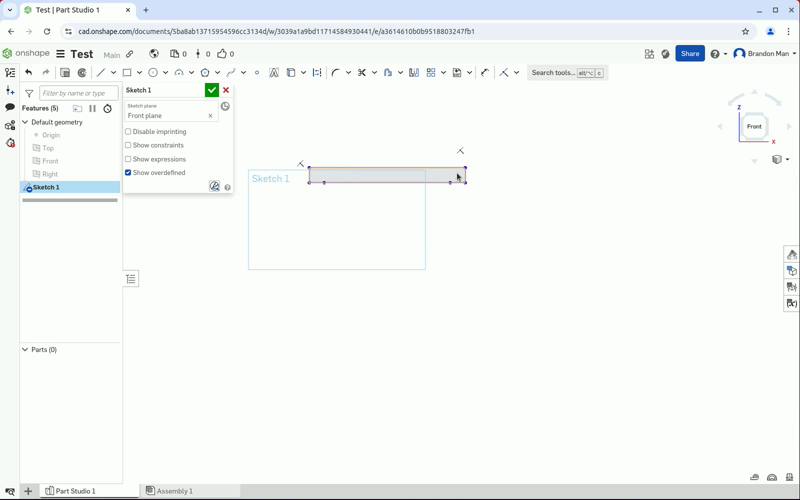
scroll(6)
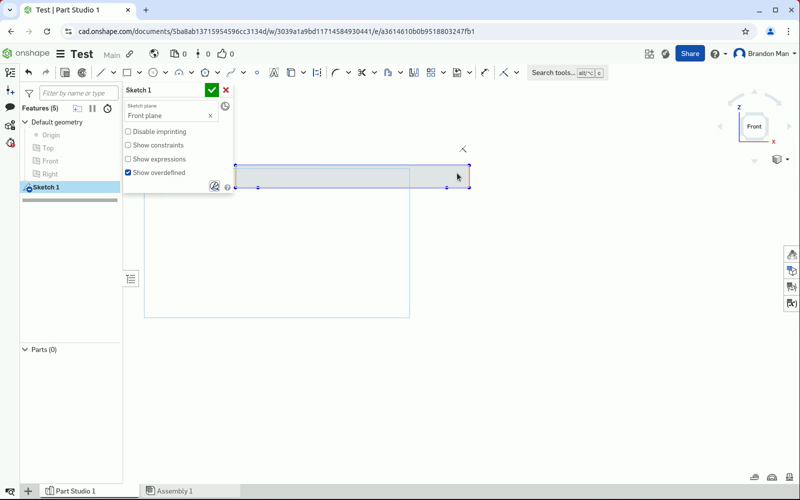
scroll(6)
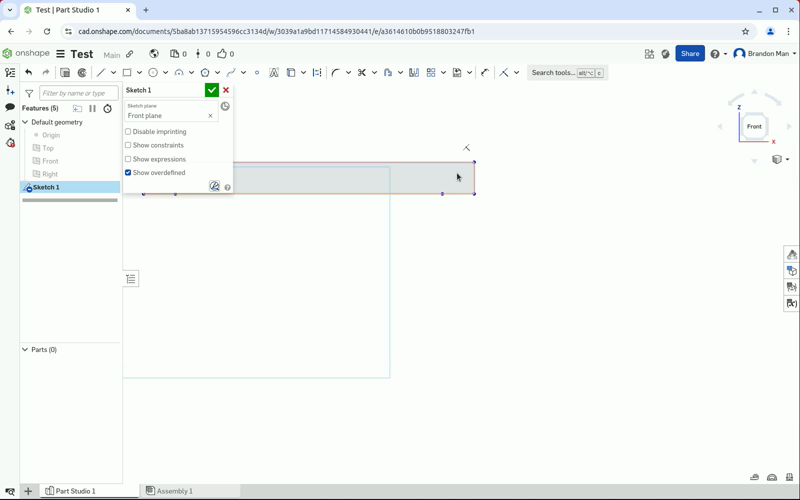
scroll(6)
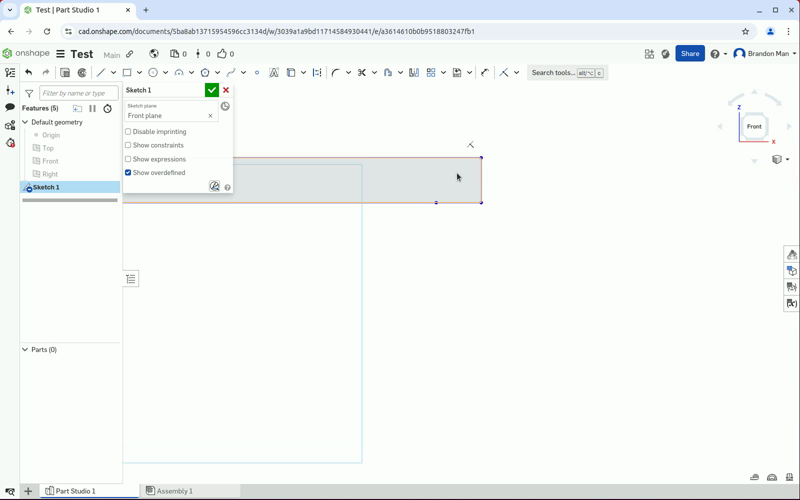
scroll(6)
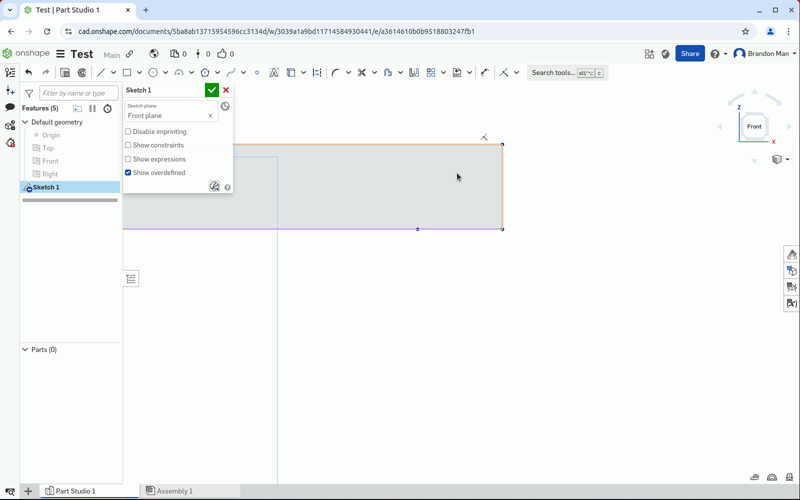
click(457, 172)
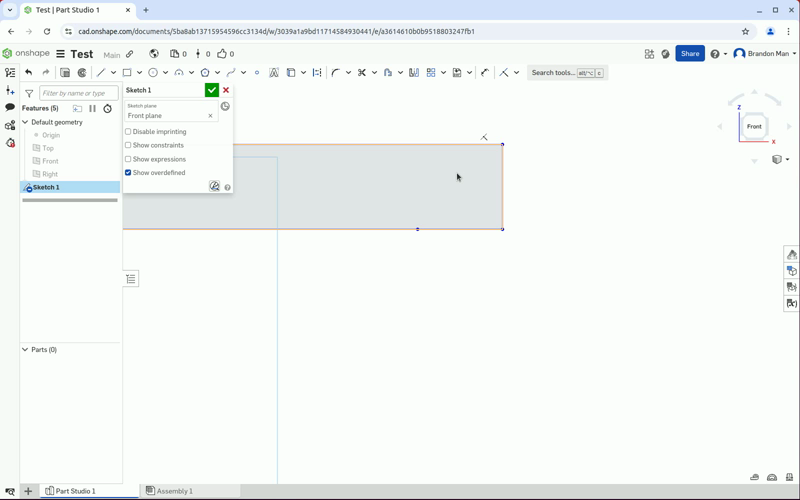
scroll(-6)
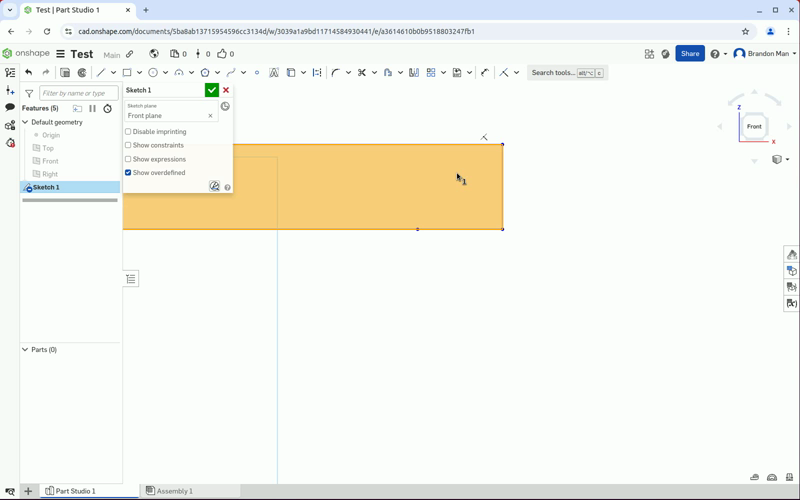
scroll(-6)
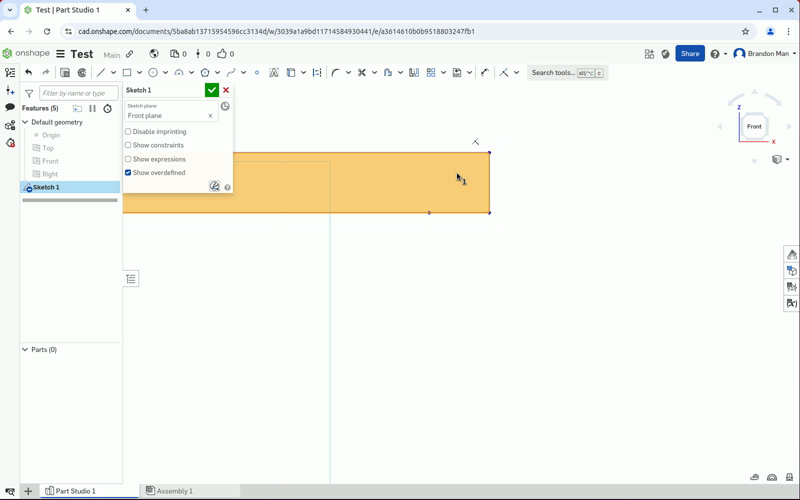
scroll(-6)
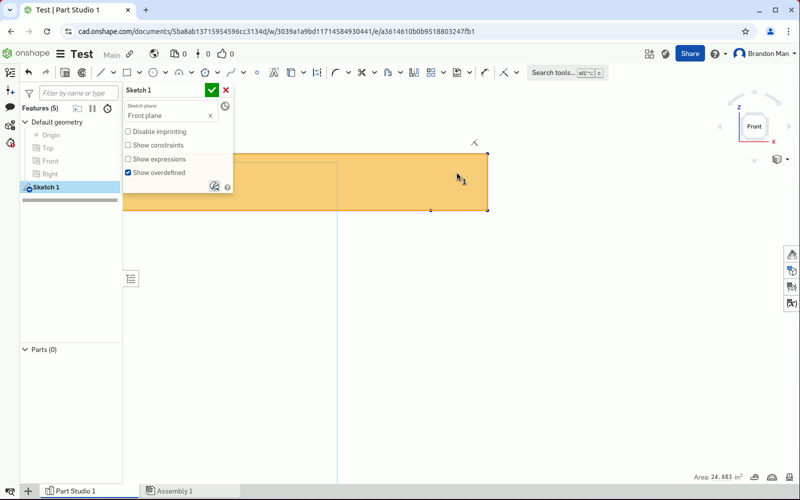
scroll(-6)
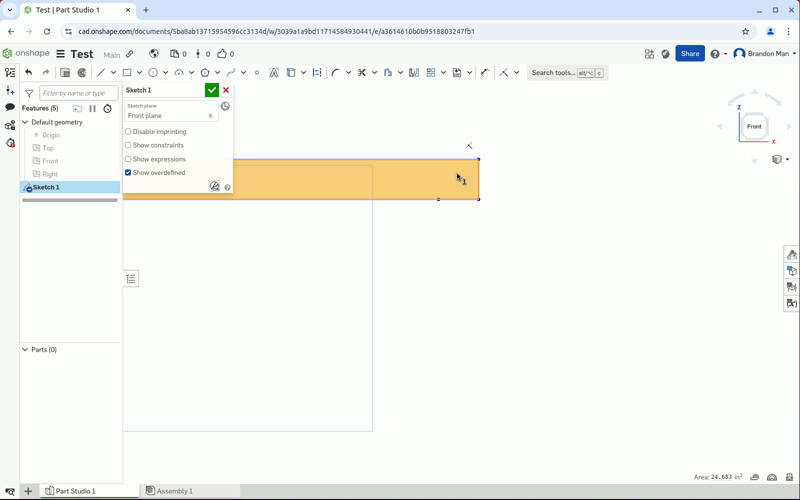
scroll(-6)
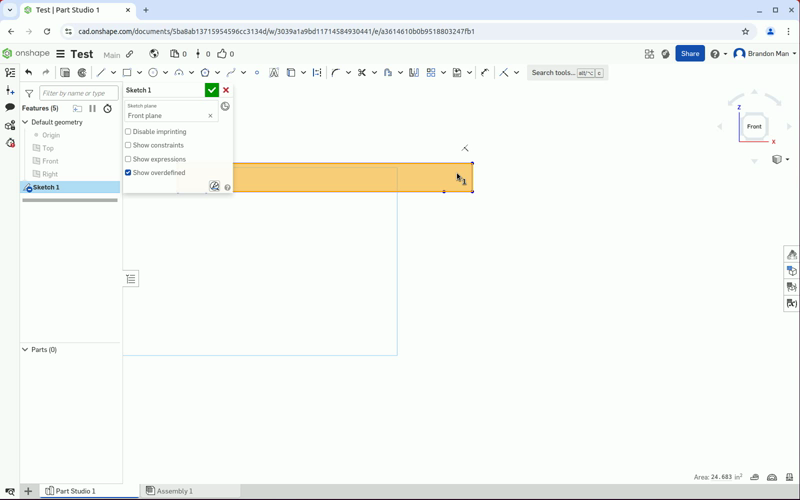
scroll(-6)
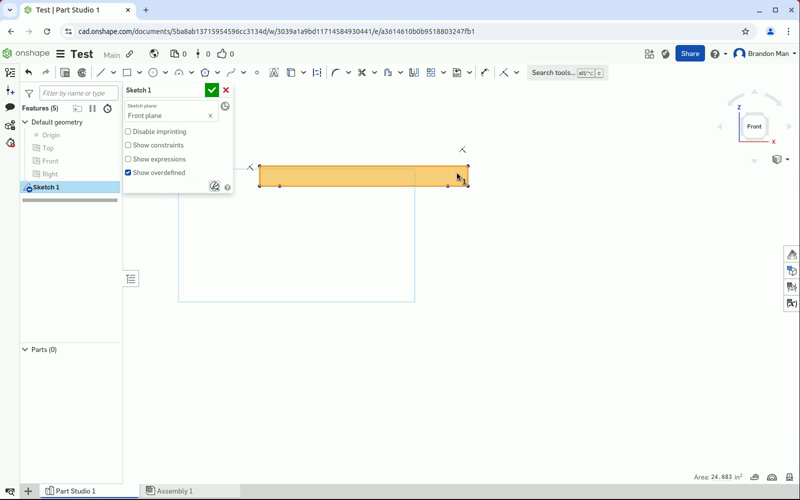
scroll(-6)
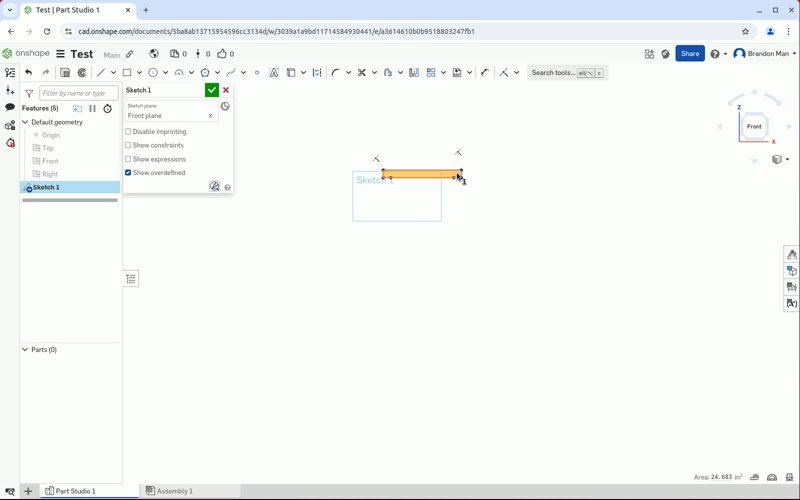
mouse_move(73, 352)
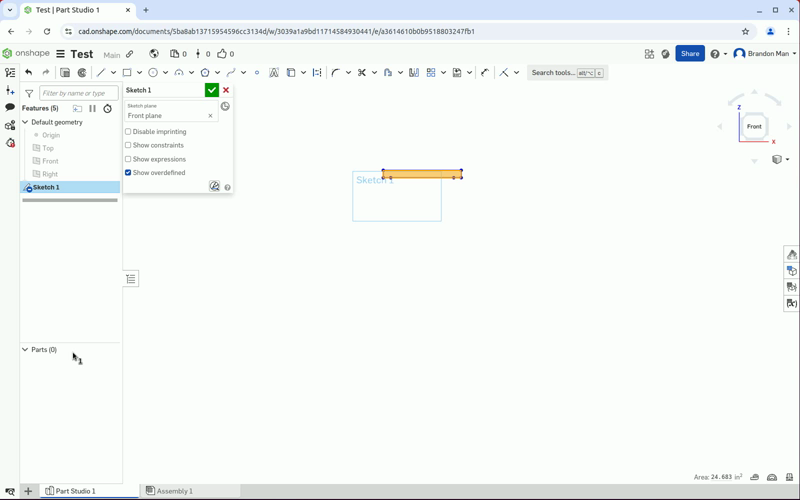
key(shift+y)
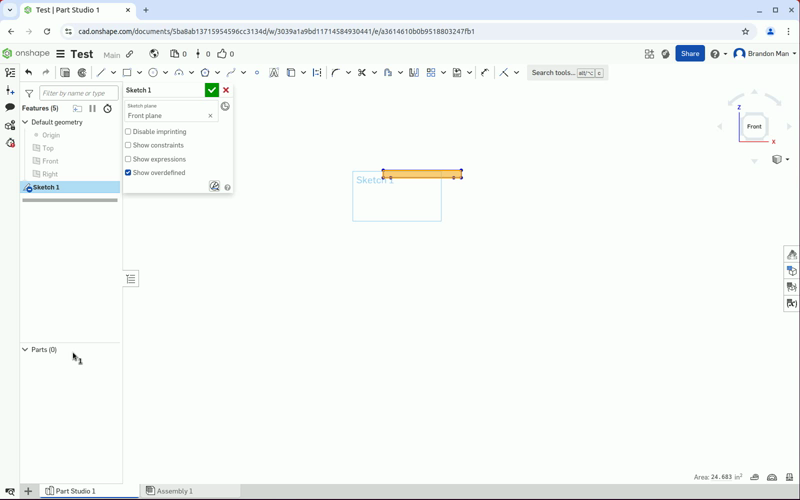
key(shift+e)
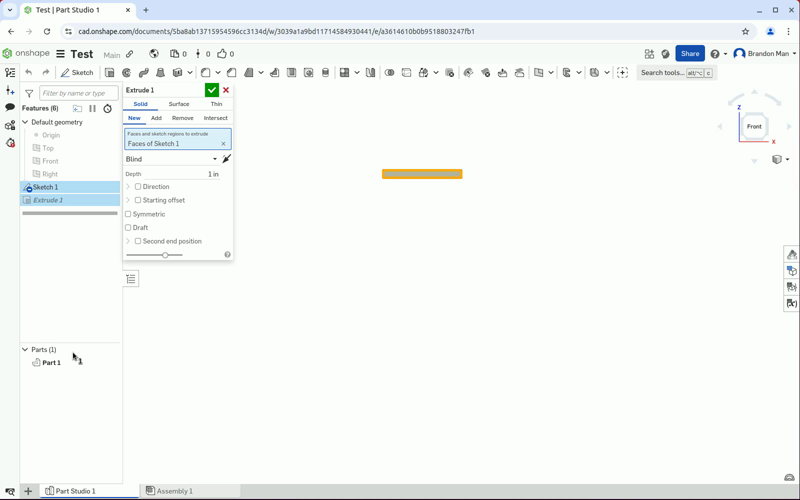
mouse_move(143, 106)
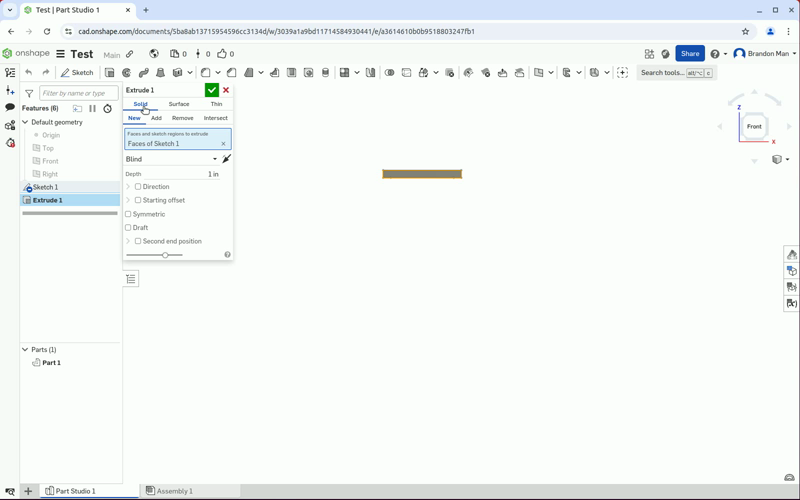
click(143, 106)
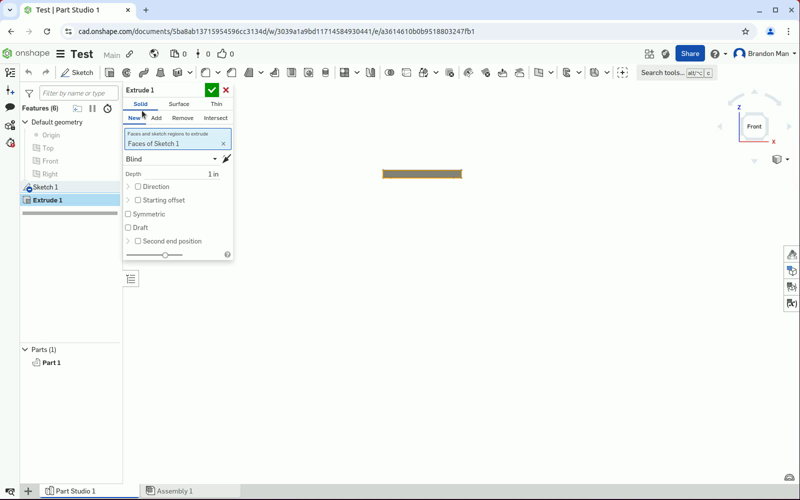
mouse_move(137, 120)
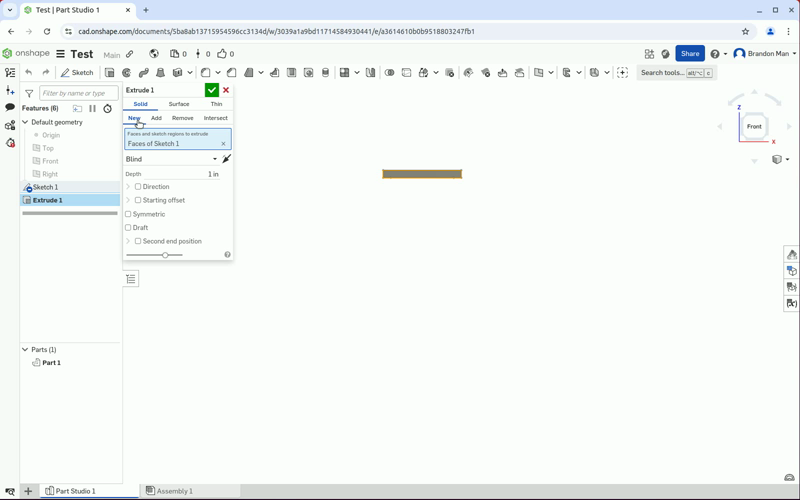
click(137, 120)
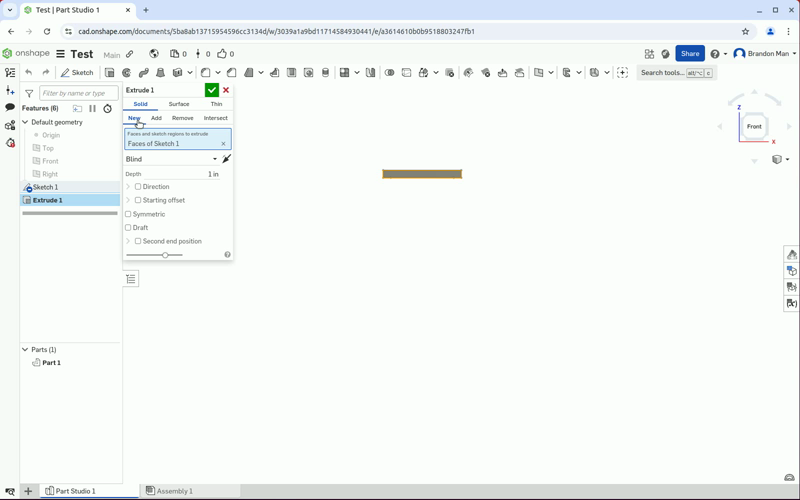
key(tab, 4)
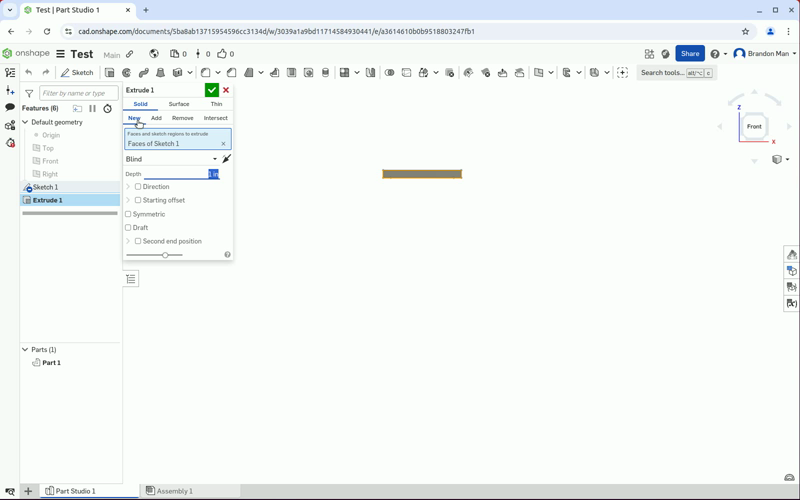
text(-0.481)
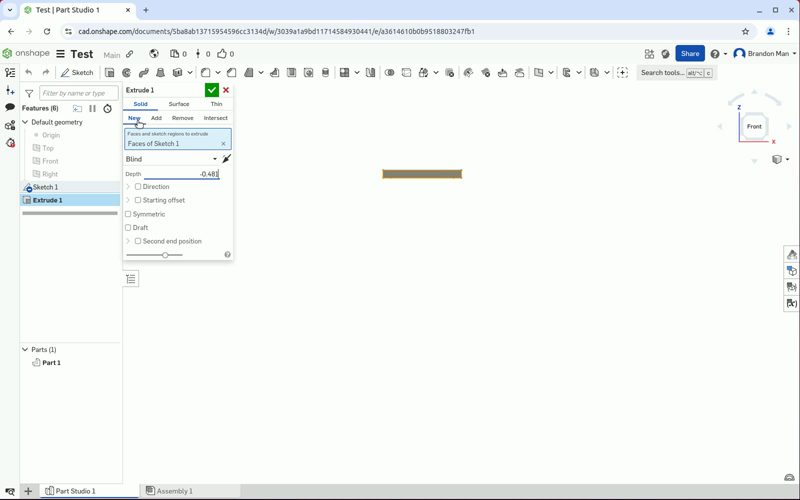
key(enter)
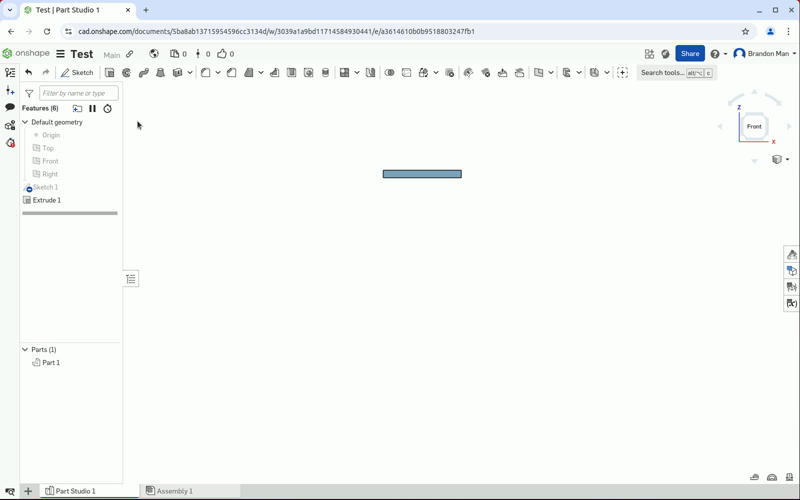
key(shift+h)
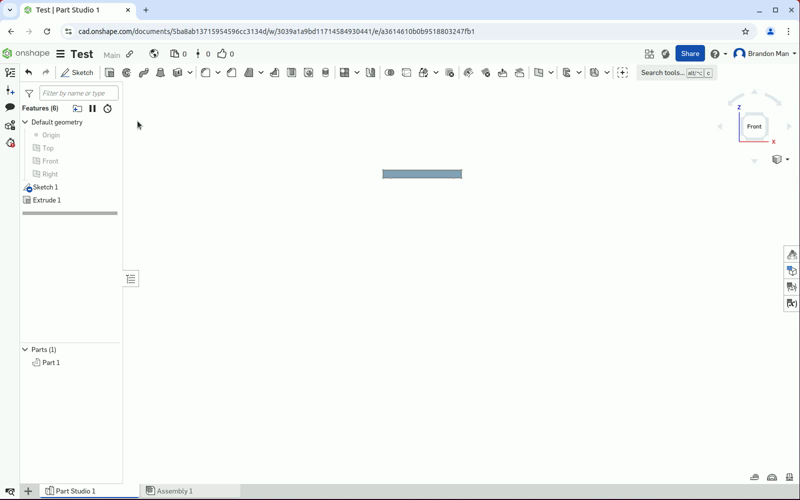
key(shift+h)
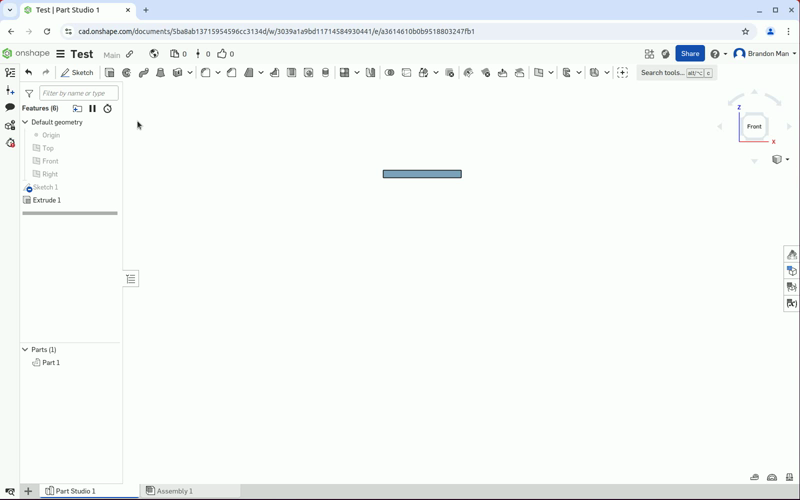
mouse_move(73, 189)
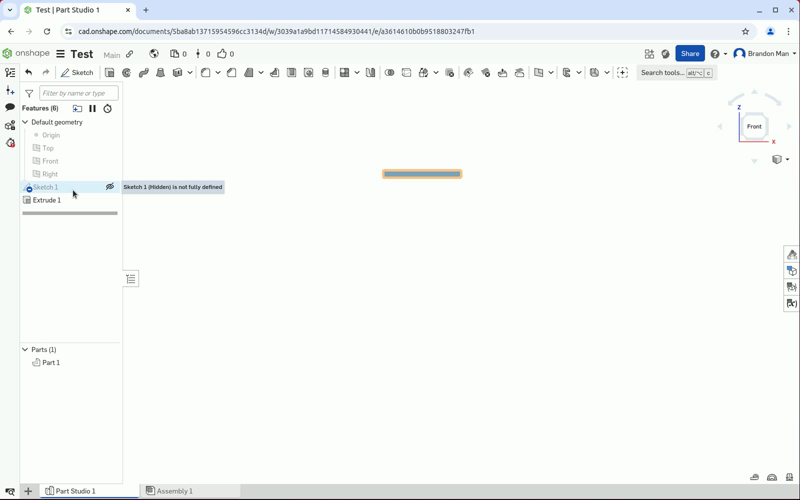
click(73, 189)
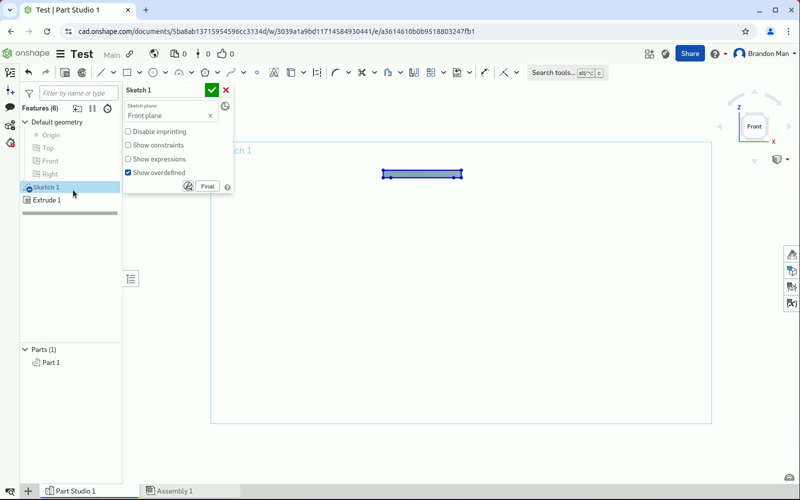
mouse_move(229, 92)
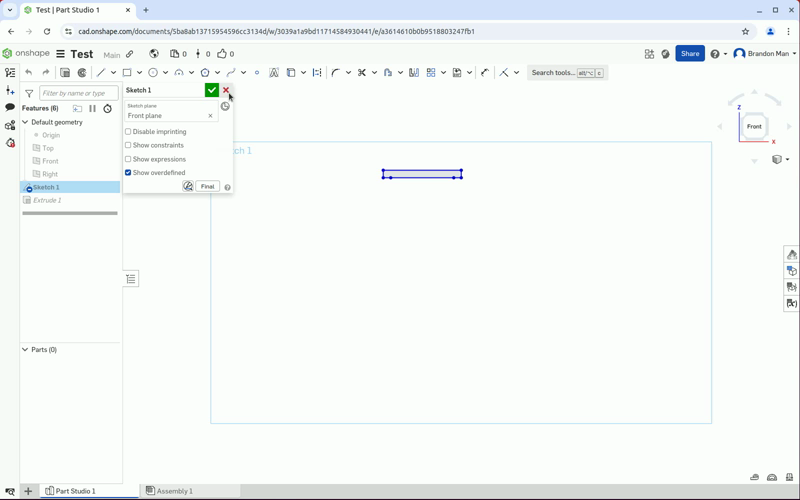
click(229, 92)
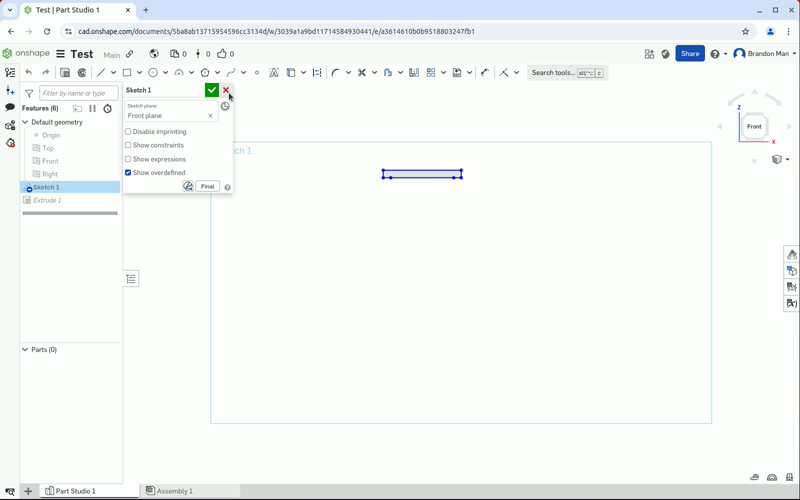
key(shift+s)
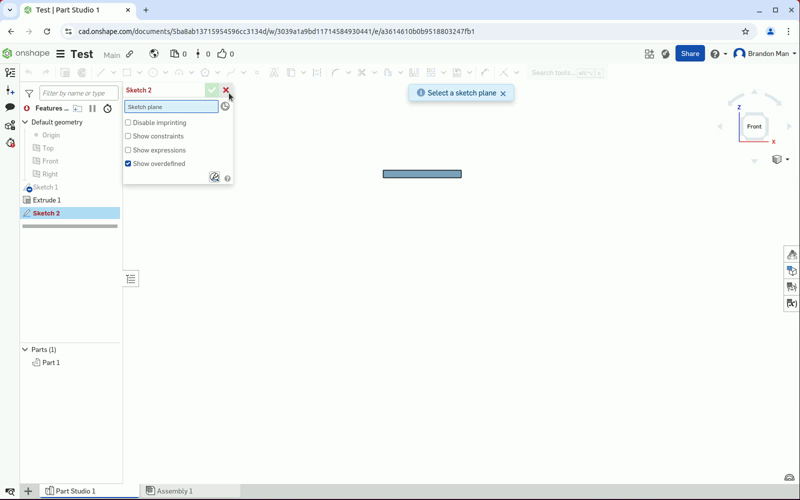
mouse_move(73, 163)
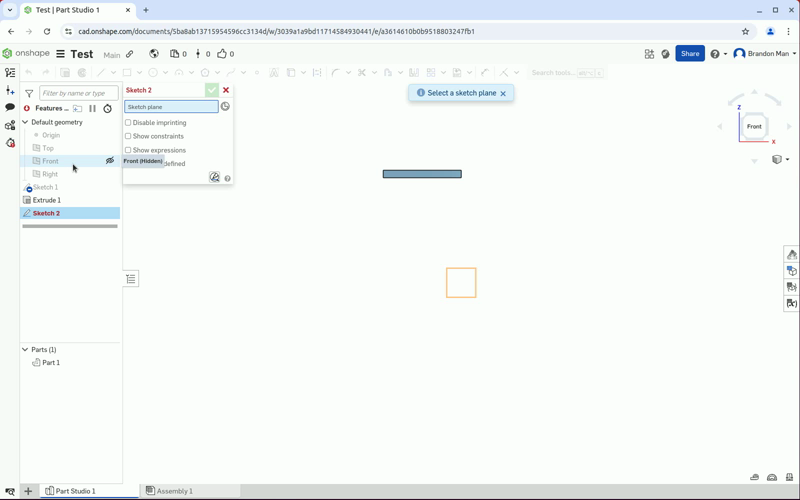
click(73, 163)
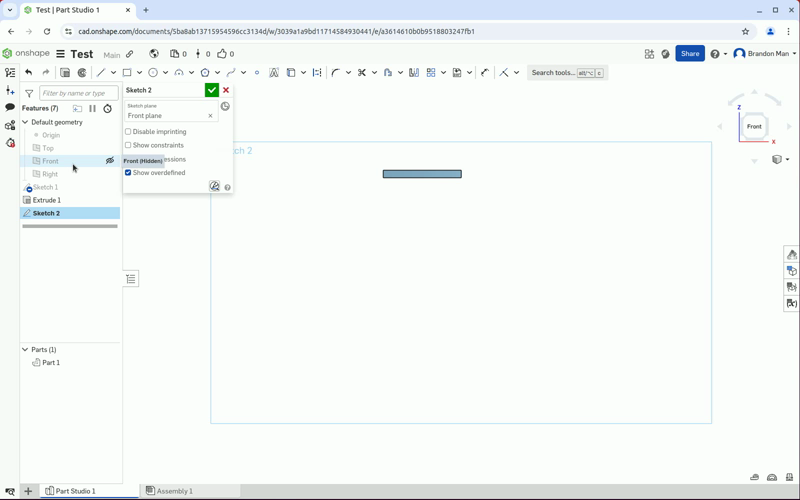
mouse_move(73, 352)
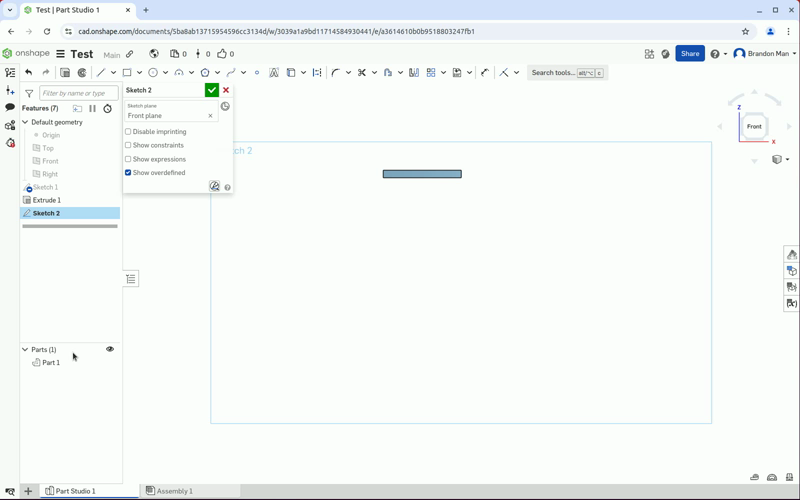
key(y)
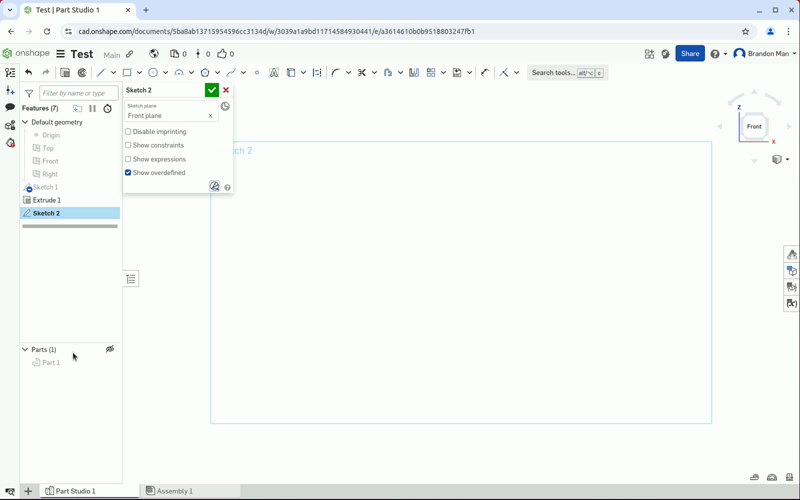
key(l)
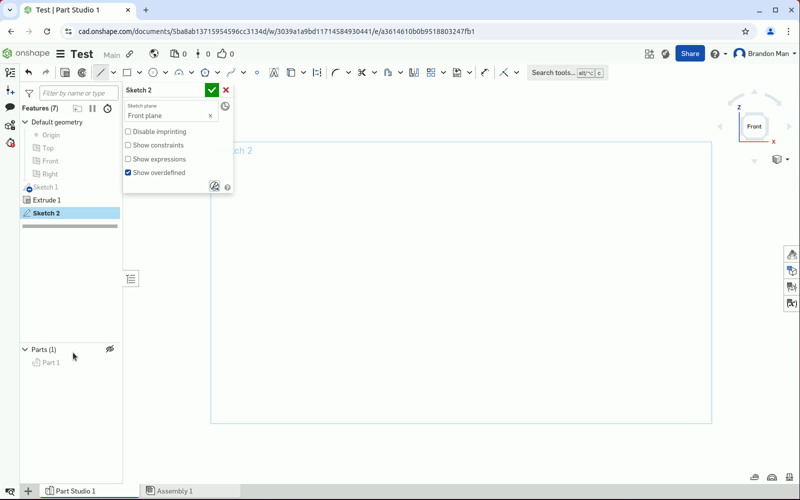
key_down(shift)
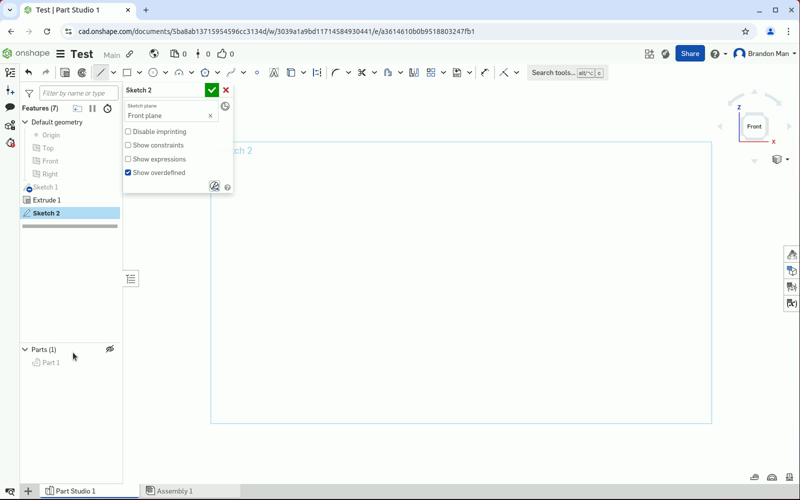
mouse_move(383, 275)
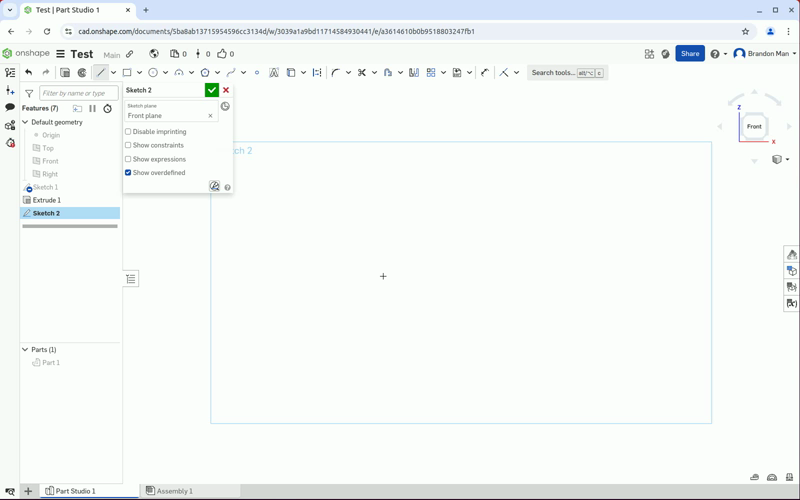
click(383, 275)
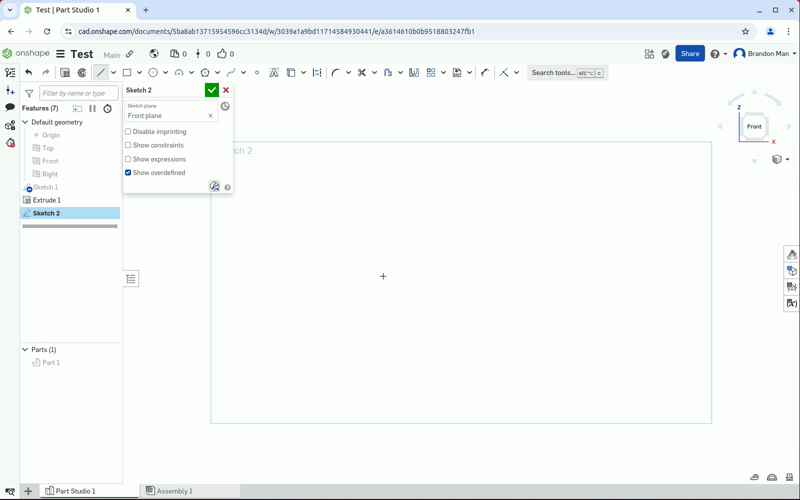
key_up(shift)
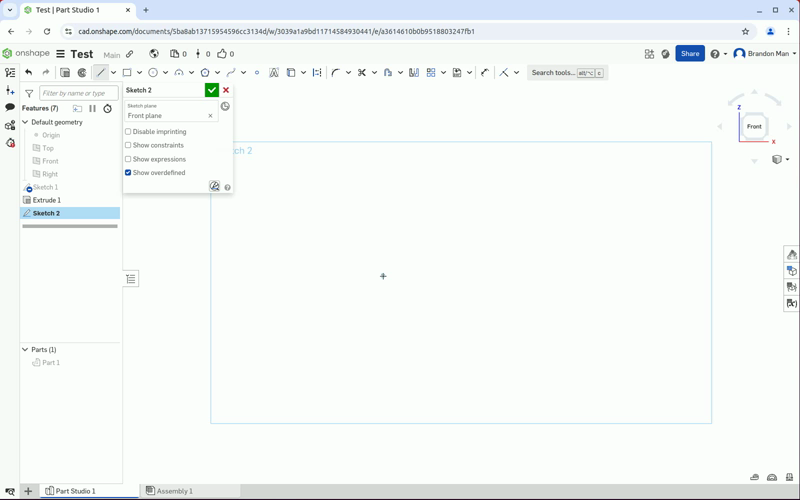
key_down(shift)
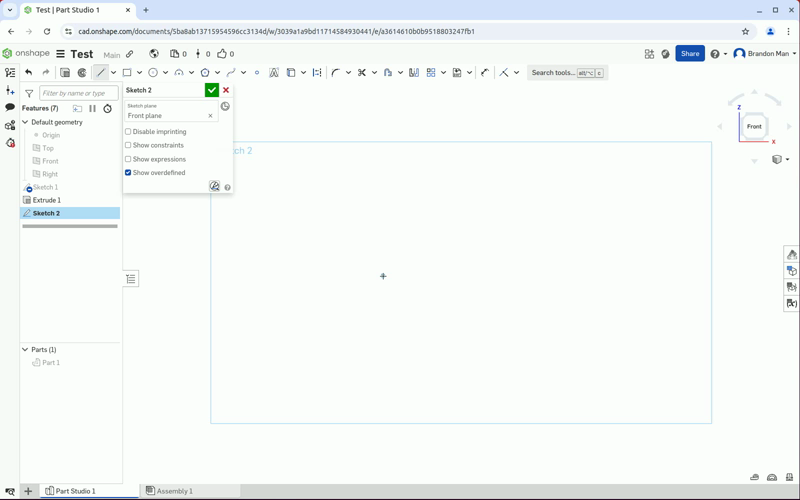
mouse_move(413, 275)
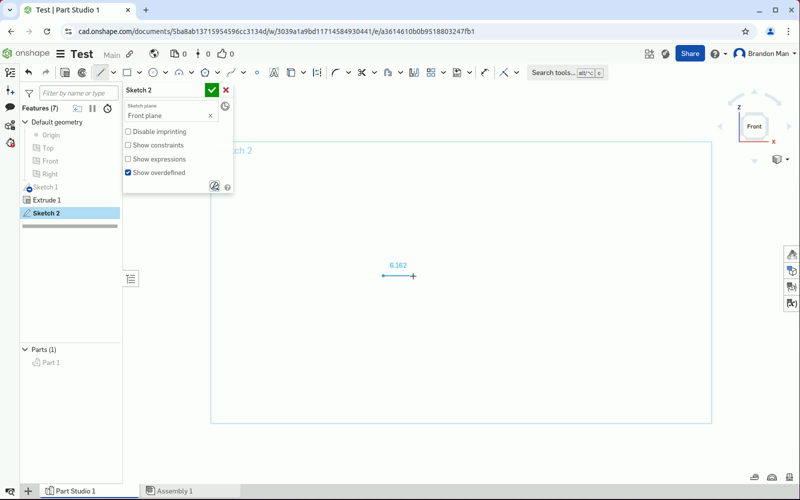
mouse_move(390, 275)
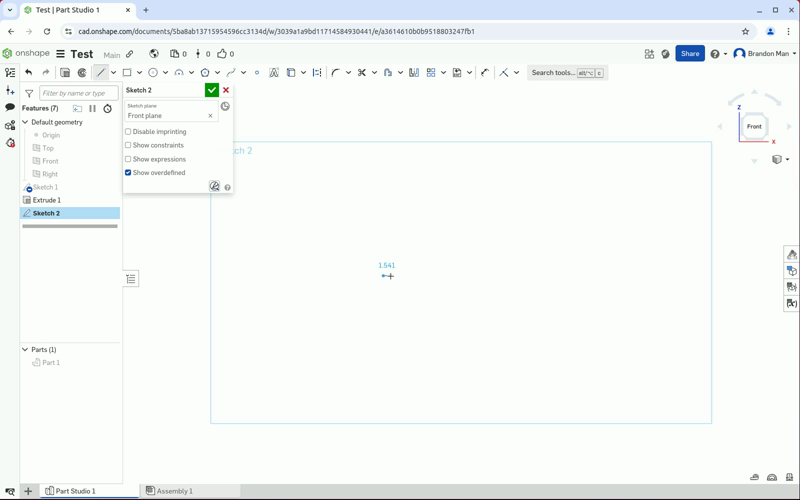
scroll(6)
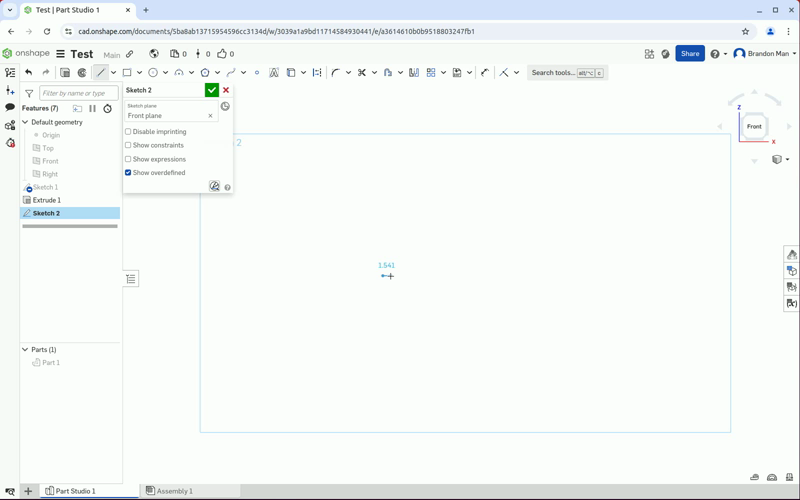
scroll(6)
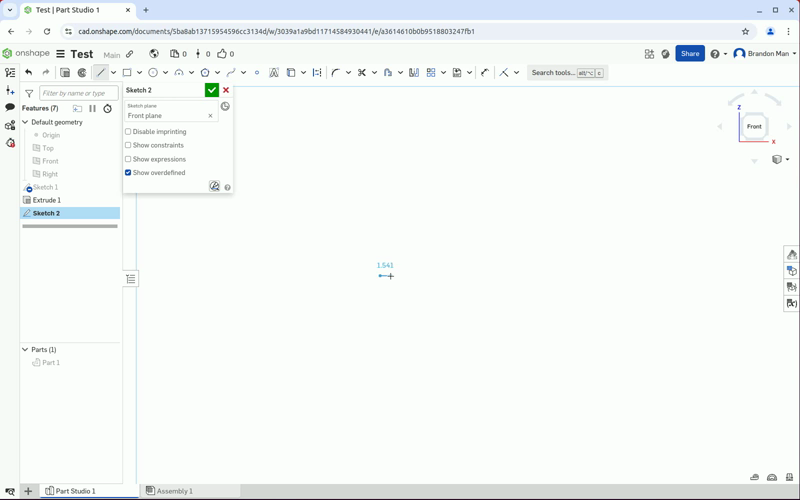
scroll(6)
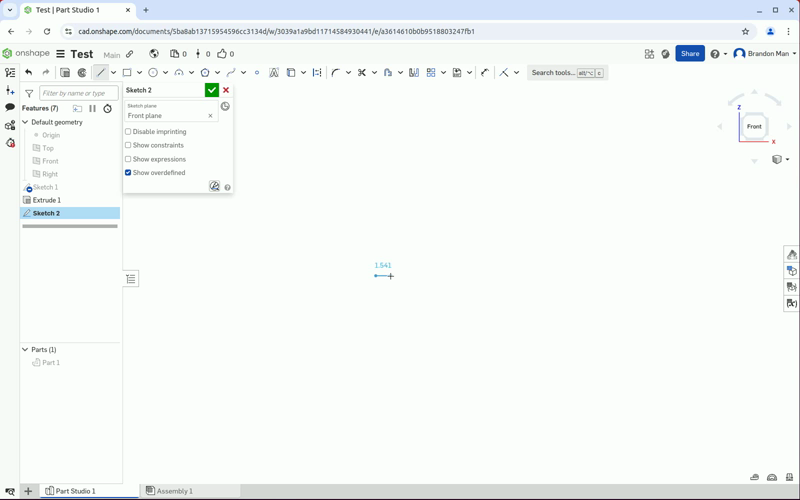
scroll(6)
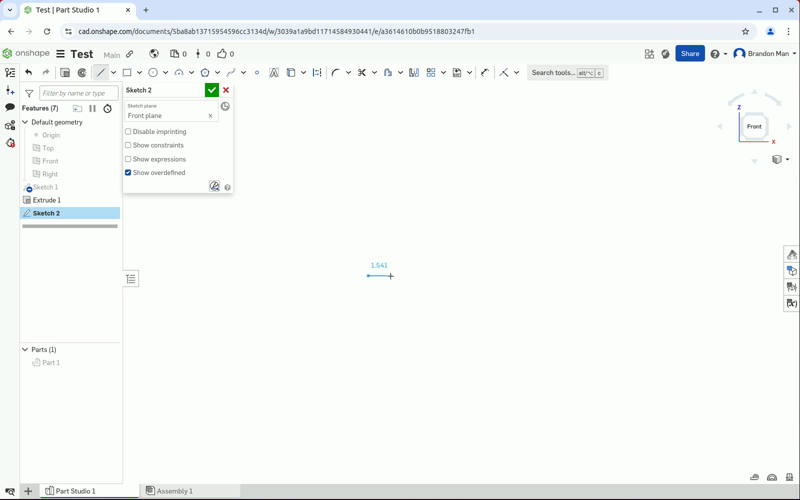
scroll(6)
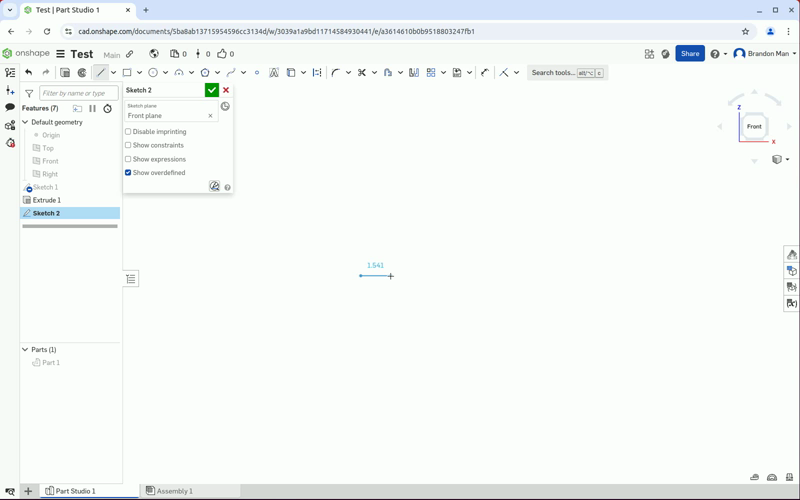
scroll(6)
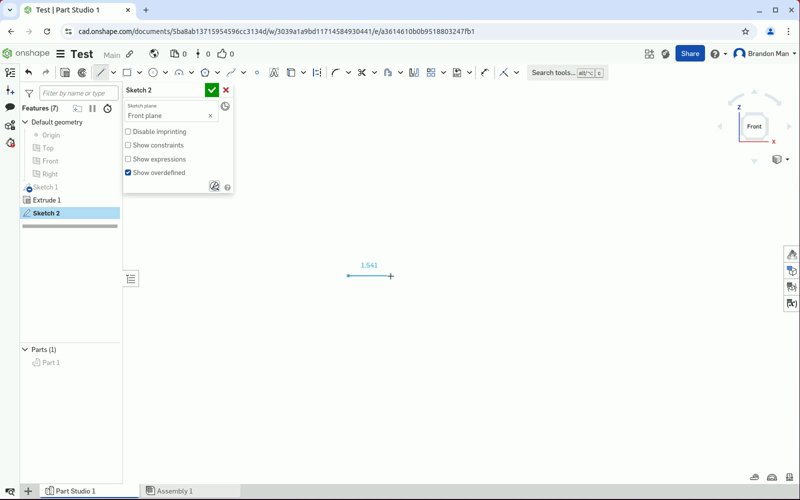
scroll(6)
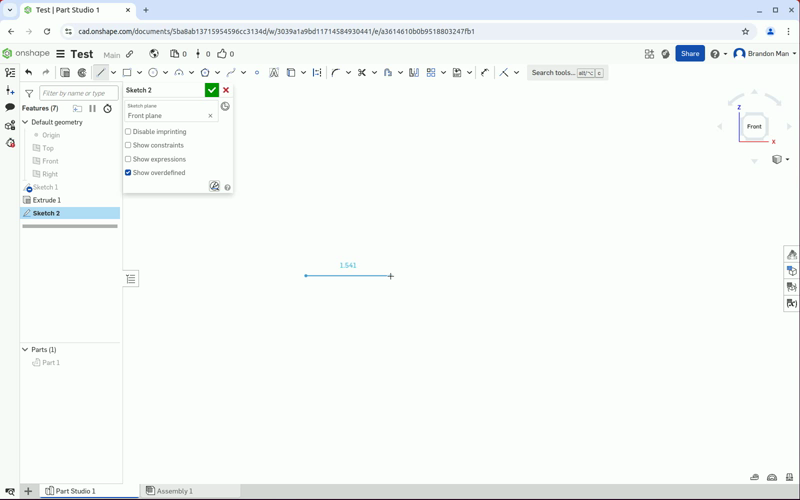
click(390, 275)
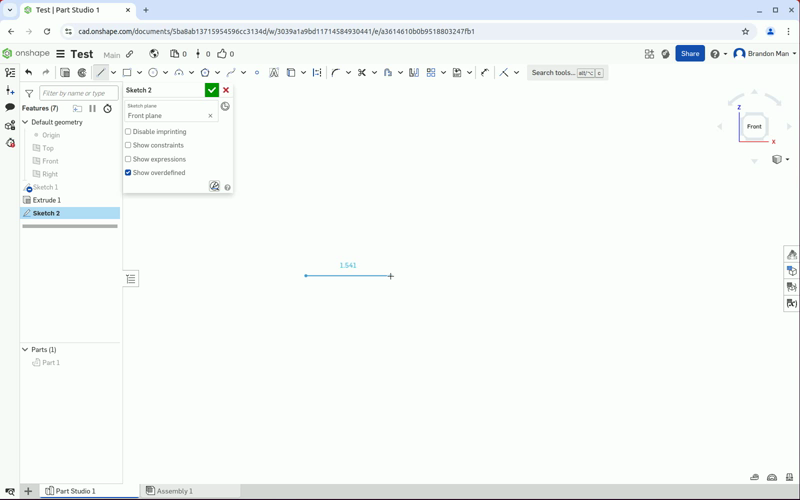
scroll(-6)
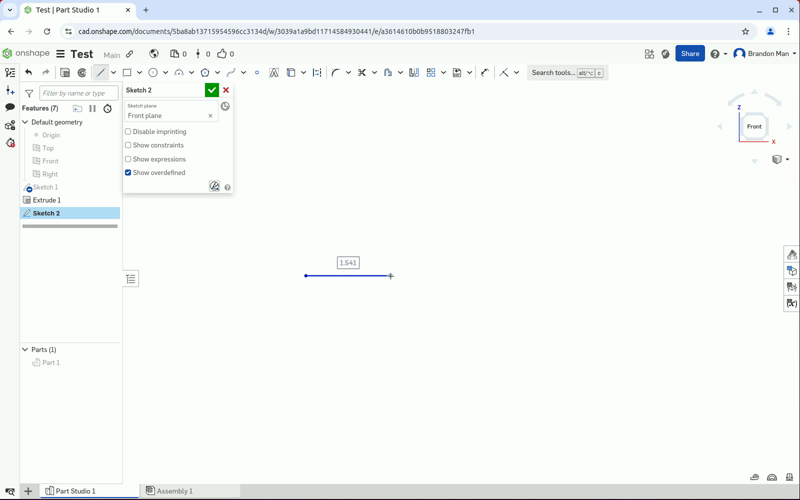
scroll(-6)
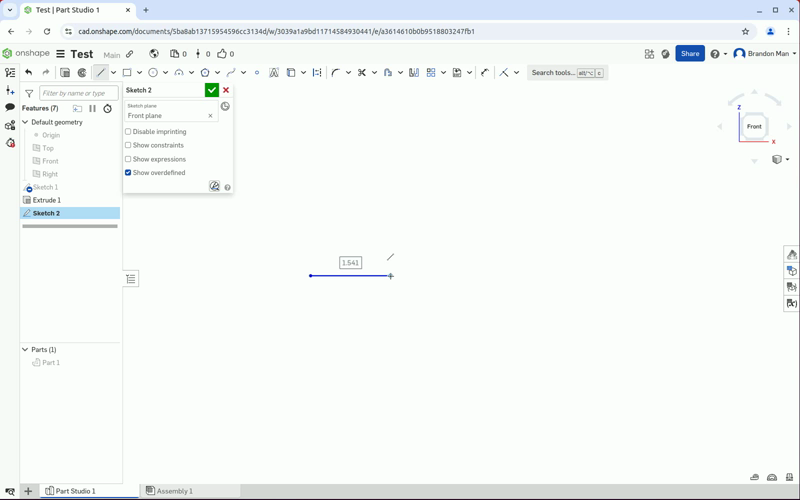
scroll(-6)
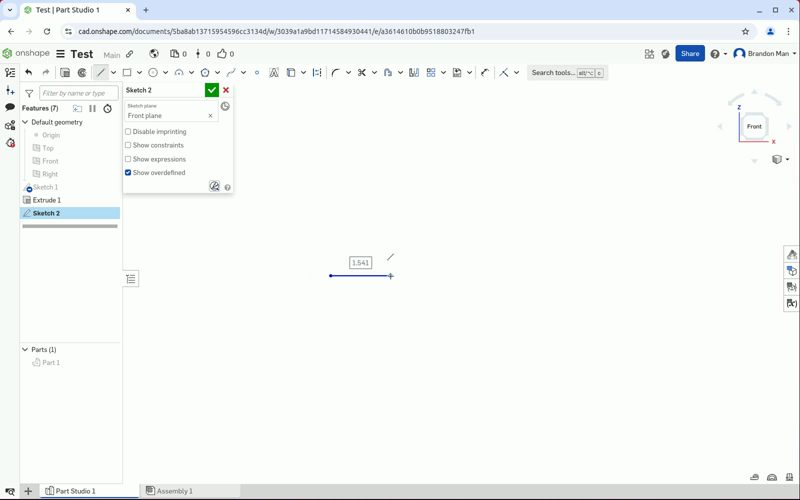
scroll(-6)
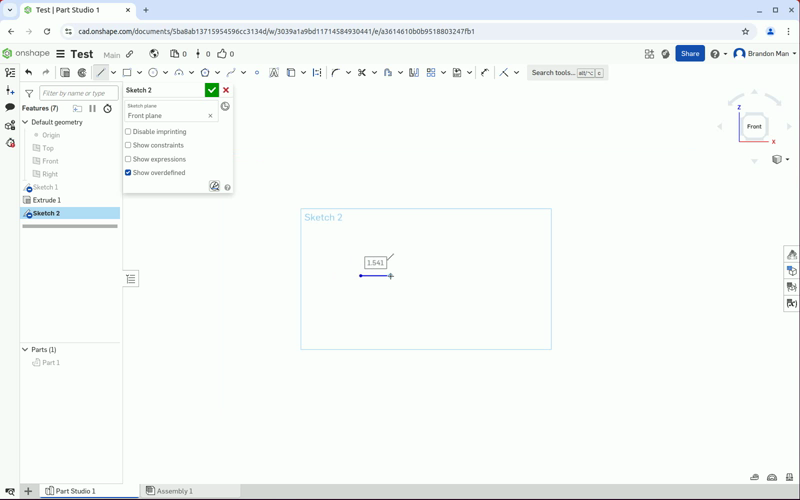
scroll(-6)
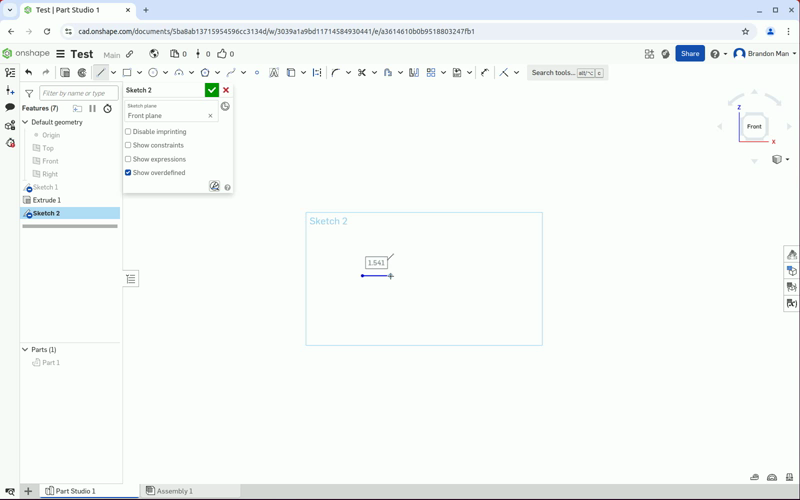
scroll(-6)
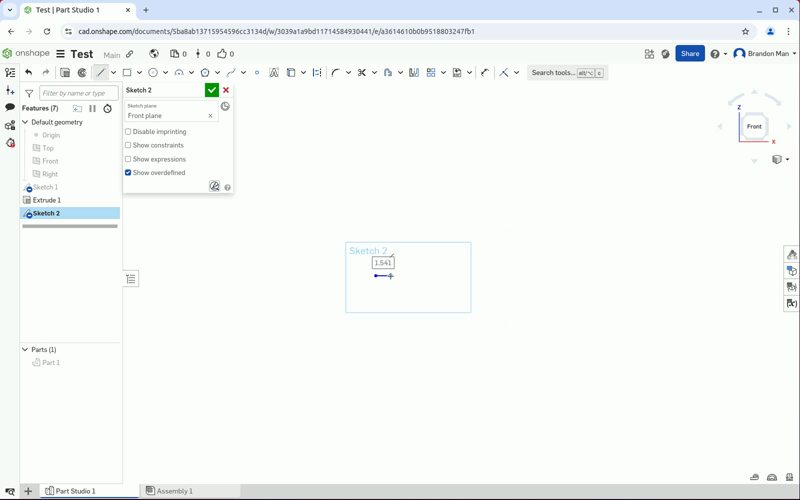
scroll(-6)
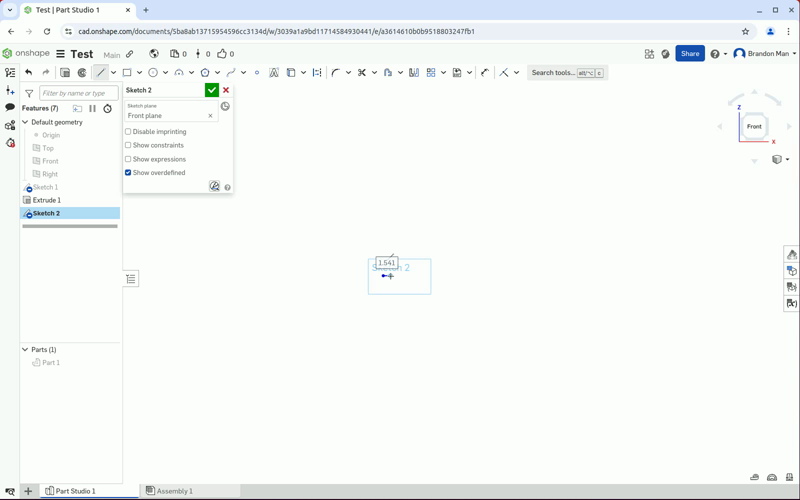
key_up(shift)
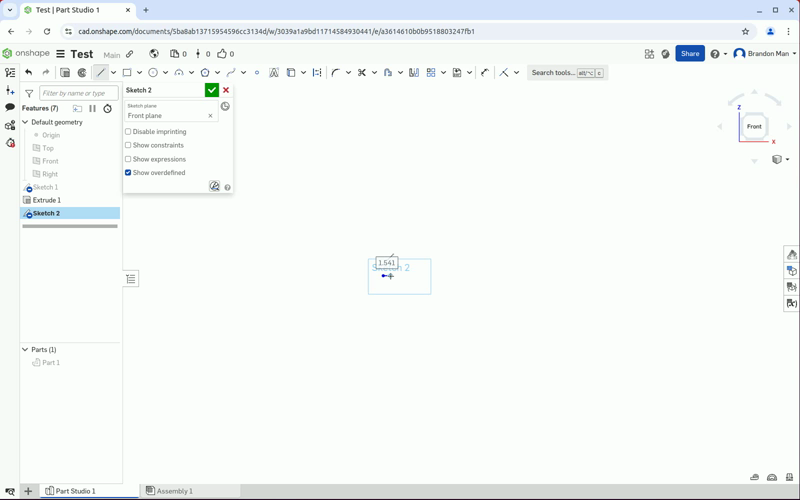
key_down(shift)
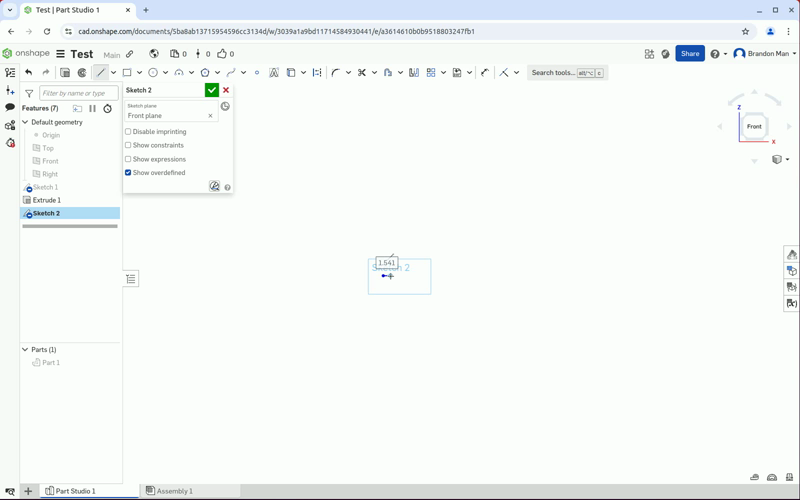
mouse_move(390, 178)
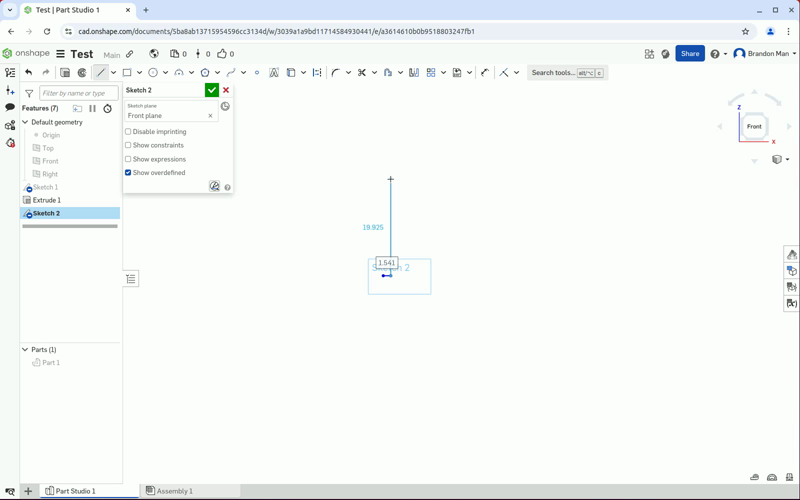
click(390, 178)
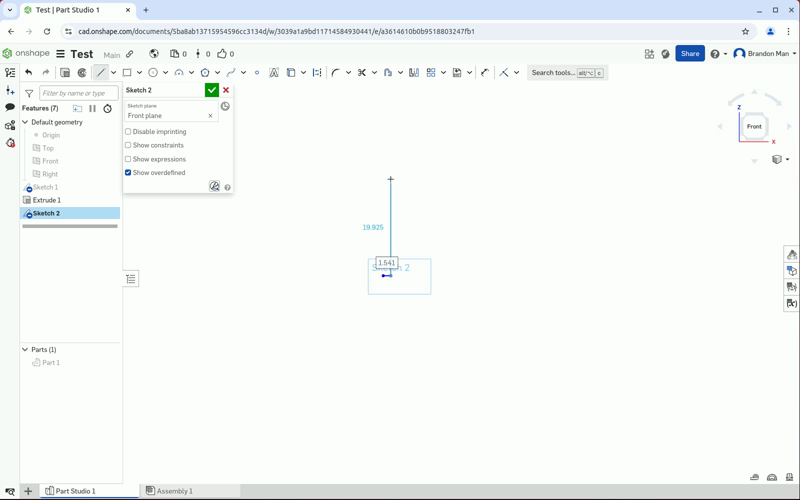
key_up(shift)
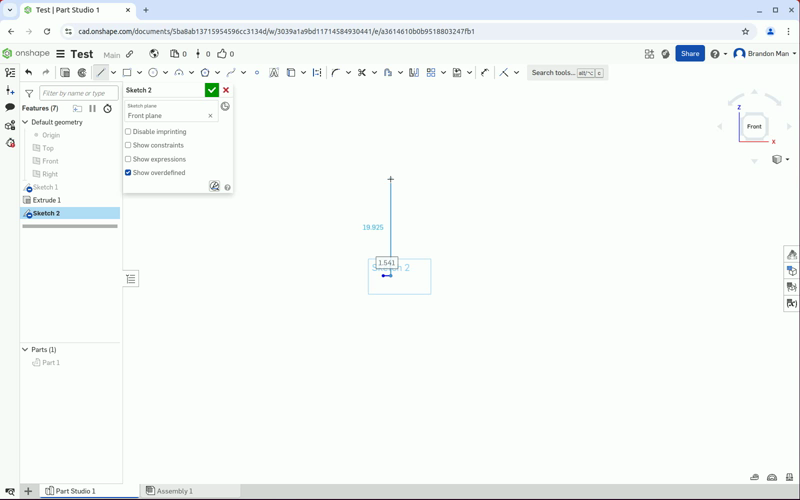
key_down(shift)
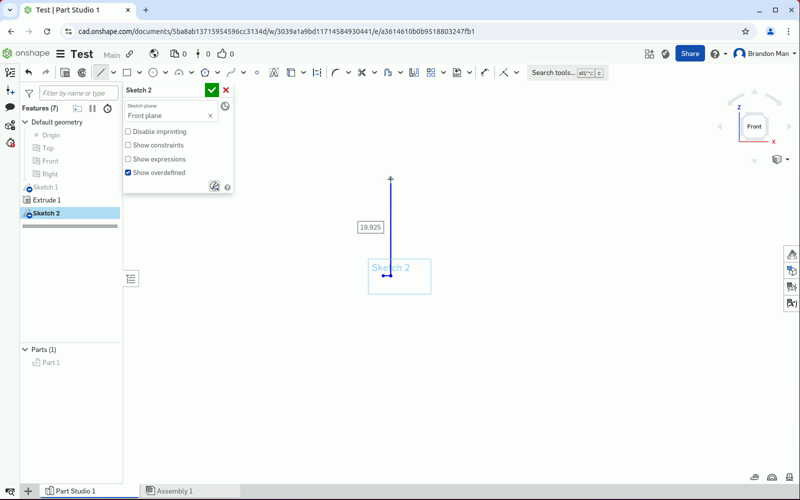
mouse_move(420, 178)
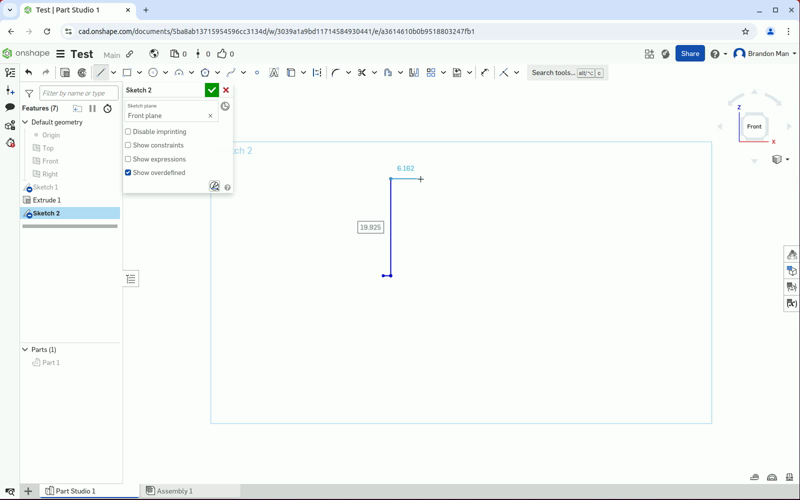
mouse_move(383, 178)
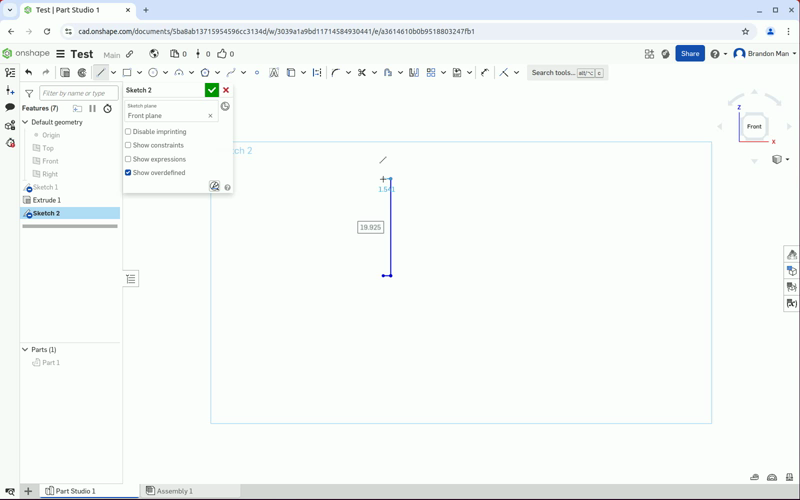
scroll(6)
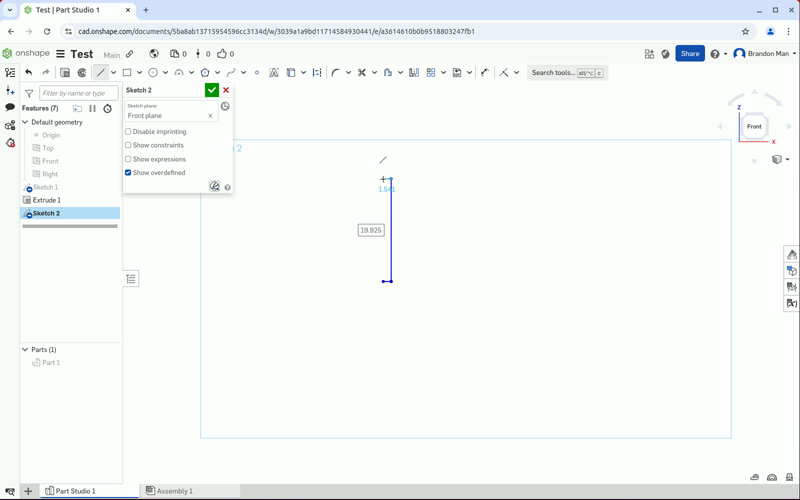
scroll(6)
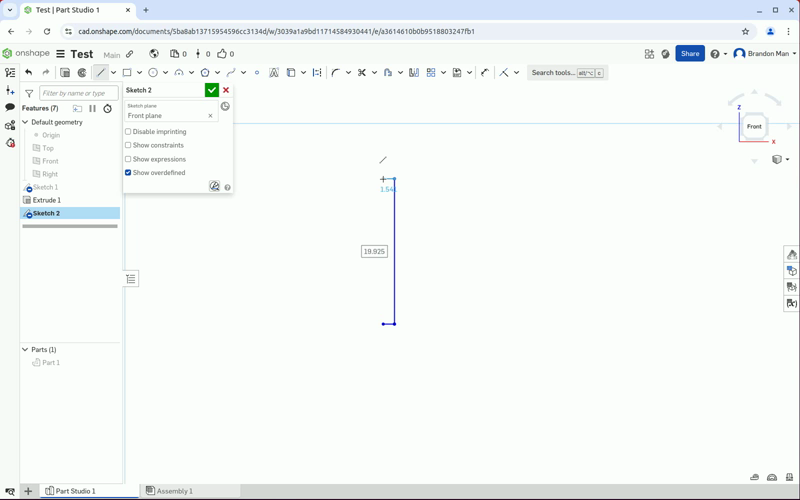
scroll(6)
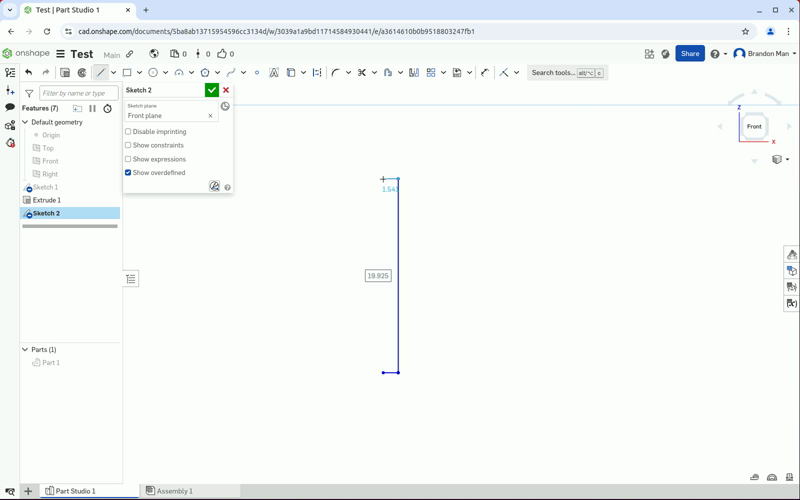
scroll(6)
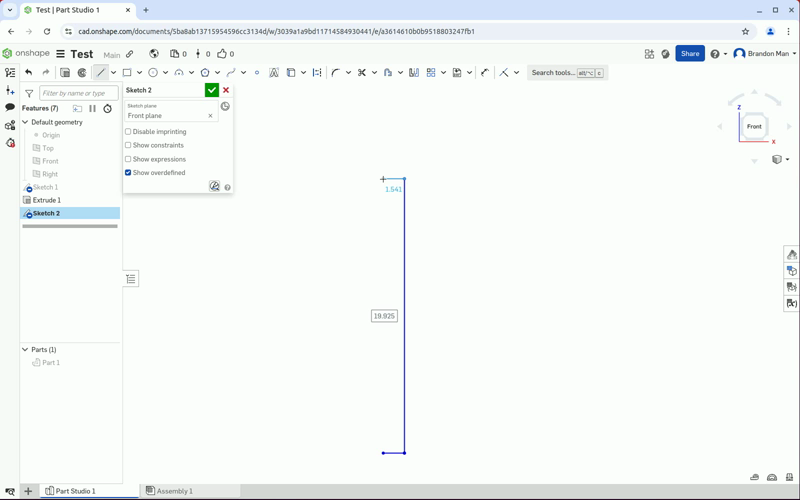
scroll(6)
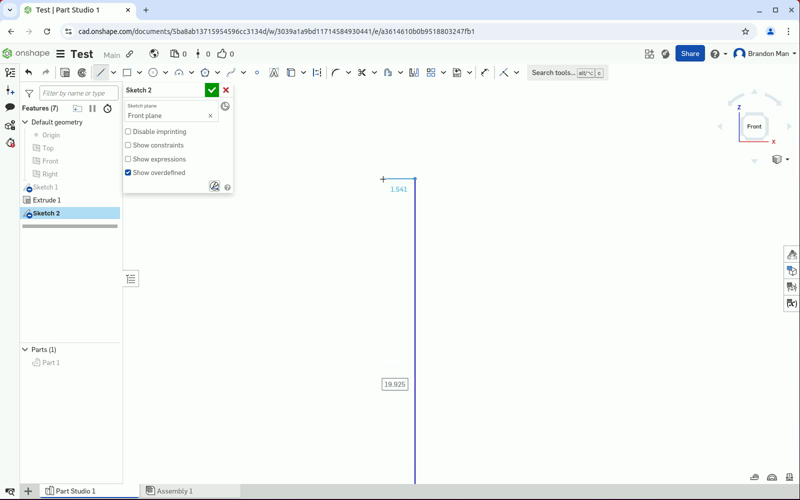
scroll(6)
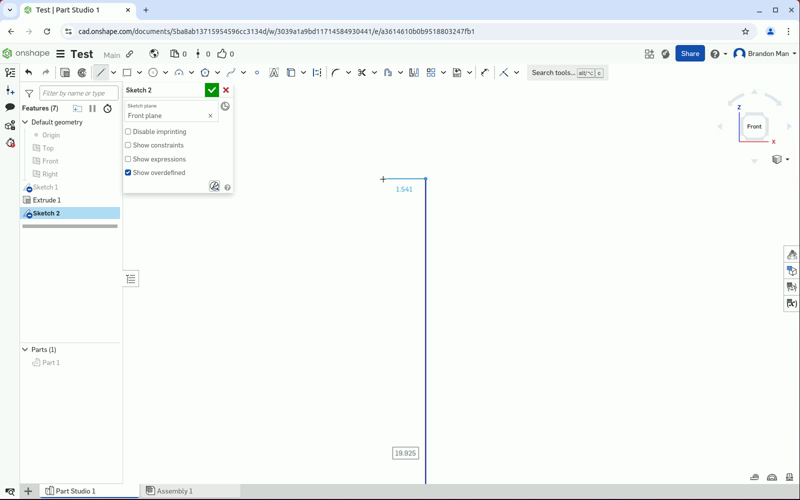
scroll(6)
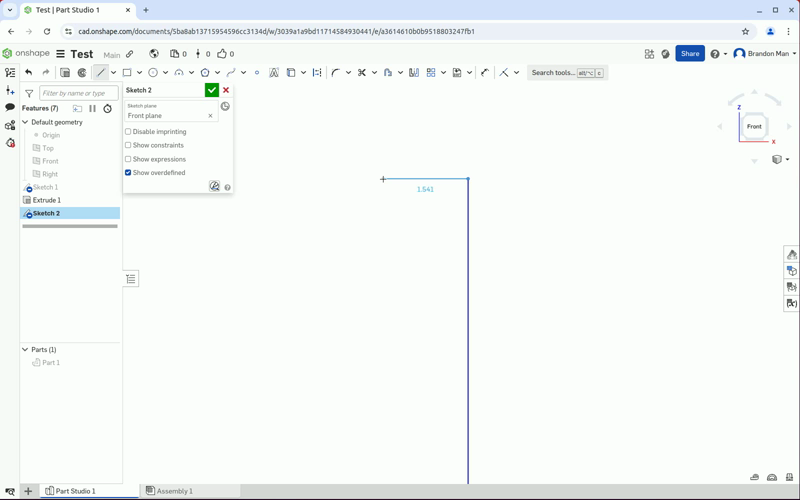
click(383, 178)
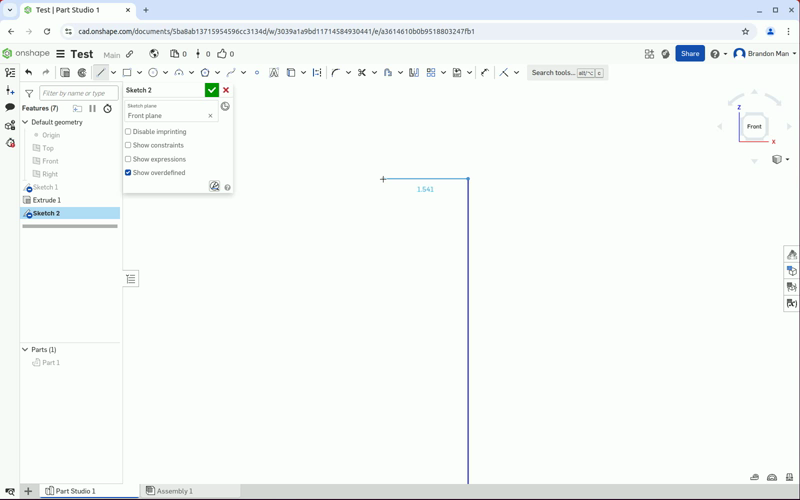
scroll(-6)
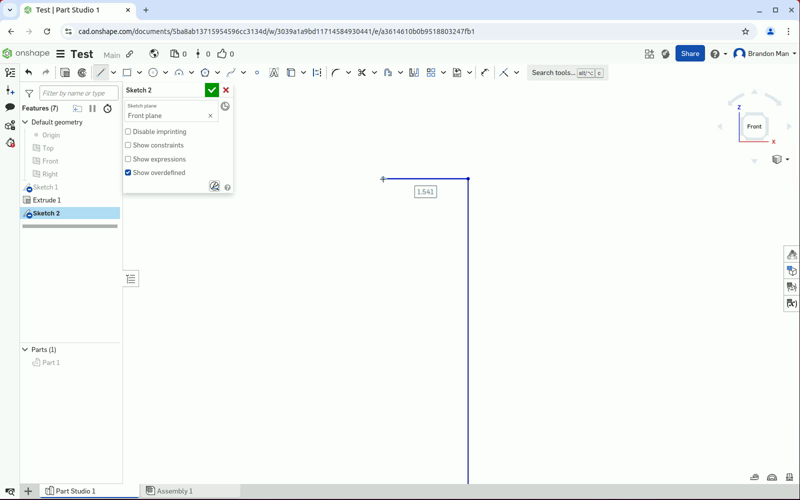
scroll(-6)
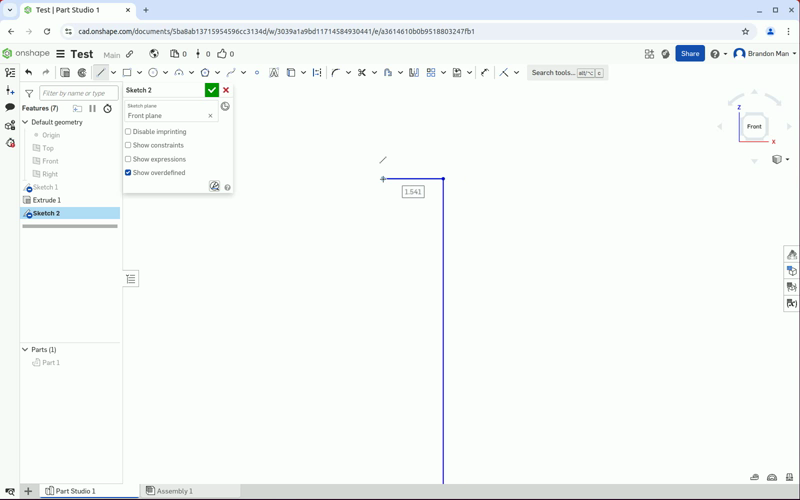
scroll(-6)
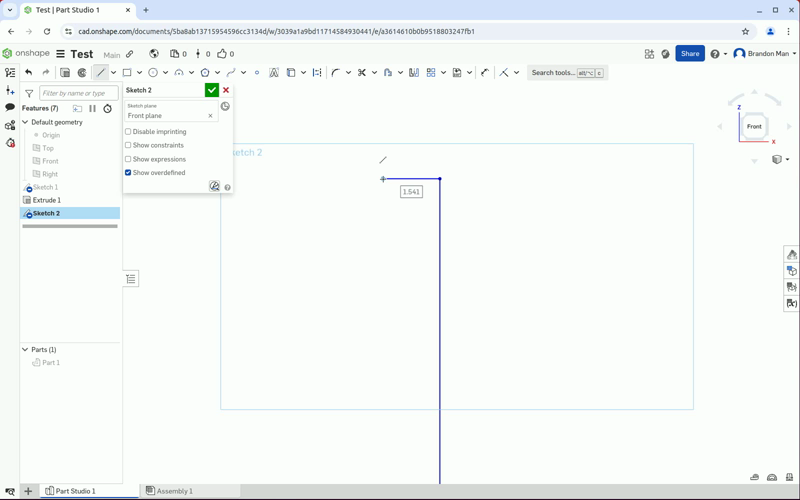
scroll(-6)
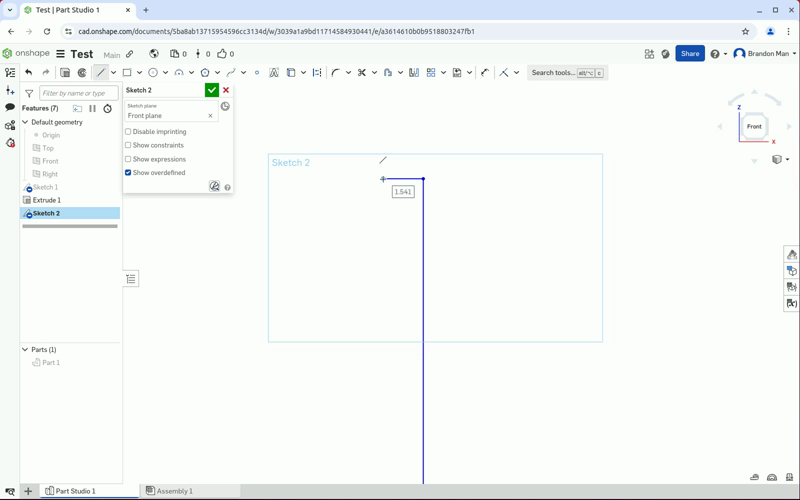
scroll(-6)
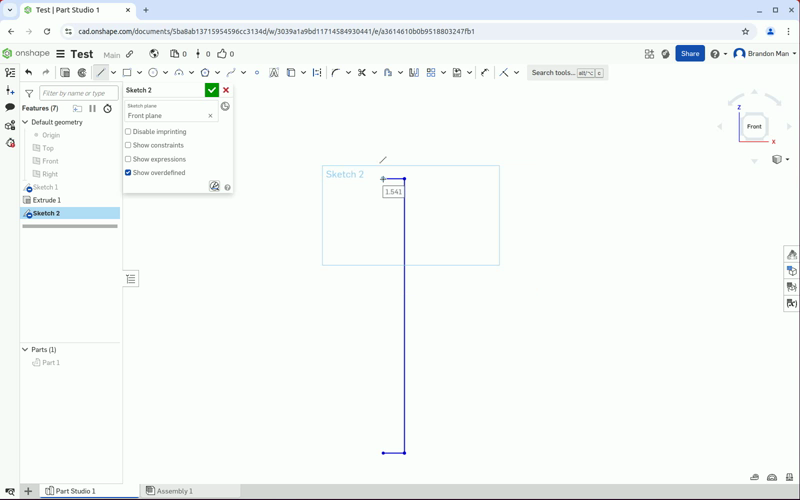
scroll(-6)
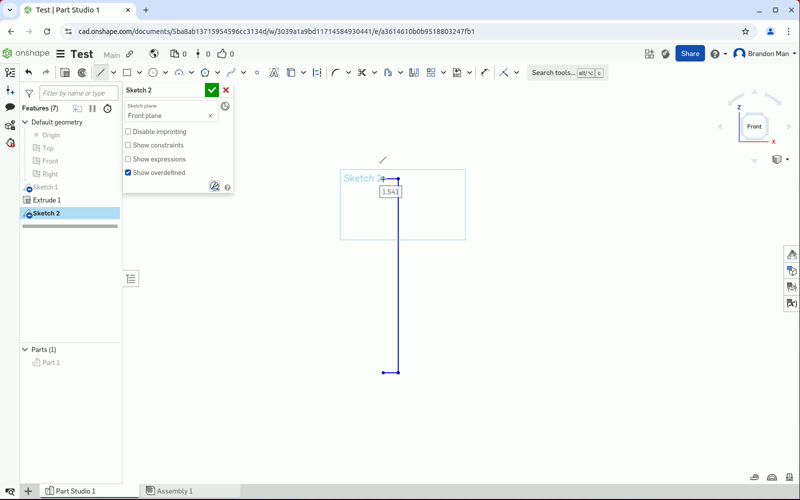
scroll(-6)
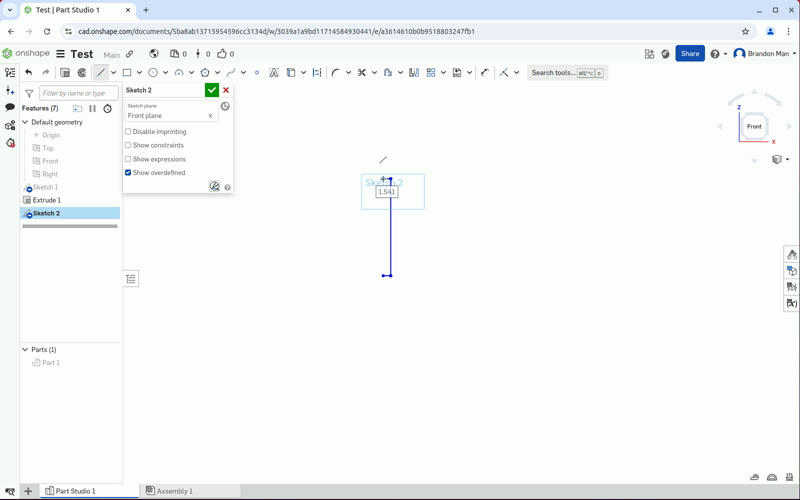
key_up(shift)
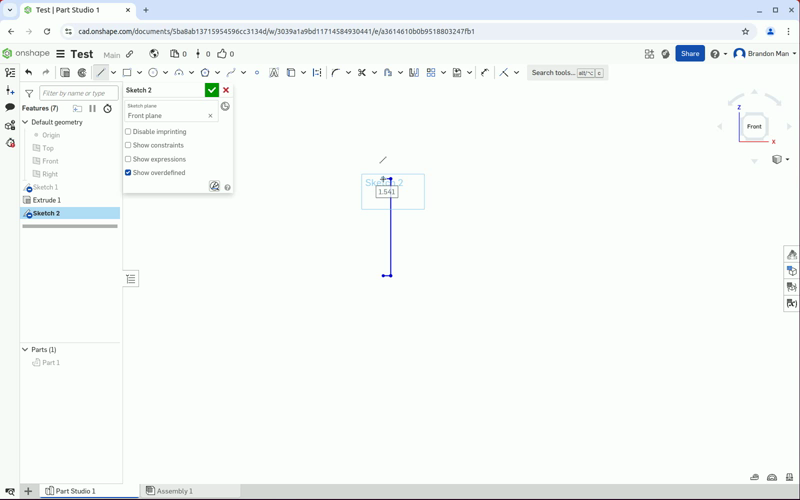
key_down(shift)
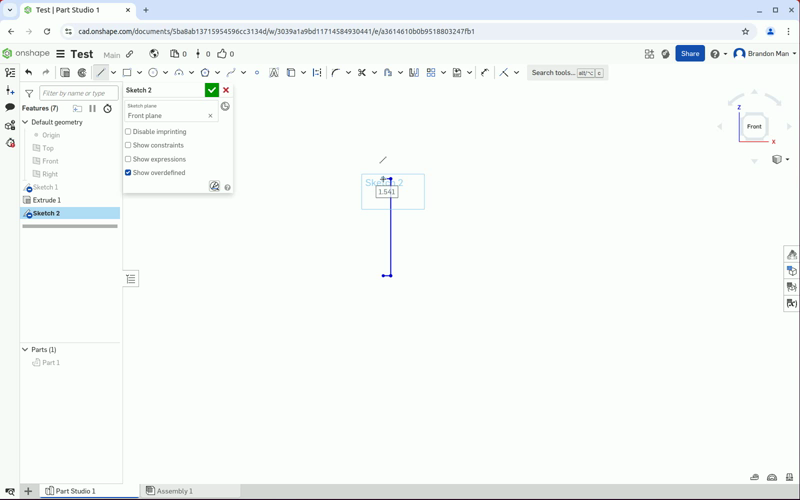
mouse_move(383, 275)
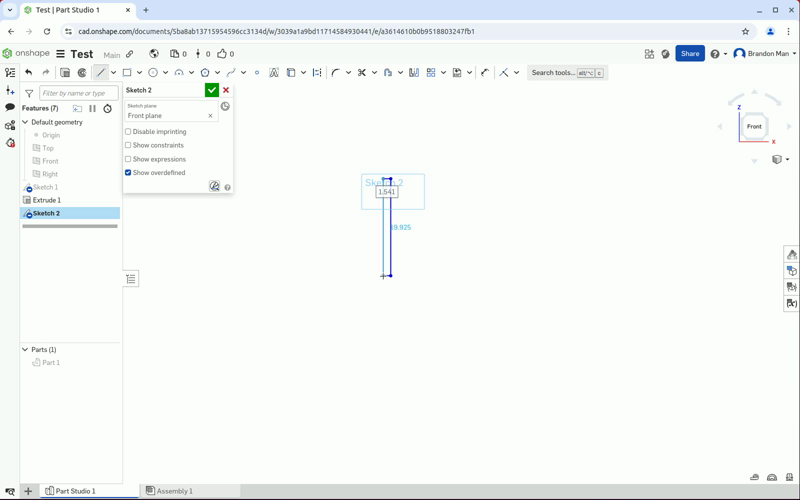
key_up(shift)
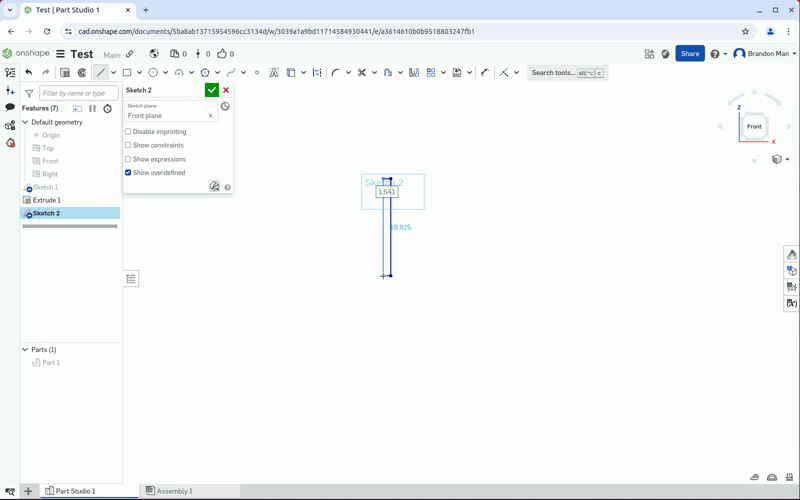
click(383, 275)
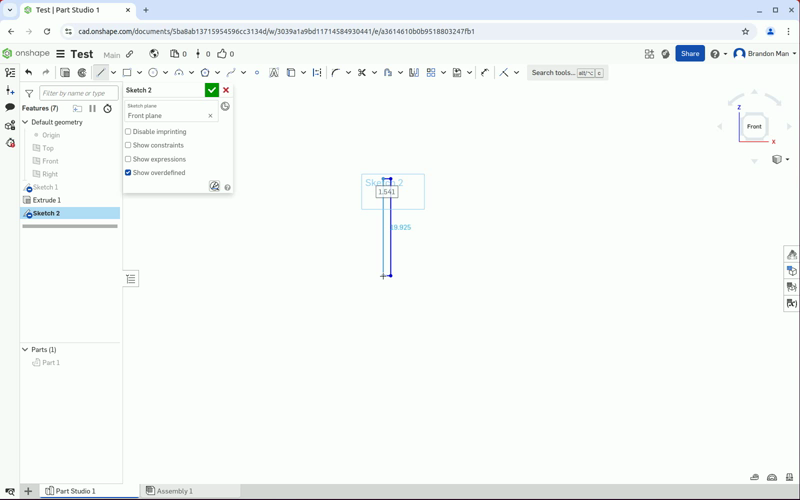
key(esc)
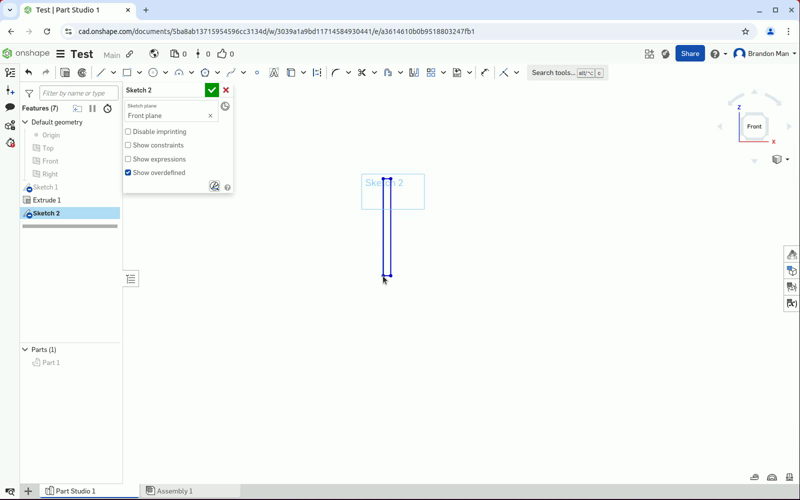
mouse_move(386, 249)
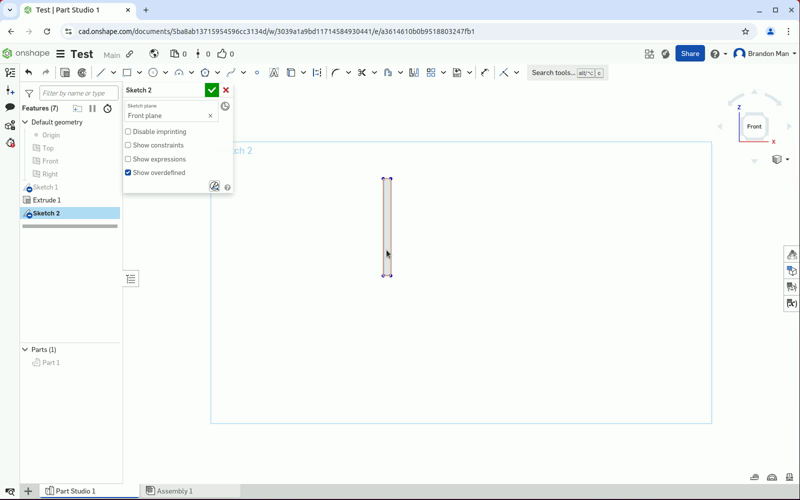
scroll(6)
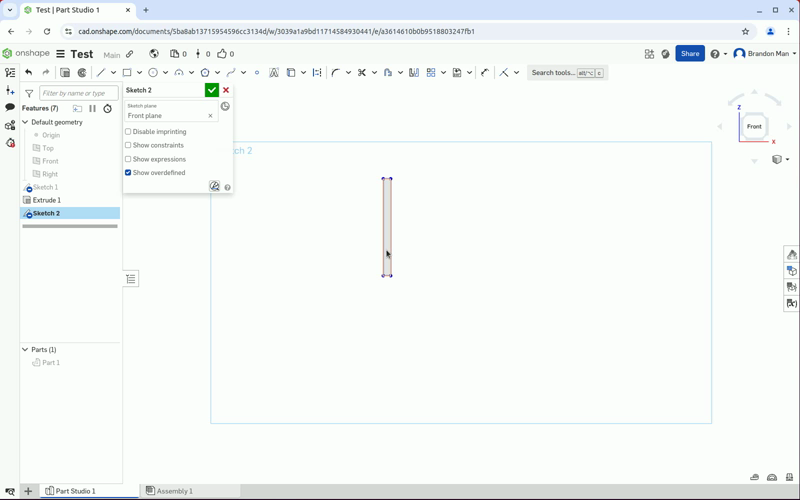
scroll(6)
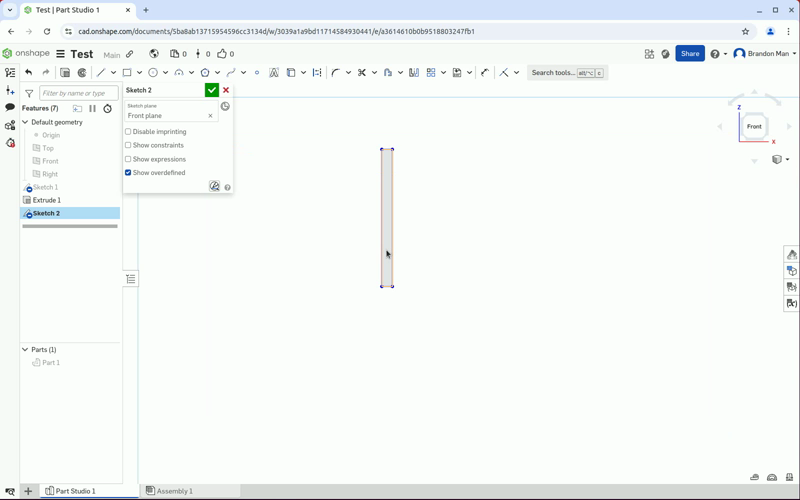
scroll(6)
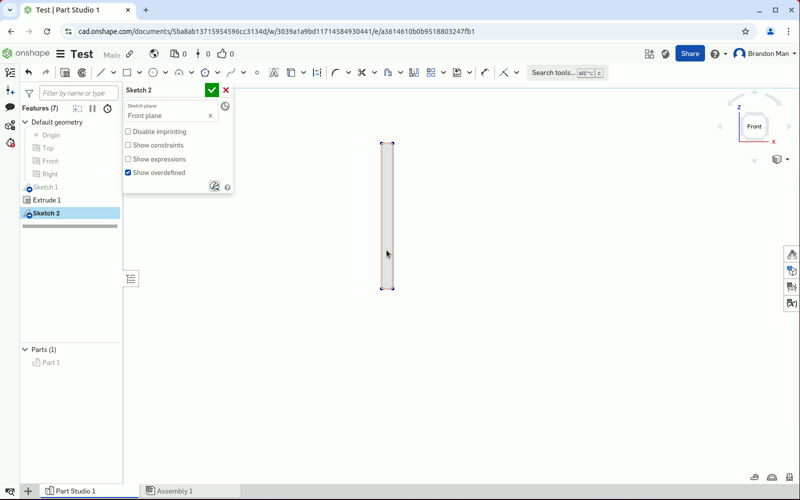
scroll(6)
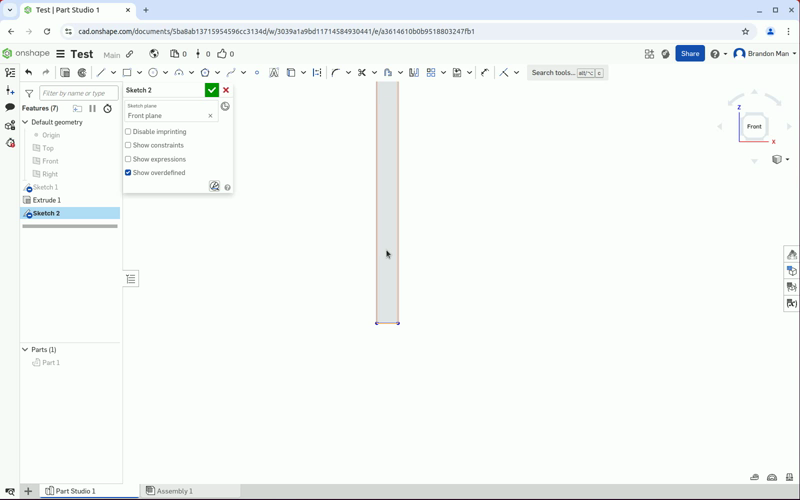
scroll(6)
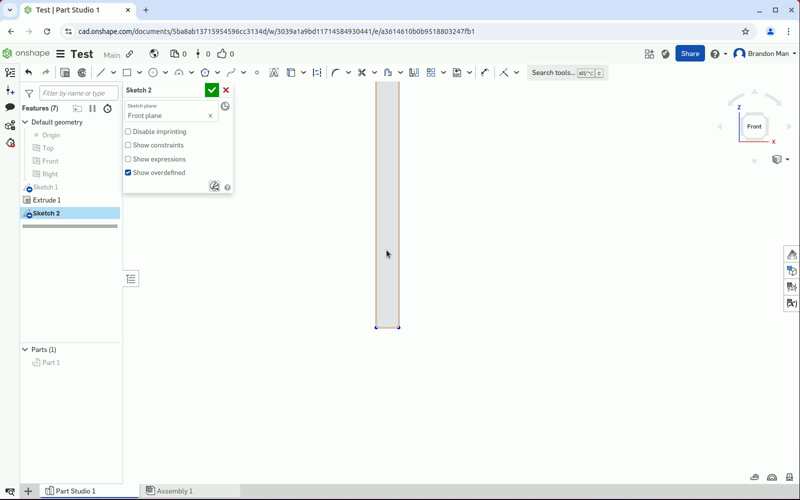
scroll(6)
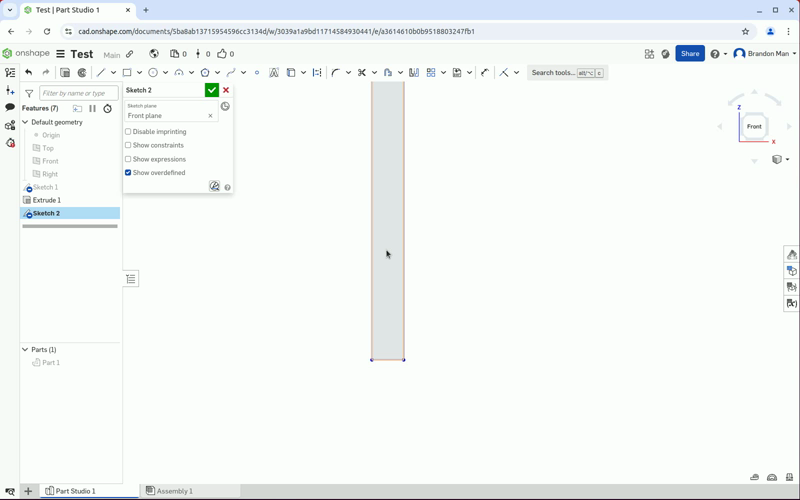
scroll(6)
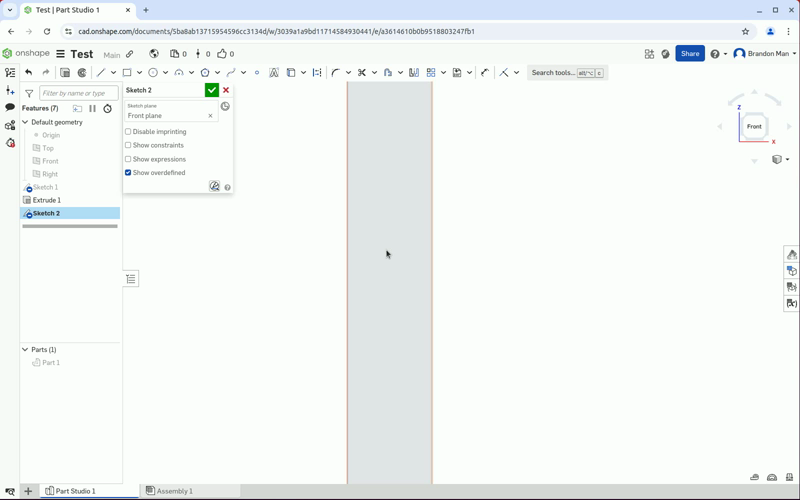
click(386, 249)
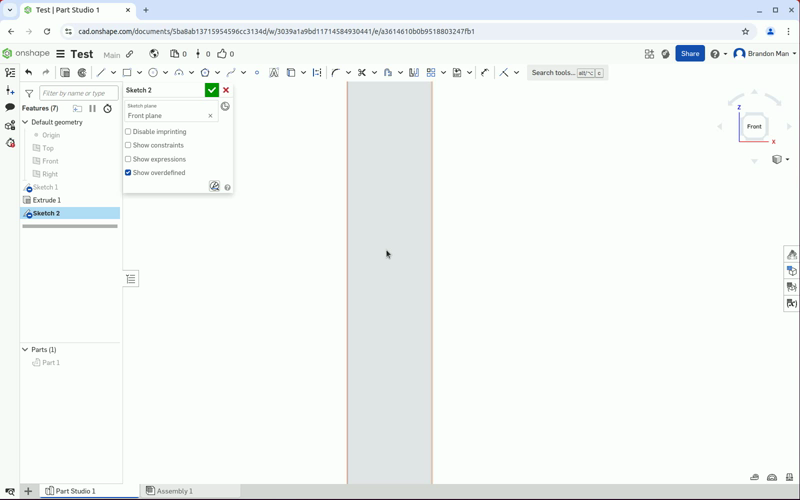
scroll(-6)
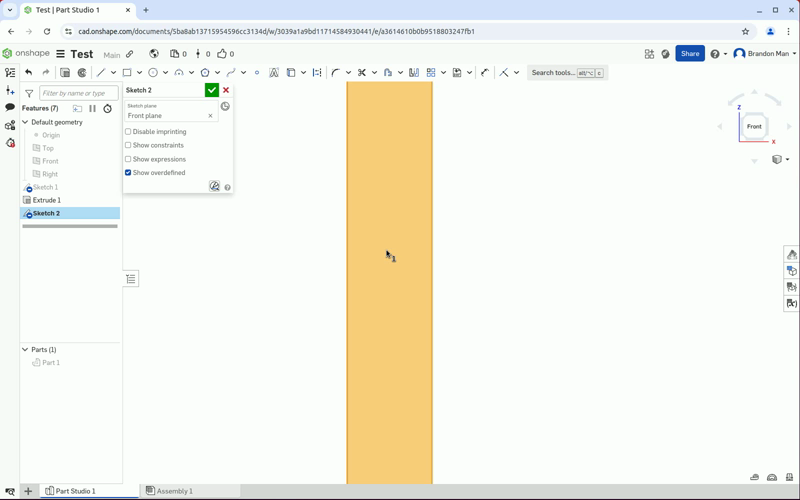
scroll(-6)
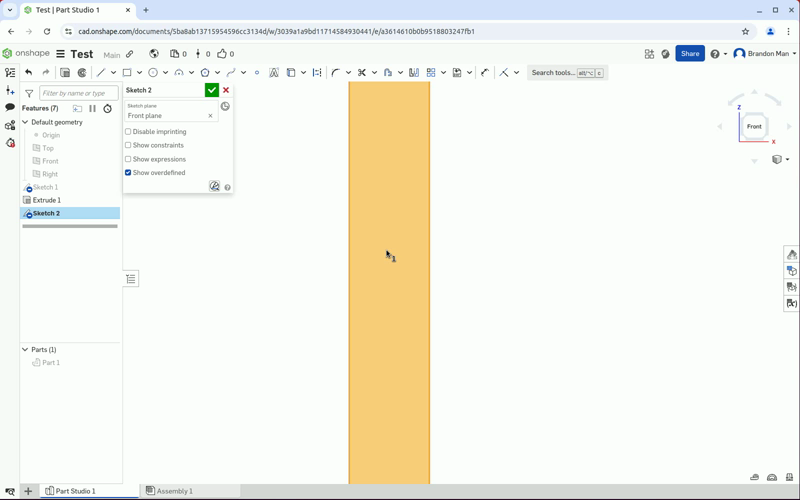
scroll(-6)
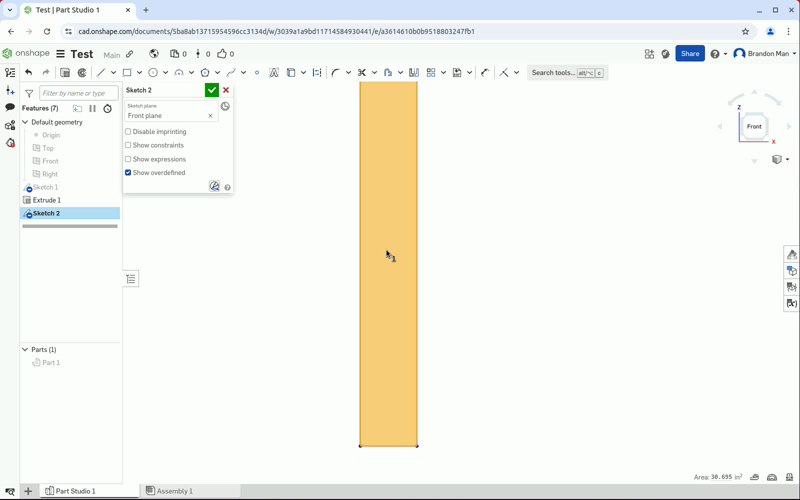
scroll(-6)
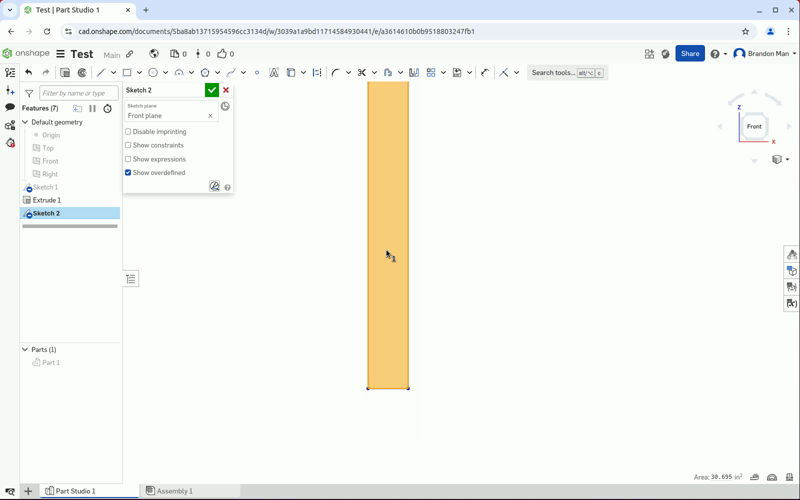
scroll(-6)
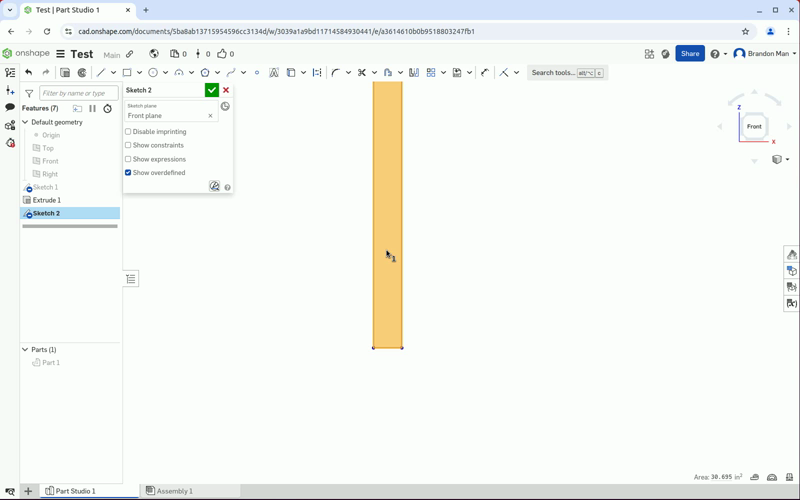
scroll(-6)
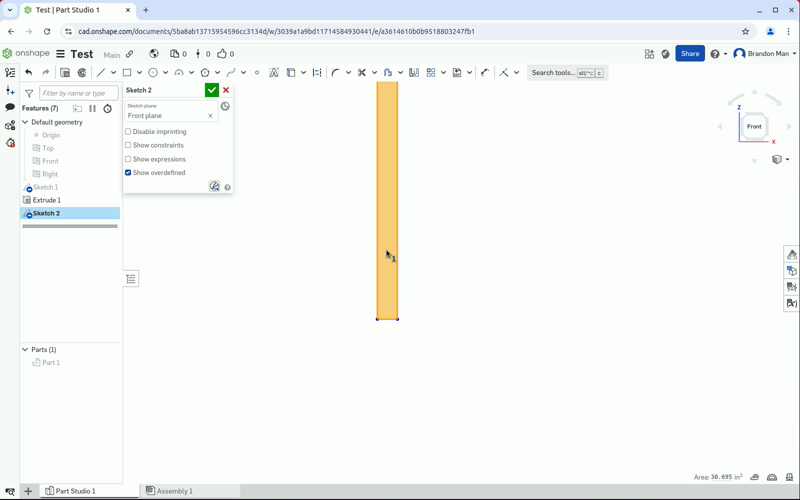
scroll(-6)
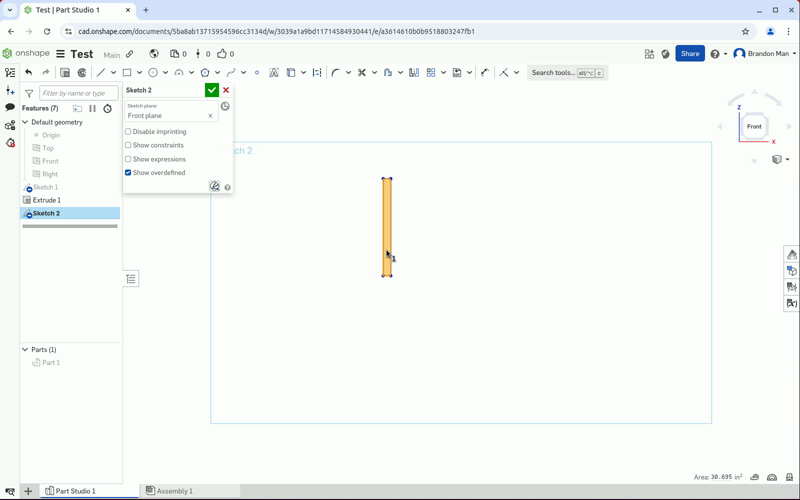
mouse_move(73, 352)
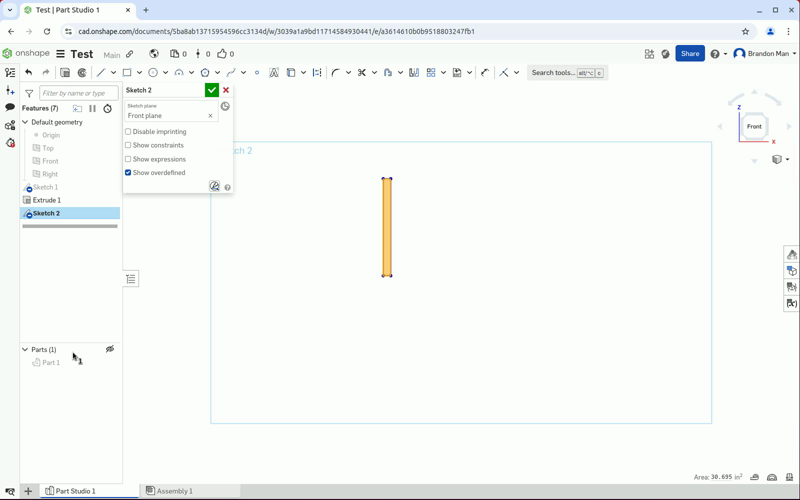
key(shift+y)
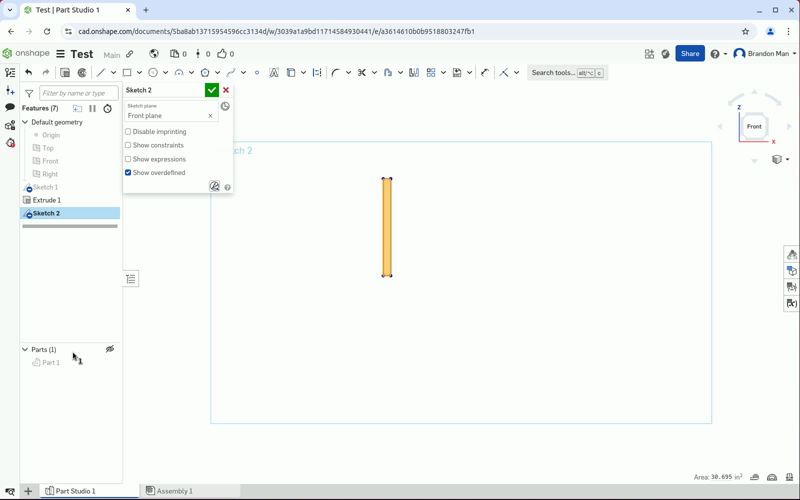
key(shift+e)
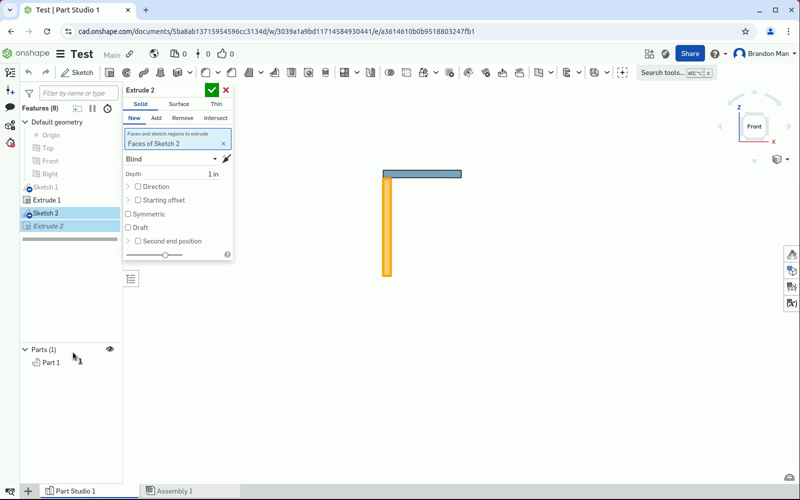
mouse_move(143, 106)
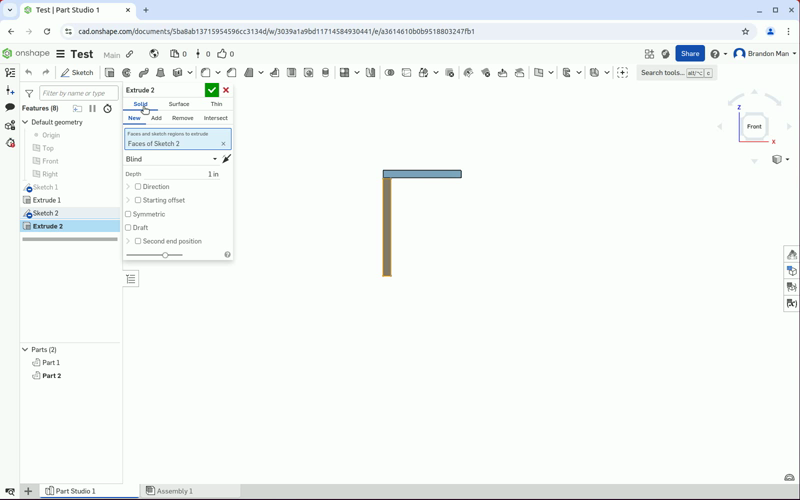
click(143, 106)
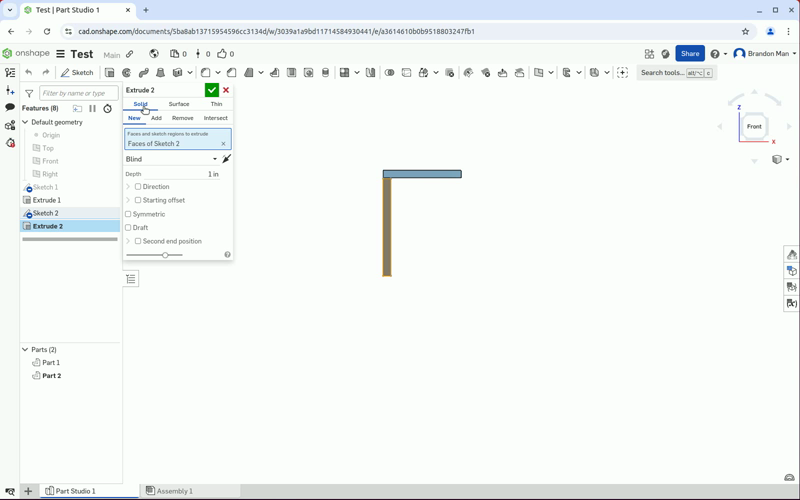
mouse_move(137, 120)
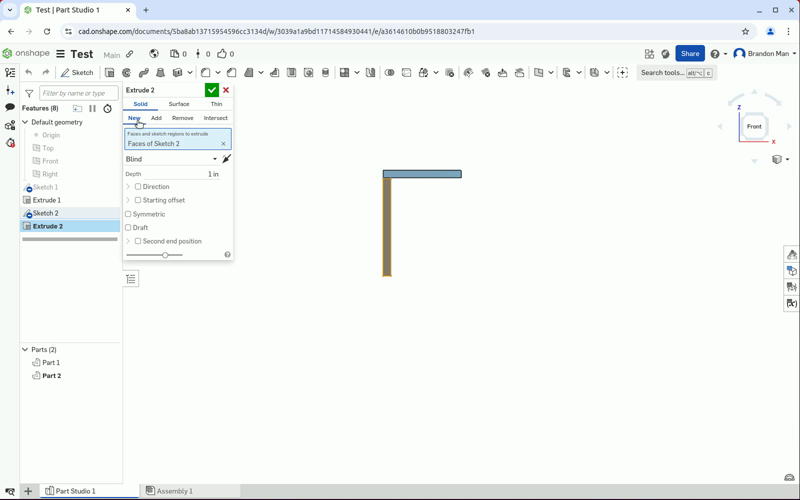
click(137, 120)
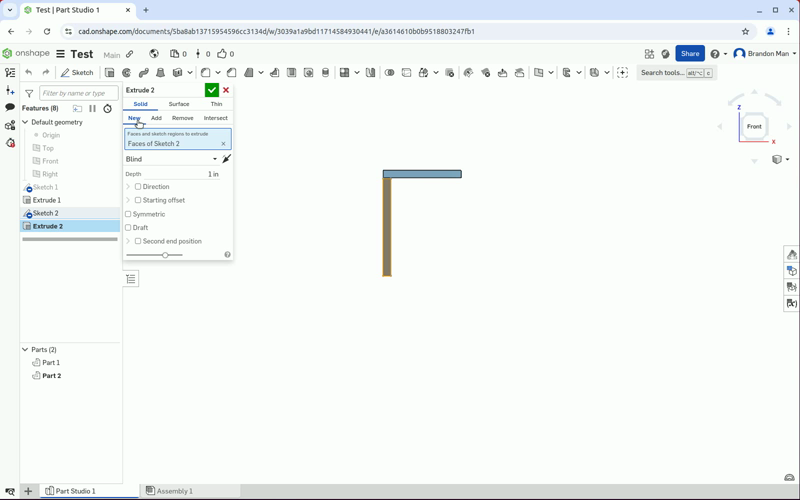
key(tab, 4)
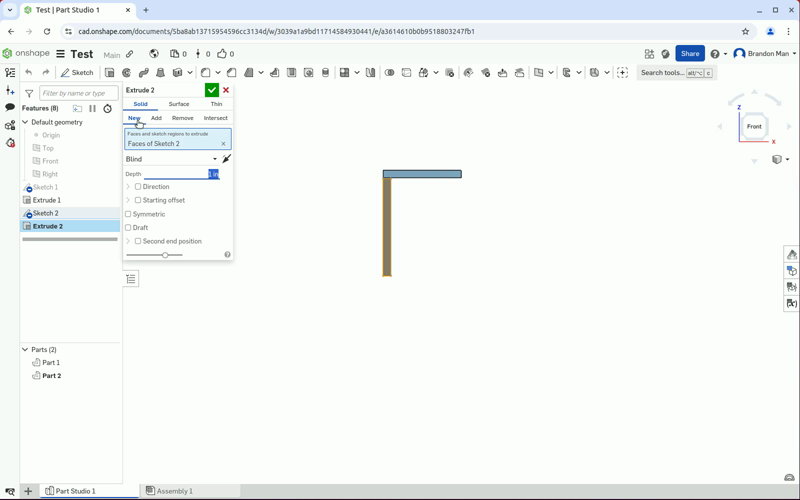
text(-0.481)
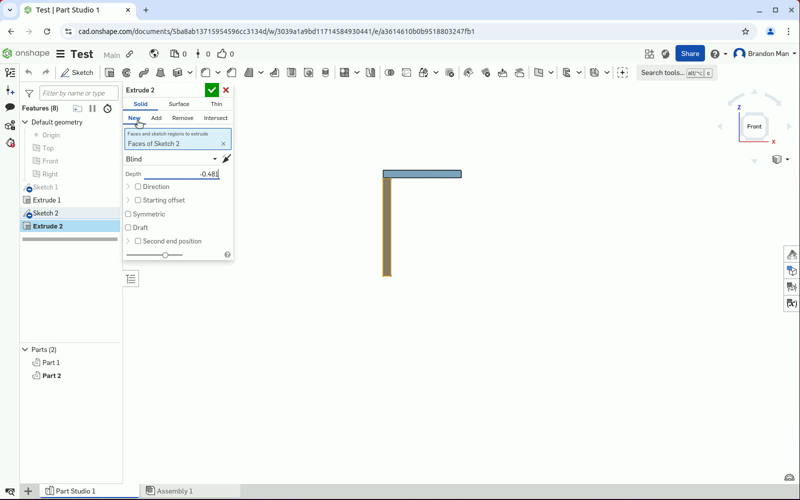
key(enter)
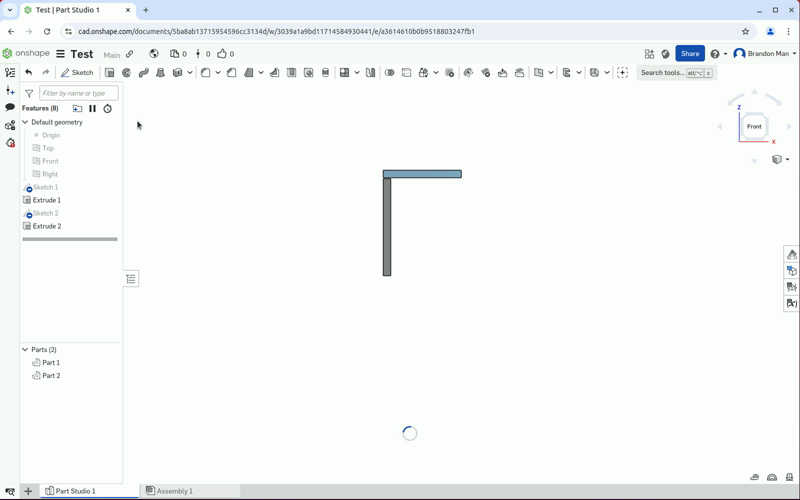
key(shift+h)
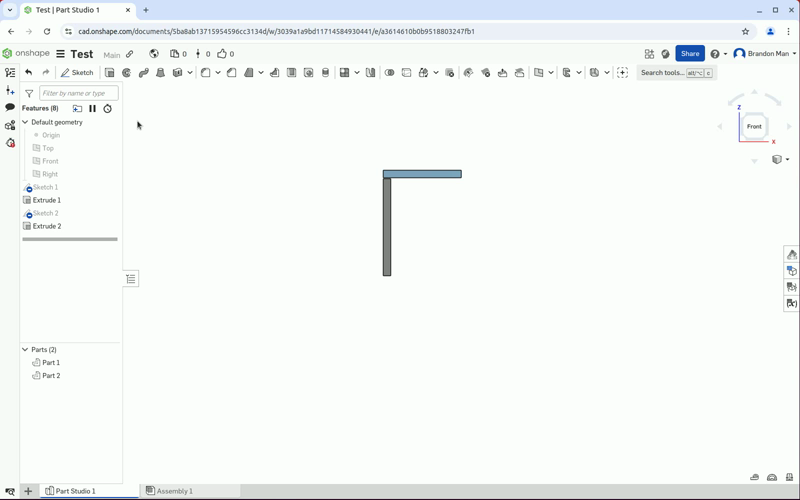
key(shift+h)
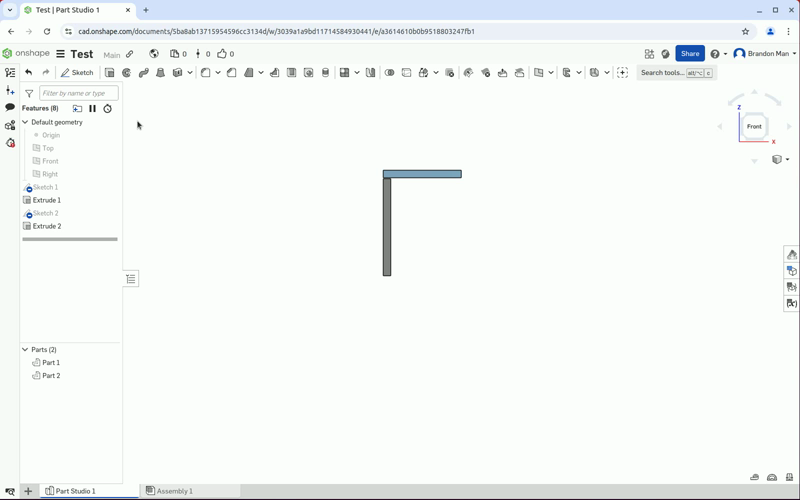
mouse_move(73, 189)
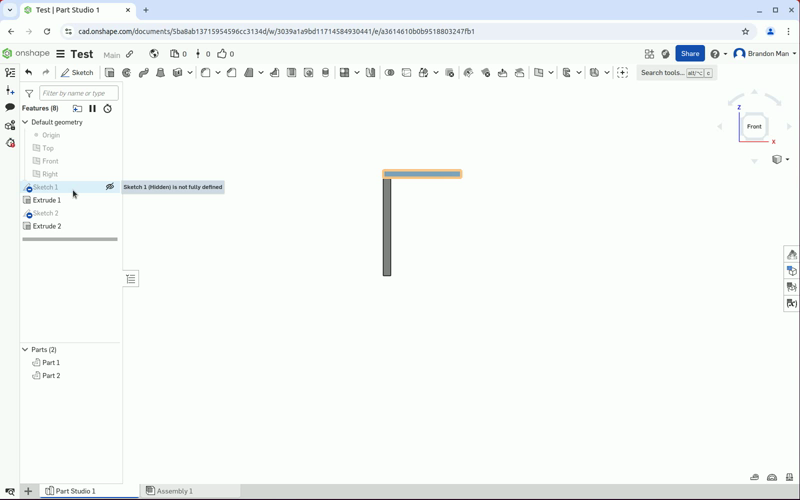
click(73, 189)
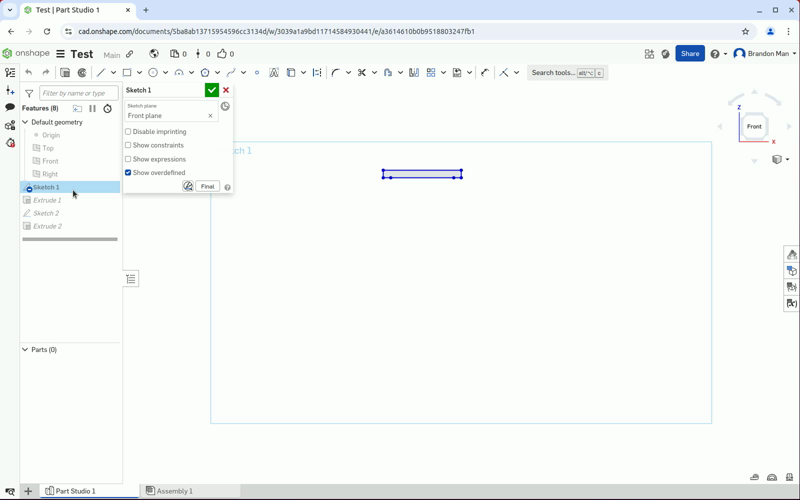
mouse_move(229, 92)
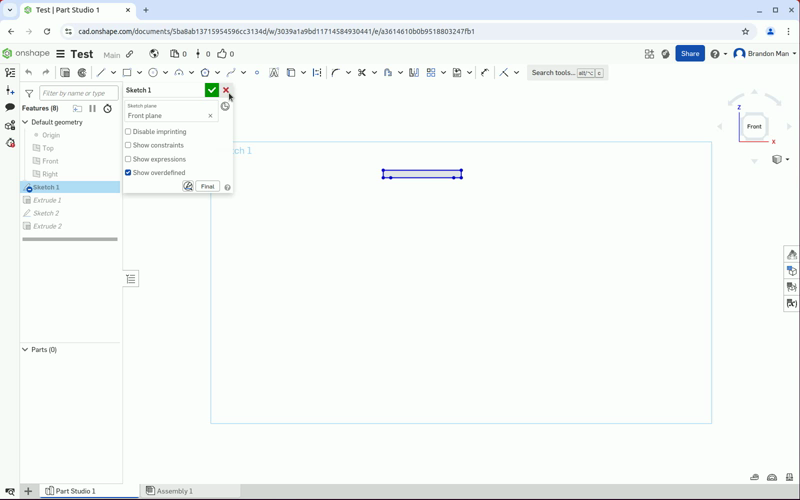
click(229, 92)
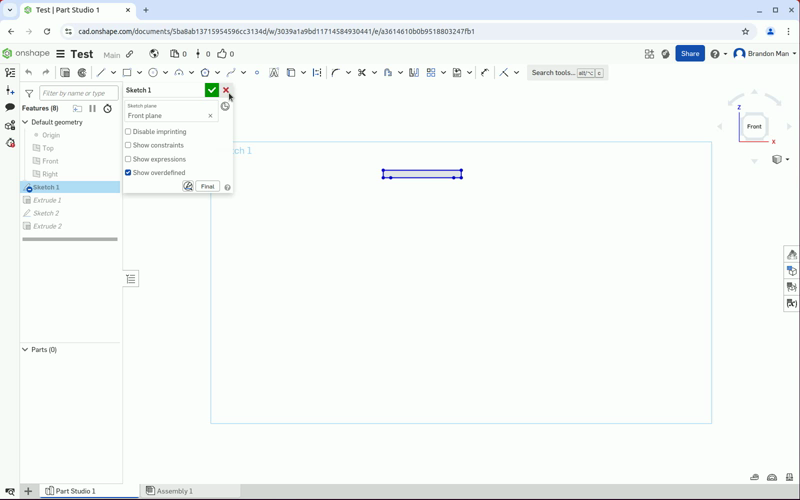
key(shift+s)
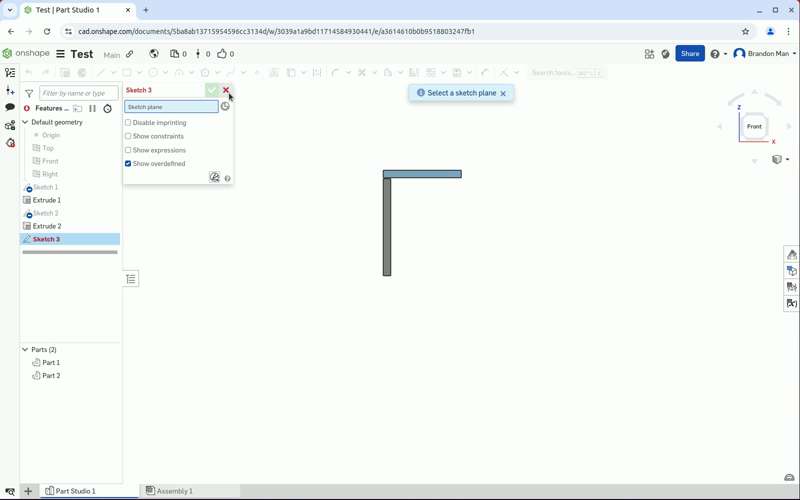
mouse_move(73, 163)
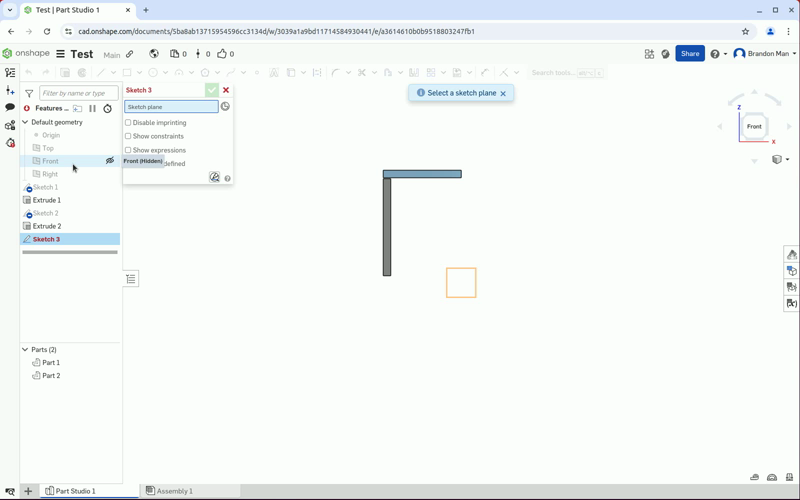
click(73, 163)
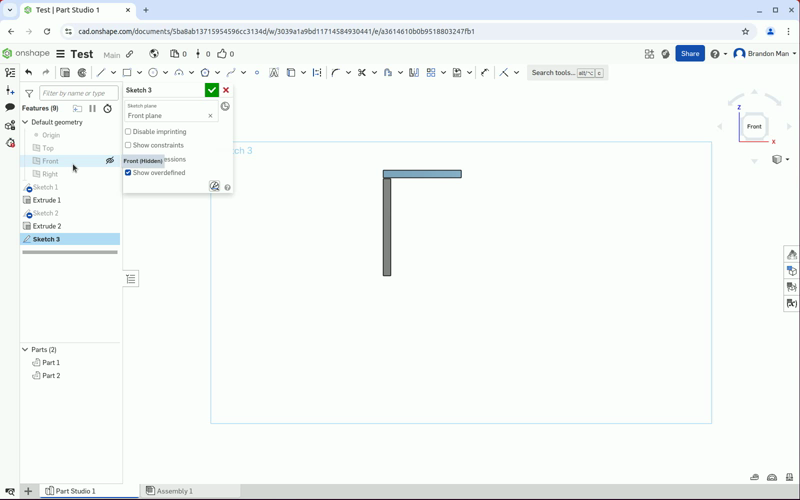
mouse_move(73, 352)
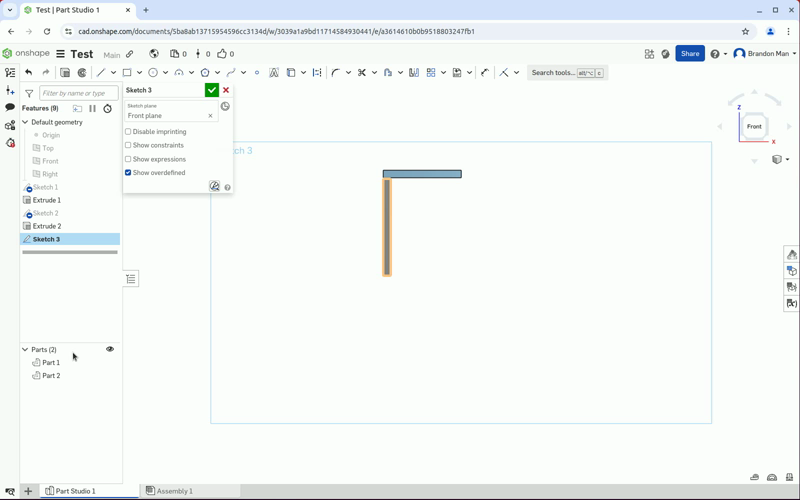
key(y)
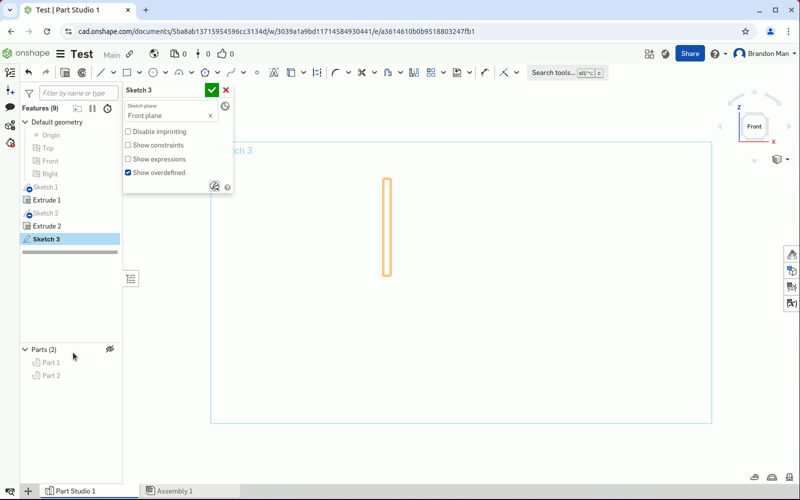
key(l)
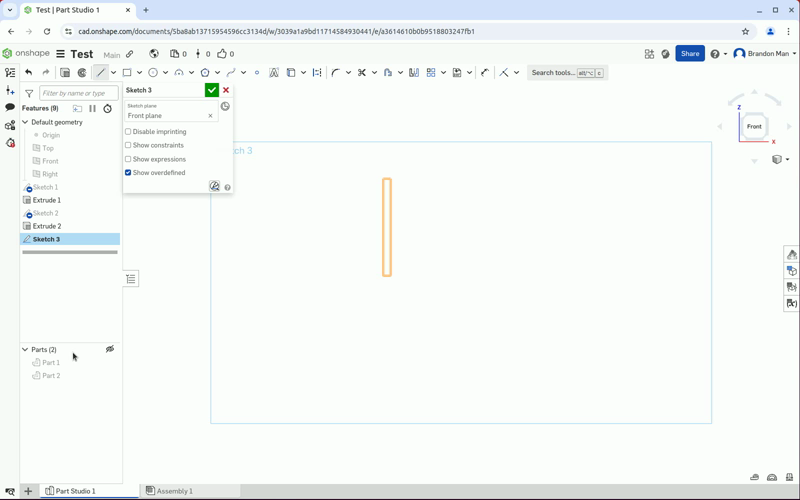
key_down(shift)
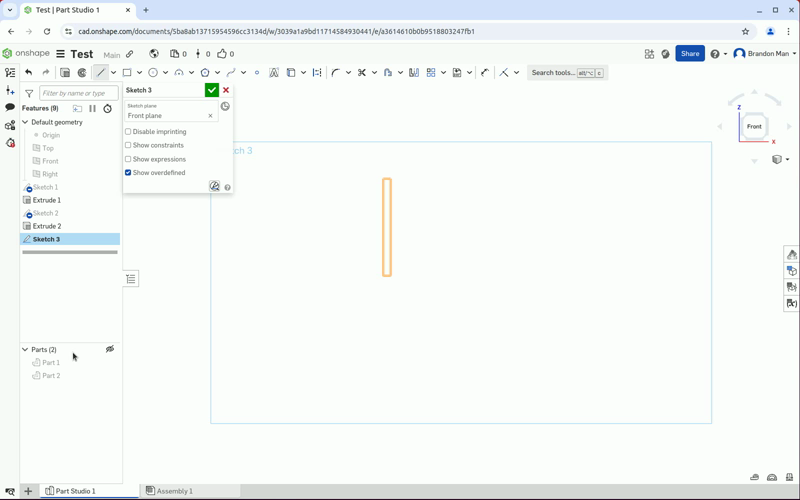
mouse_move(453, 275)
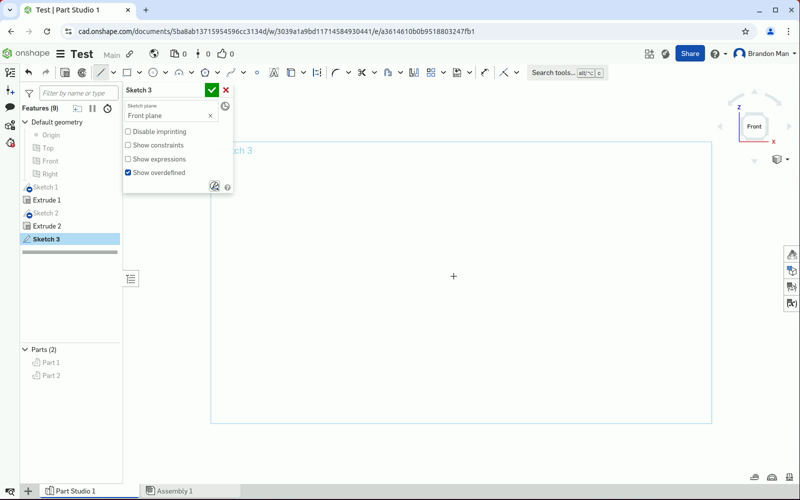
click(453, 275)
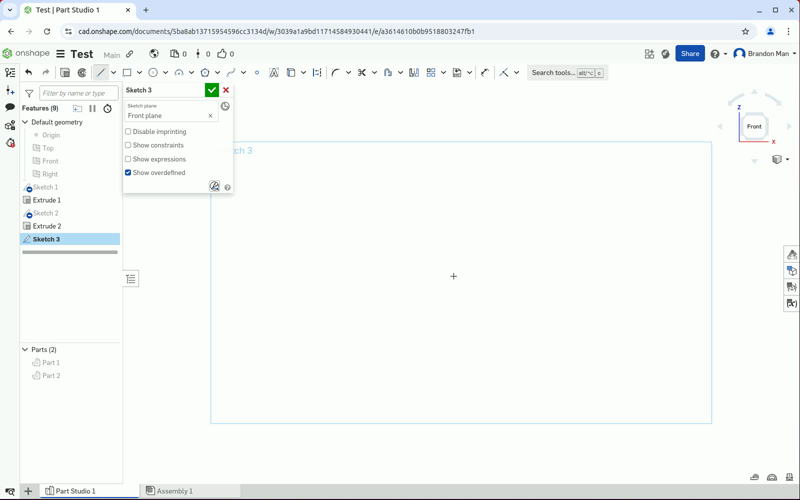
key_up(shift)
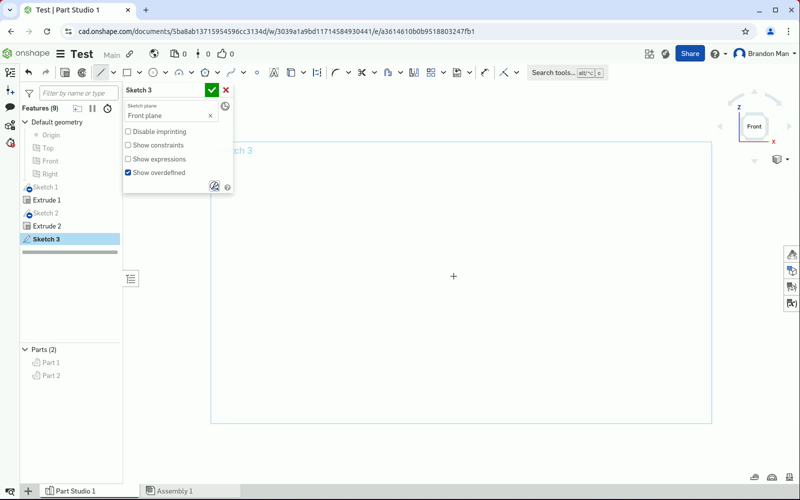
key_down(shift)
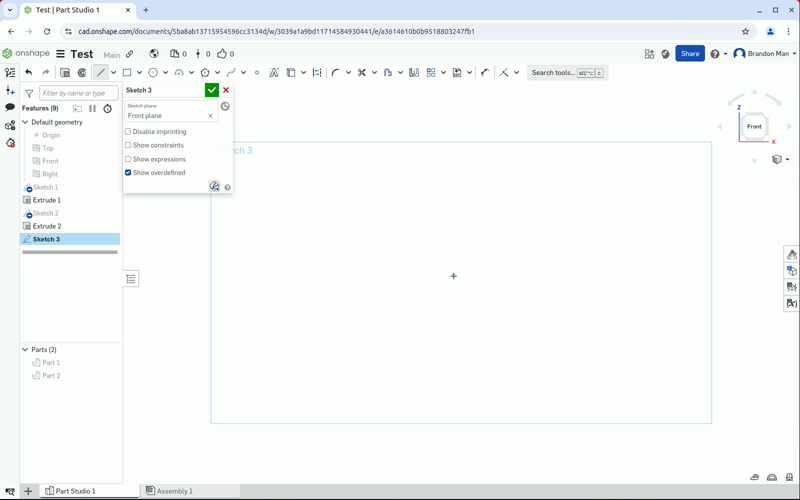
mouse_move(483, 275)
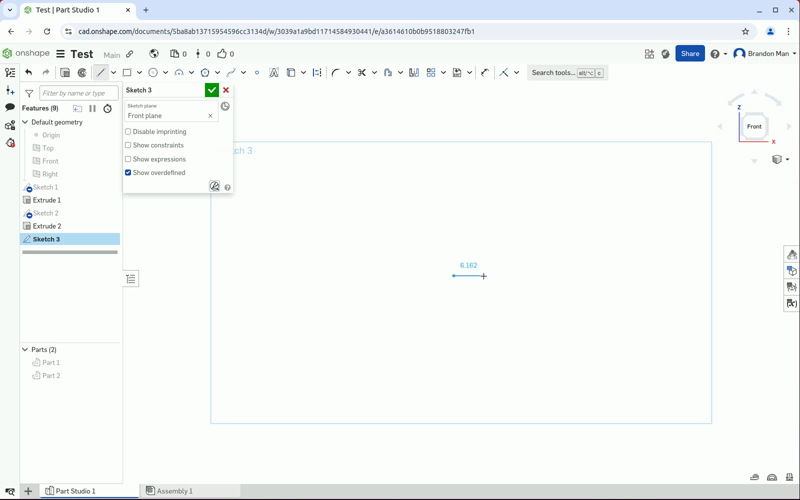
mouse_move(460, 275)
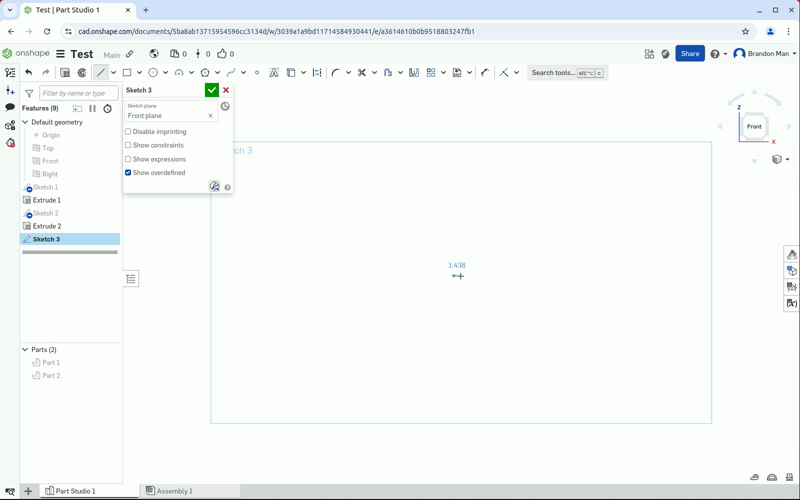
scroll(6)
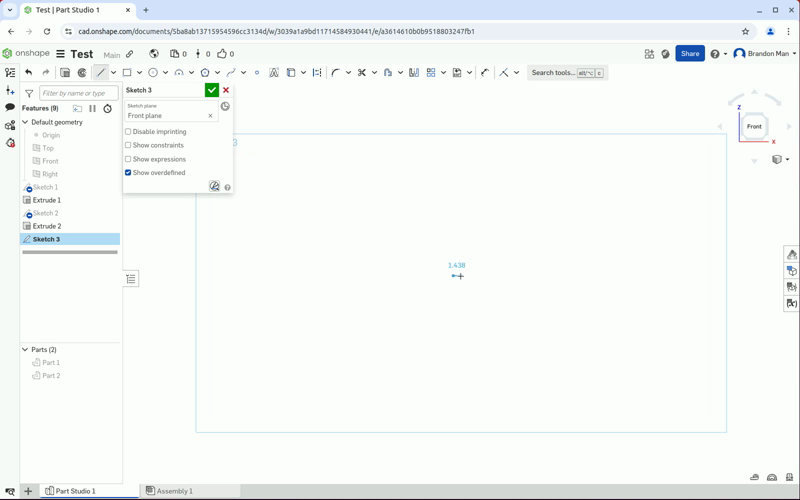
scroll(6)
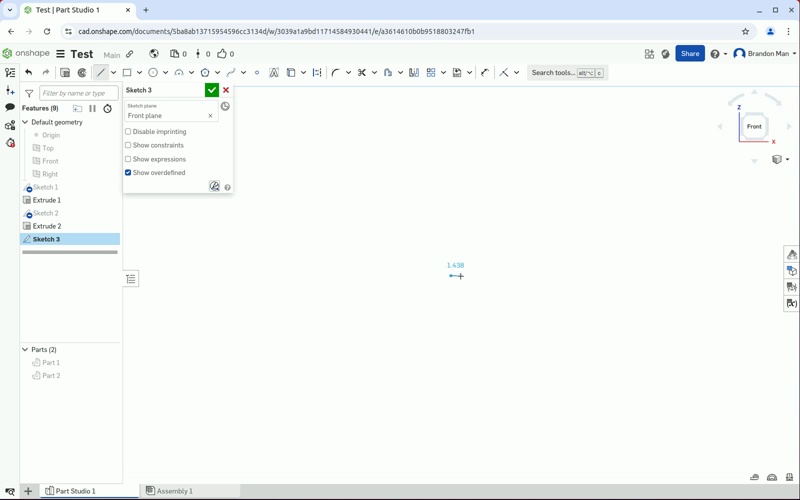
scroll(6)
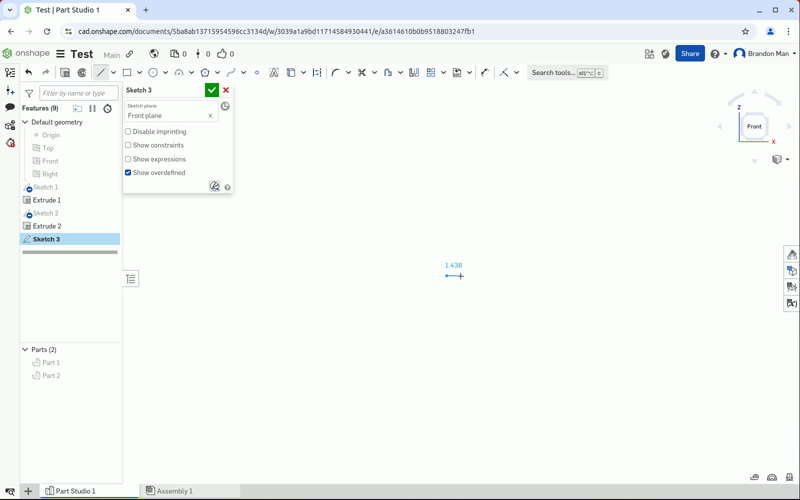
scroll(6)
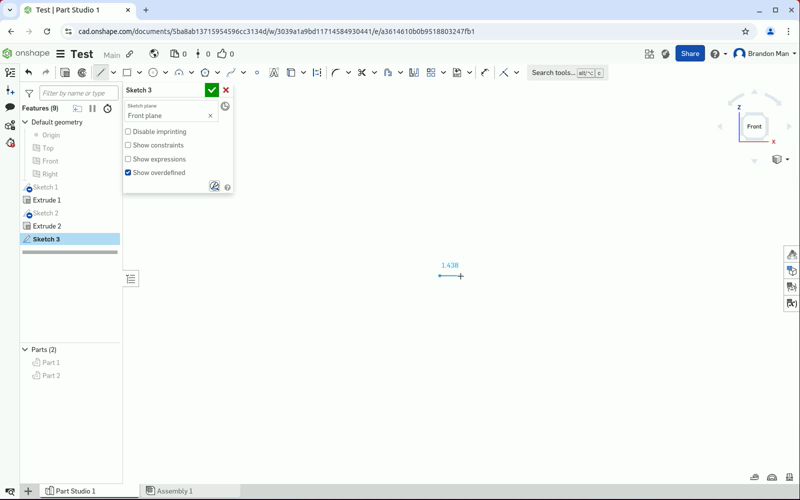
scroll(6)
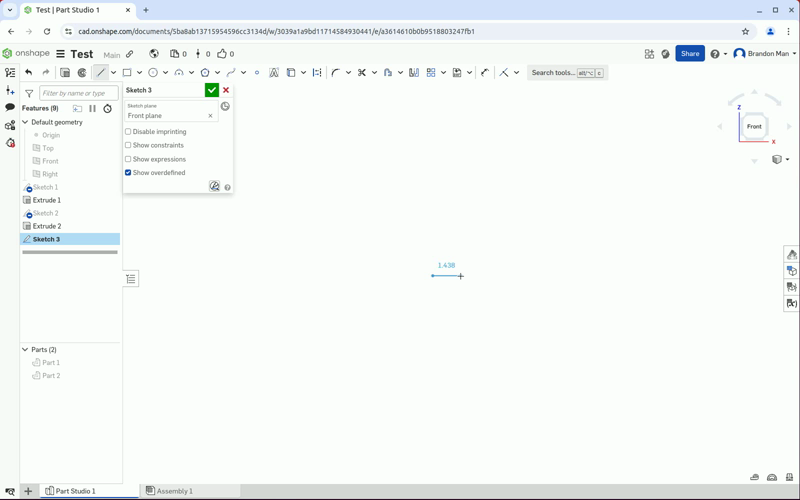
scroll(6)
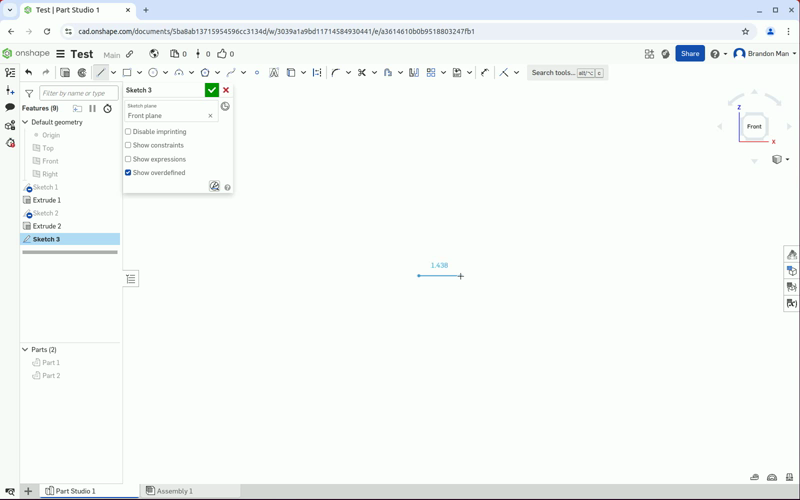
scroll(6)
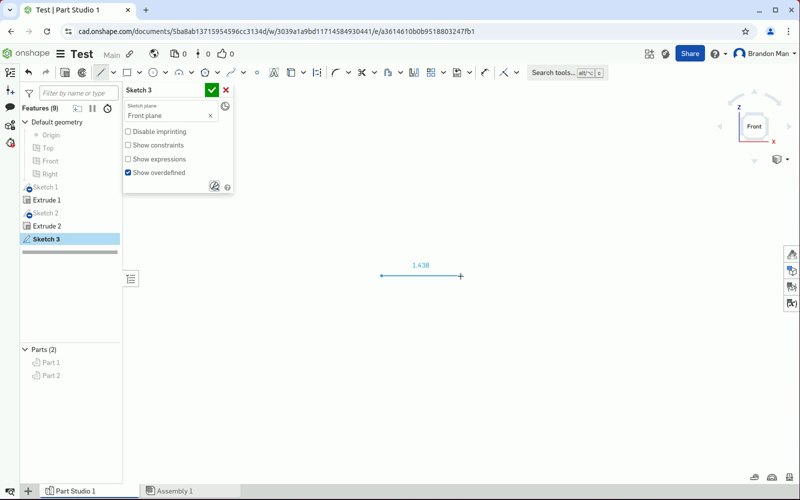
click(460, 275)
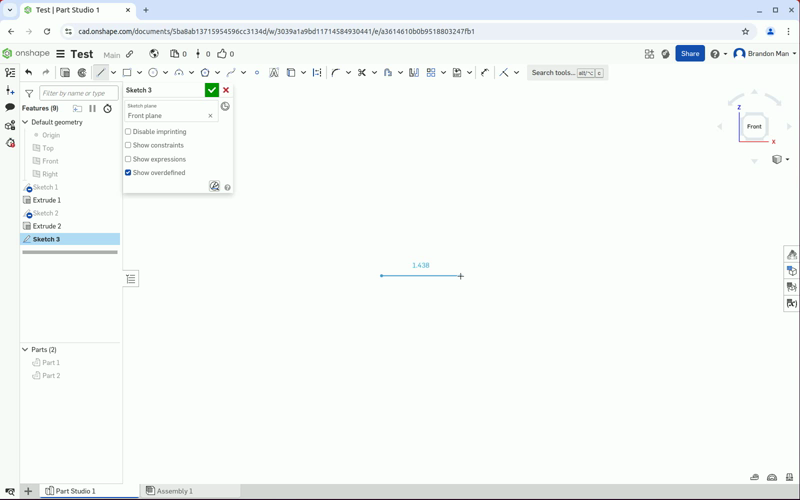
scroll(-6)
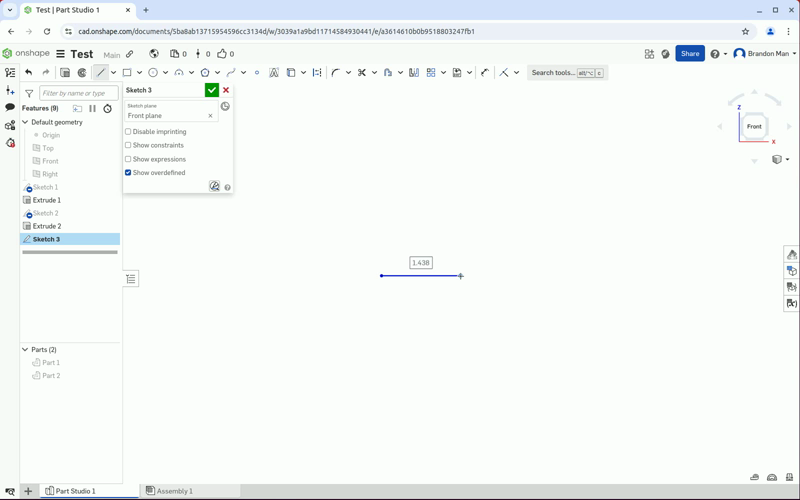
scroll(-6)
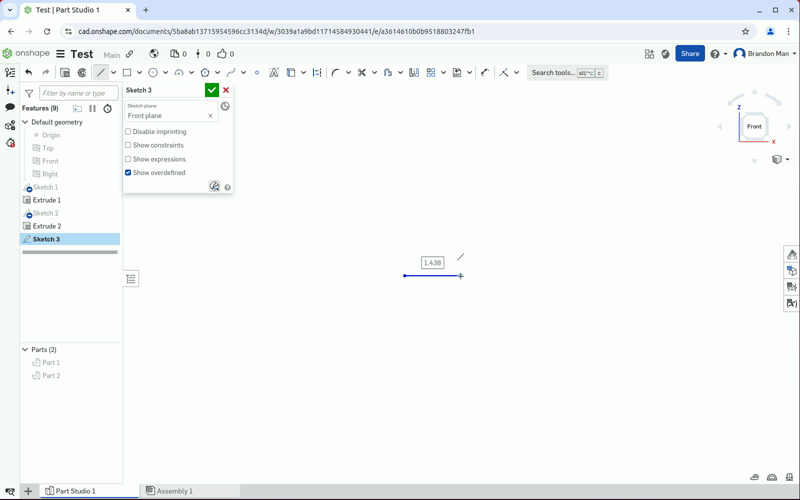
scroll(-6)
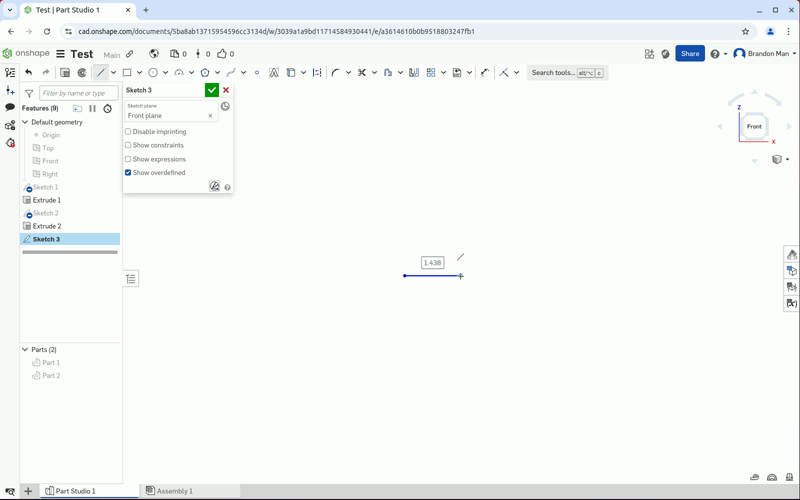
scroll(-6)
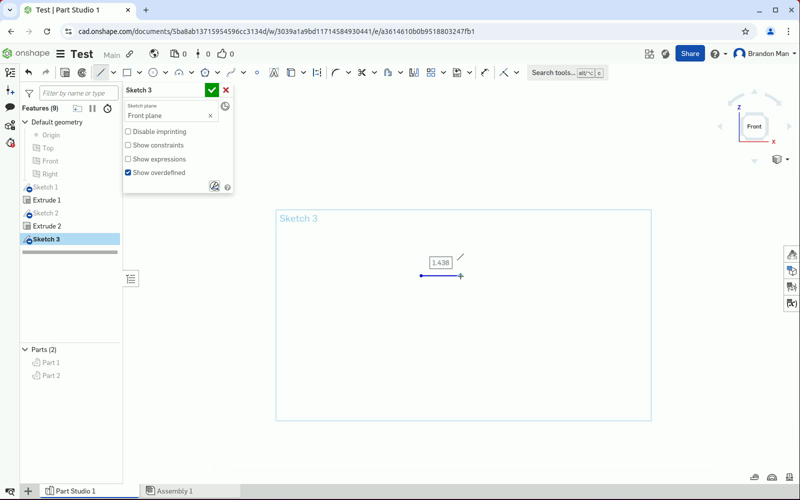
scroll(-6)
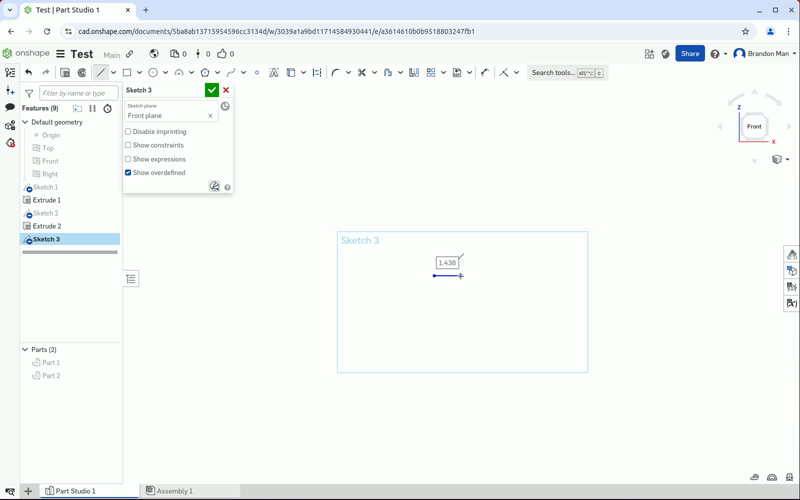
scroll(-6)
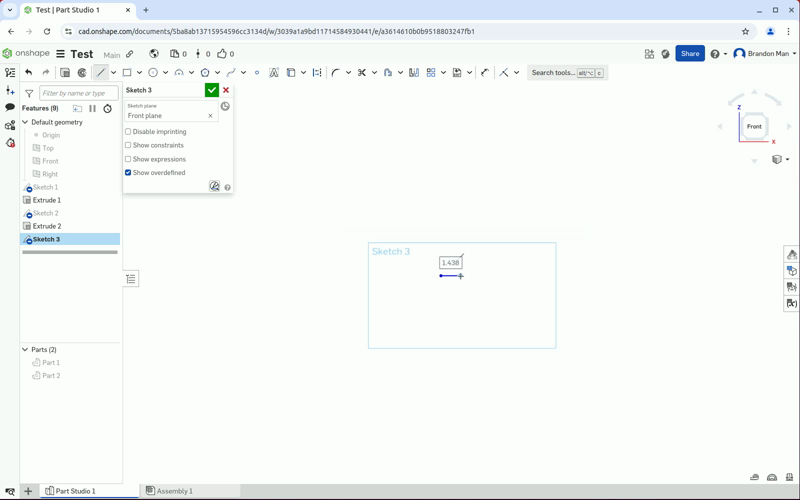
scroll(-6)
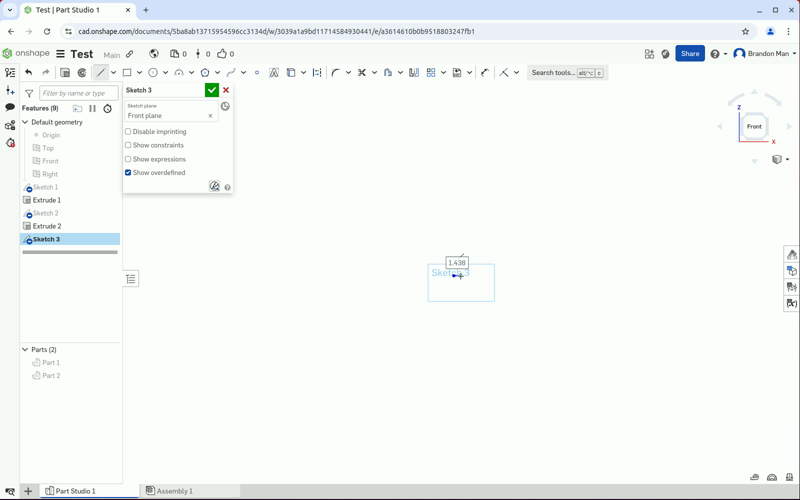
key_up(shift)
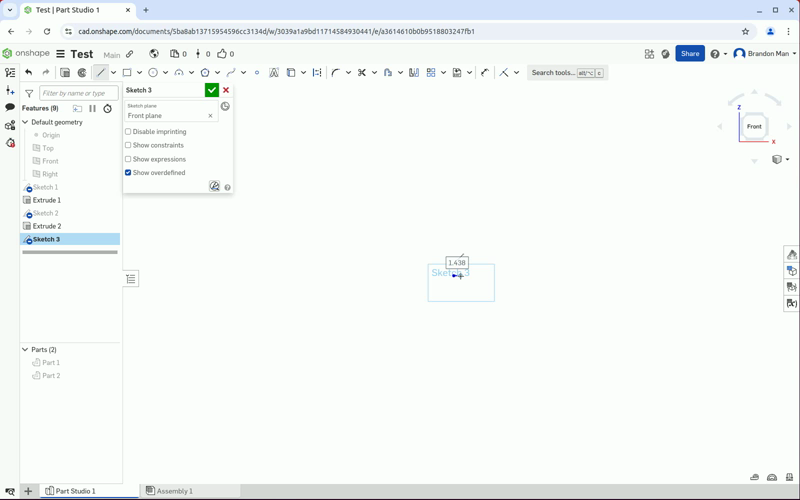
key_down(shift)
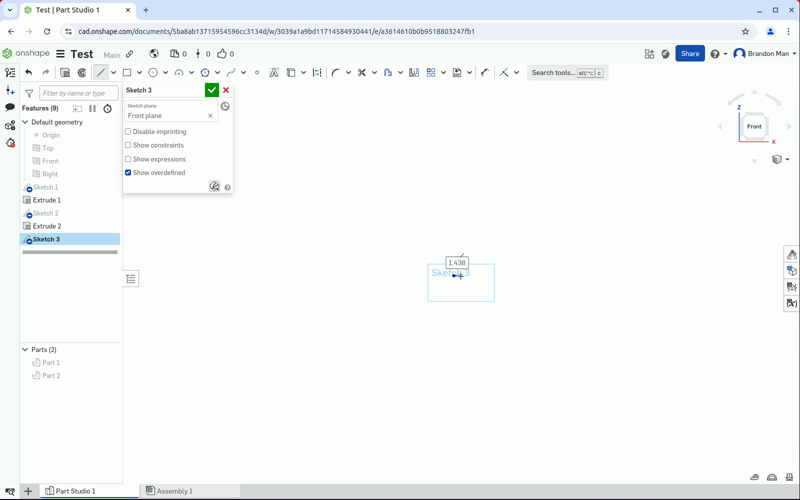
mouse_move(460, 178)
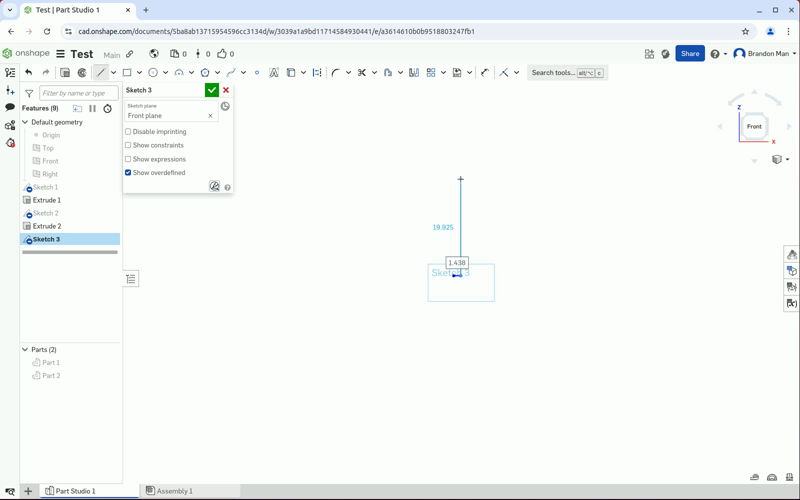
click(460, 178)
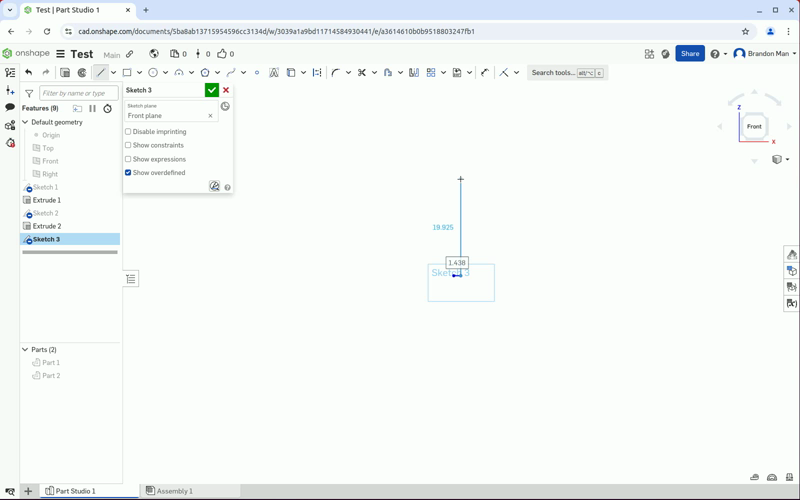
key_up(shift)
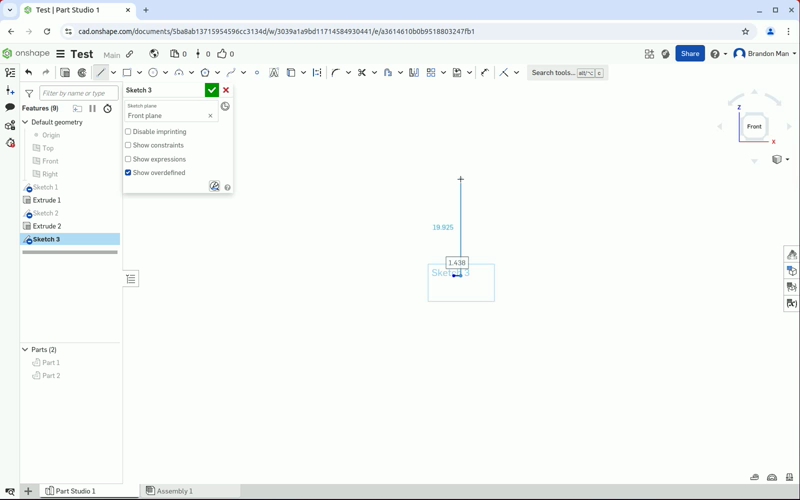
key_down(shift)
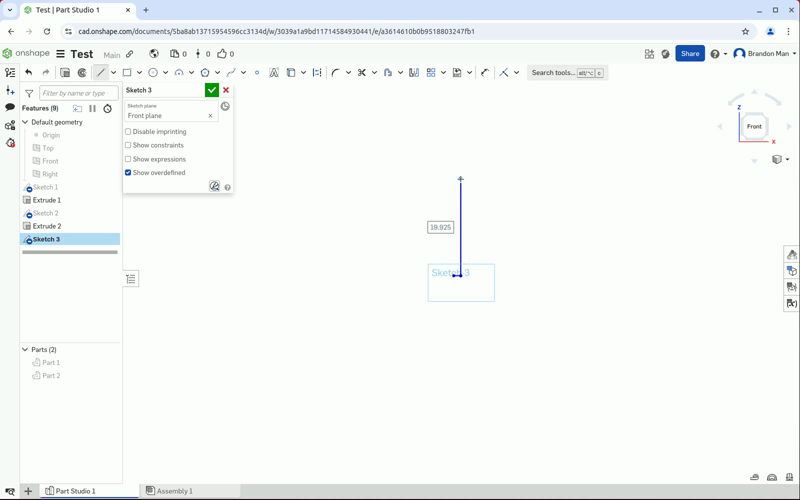
mouse_move(490, 178)
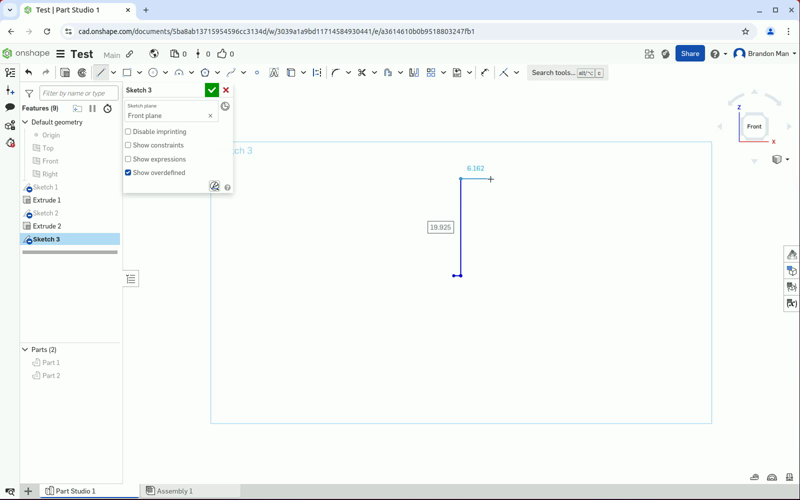
mouse_move(453, 178)
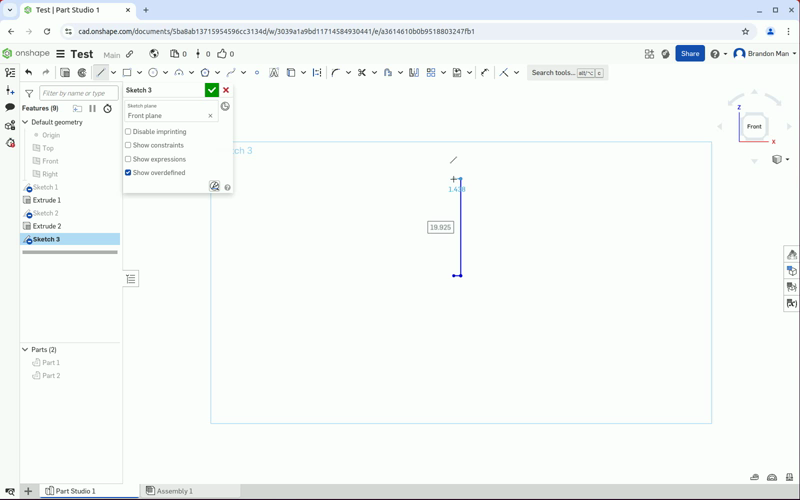
scroll(6)
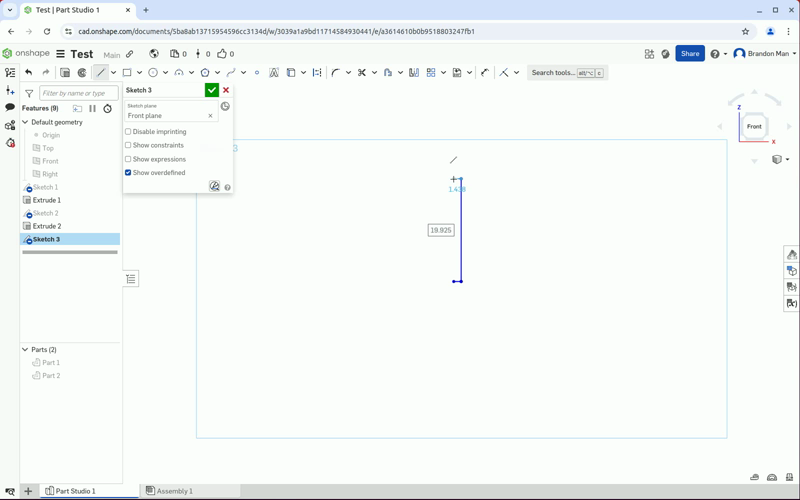
scroll(6)
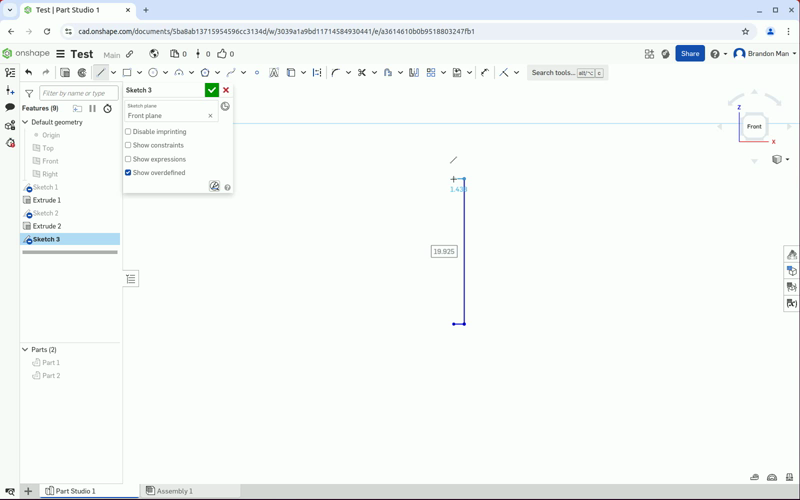
scroll(6)
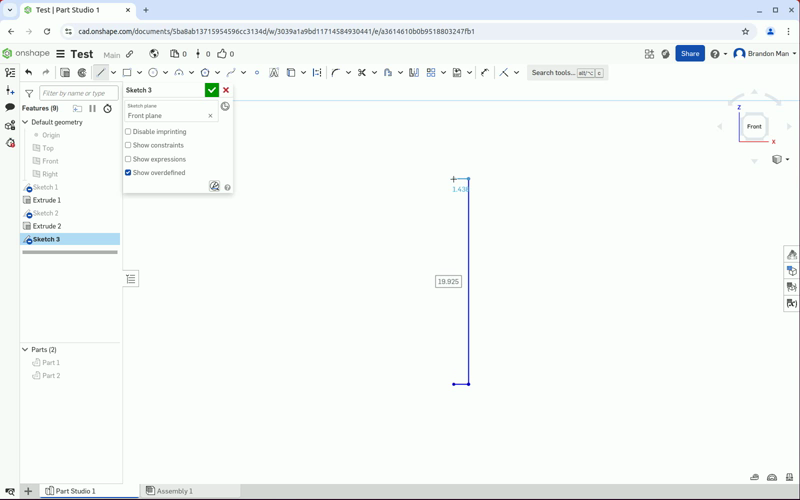
scroll(6)
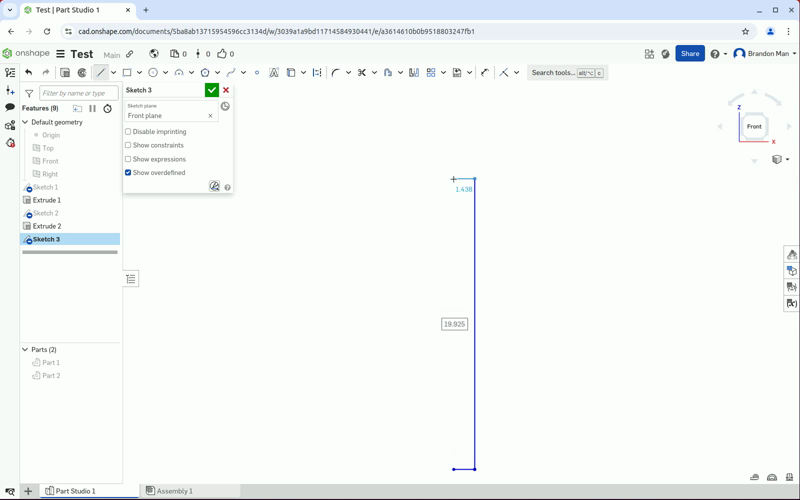
scroll(6)
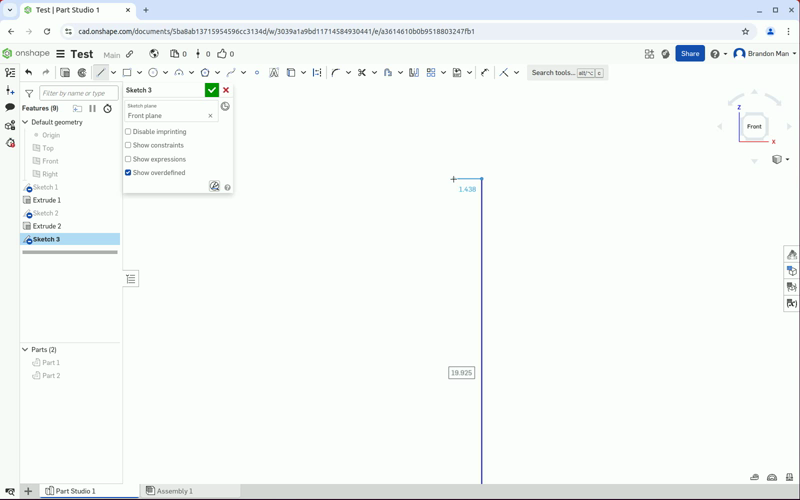
scroll(6)
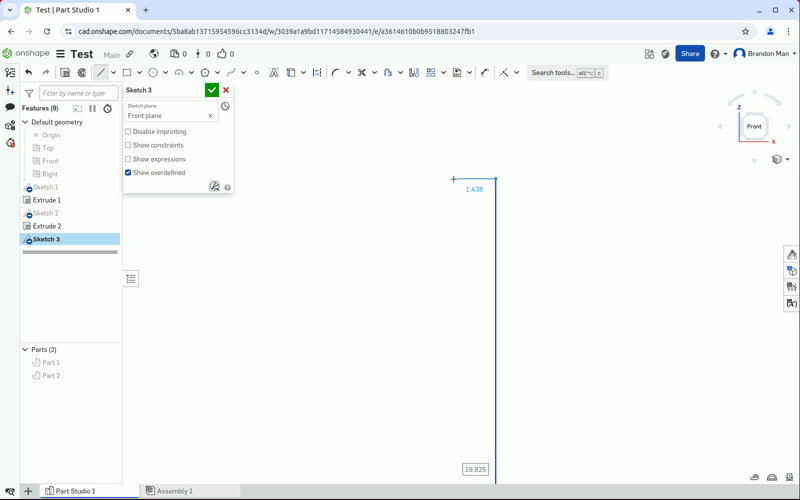
scroll(6)
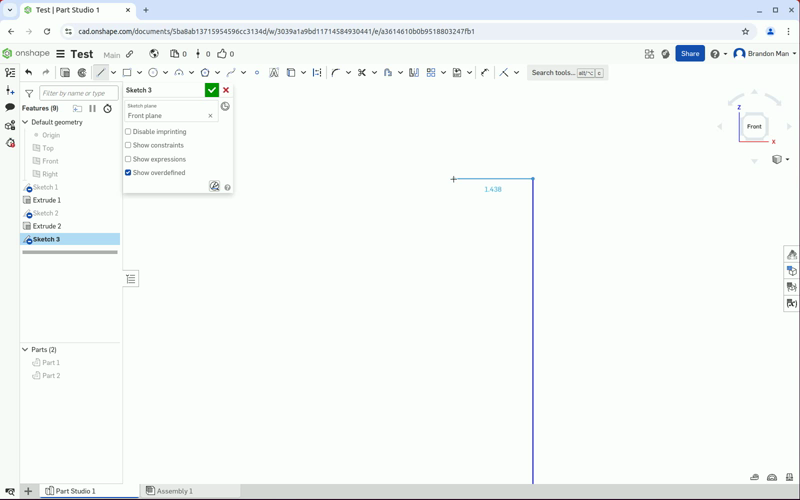
click(453, 178)
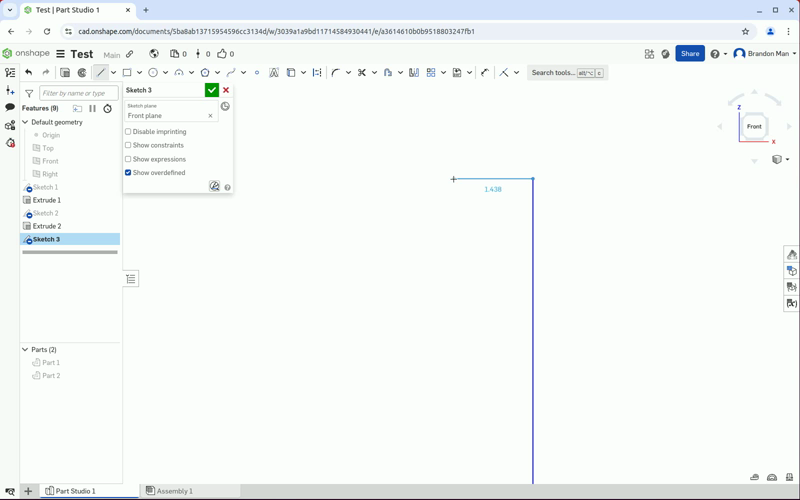
scroll(-6)
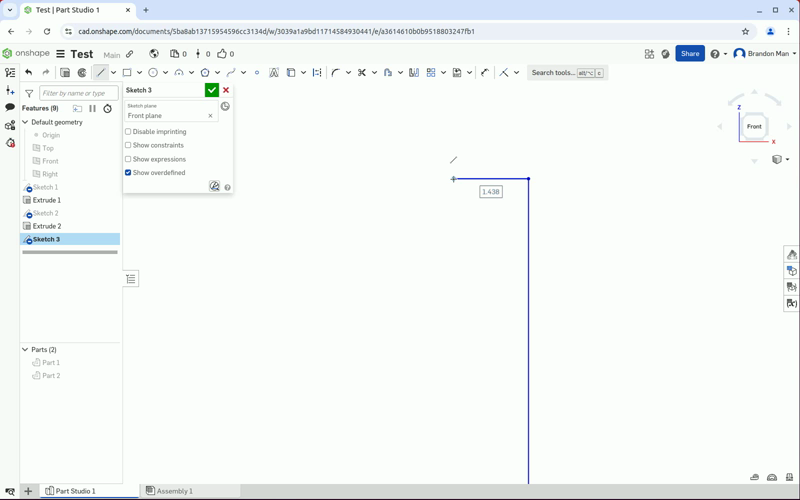
scroll(-6)
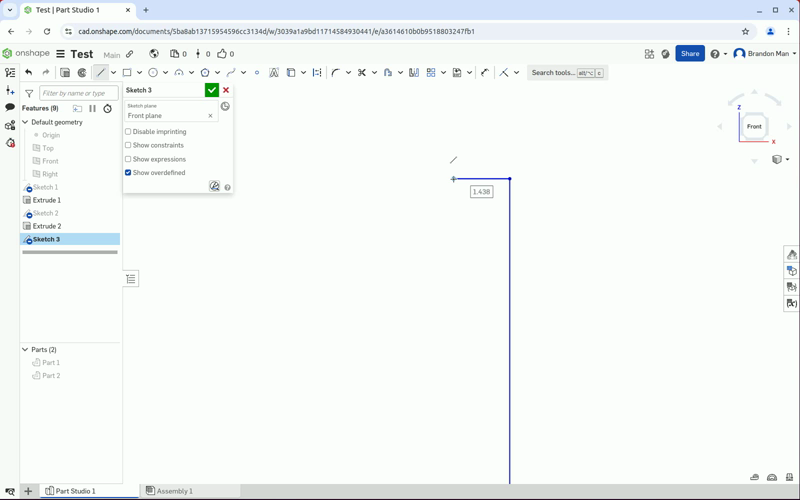
scroll(-6)
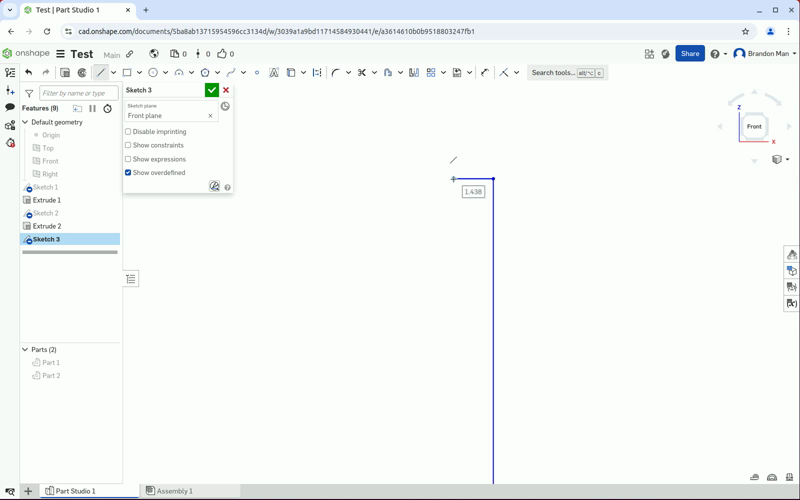
scroll(-6)
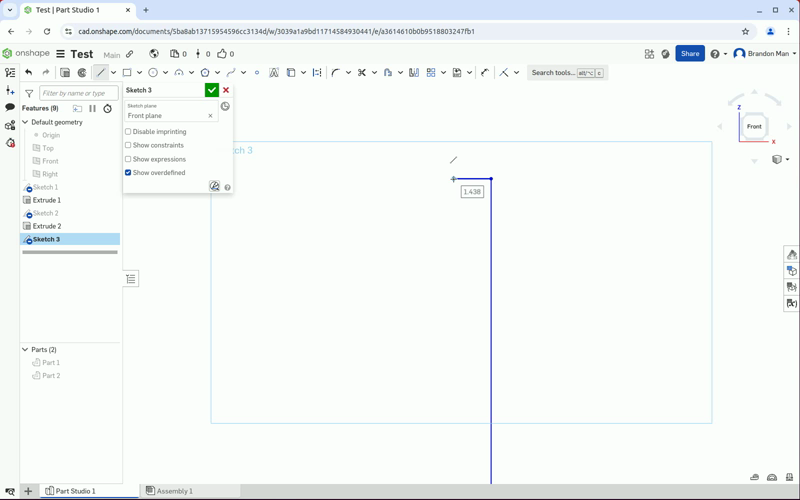
scroll(-6)
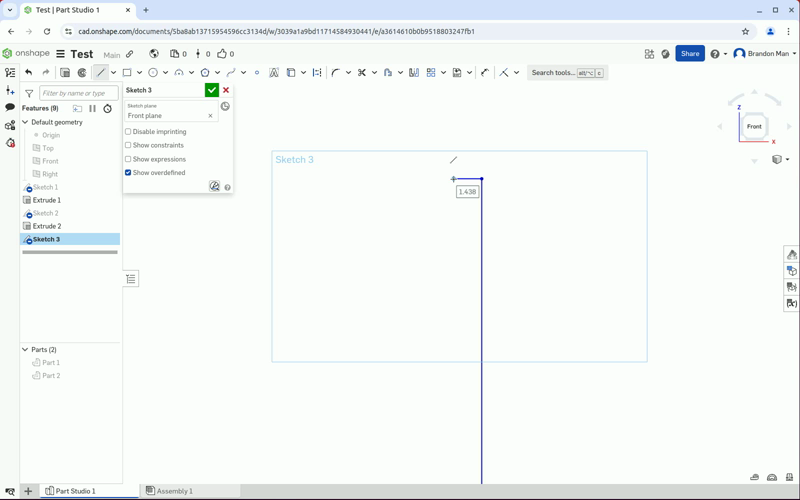
scroll(-6)
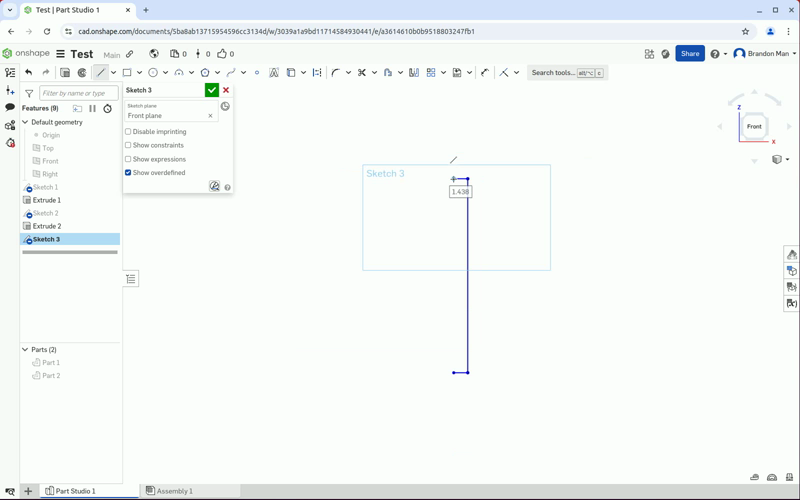
scroll(-6)
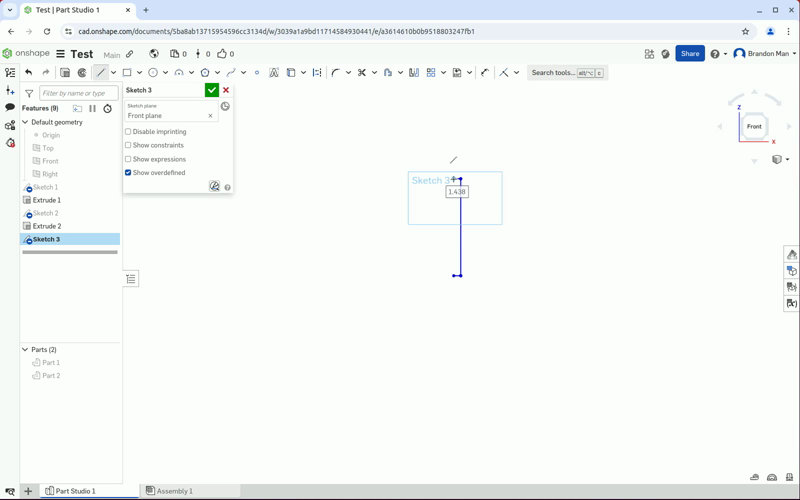
key_up(shift)
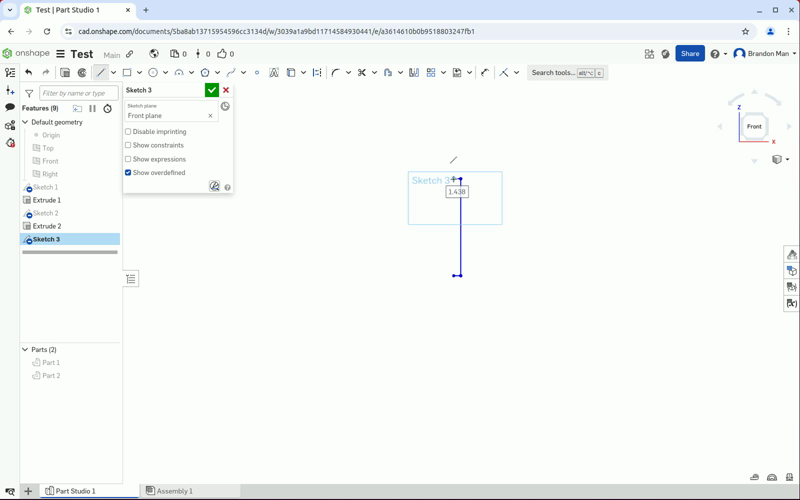
key_down(shift)
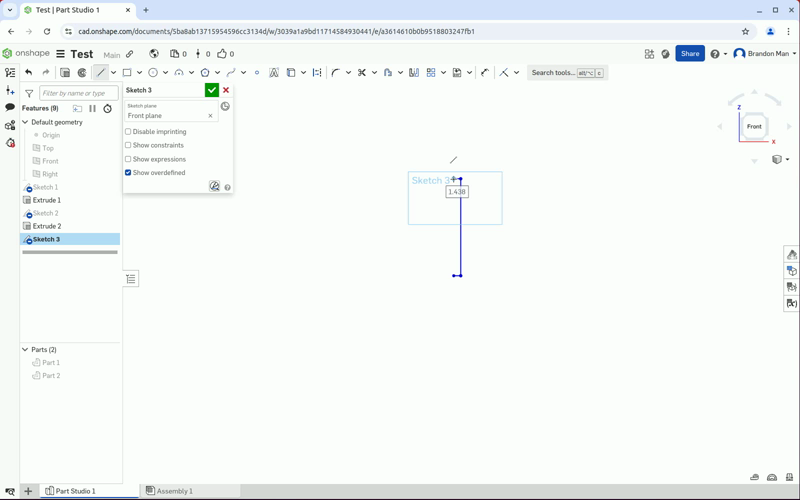
mouse_move(453, 275)
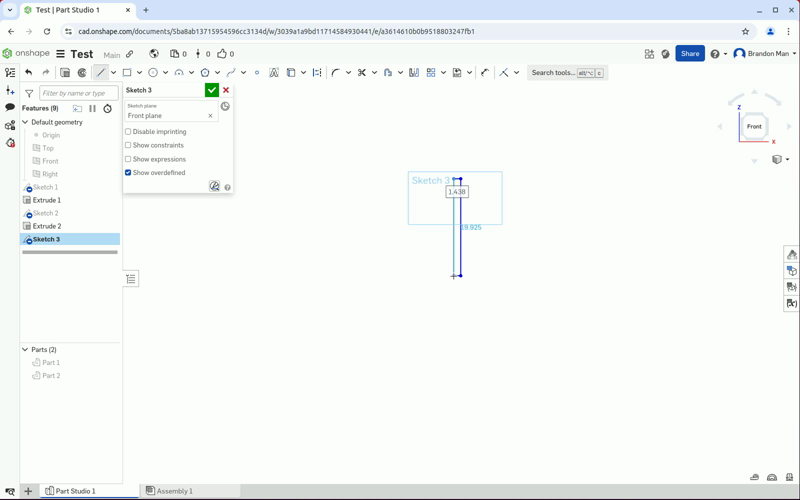
key_up(shift)
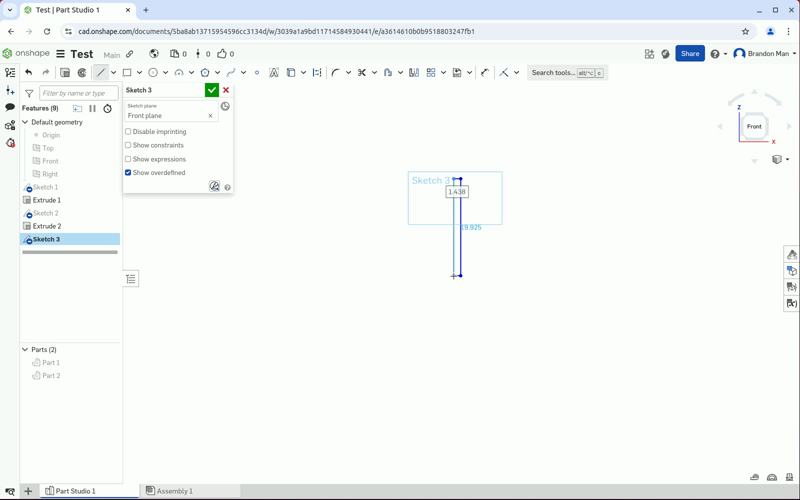
click(453, 275)
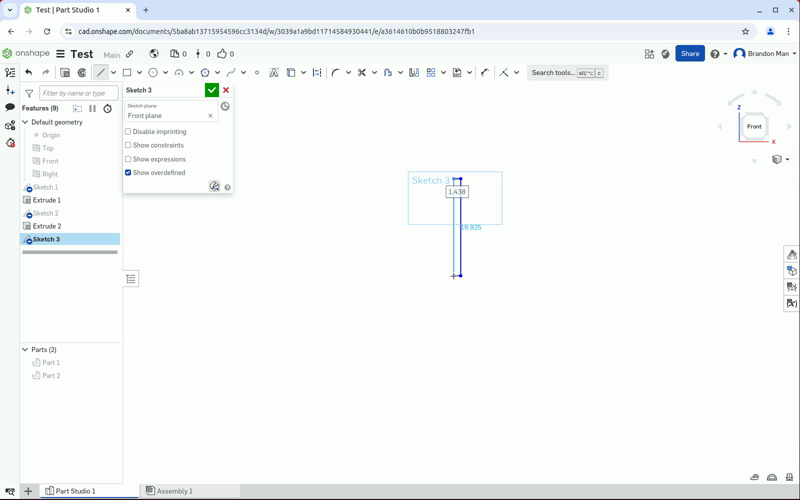
key(esc)
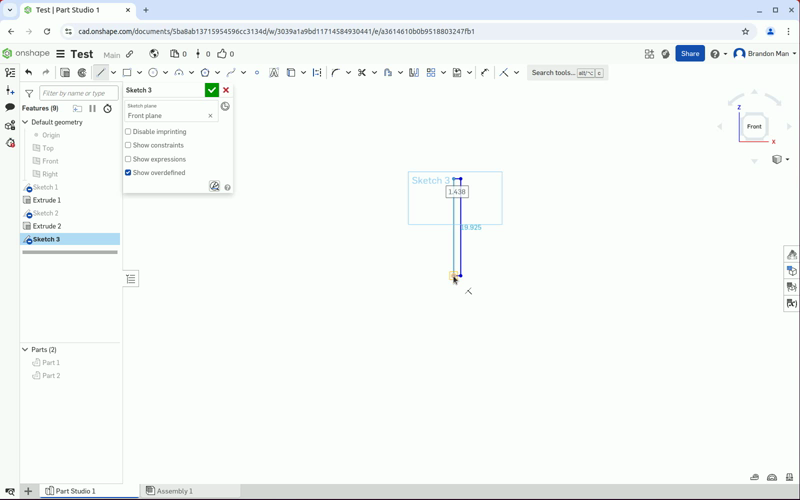
mouse_move(455, 226)
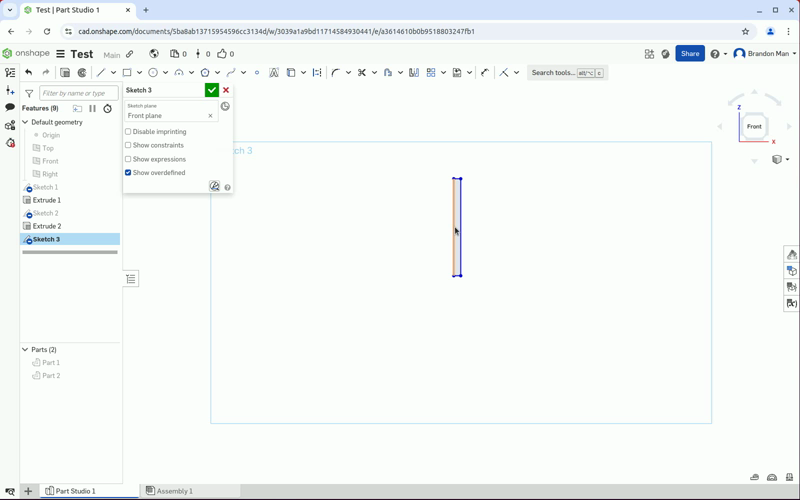
scroll(6)
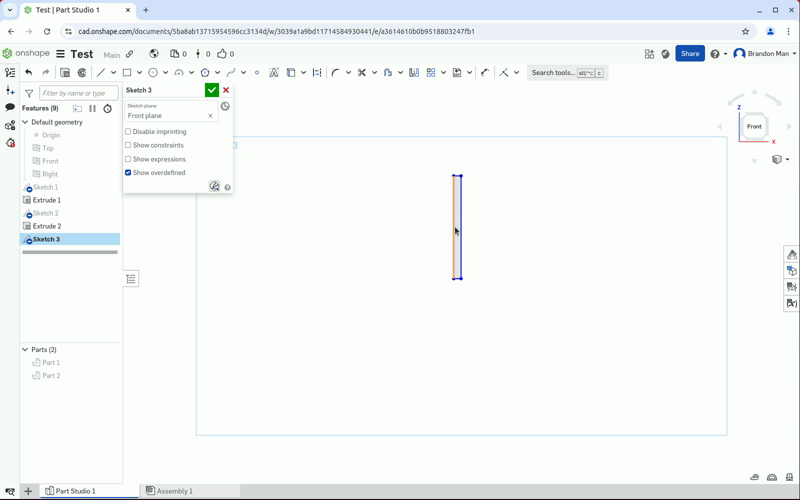
scroll(6)
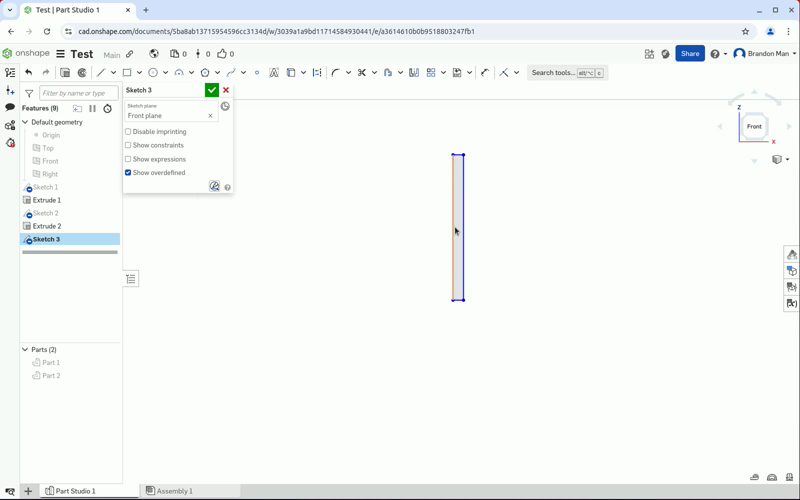
scroll(6)
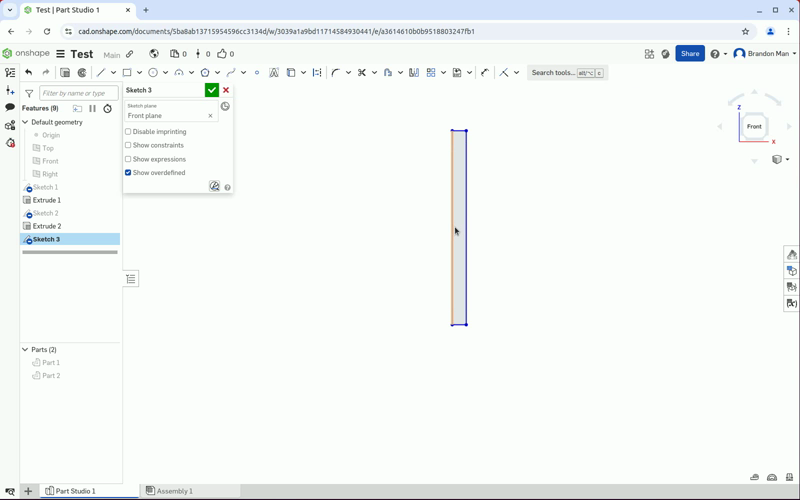
scroll(6)
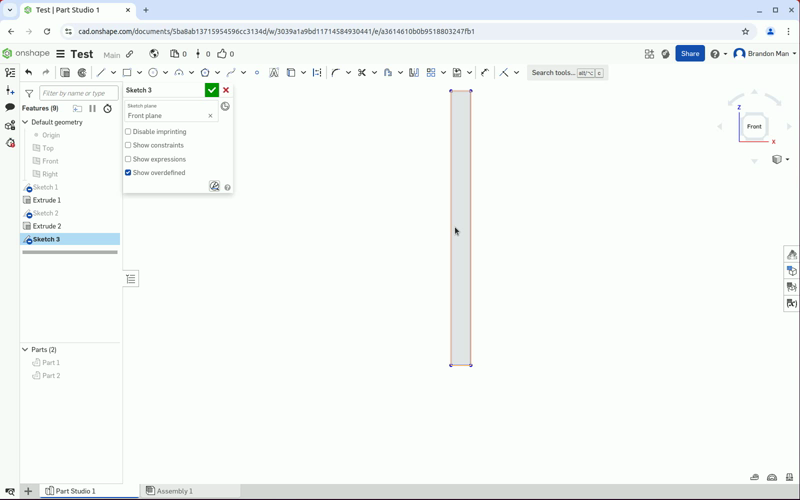
scroll(6)
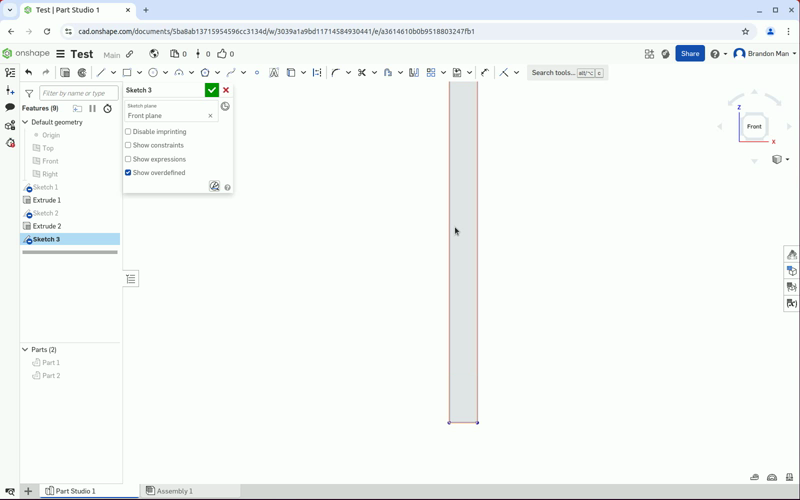
scroll(6)
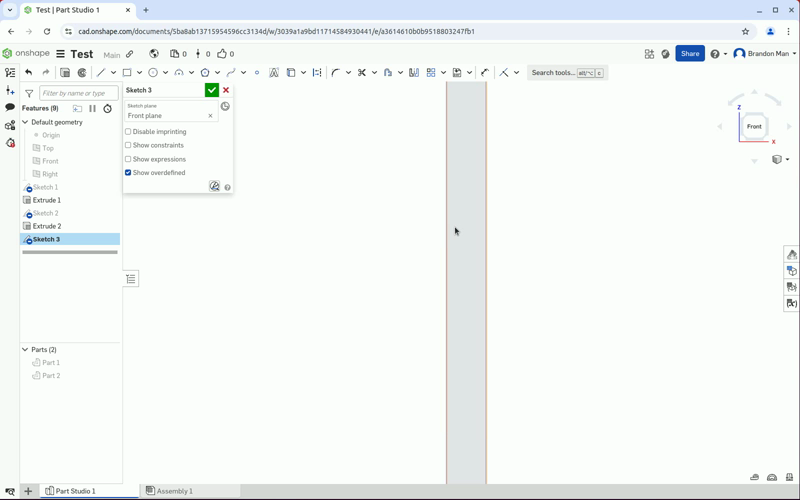
scroll(6)
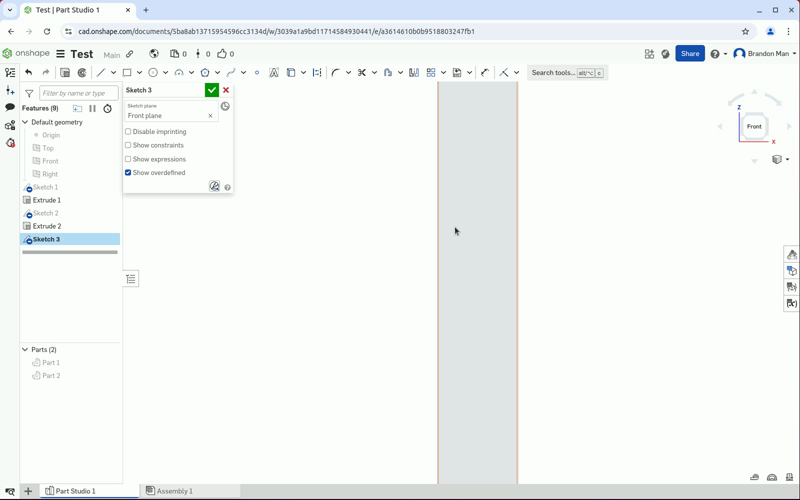
click(455, 226)
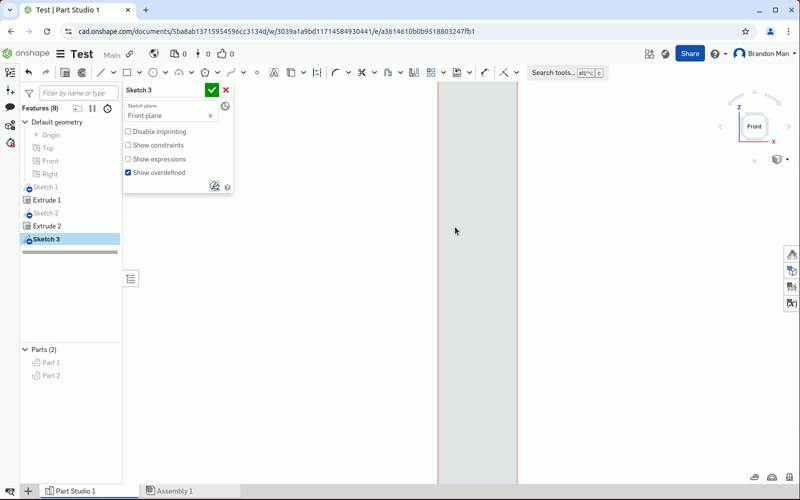
scroll(-6)
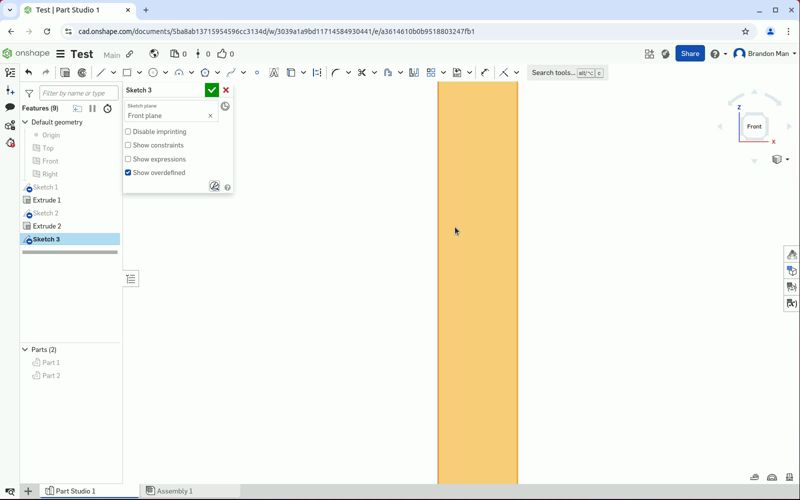
scroll(-6)
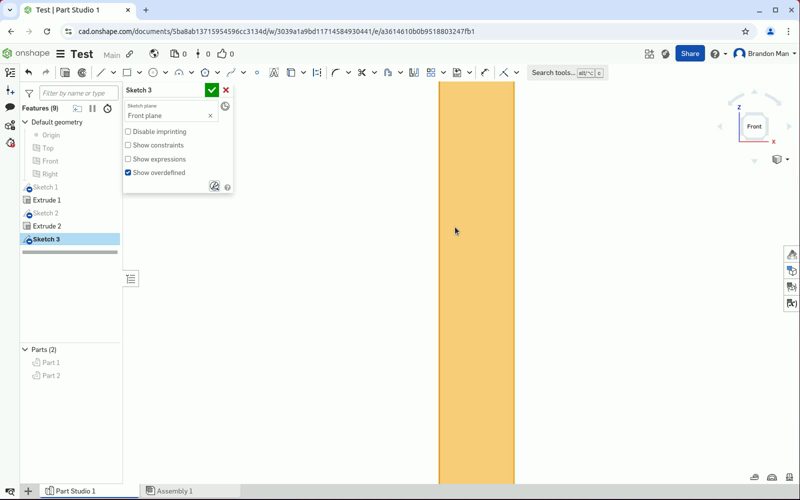
scroll(-6)
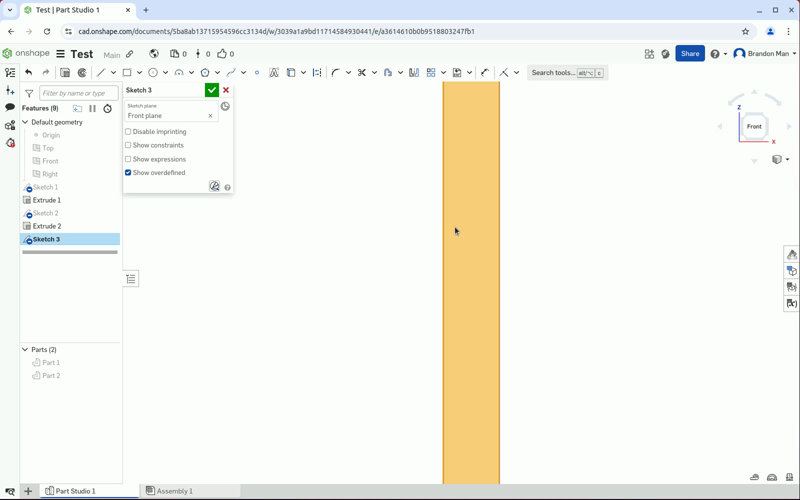
scroll(-6)
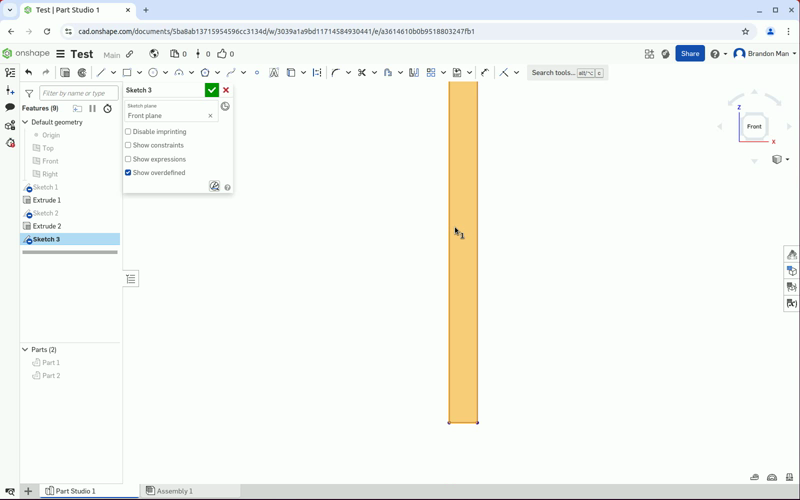
scroll(-6)
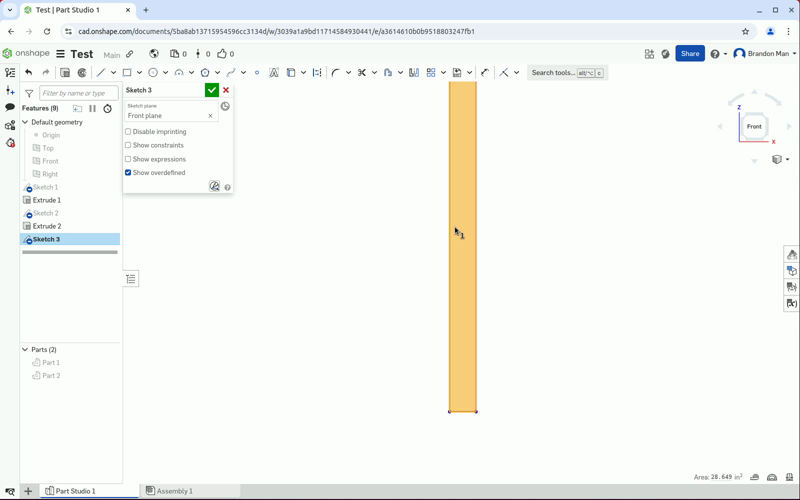
scroll(-6)
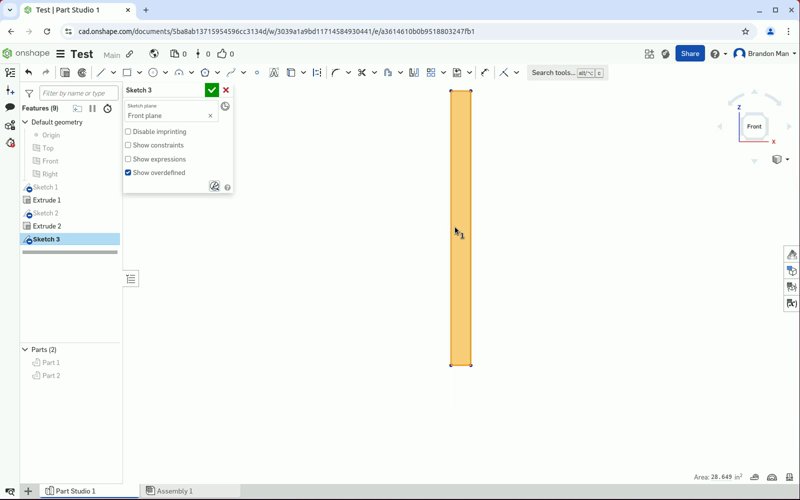
scroll(-6)
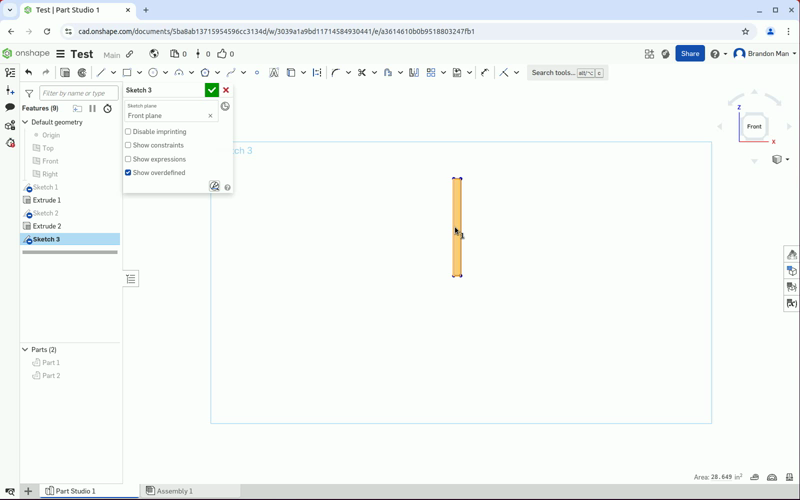
mouse_move(73, 352)
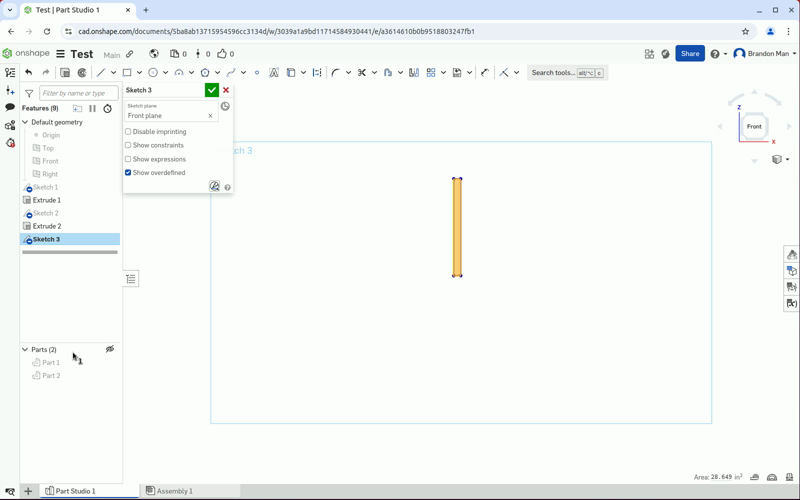
key(shift+y)
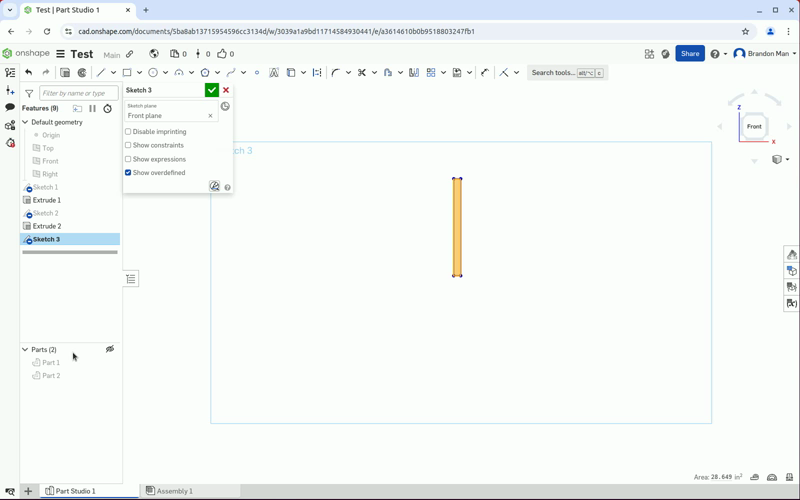
key(shift+e)
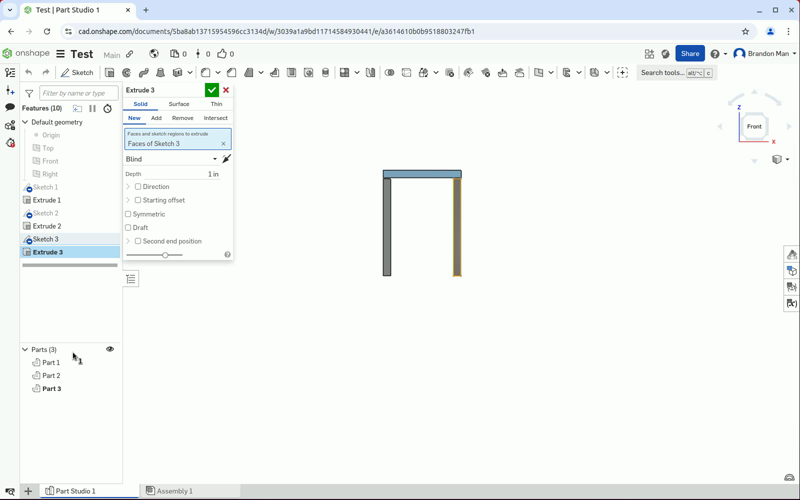
mouse_move(143, 106)
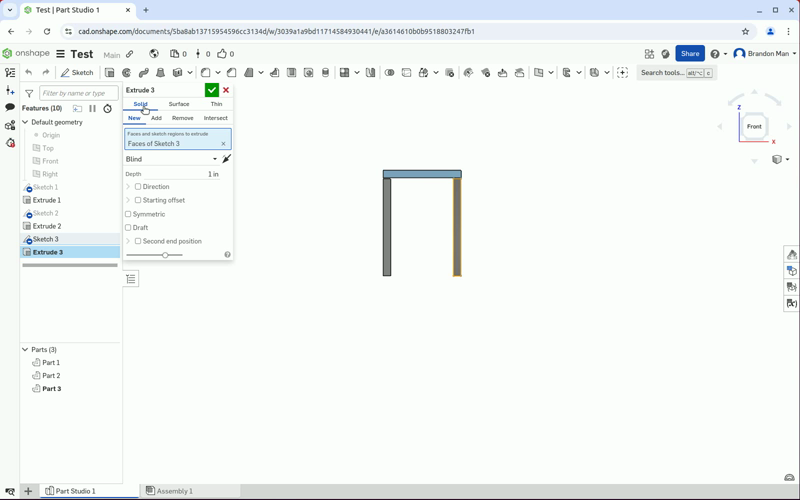
click(143, 106)
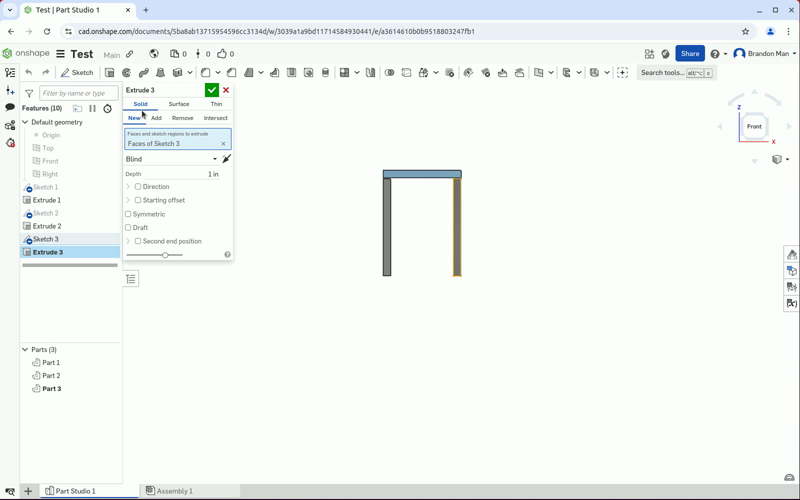
mouse_move(137, 120)
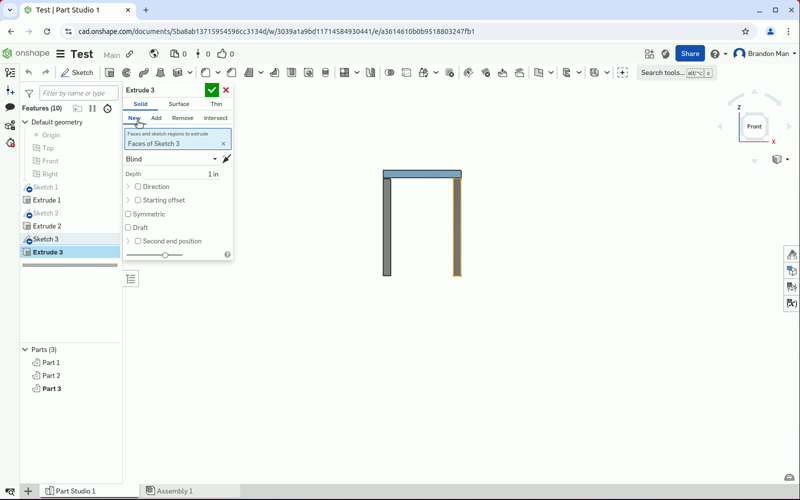
click(137, 120)
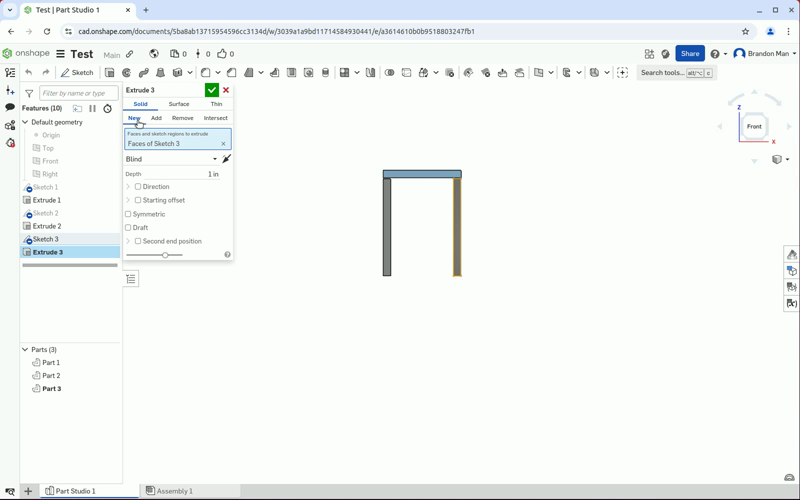
key(tab, 4)
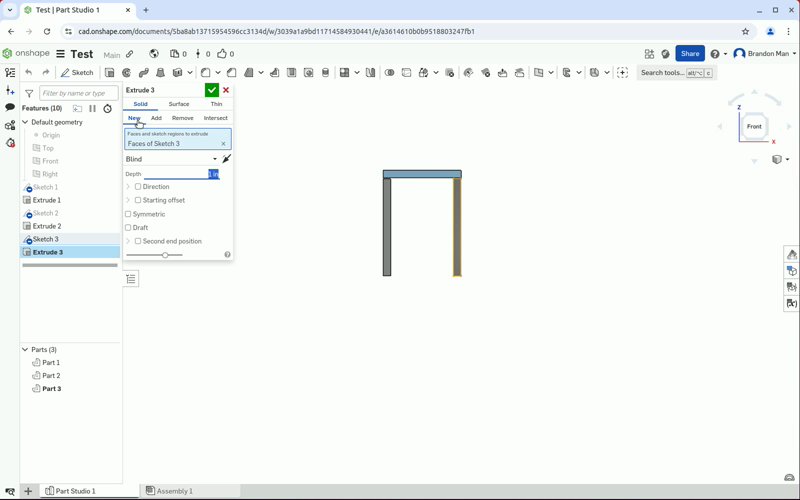
text(-0.481)
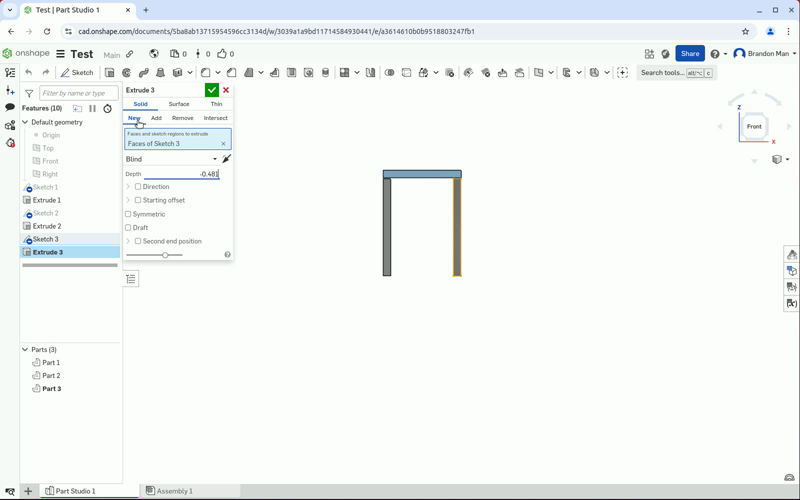
key(enter)
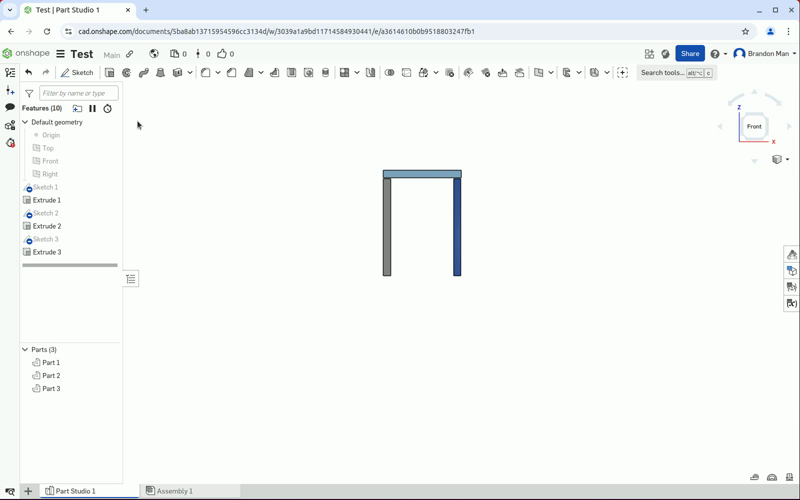
key(shift+h)
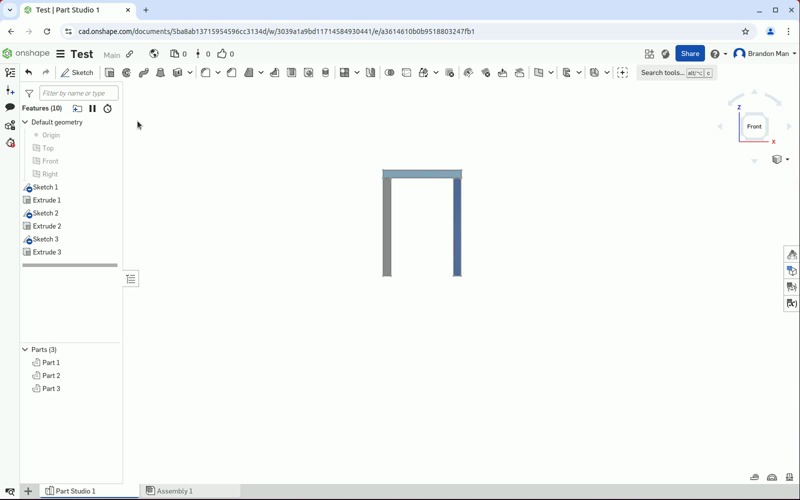
key(shift+h)
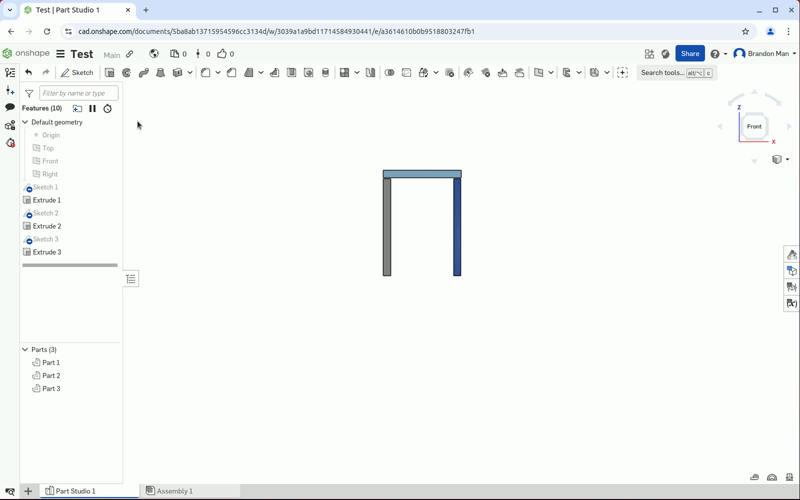
mouse_move(73, 189)
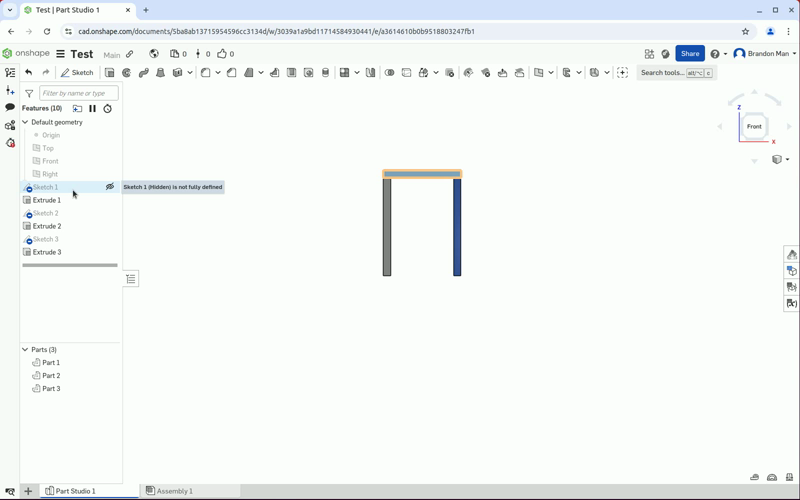
click(73, 189)
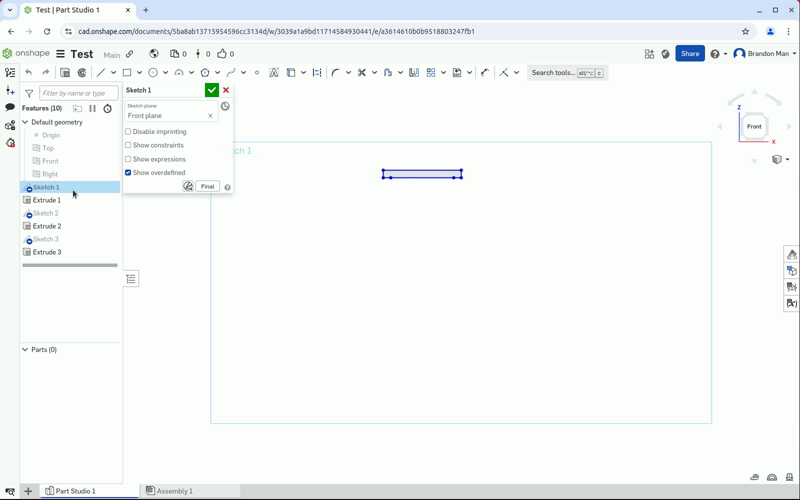
mouse_move(229, 92)
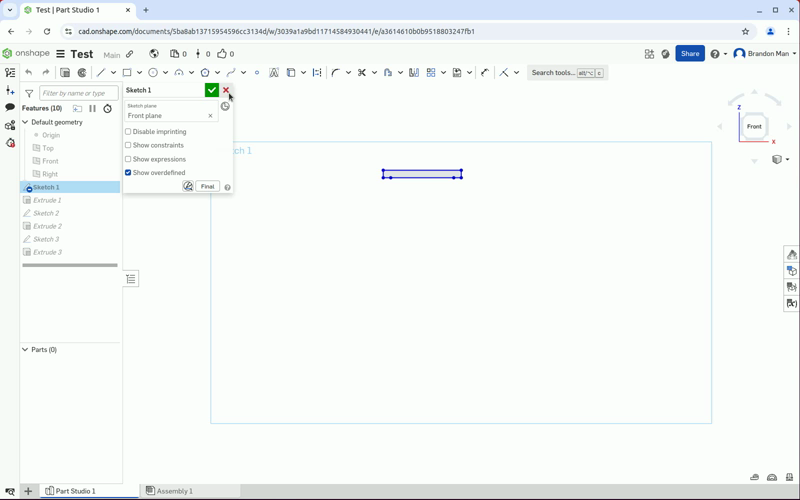
click(229, 92)
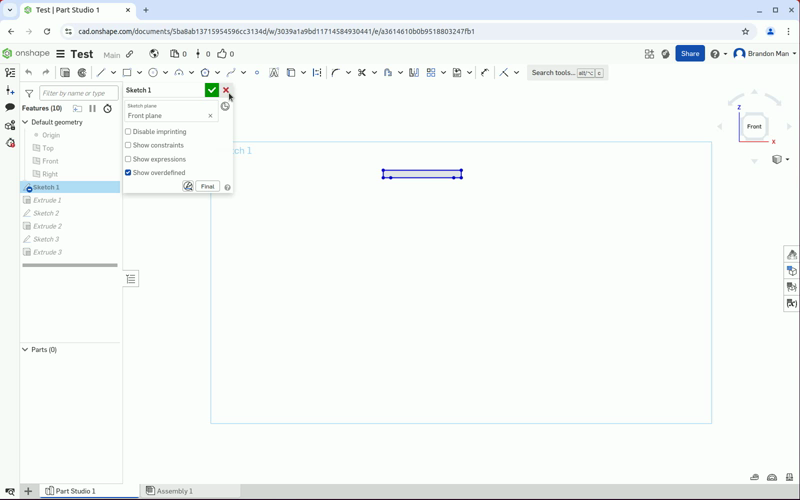
key(shift+s)
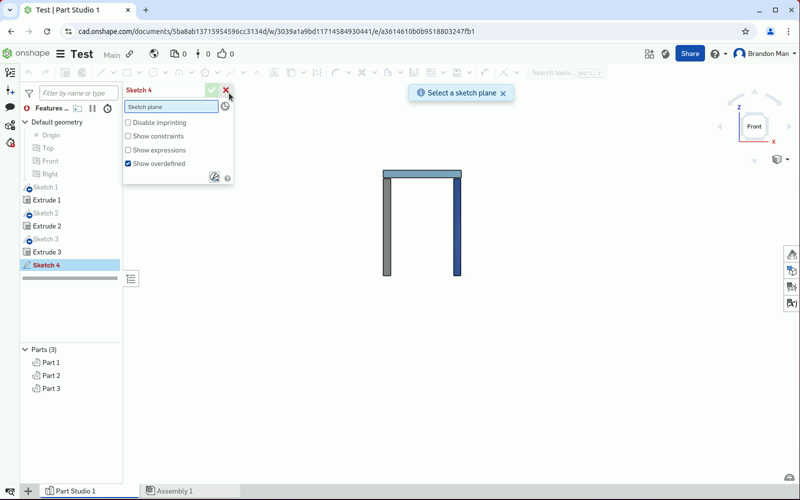
mouse_move(73, 163)
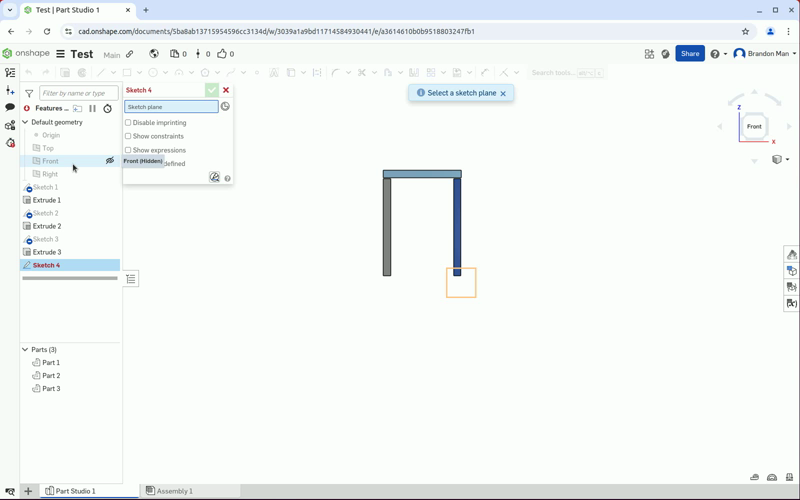
click(73, 163)
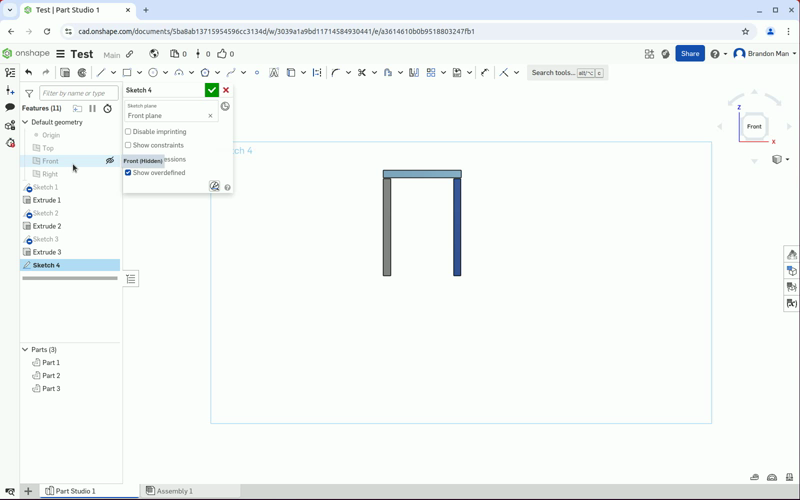
mouse_move(73, 352)
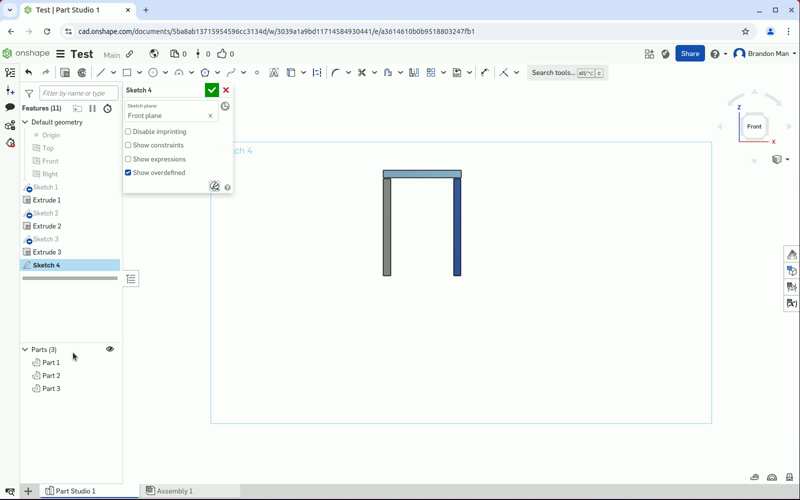
key(y)
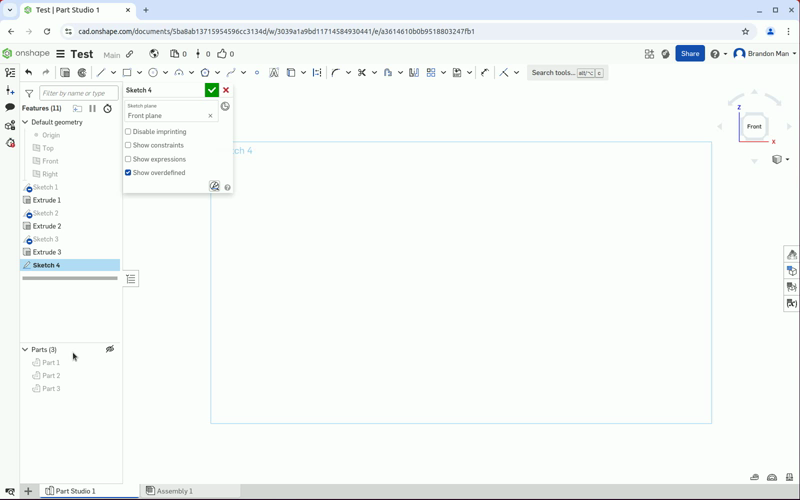
key(l)
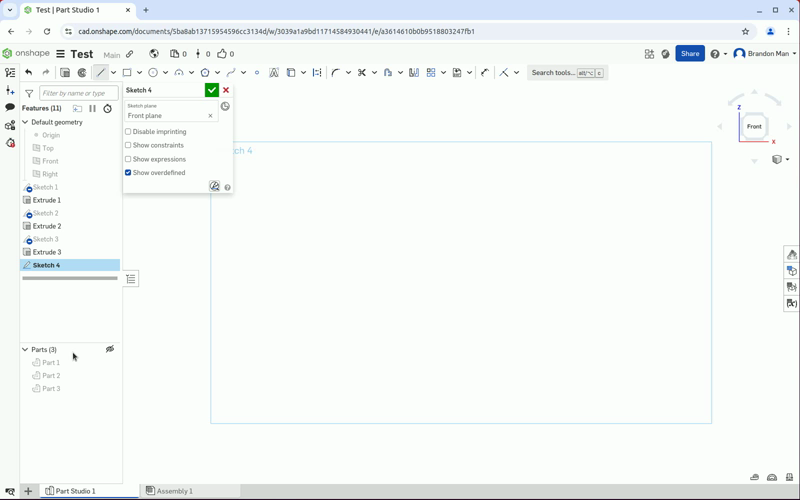
key_down(shift)
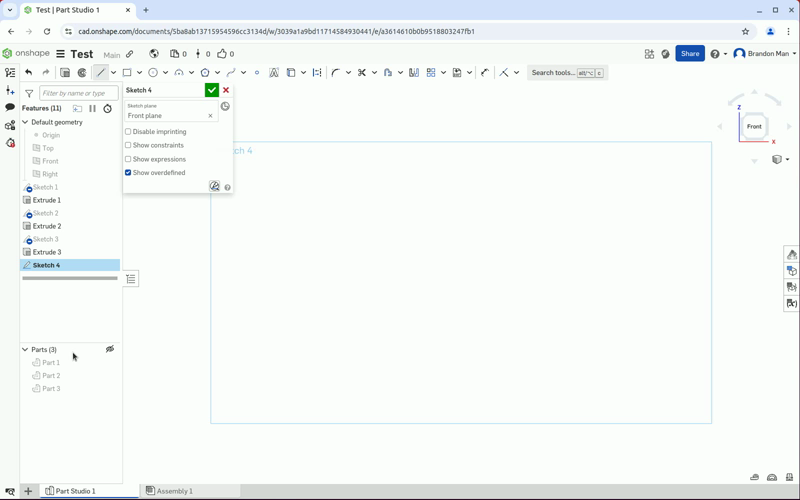
mouse_move(383, 282)
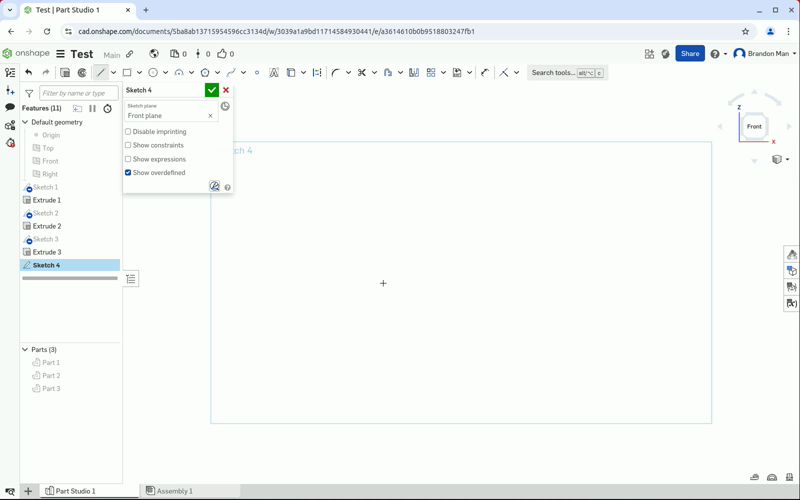
click(383, 282)
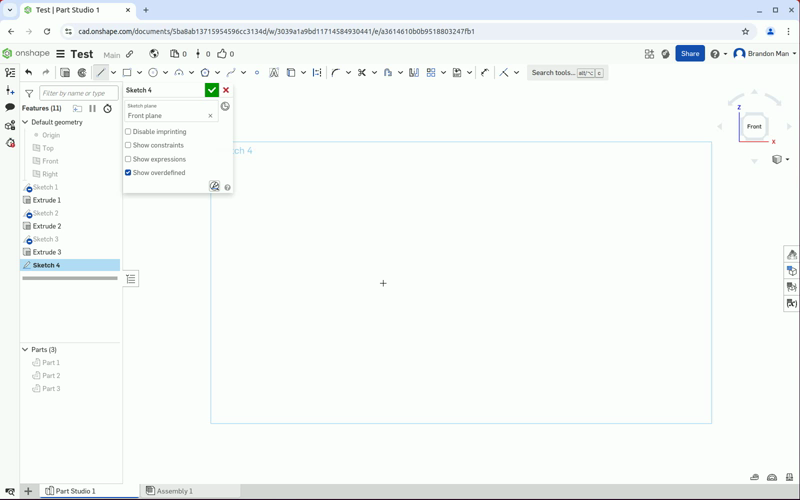
key_up(shift)
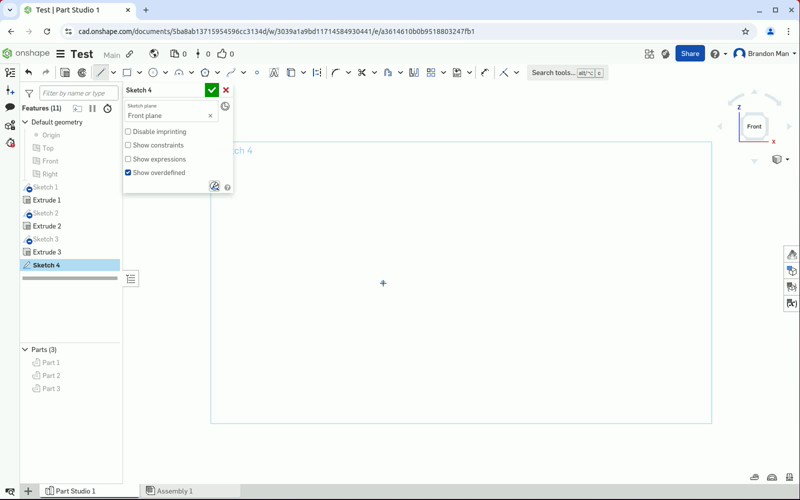
key_down(shift)
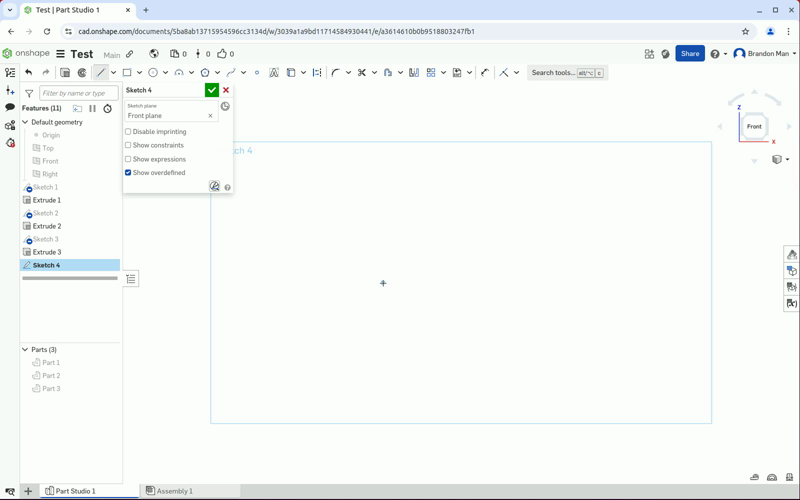
mouse_move(461, 282)
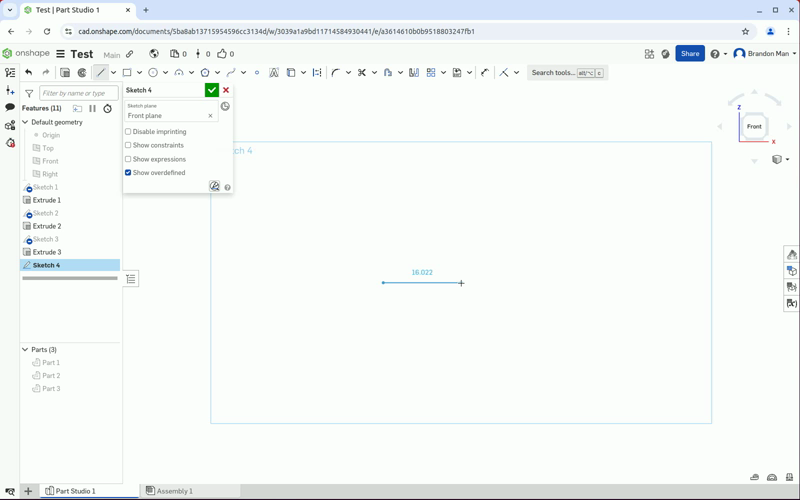
click(461, 282)
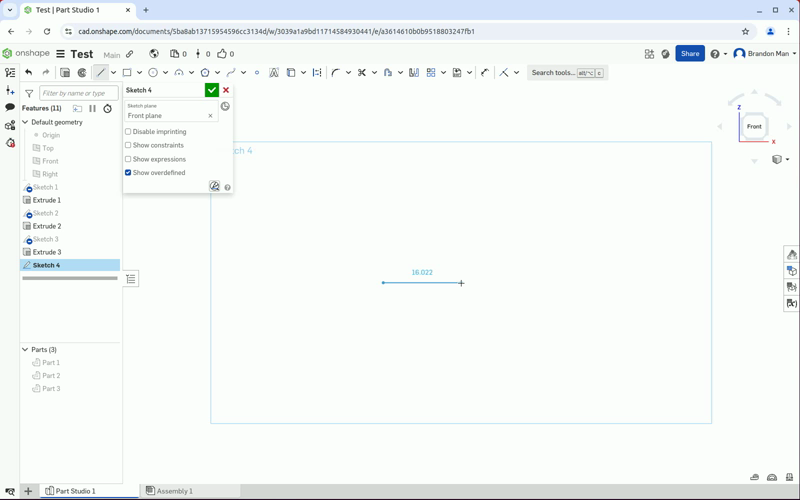
key_up(shift)
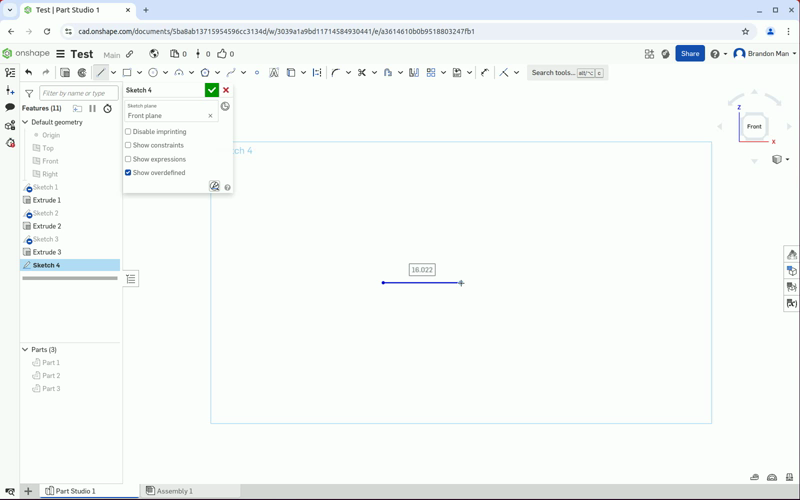
key_down(shift)
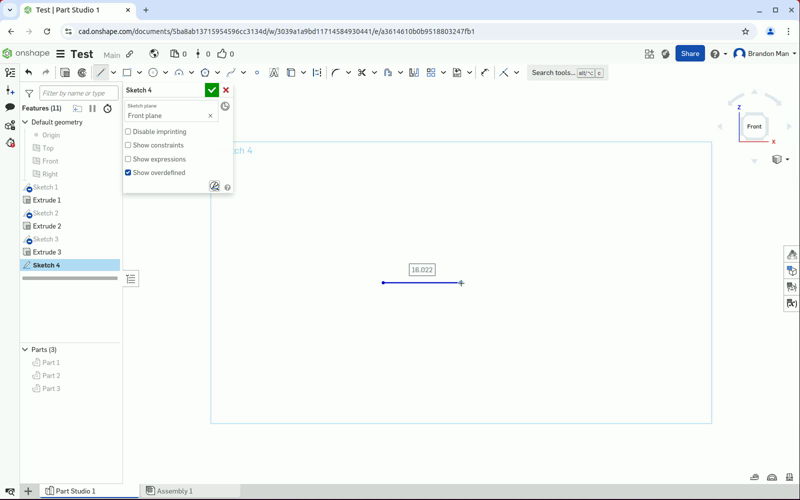
mouse_move(491, 282)
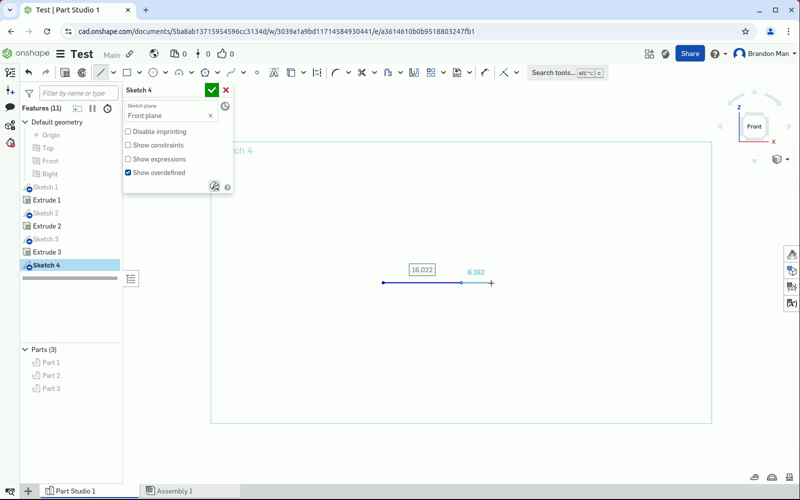
mouse_move(461, 275)
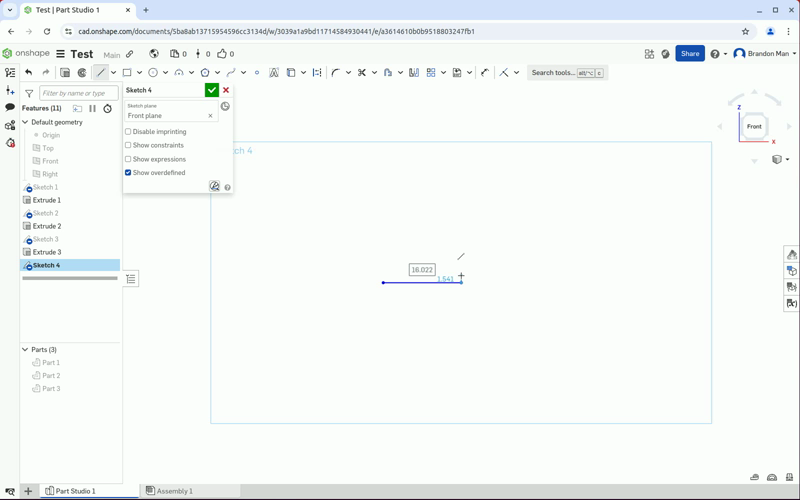
click(461, 275)
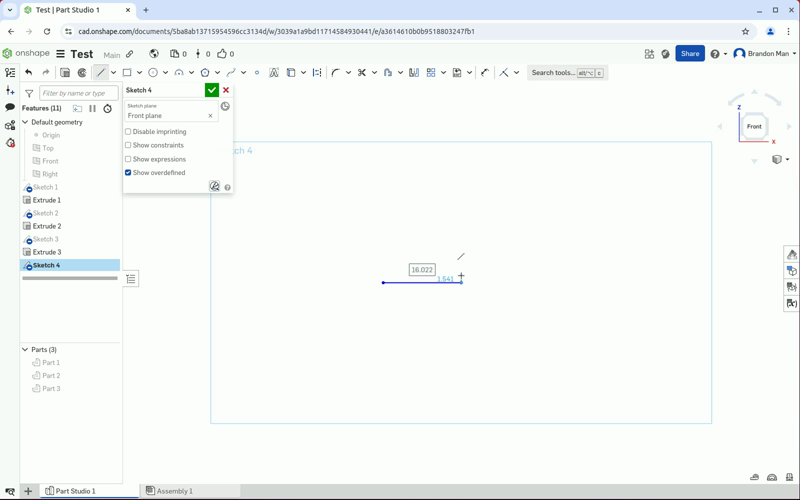
key_up(shift)
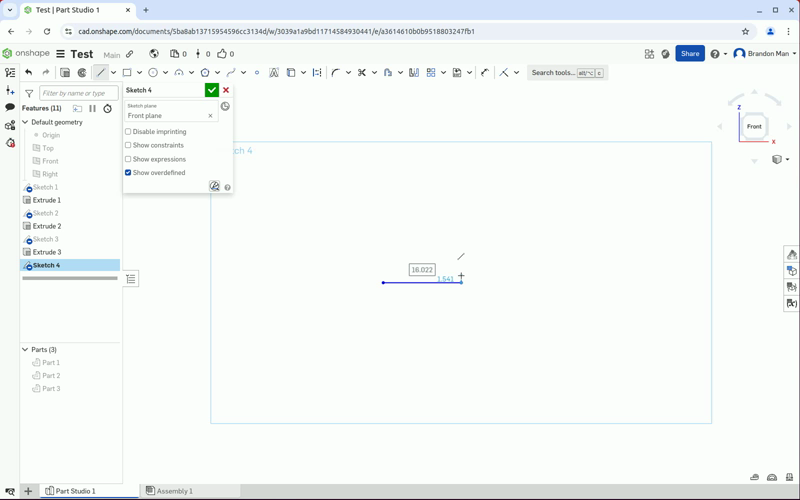
key_down(shift)
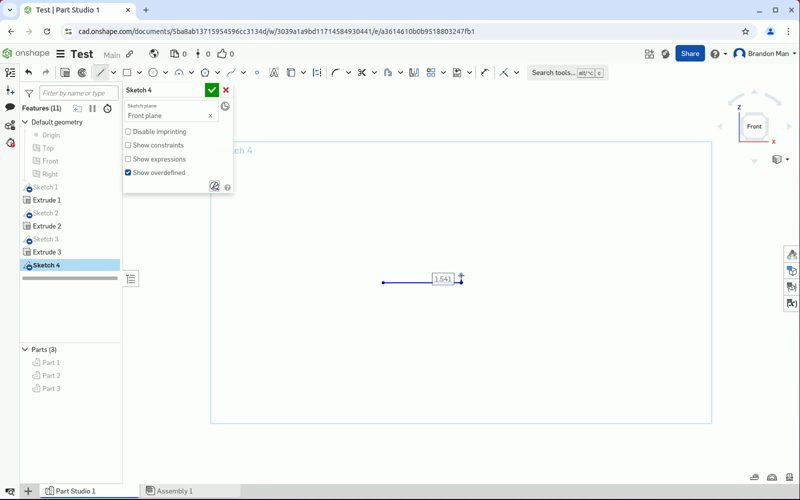
mouse_move(491, 275)
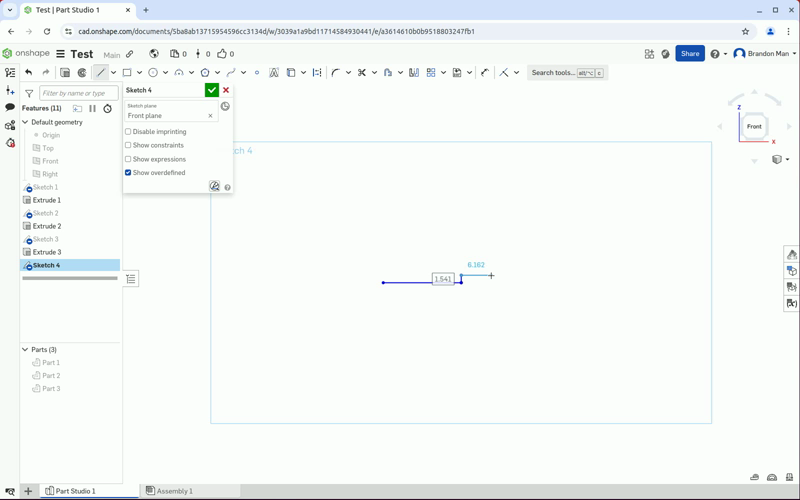
mouse_move(453, 275)
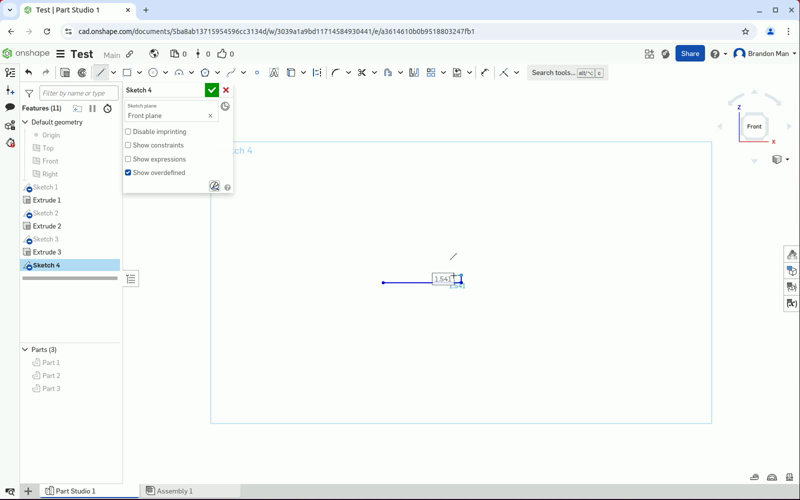
scroll(6)
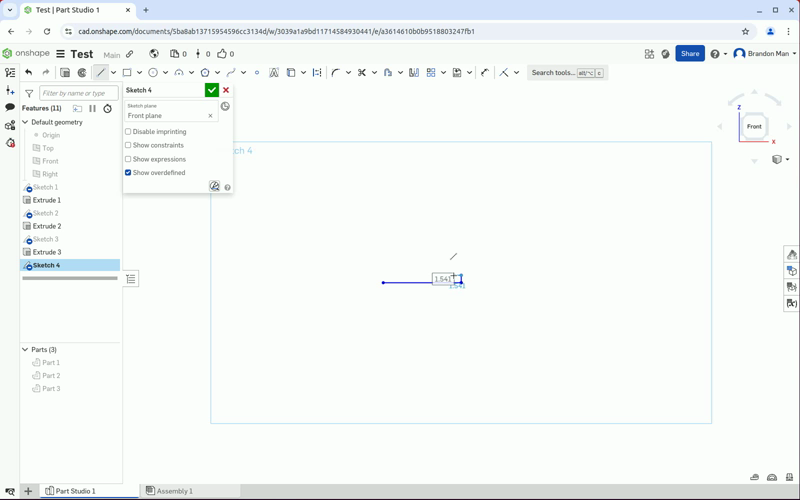
scroll(6)
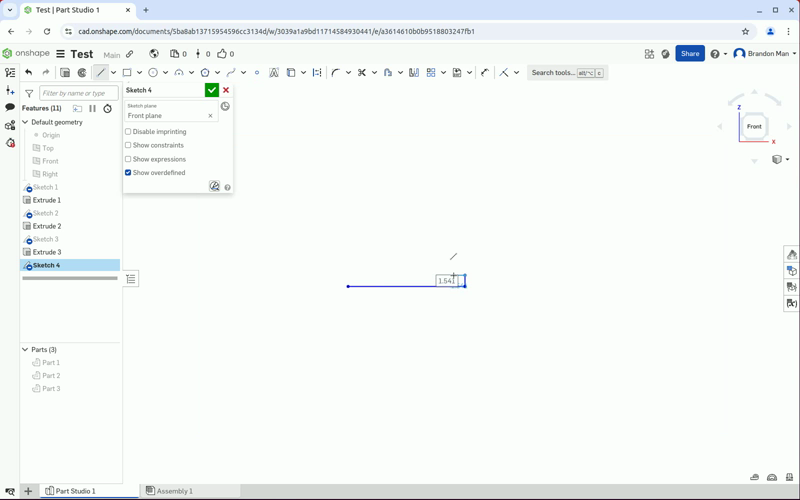
scroll(6)
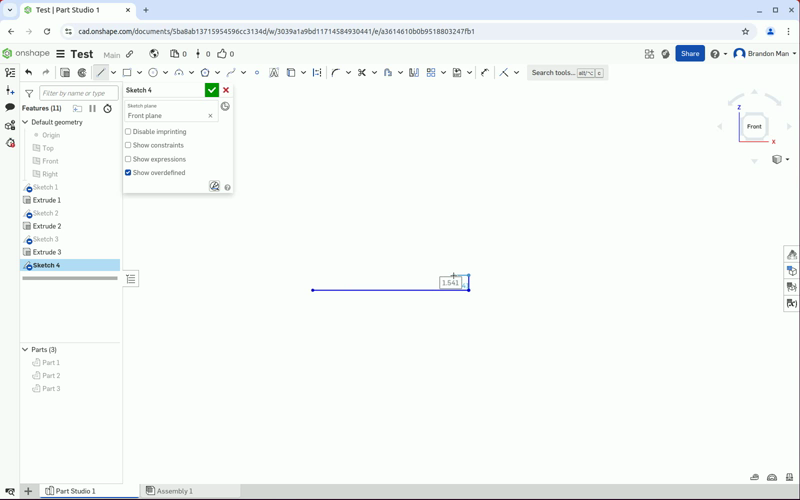
scroll(6)
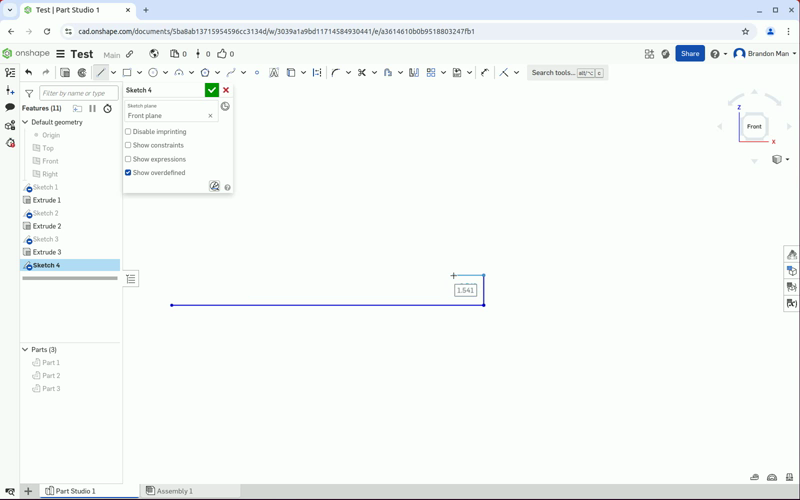
scroll(6)
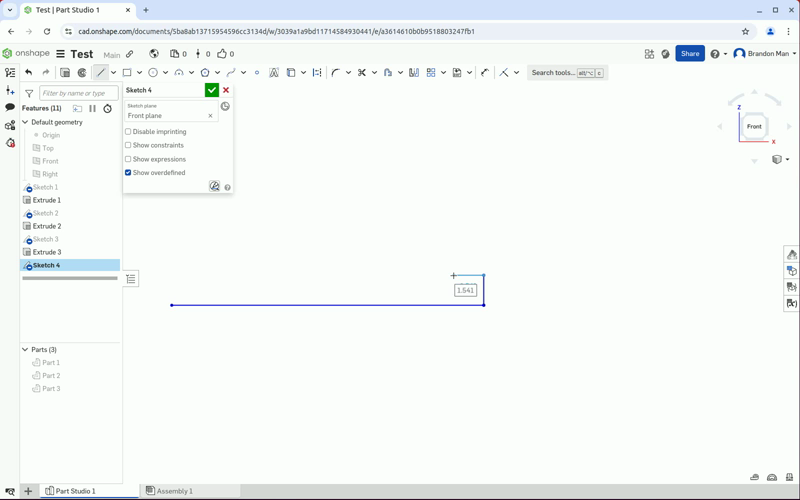
scroll(6)
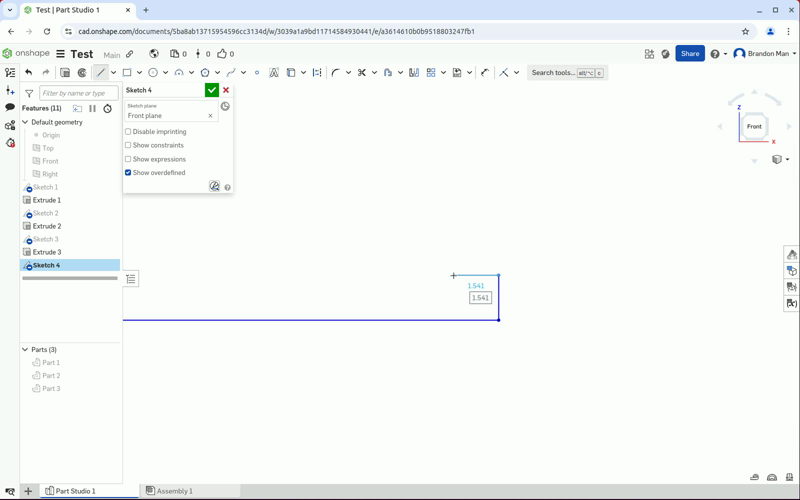
scroll(6)
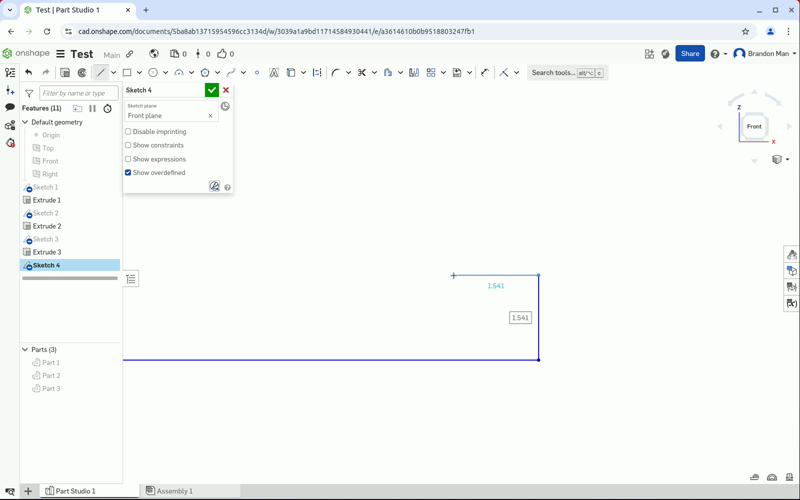
click(453, 275)
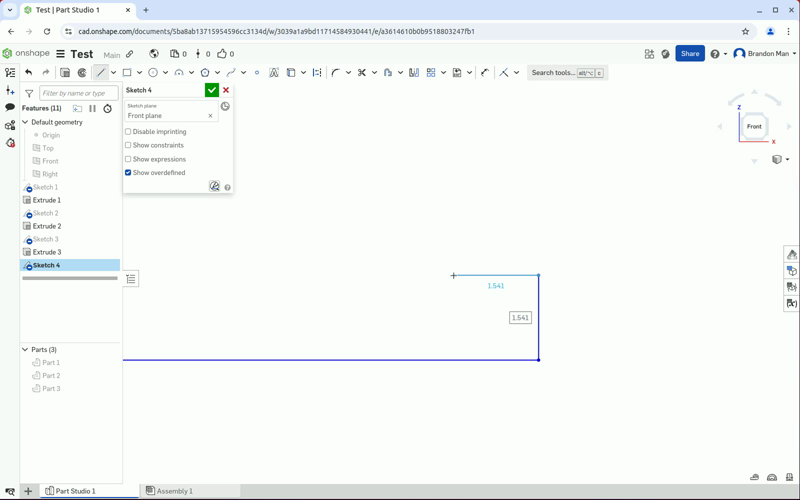
scroll(-6)
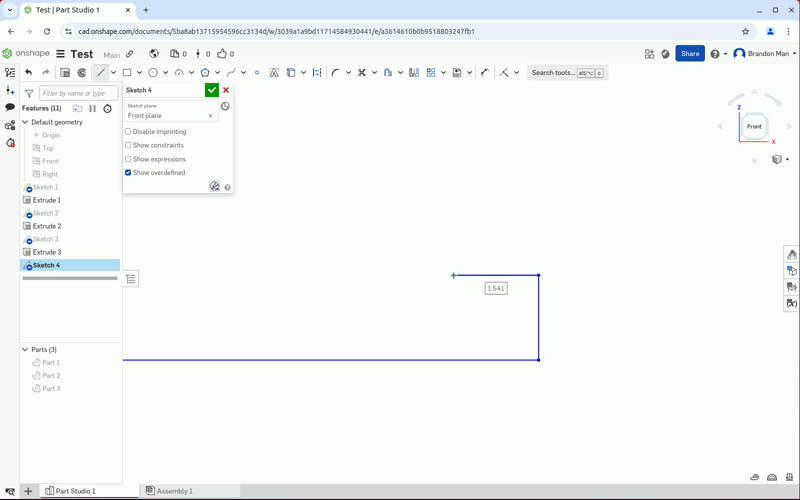
scroll(-6)
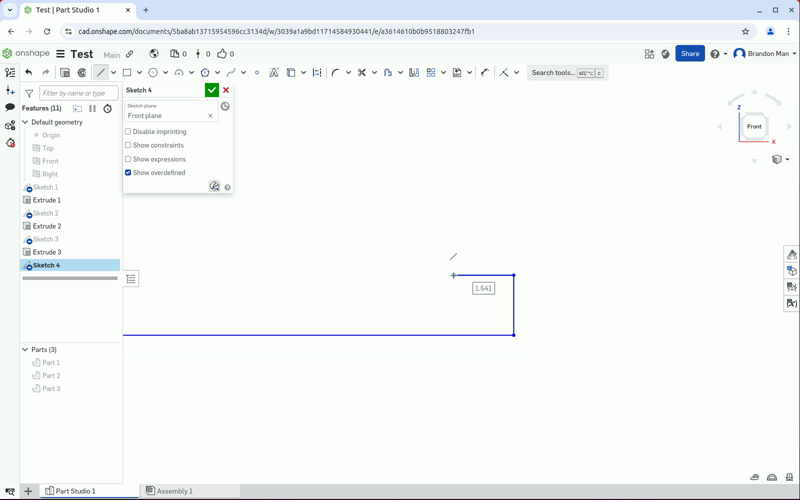
scroll(-6)
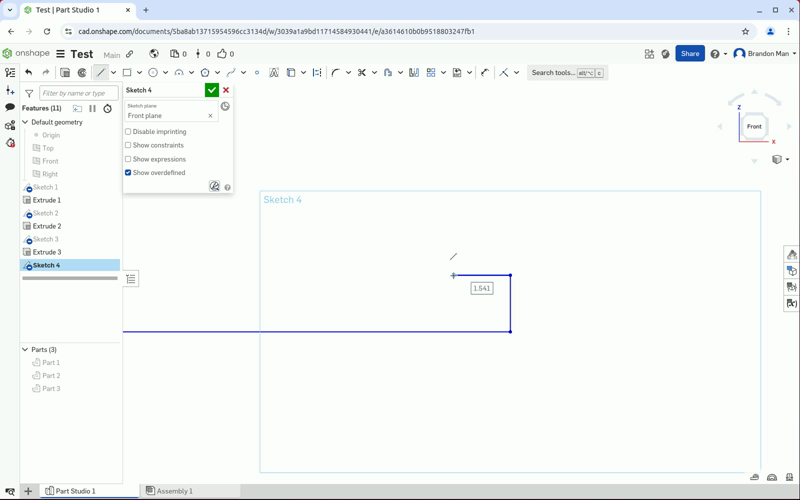
scroll(-6)
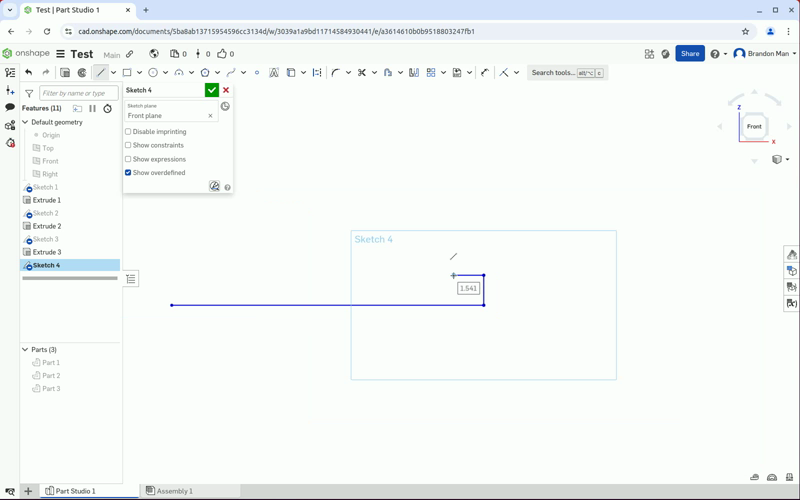
scroll(-6)
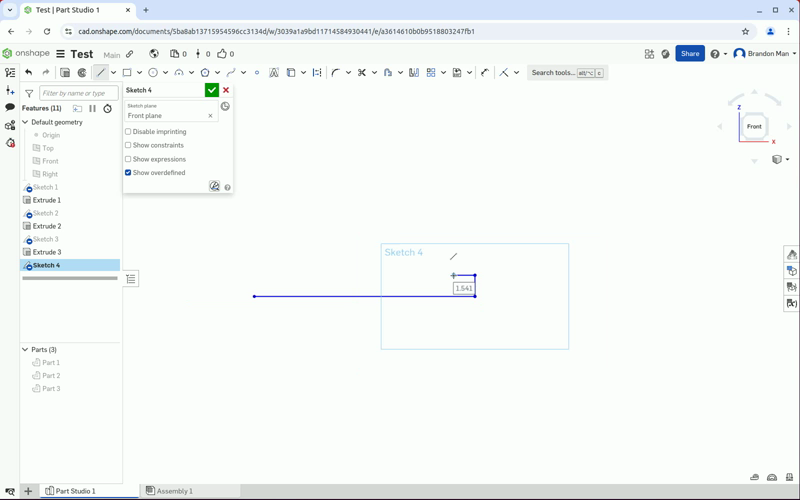
scroll(-6)
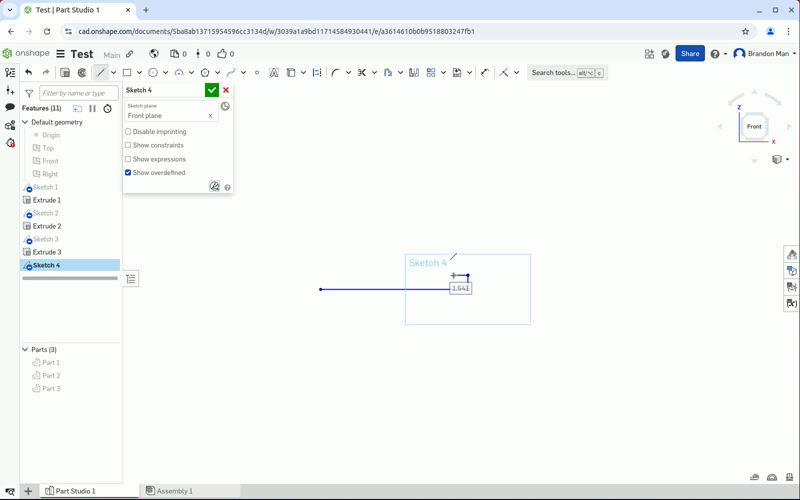
scroll(-6)
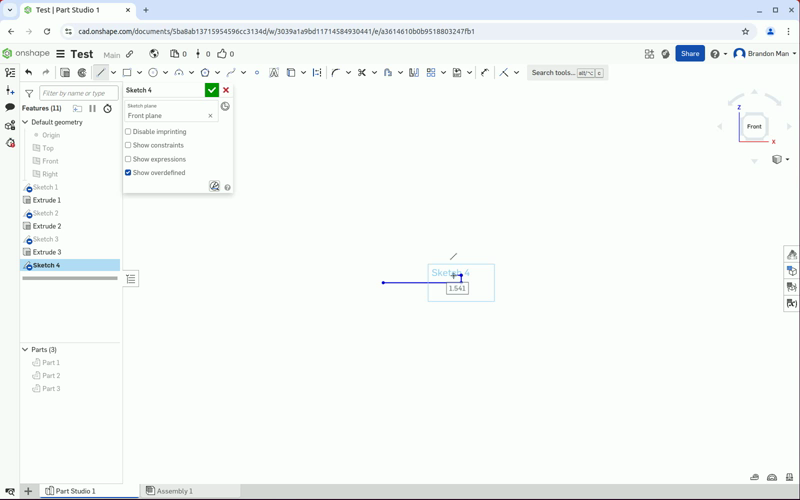
key_up(shift)
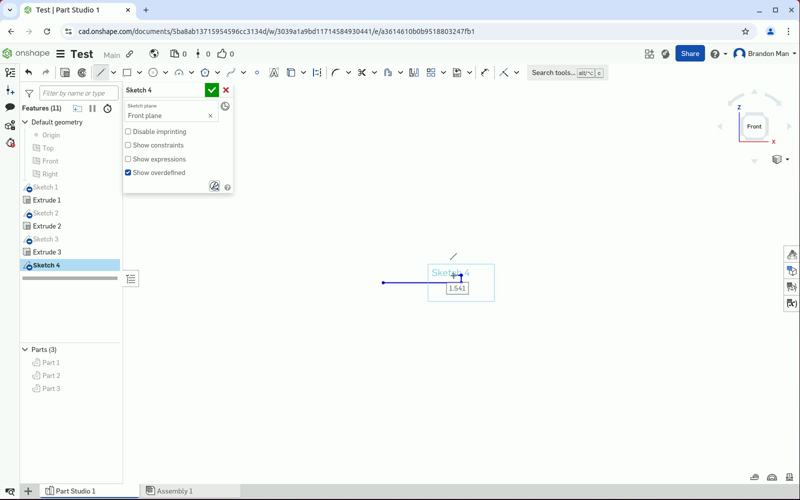
key_down(shift)
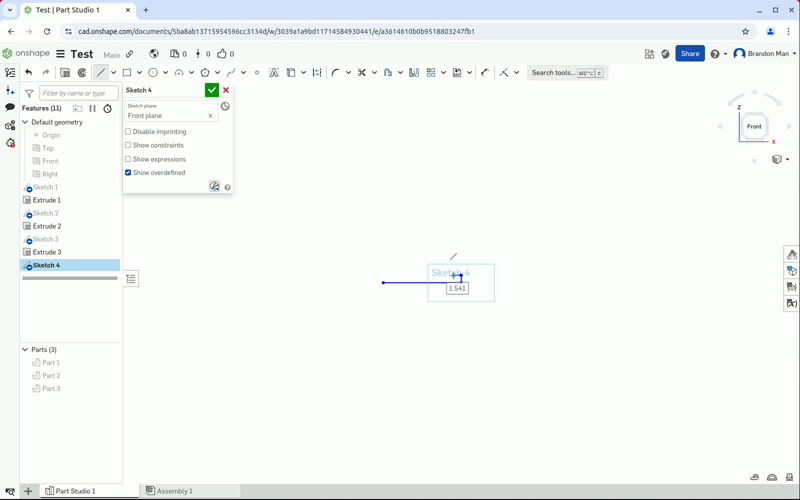
mouse_move(390, 275)
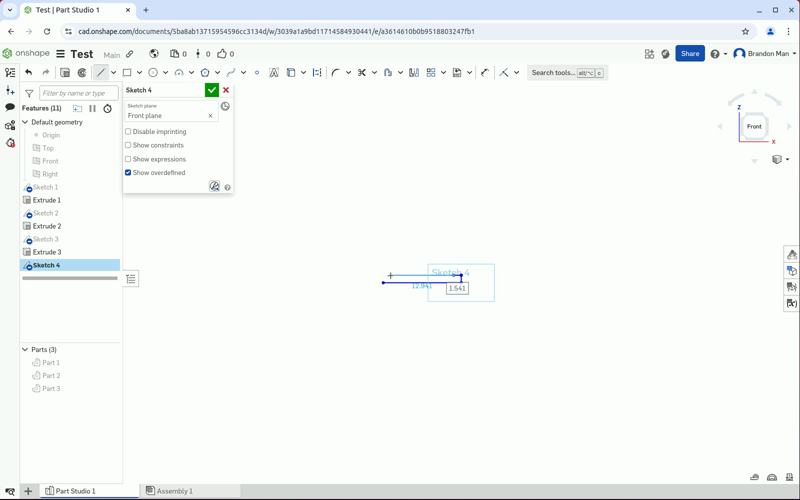
click(390, 275)
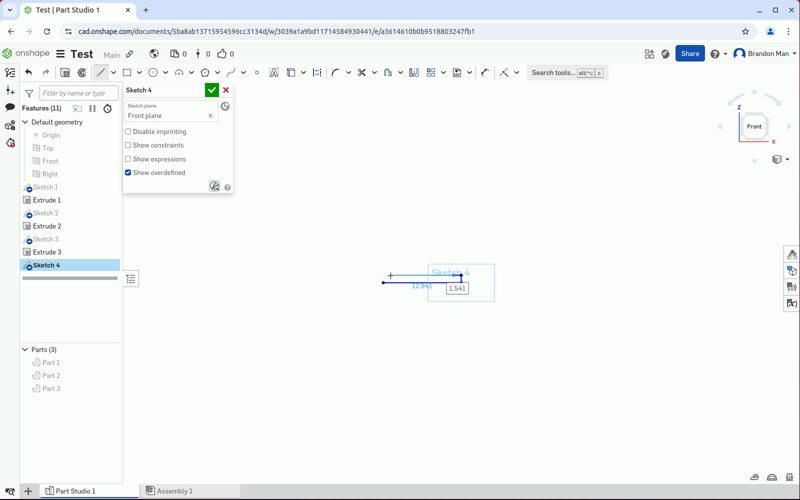
key_up(shift)
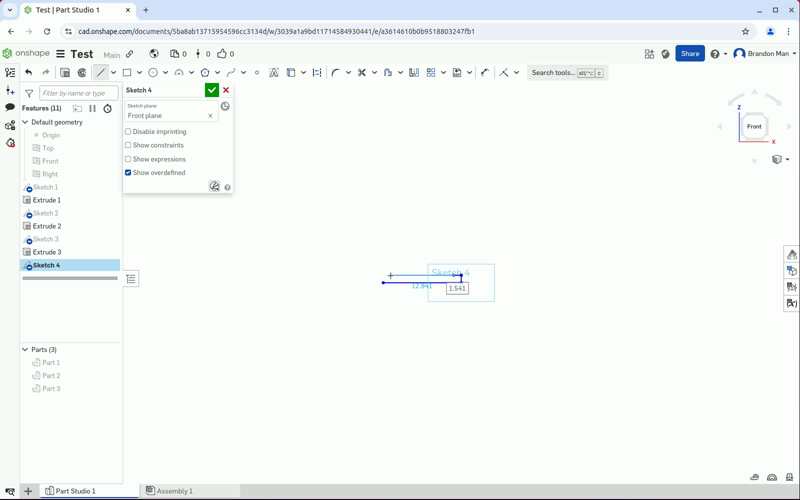
key_down(shift)
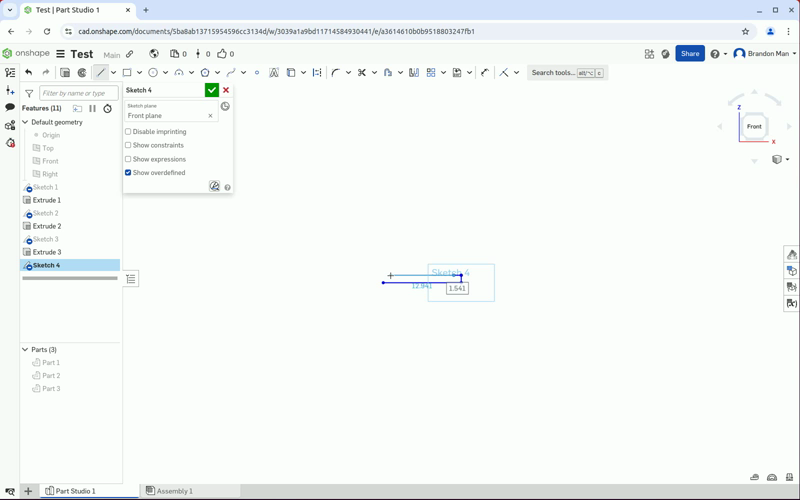
mouse_move(420, 275)
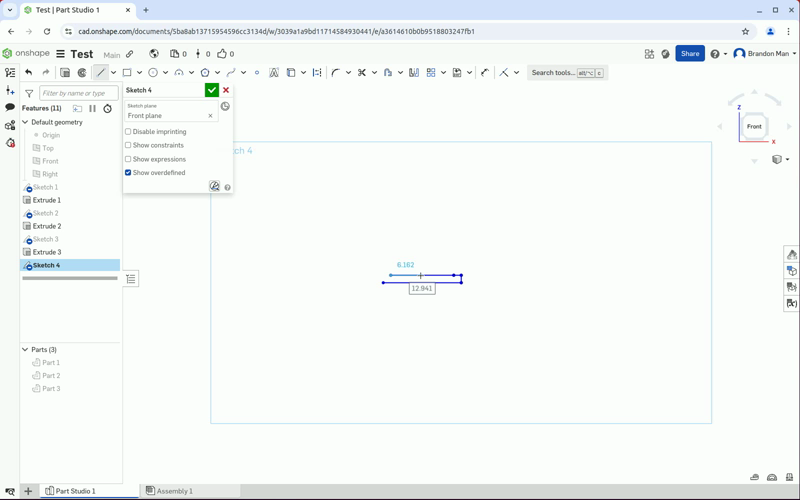
mouse_move(383, 275)
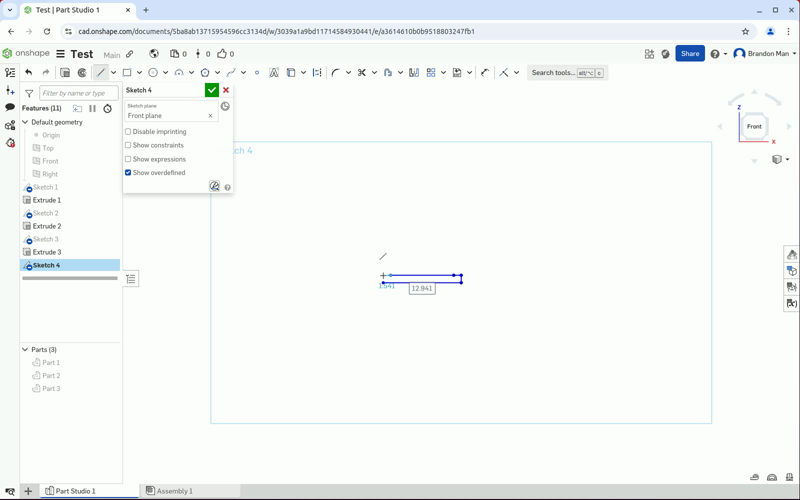
click(383, 275)
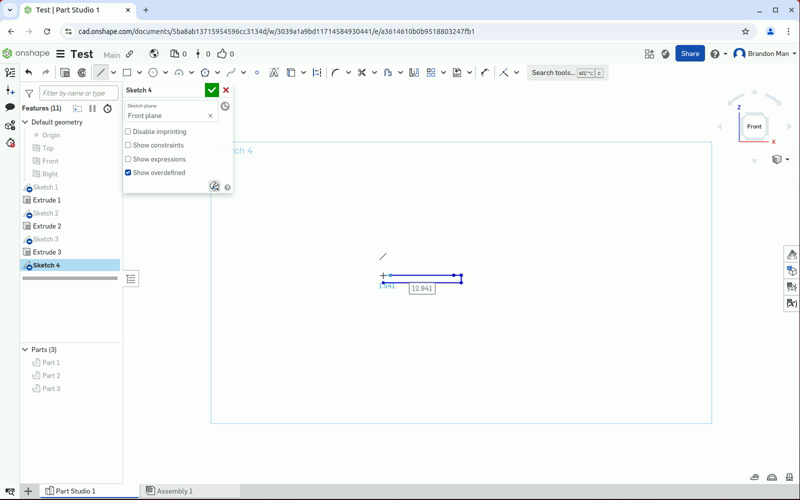
key_up(shift)
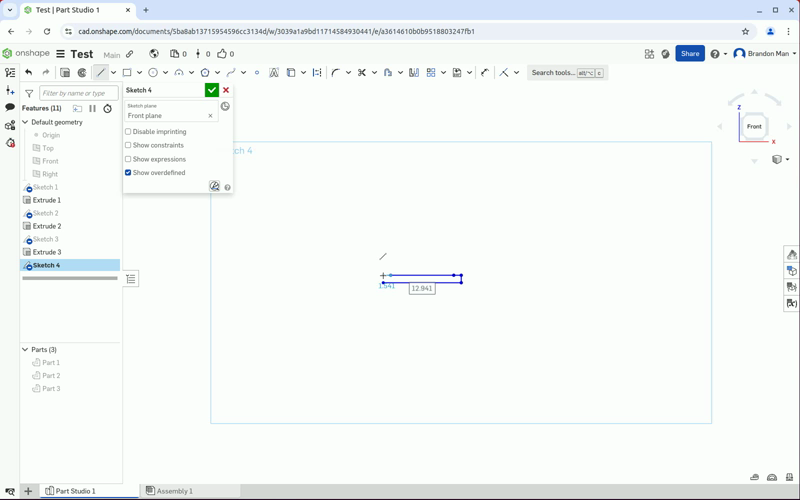
mouse_move(413, 275)
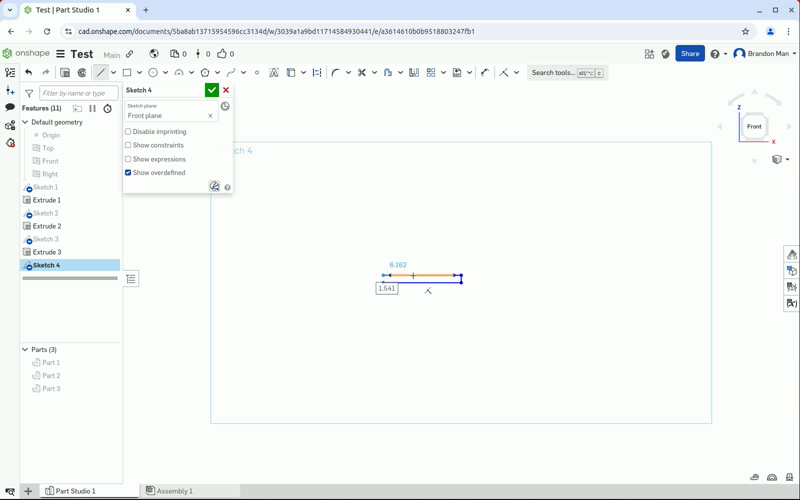
key_down(shift)
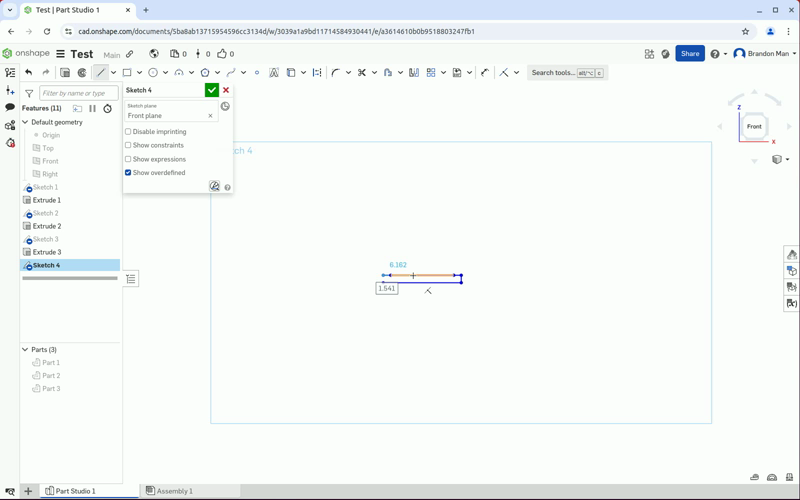
mouse_move(383, 282)
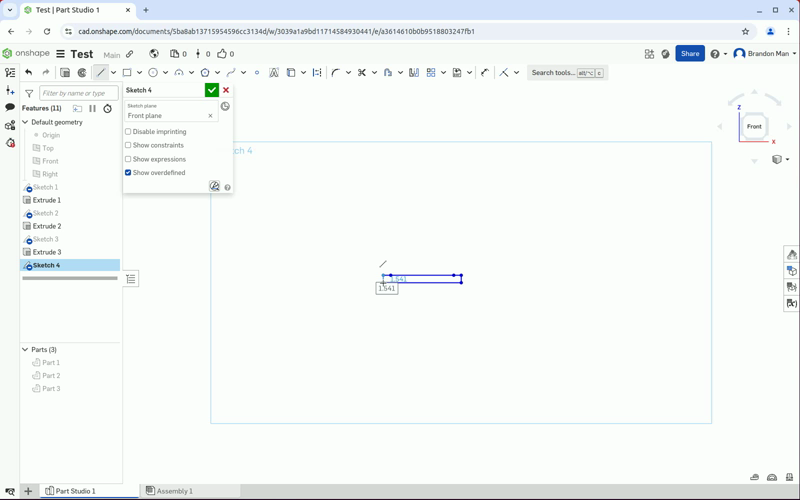
key_up(shift)
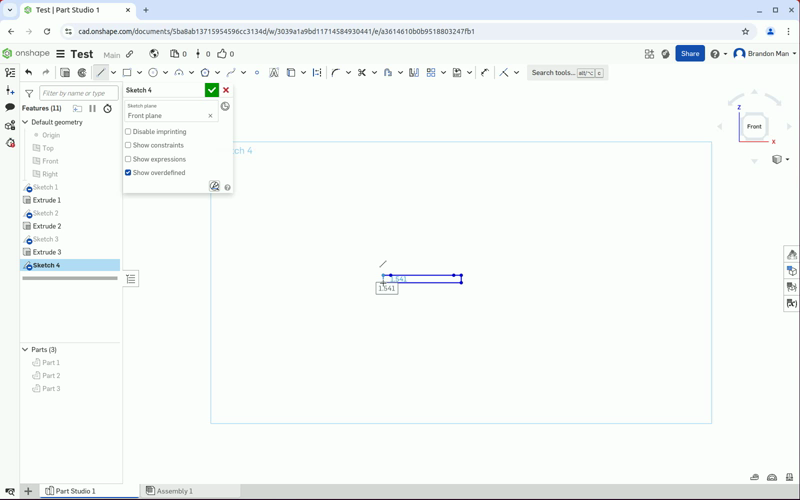
click(383, 282)
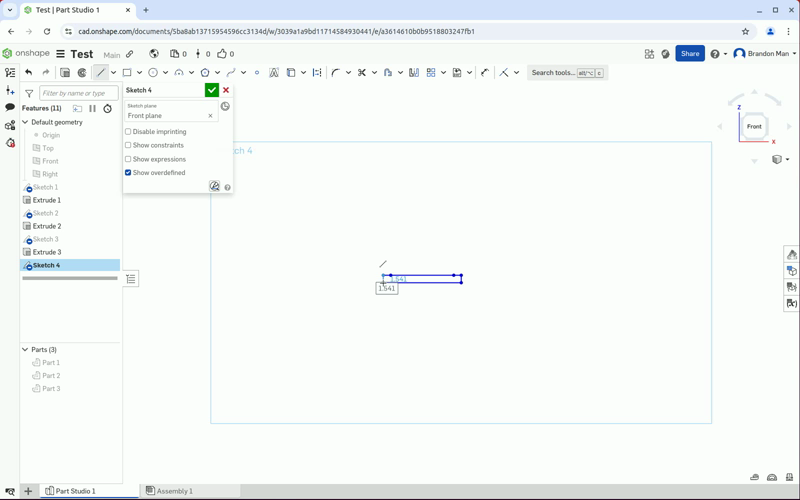
key(esc)
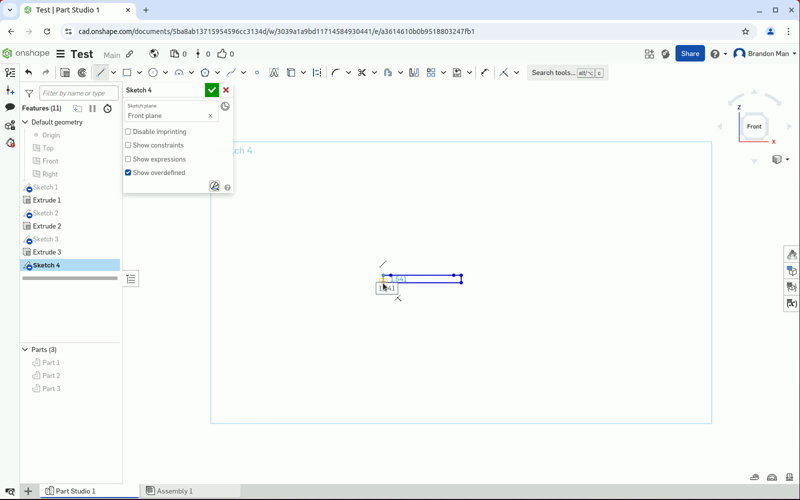
mouse_move(427, 276)
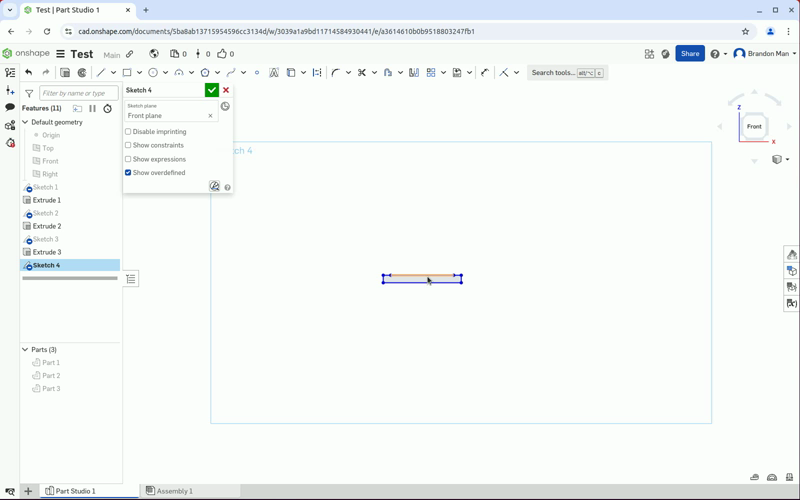
scroll(6)
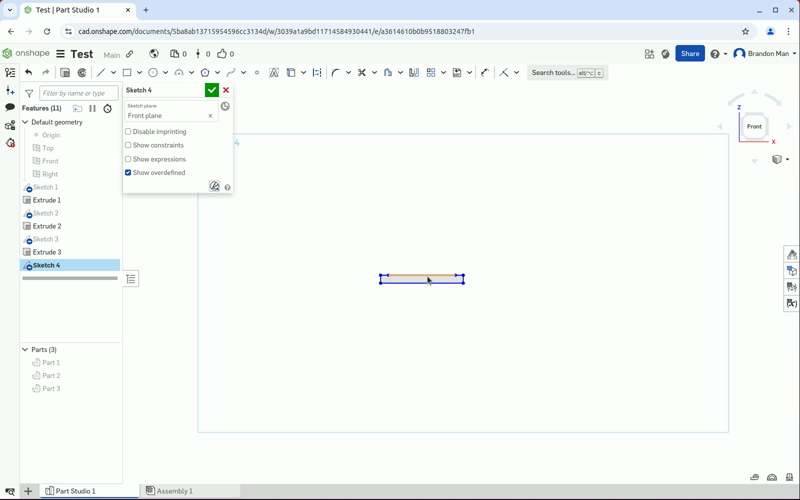
scroll(6)
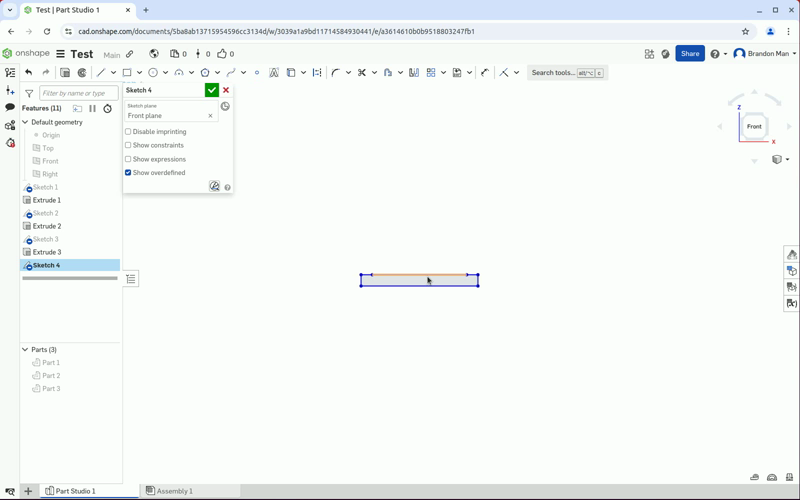
scroll(6)
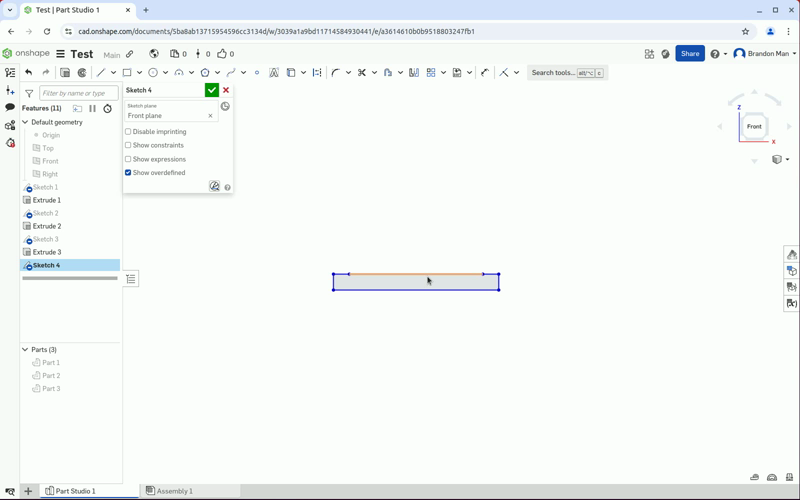
scroll(6)
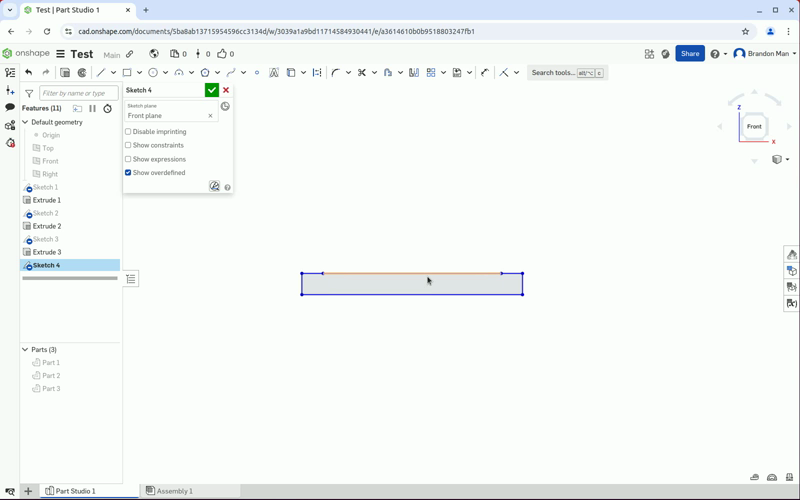
scroll(6)
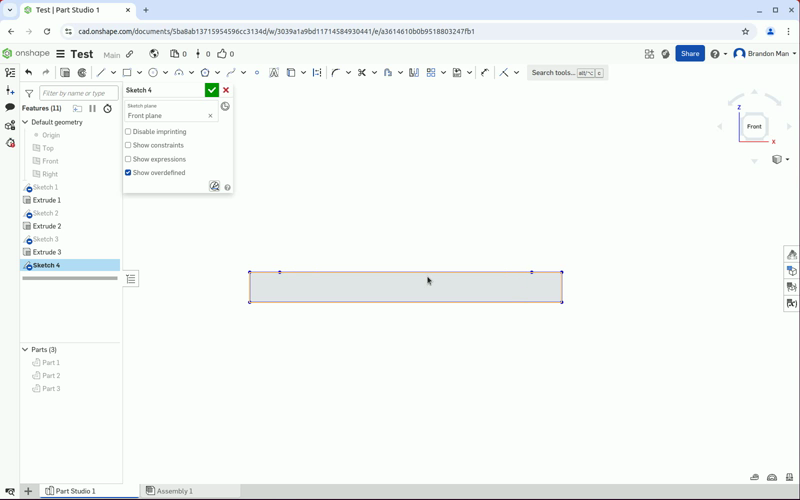
scroll(6)
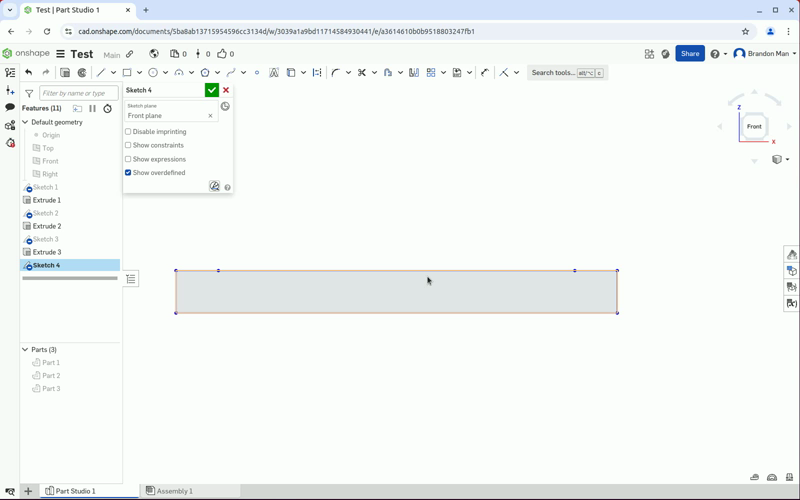
scroll(6)
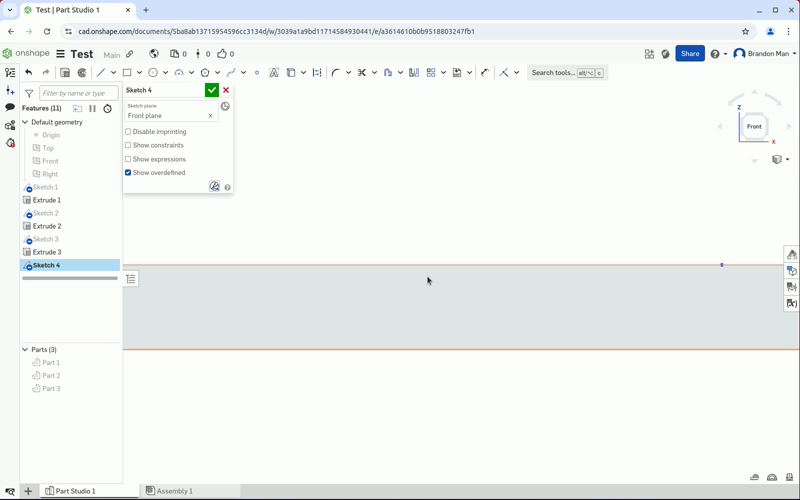
click(427, 276)
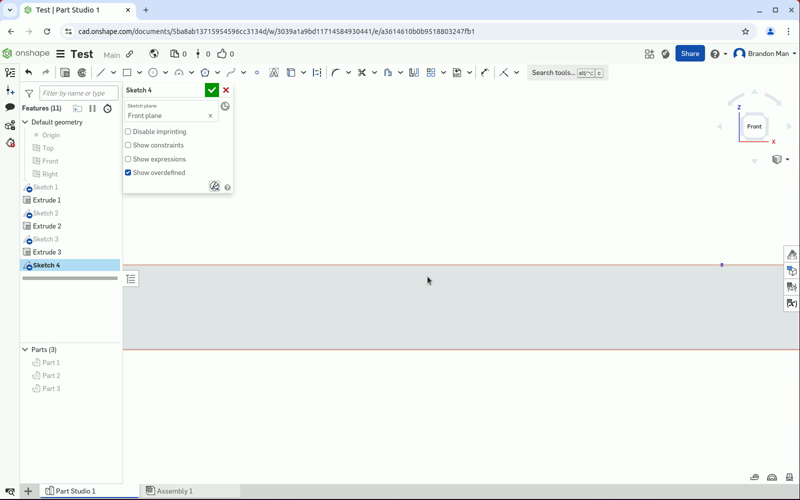
scroll(-6)
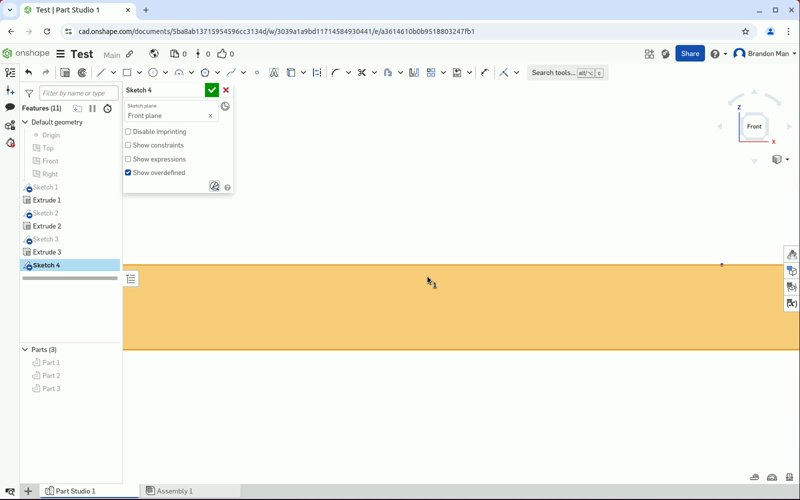
scroll(-6)
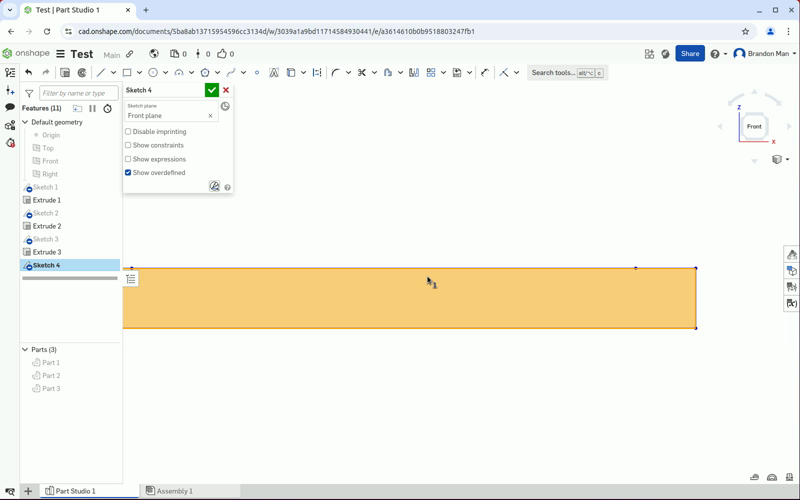
scroll(-6)
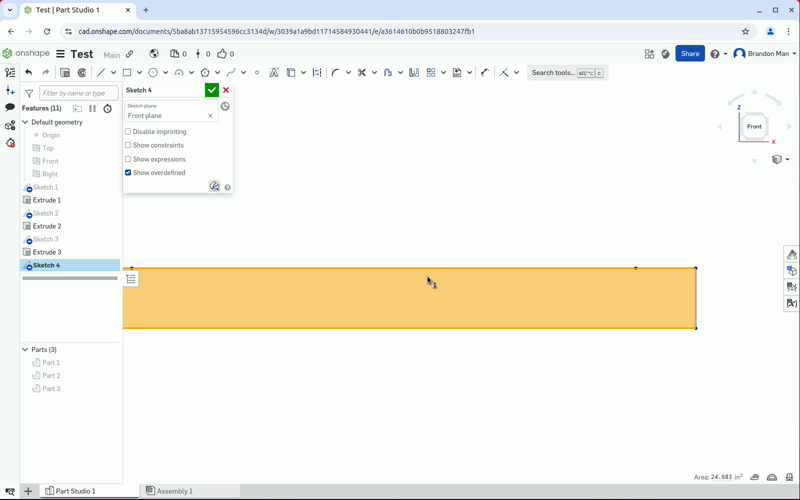
scroll(-6)
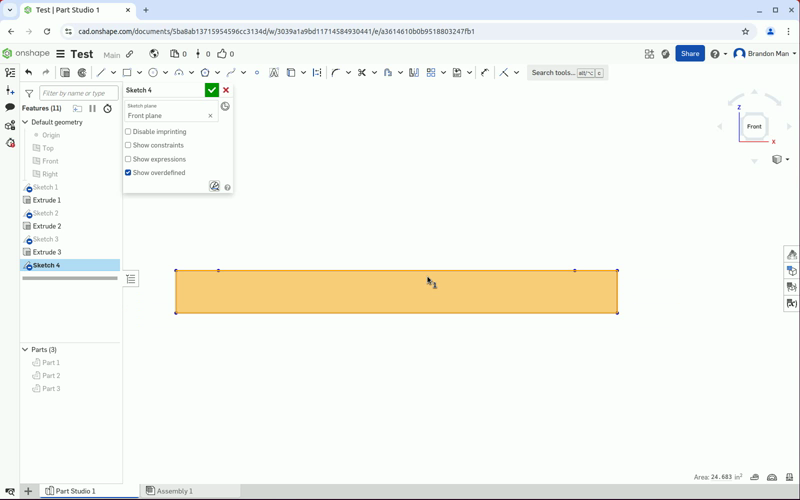
scroll(-6)
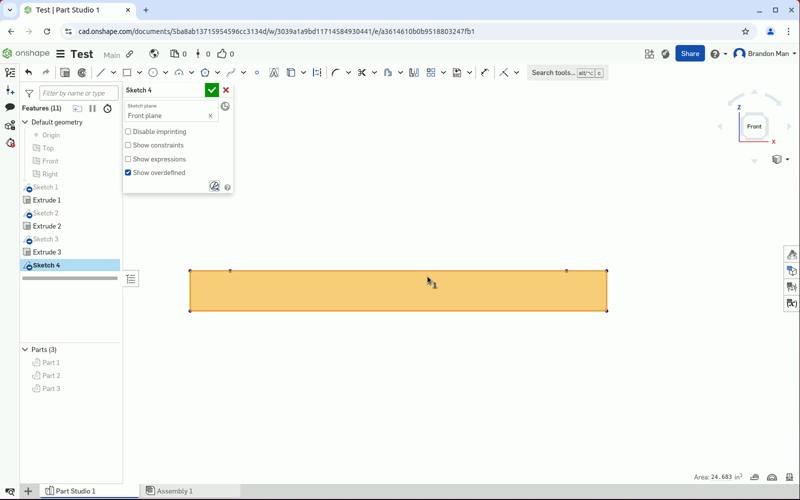
scroll(-6)
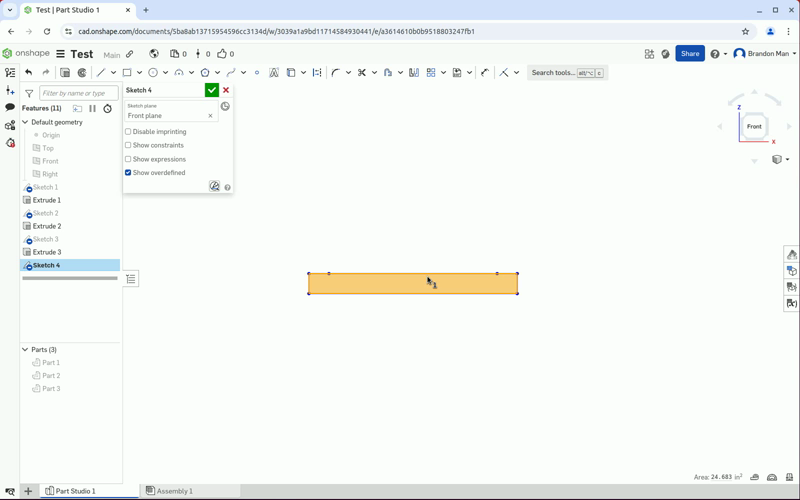
scroll(-6)
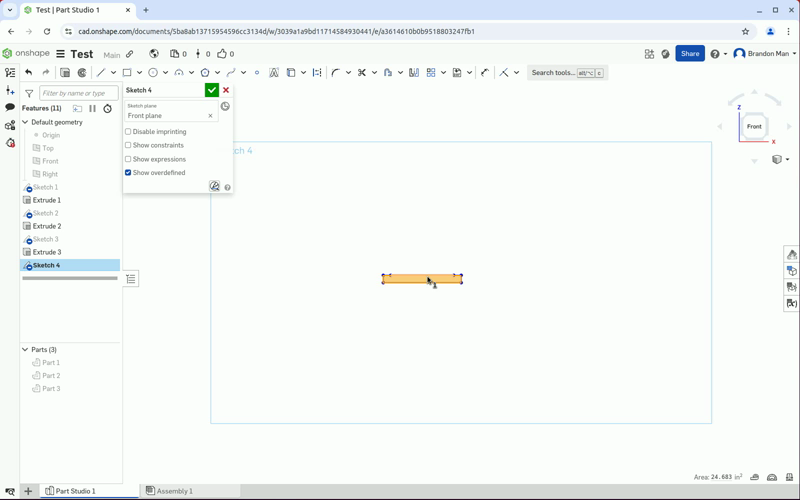
mouse_move(73, 352)
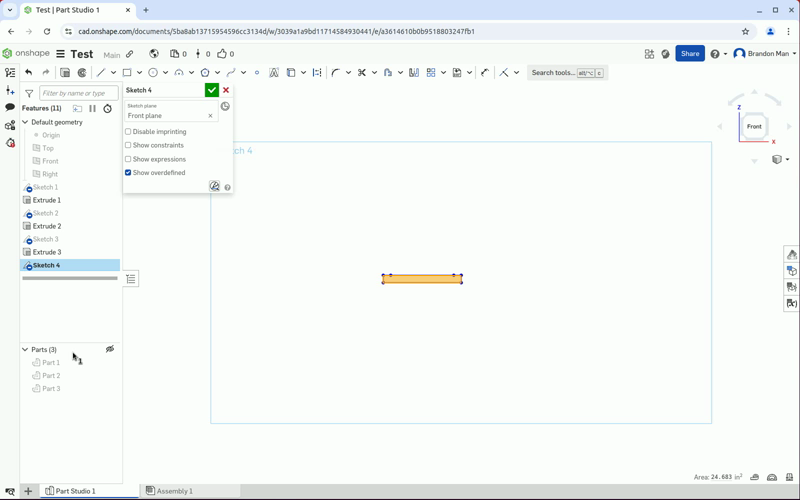
key(shift+y)
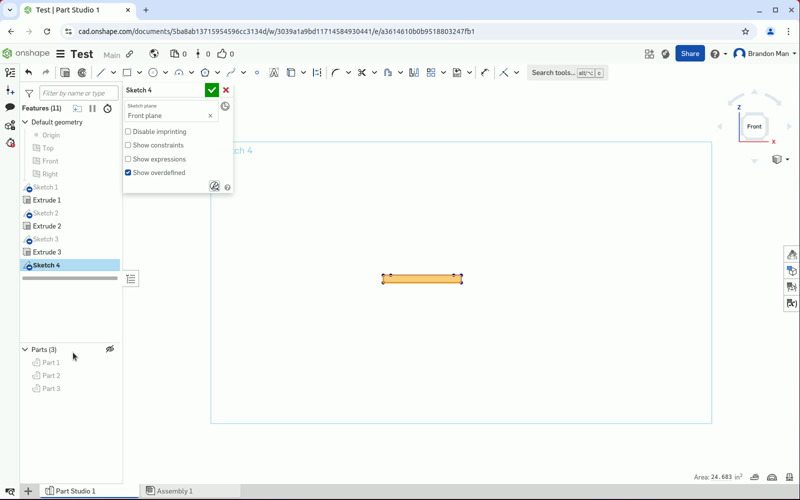
key(shift+e)
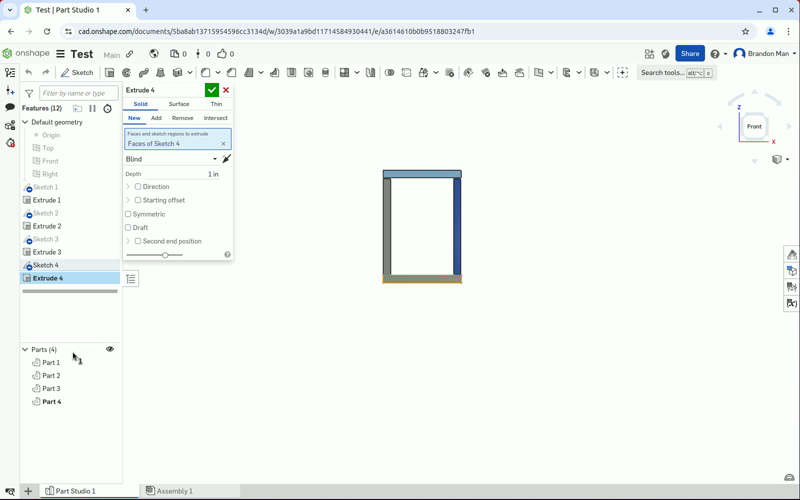
mouse_move(143, 106)
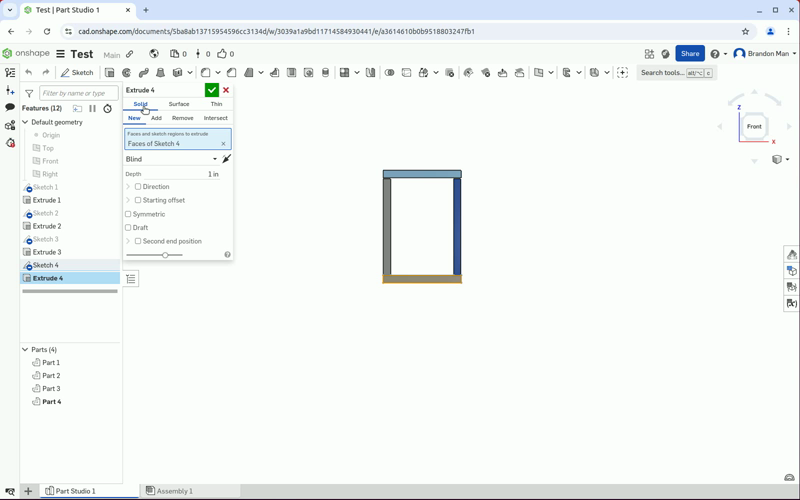
click(143, 106)
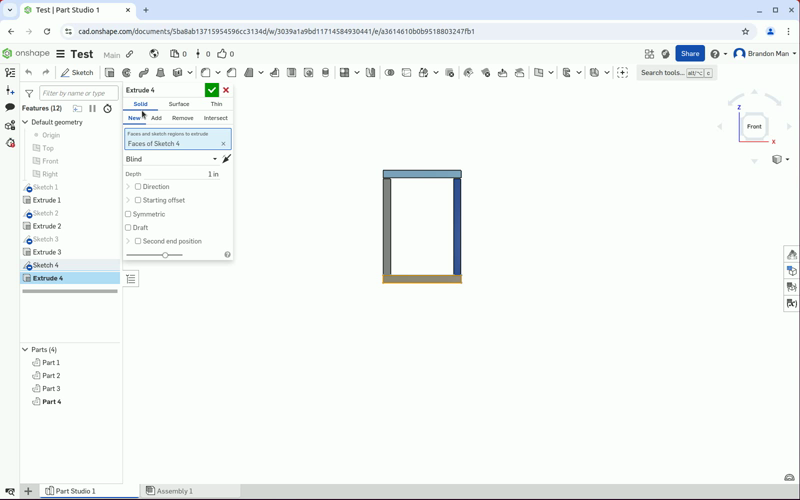
mouse_move(137, 120)
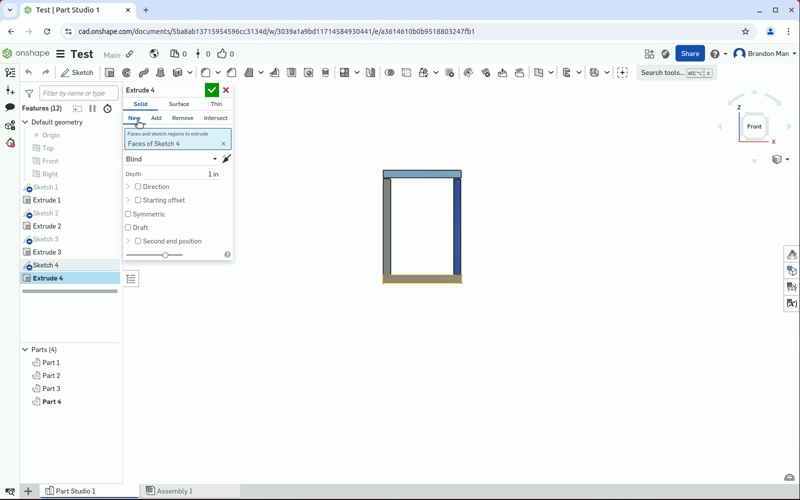
click(137, 120)
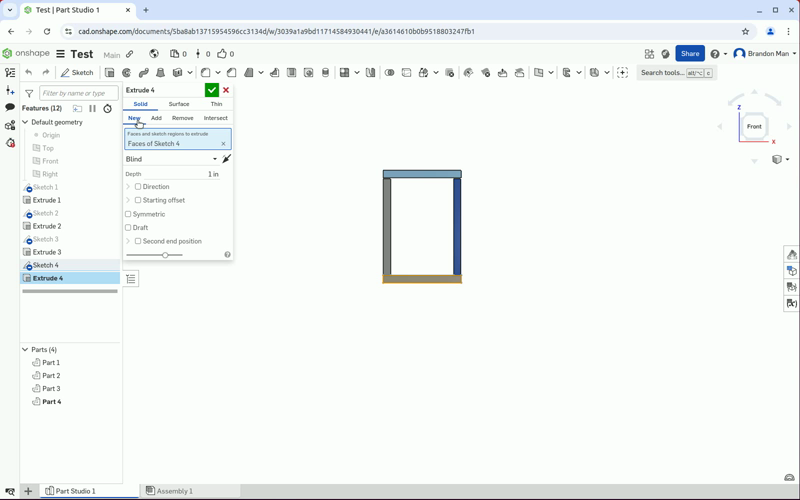
key(tab, 4)
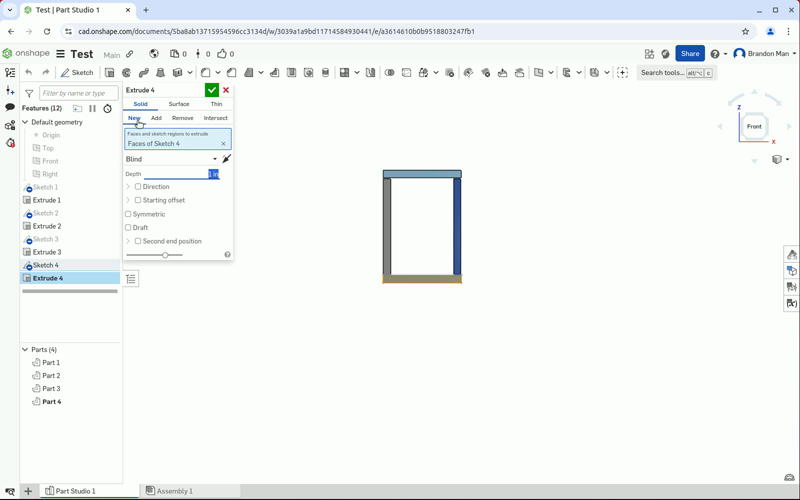
text(-0.481)
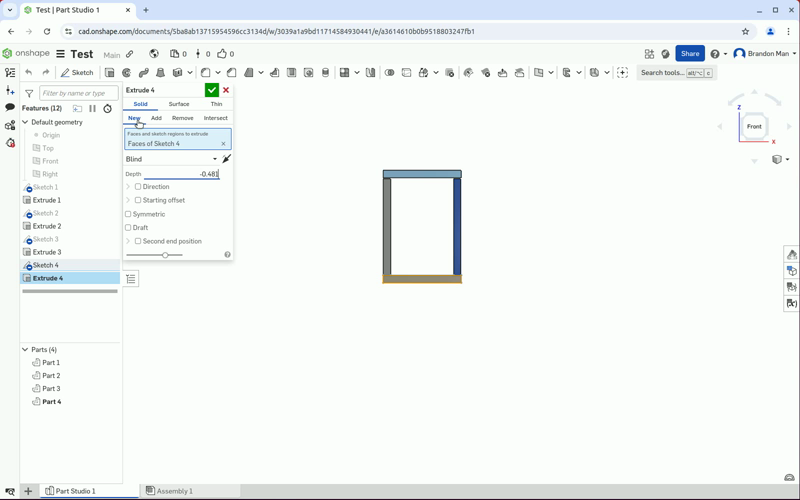
key(enter)
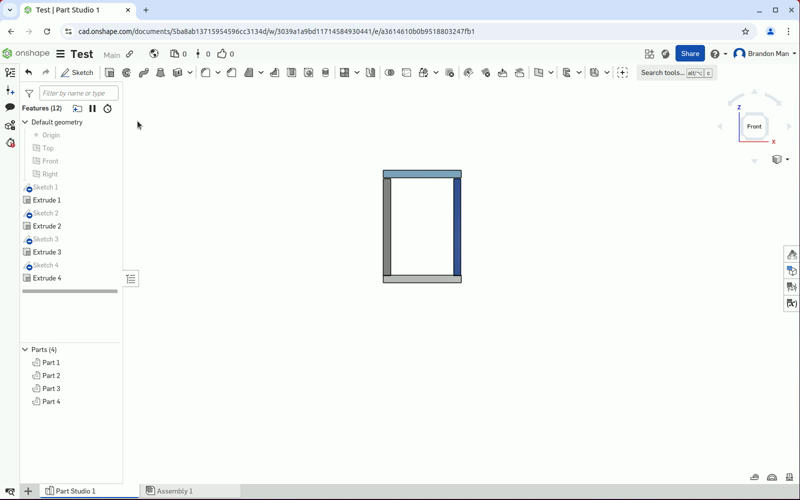
key(shift+h)
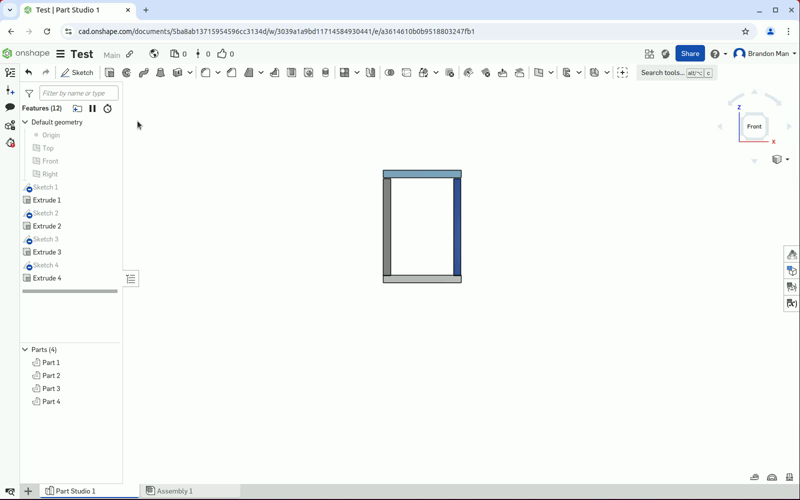
key(shift+h)
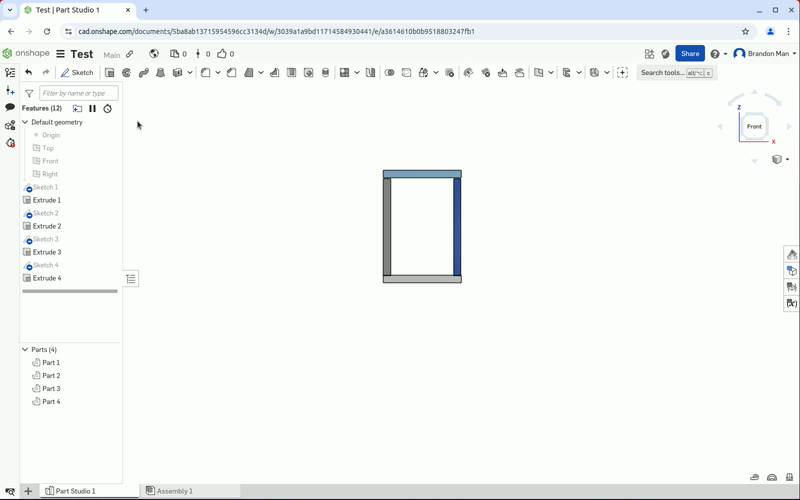
mouse_move(73, 189)
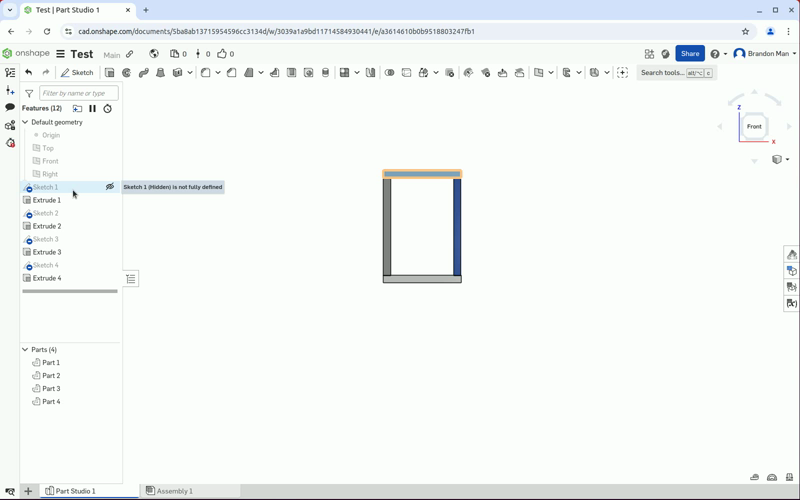
click(73, 189)
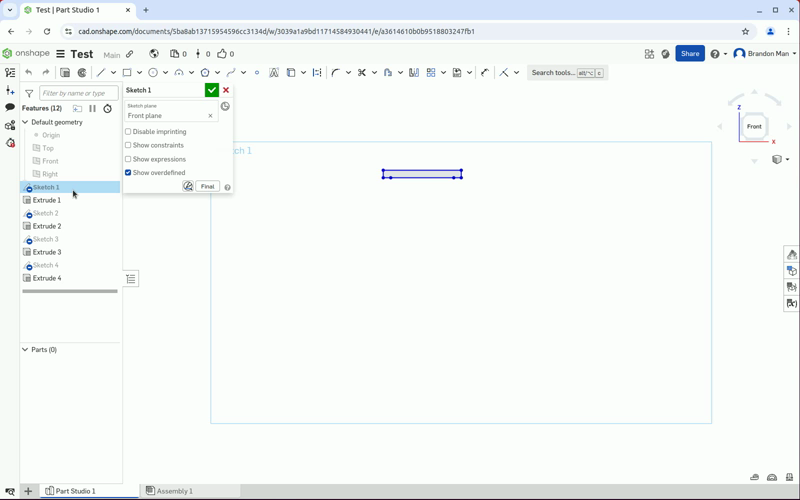
mouse_move(229, 92)
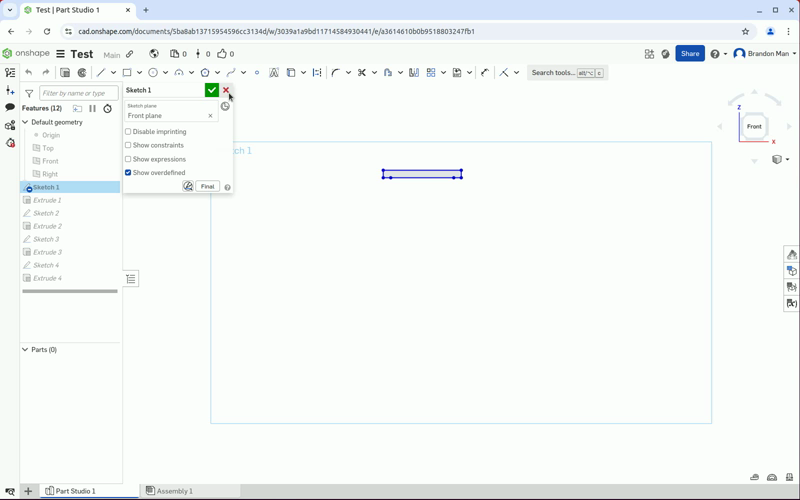
click(229, 92)
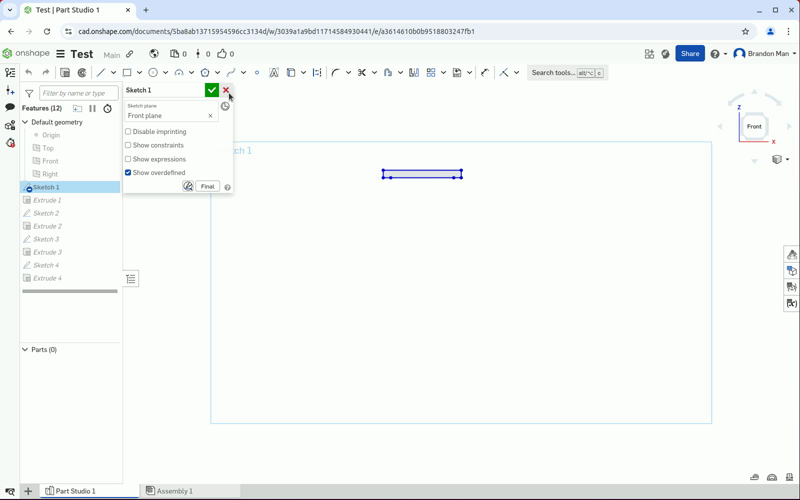
key(shift+s)
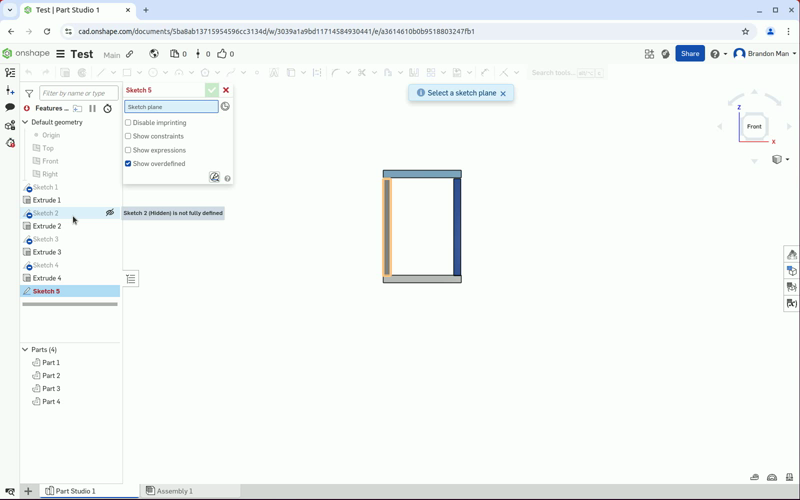
scroll(3)
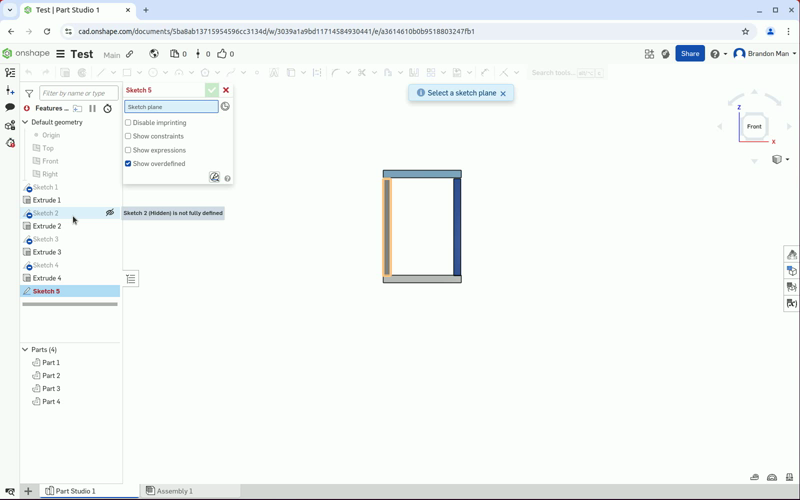
mouse_move(73, 163)
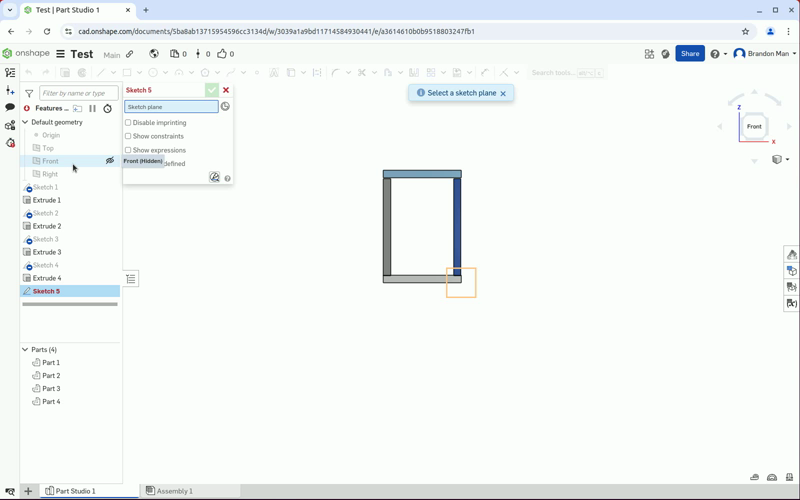
click(73, 163)
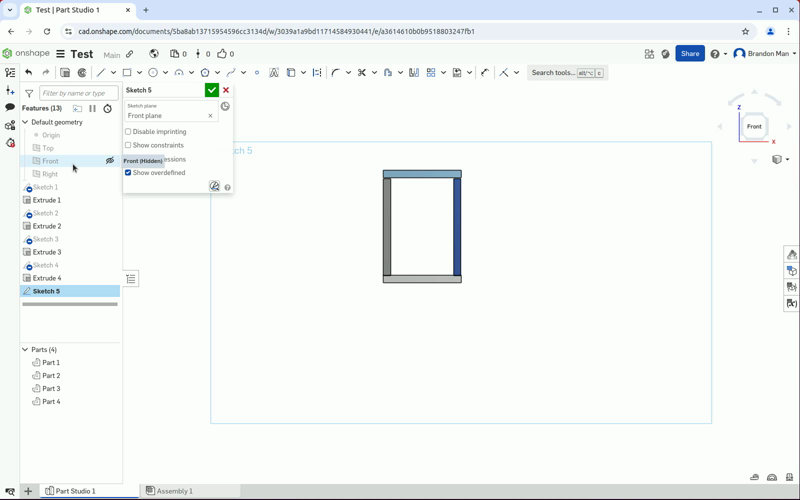
mouse_move(73, 352)
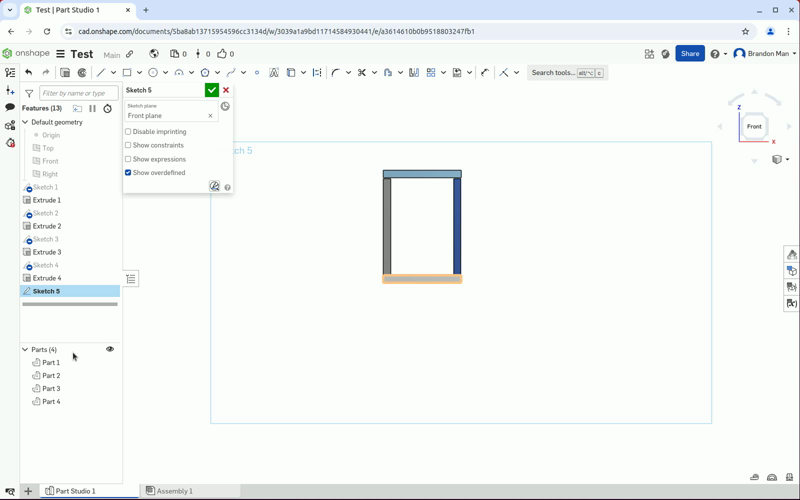
key(y)
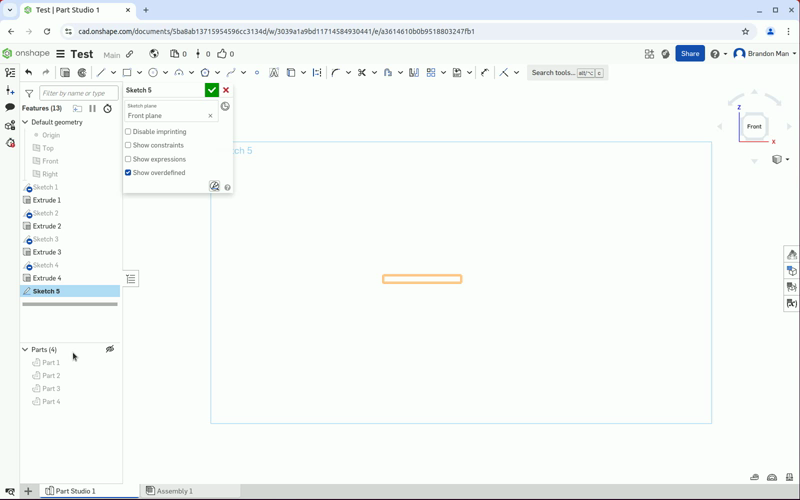
key(l)
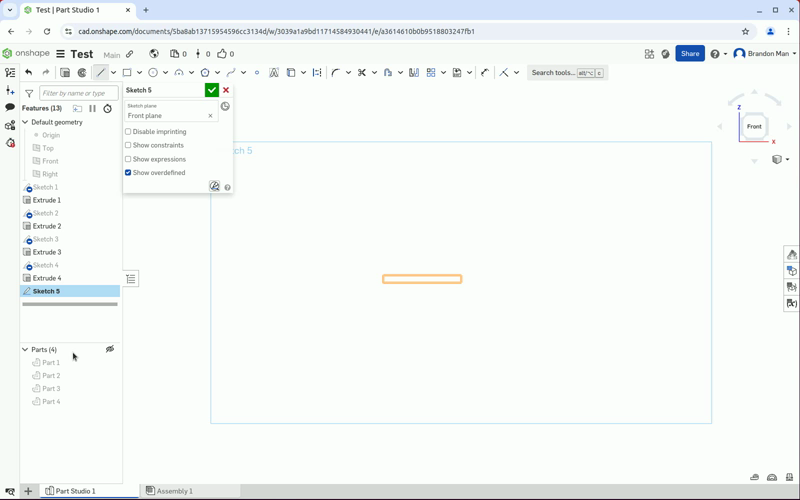
key_down(shift)
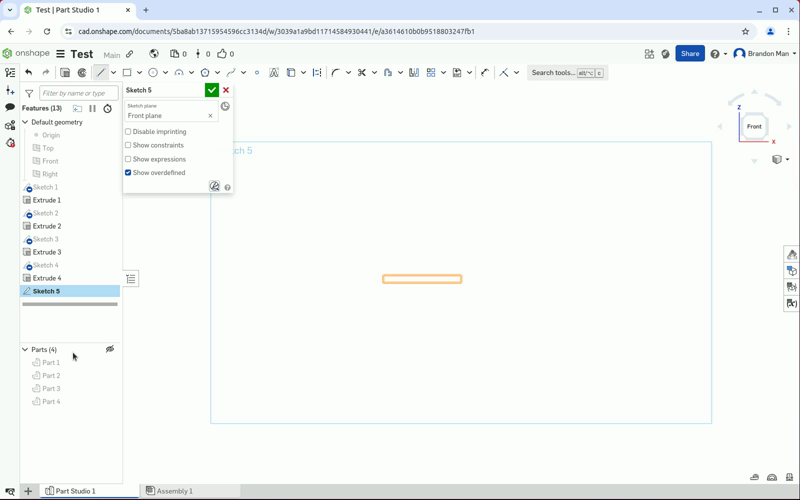
mouse_move(390, 275)
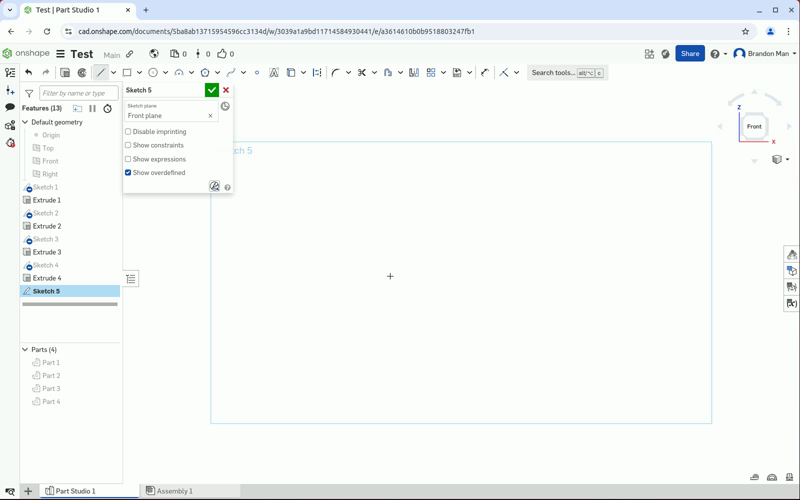
click(390, 275)
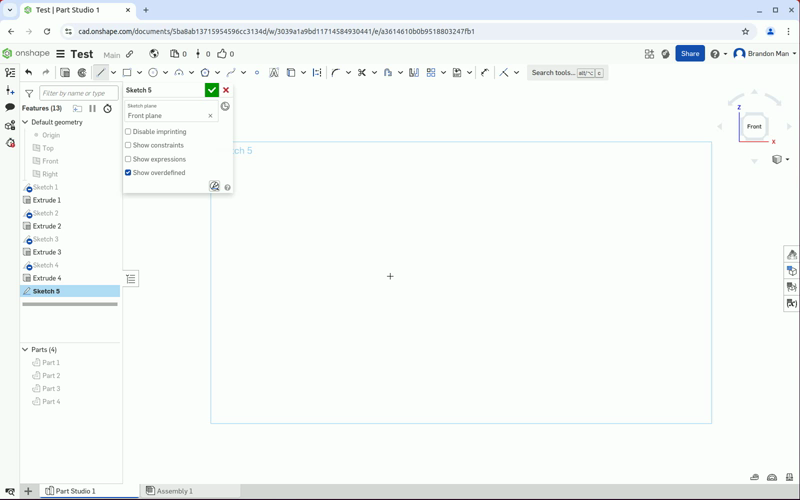
key_up(shift)
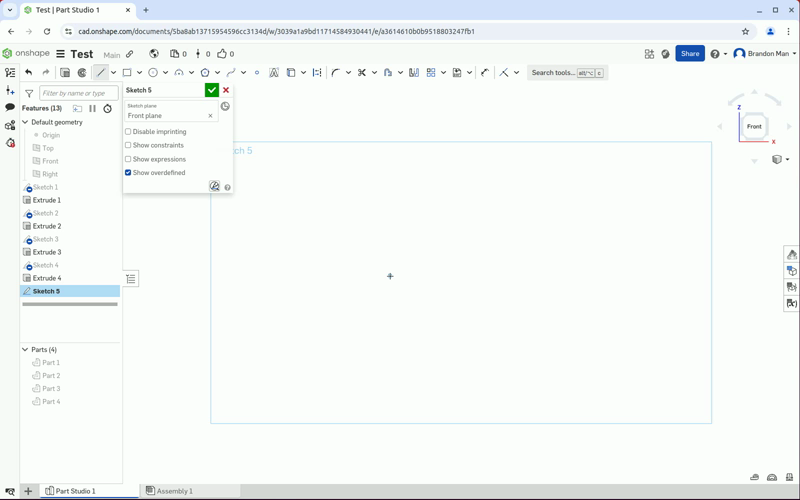
key_down(shift)
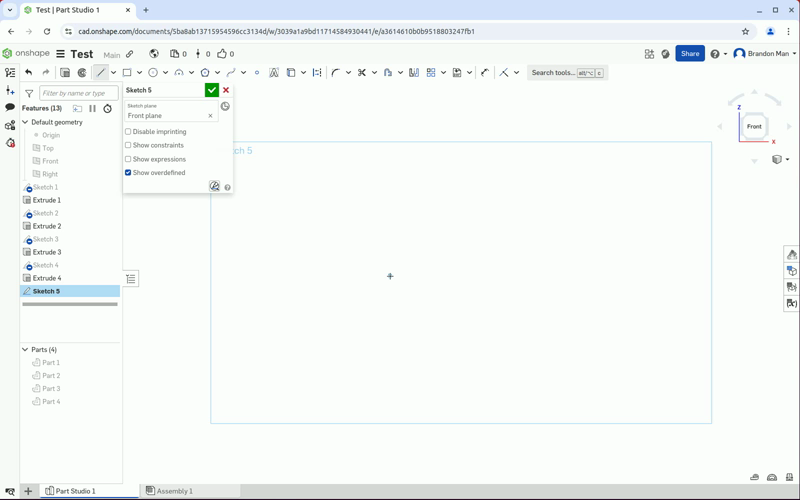
mouse_move(453, 276)
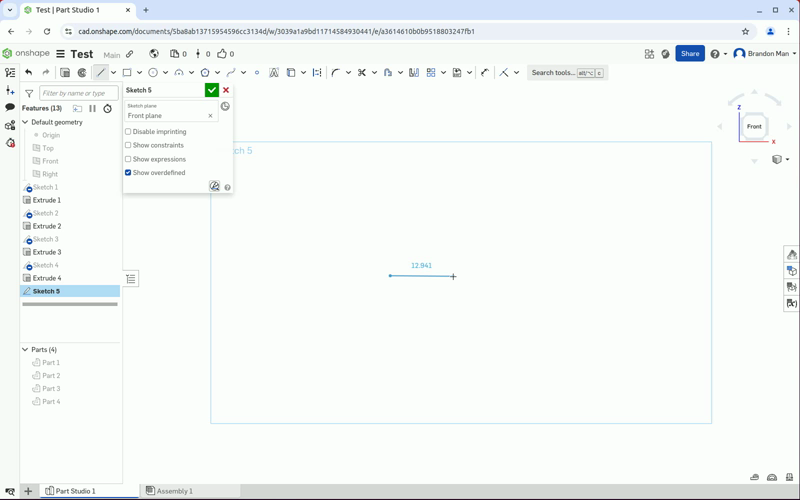
click(453, 276)
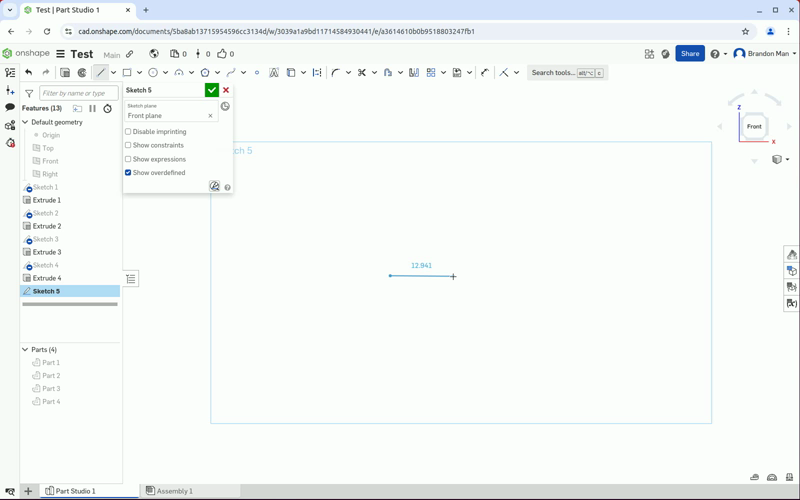
key_up(shift)
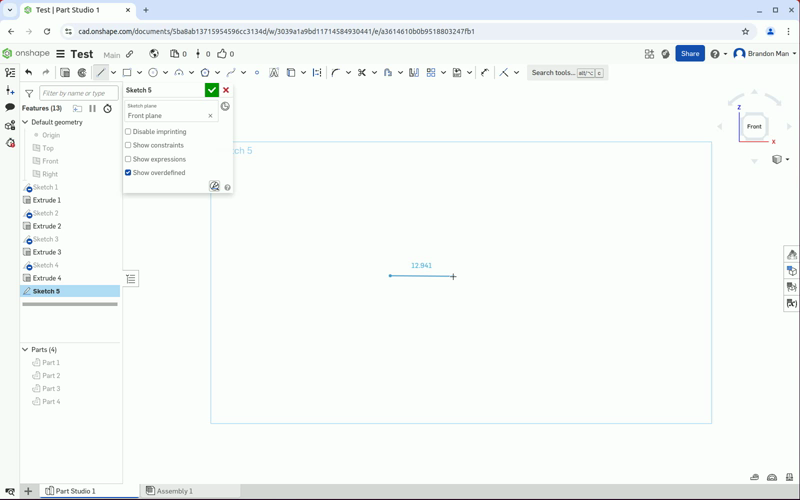
key_down(shift)
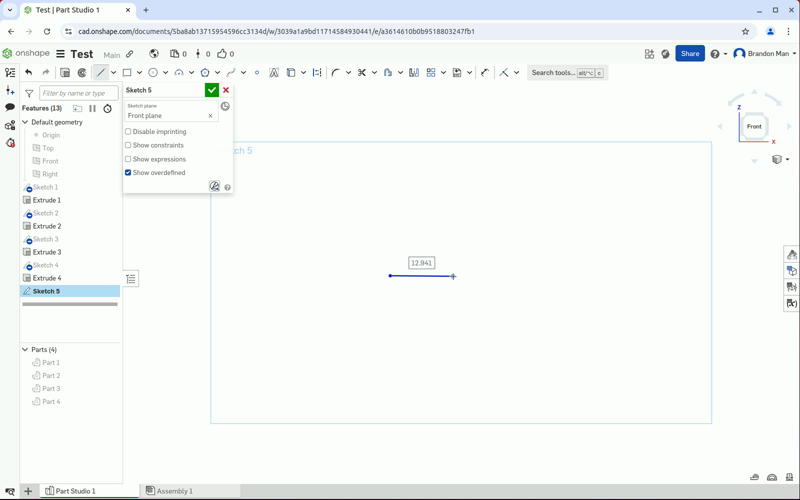
mouse_move(453, 178)
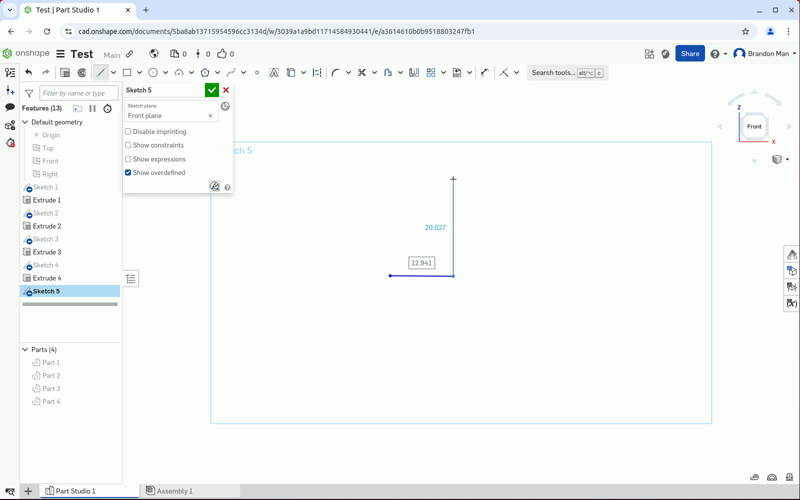
click(453, 178)
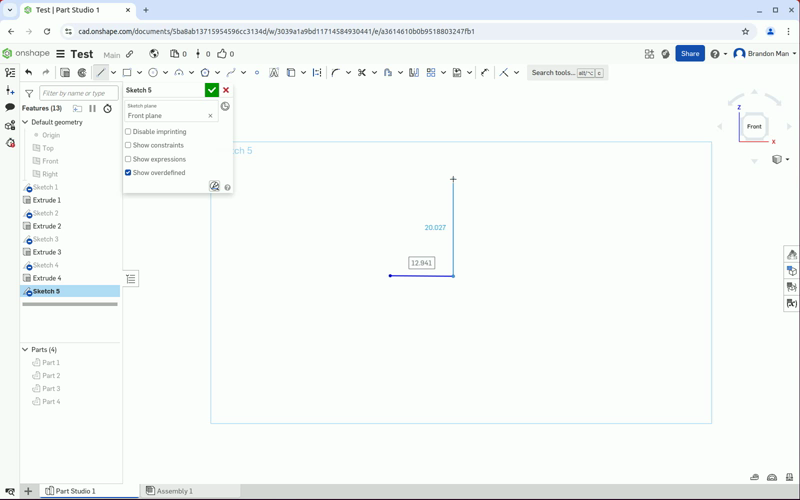
key_up(shift)
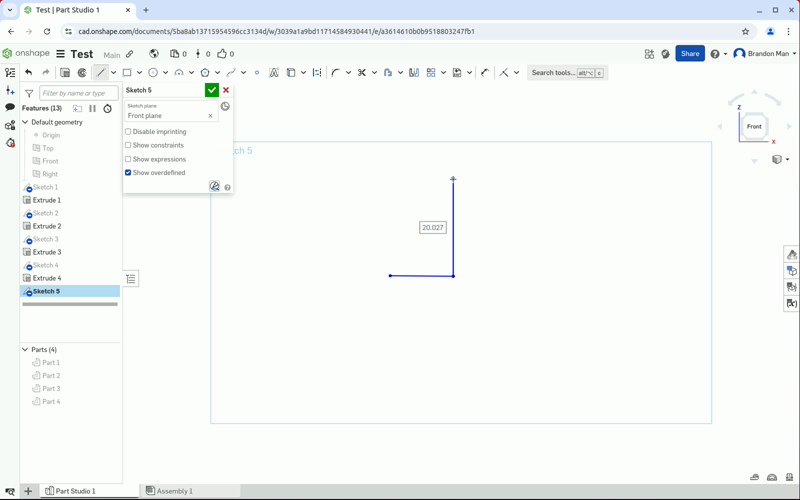
key_down(shift)
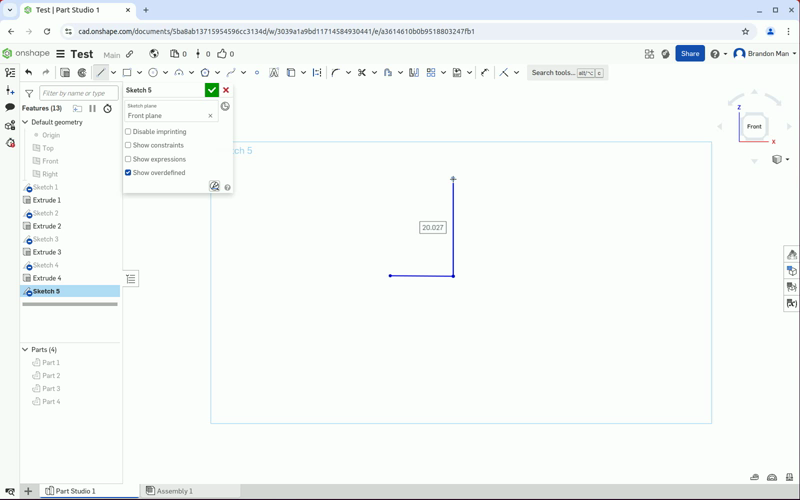
mouse_move(390, 178)
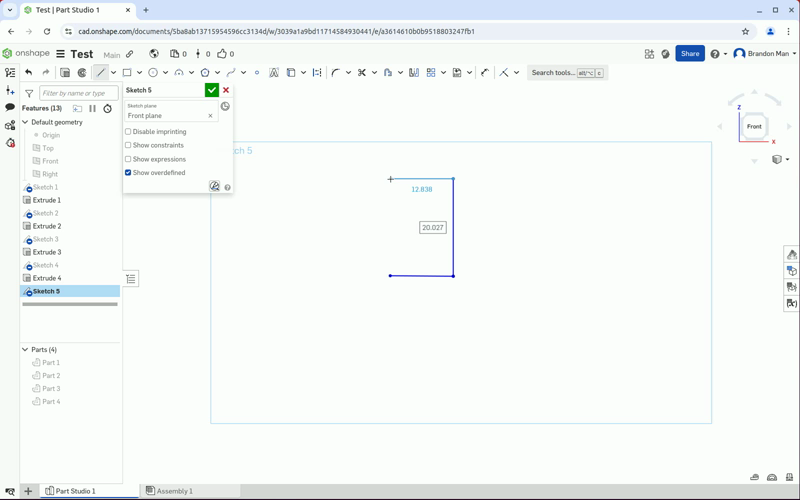
click(390, 178)
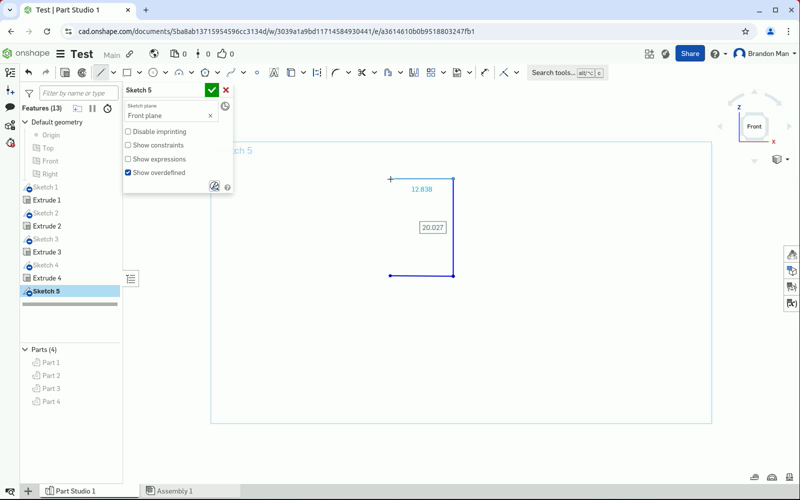
key_up(shift)
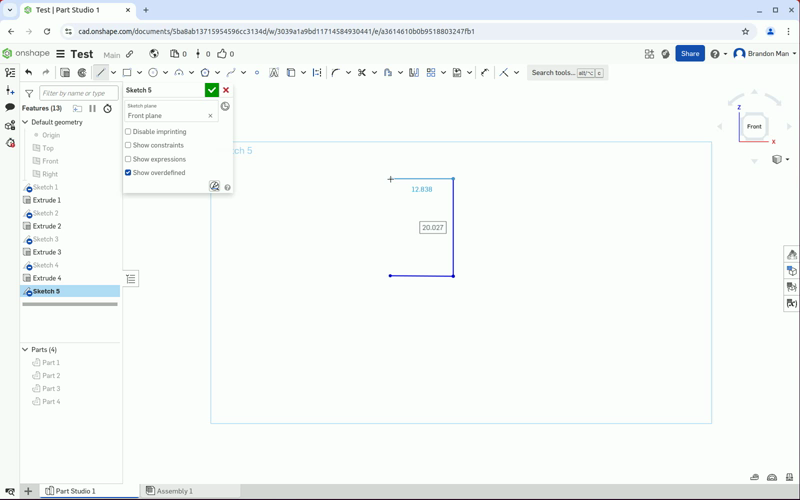
key_down(shift)
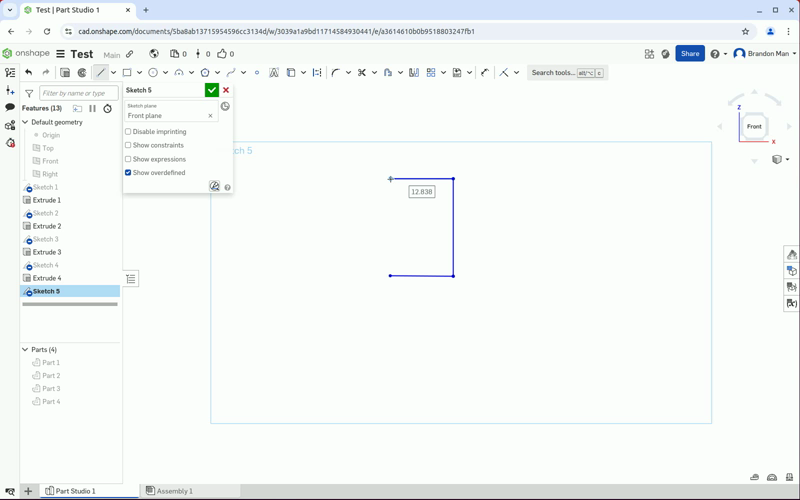
mouse_move(390, 275)
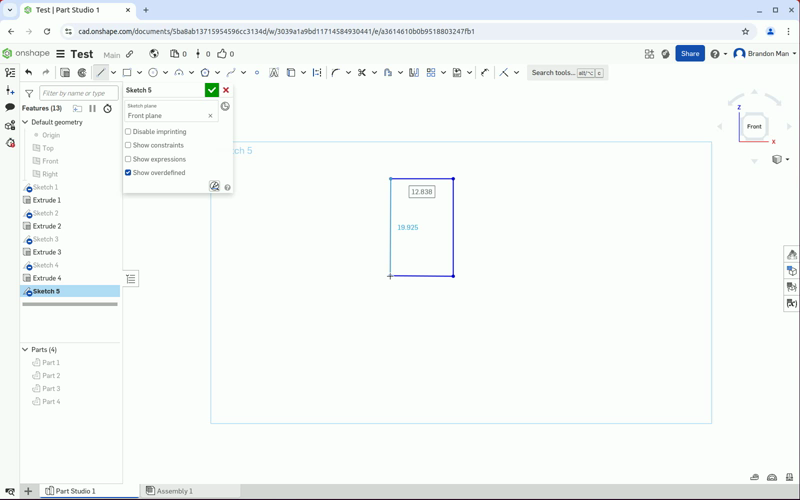
key_up(shift)
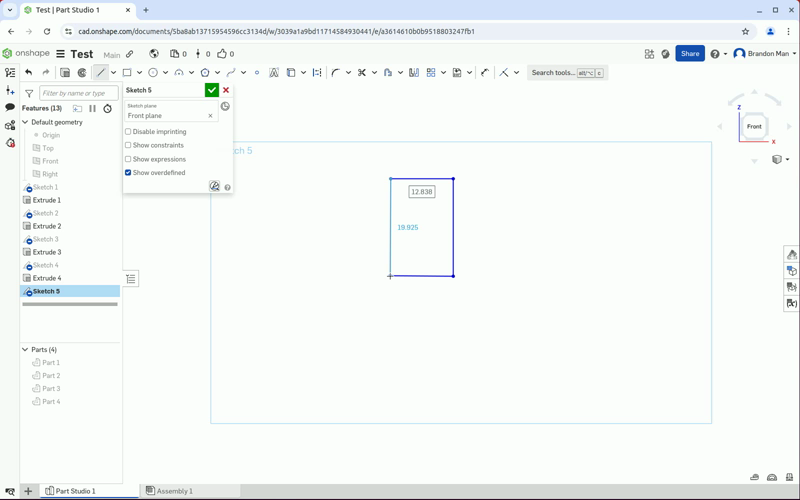
click(390, 275)
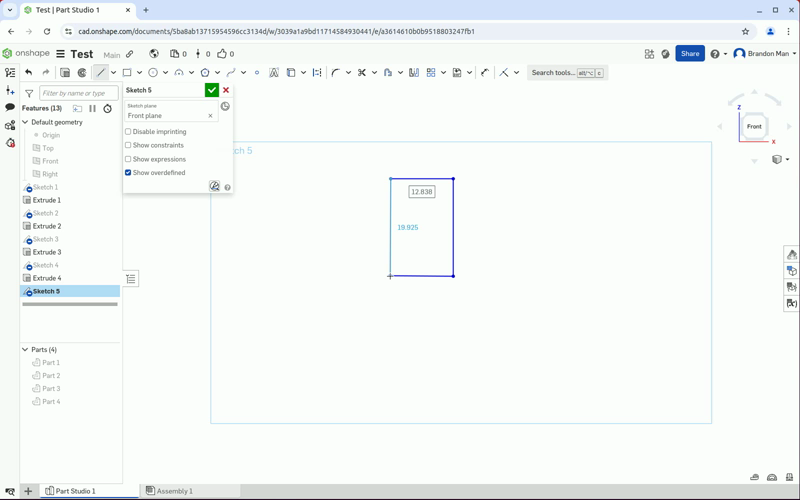
key(esc)
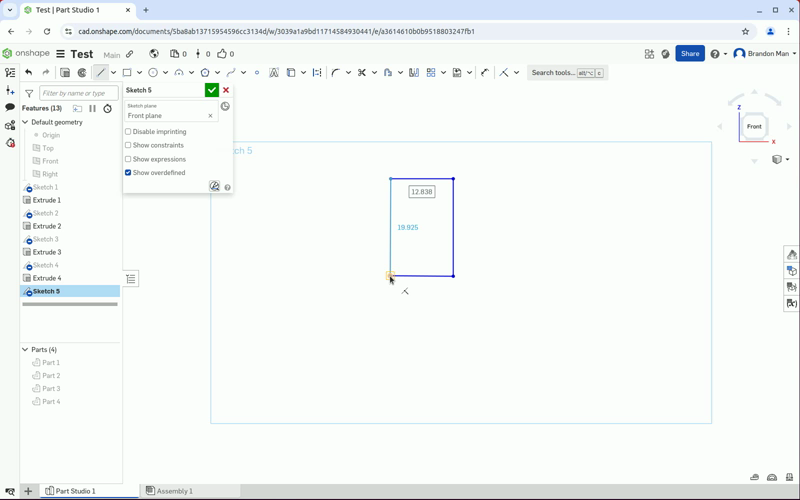
mouse_move(447, 183)
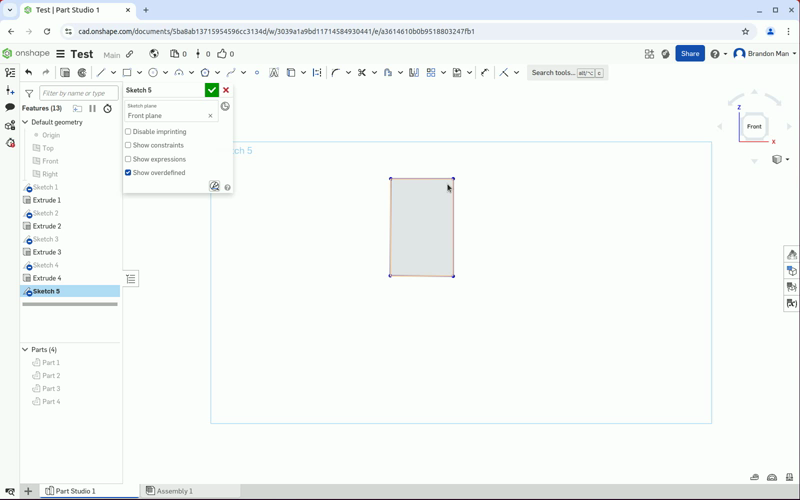
click(447, 183)
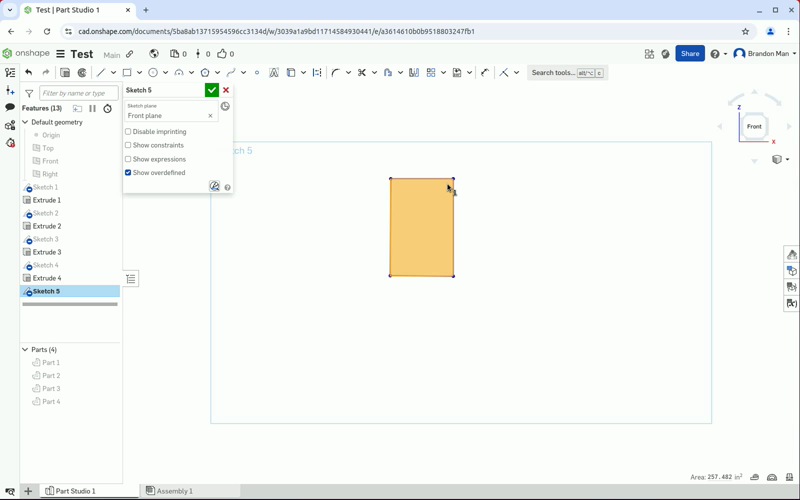
mouse_move(73, 352)
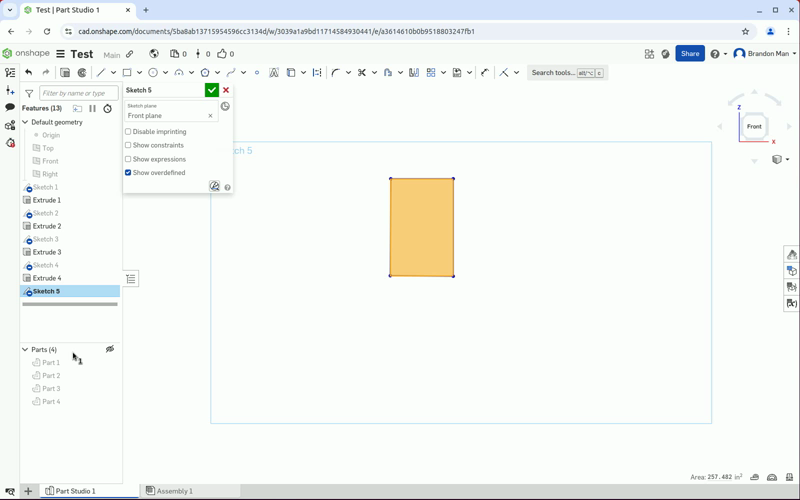
key(shift+y)
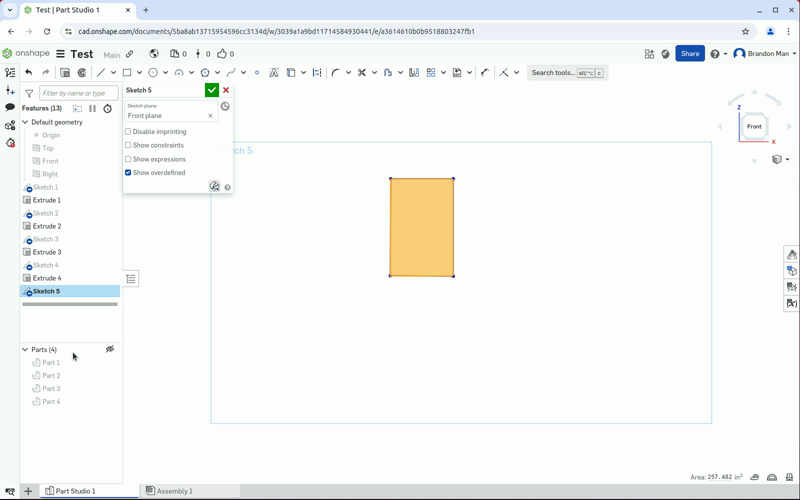
key(shift+e)
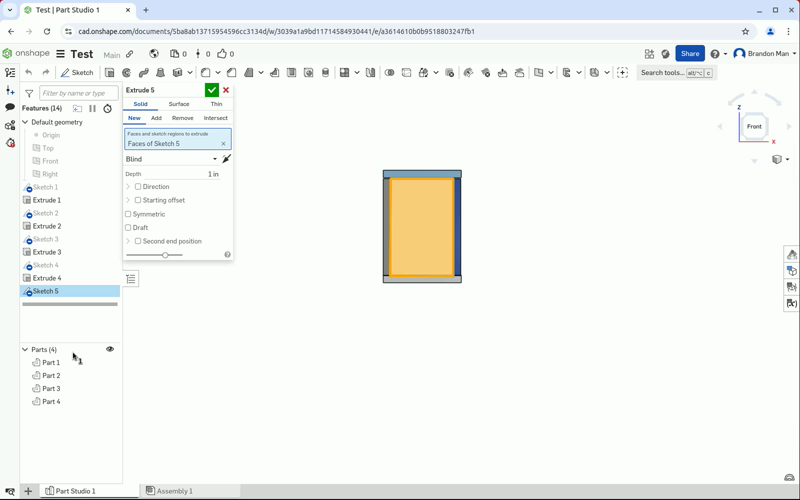
mouse_move(143, 106)
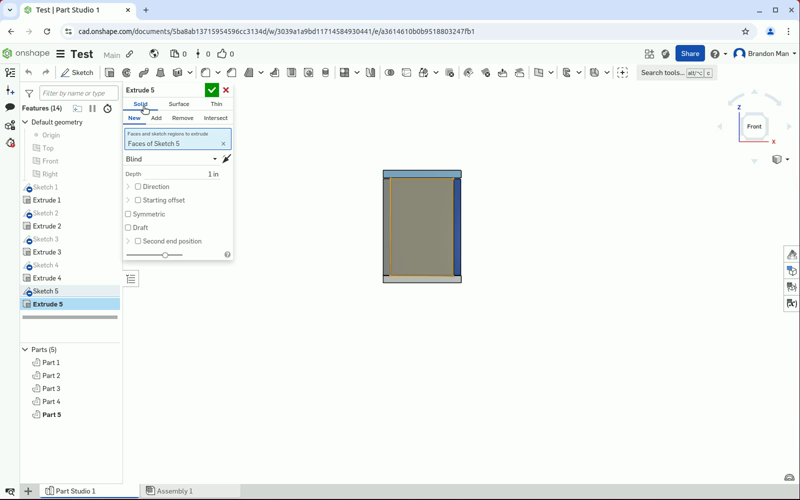
click(143, 106)
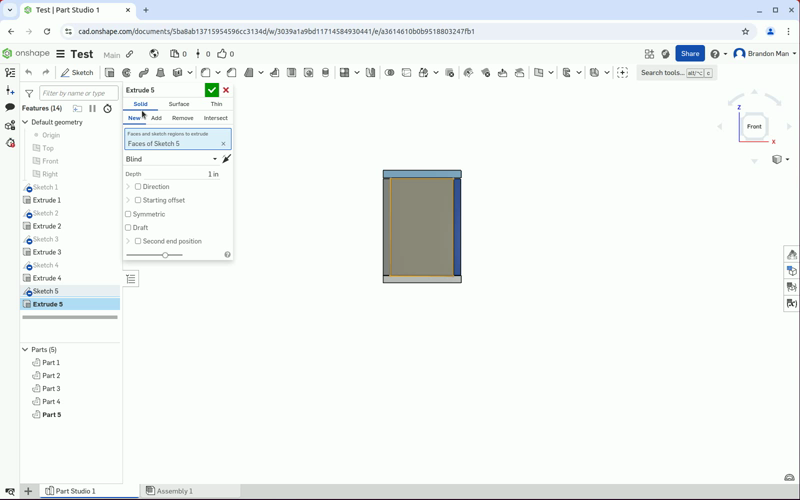
mouse_move(137, 120)
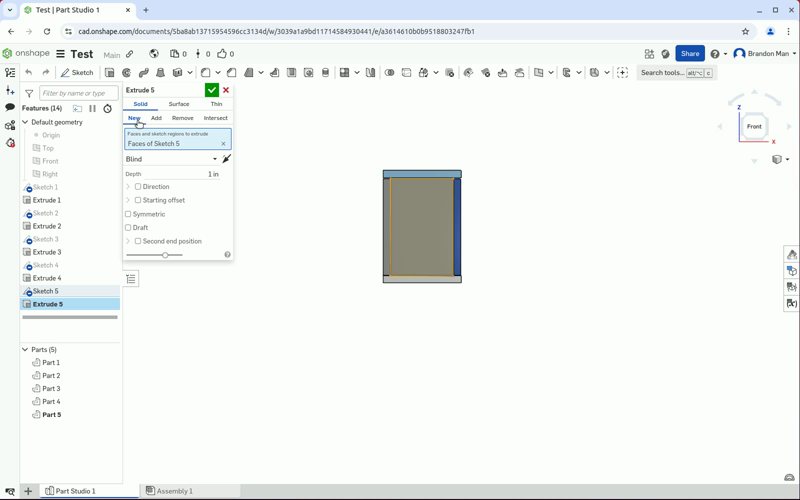
click(137, 120)
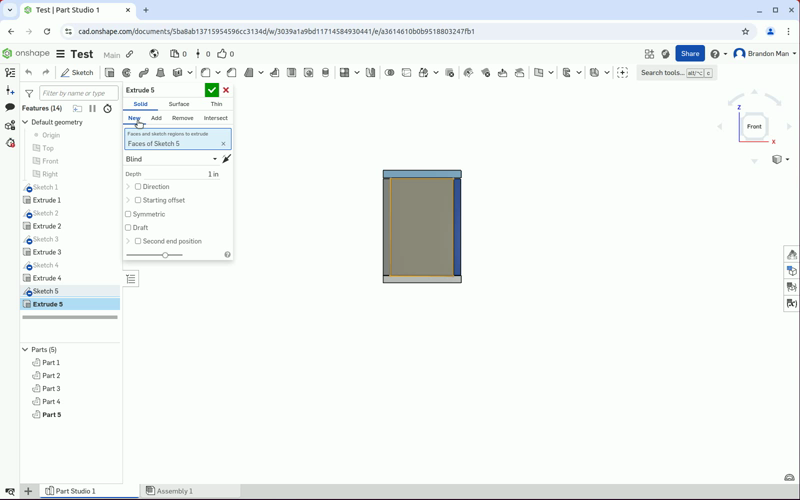
key(tab, 4)
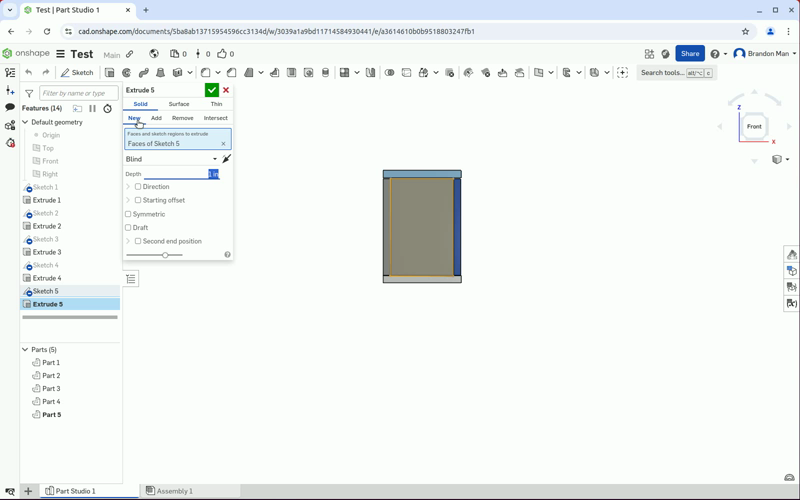
text(-0.241)
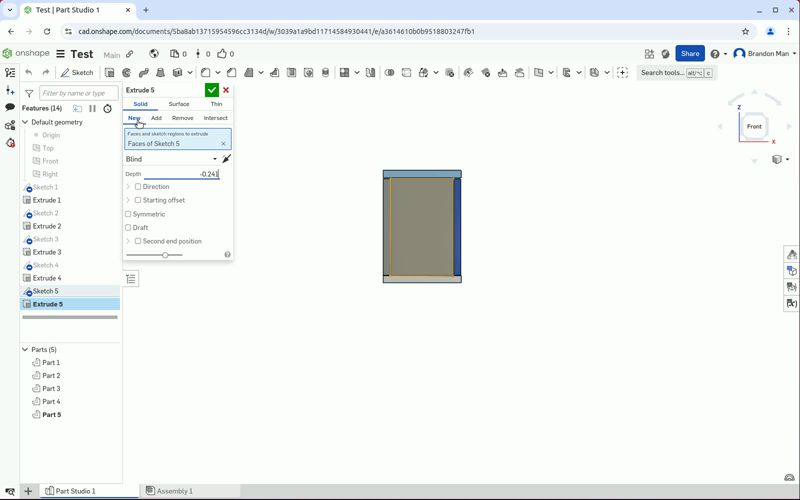
key(enter)
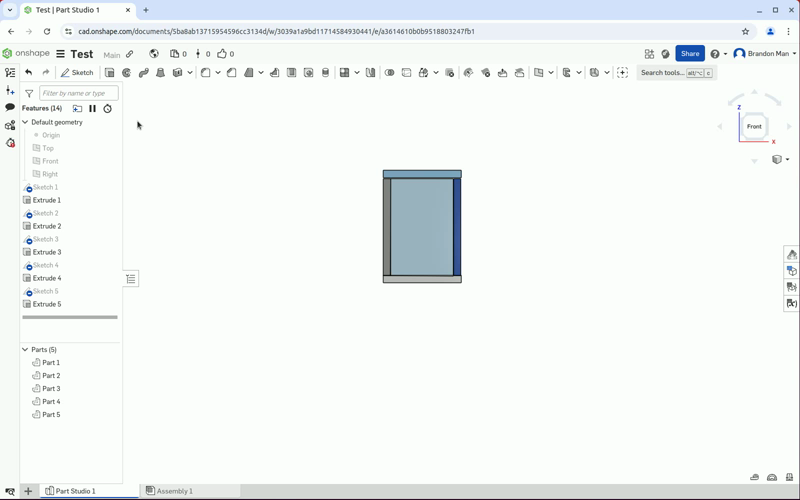
key(shift+h)
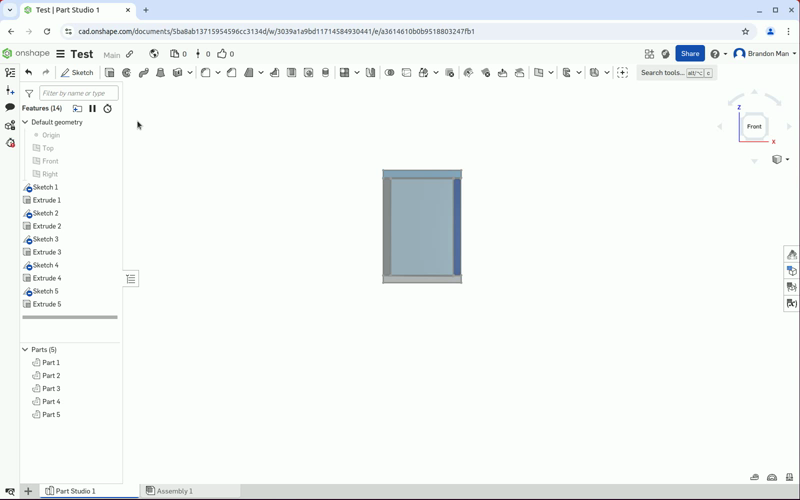
key(shift+h)
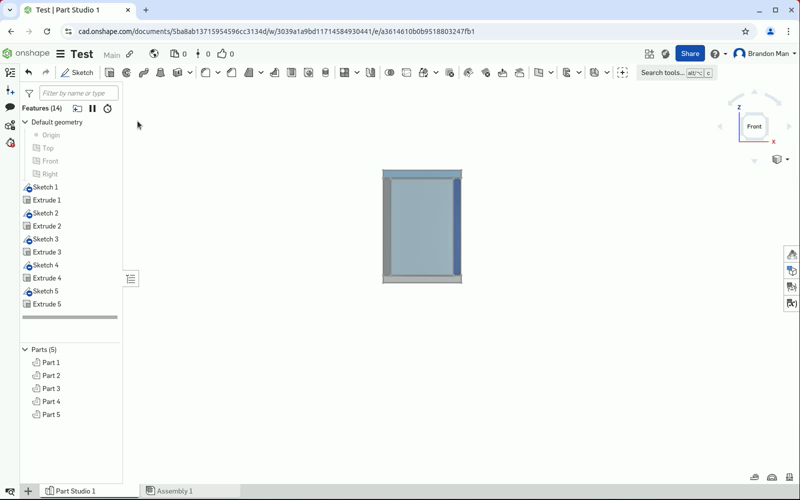
key(shift+7)
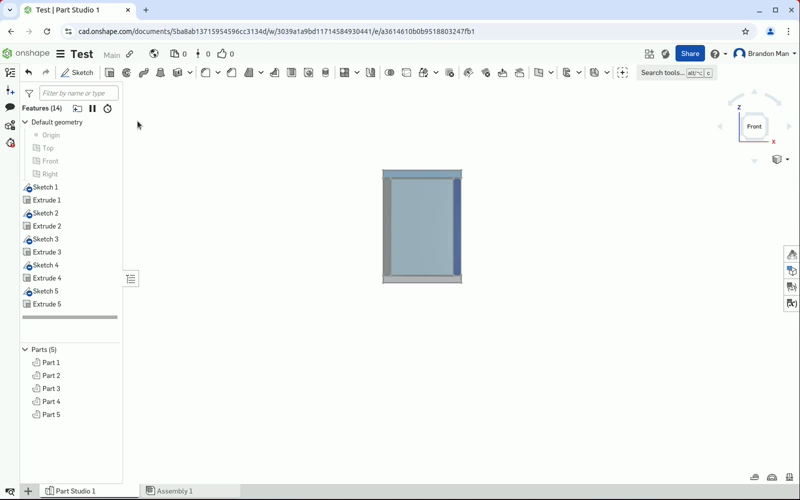
key(left, 2)
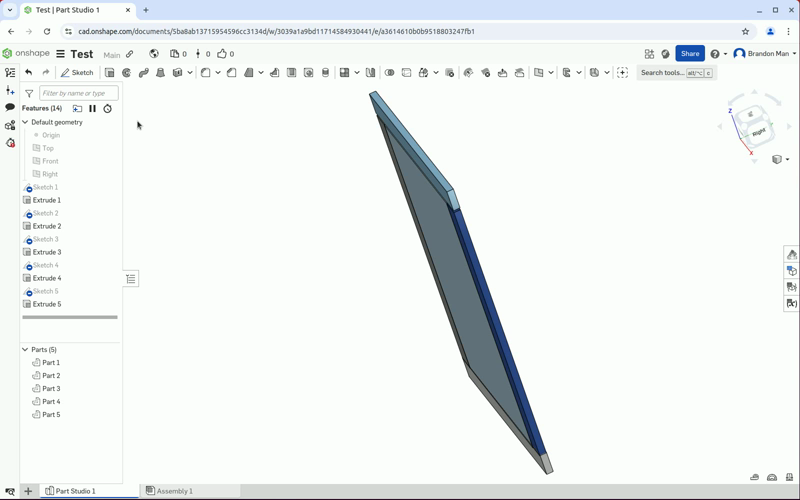
key(down, 2)
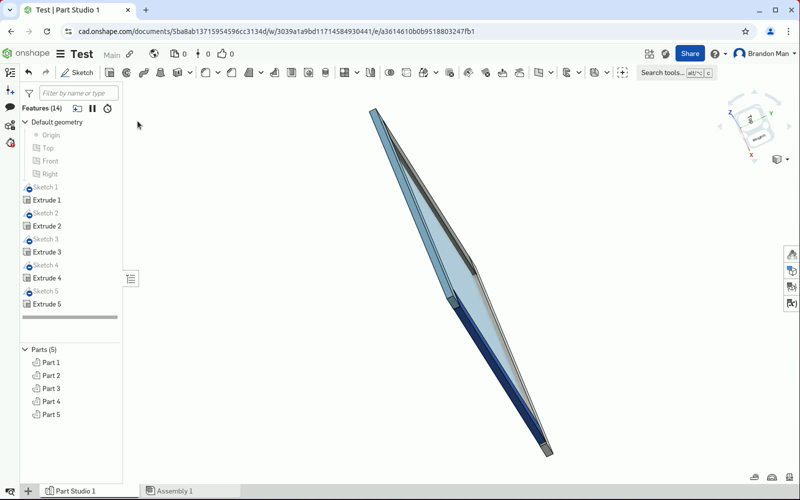
key(up, 2)
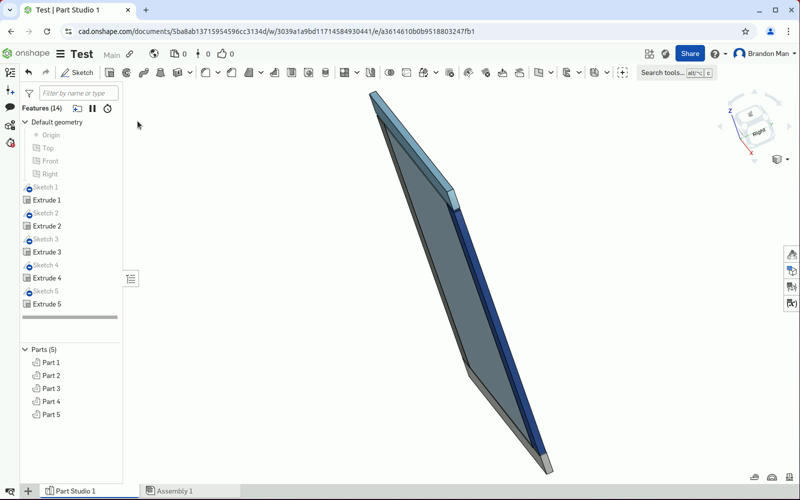
key(right, 2)
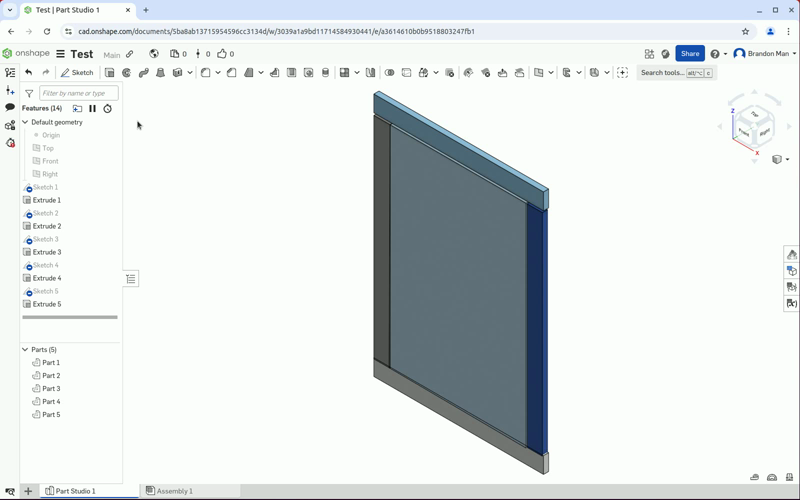
mouse_move(73, 189)
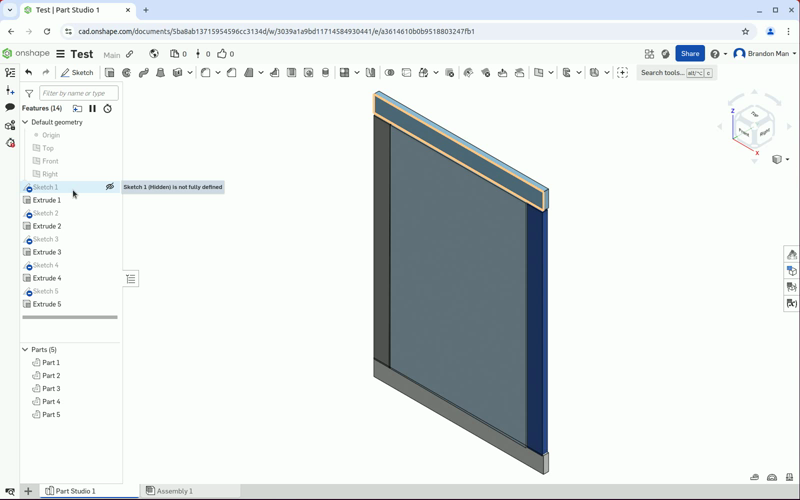
click(73, 189)